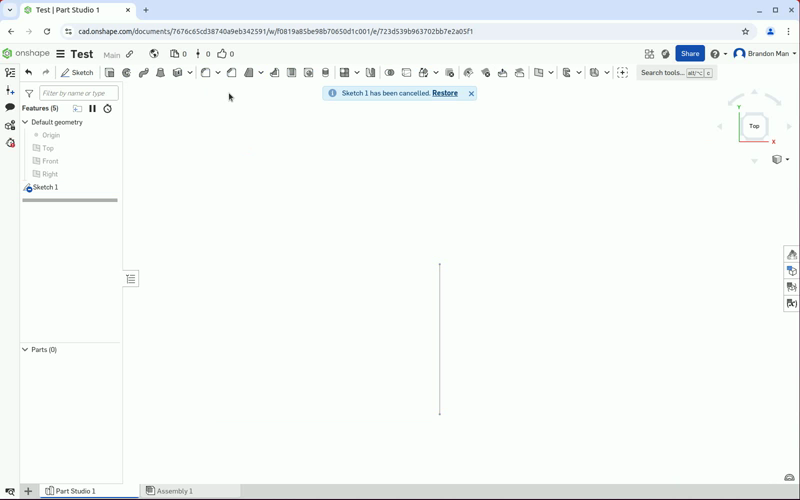
key(shift+h)
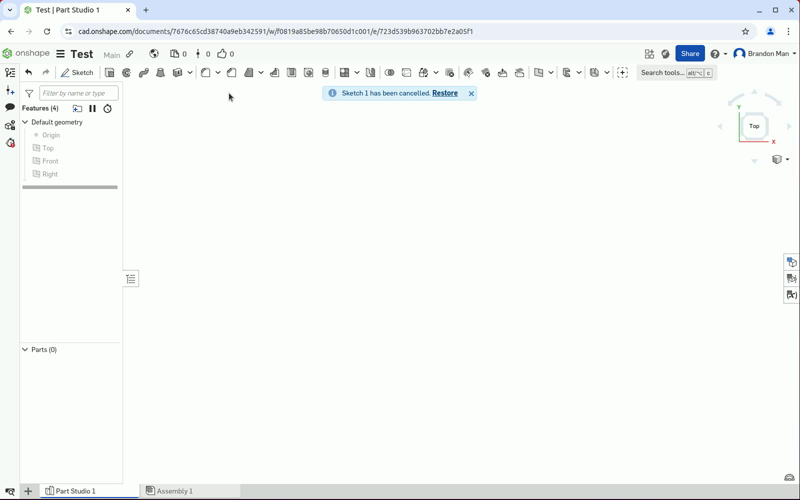
mouse_move(73, 352)
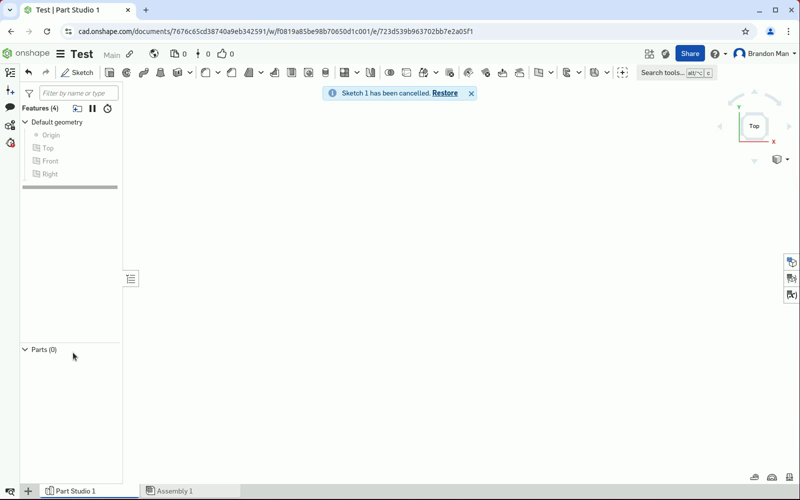
key(y)
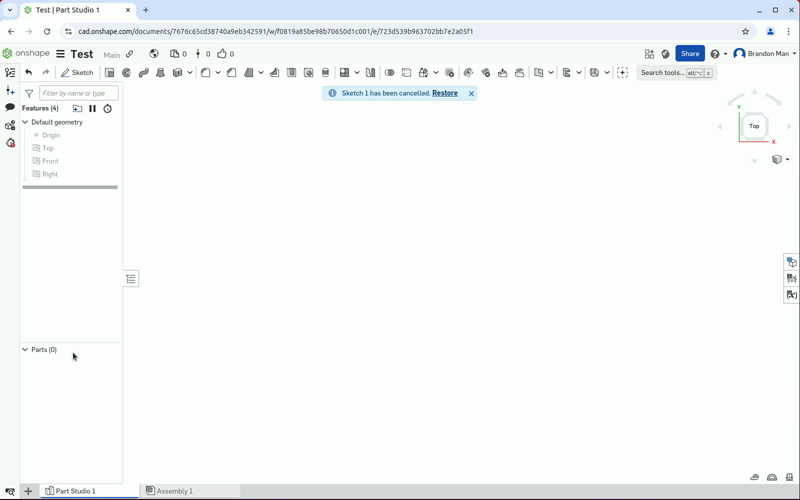
key(shift+p)
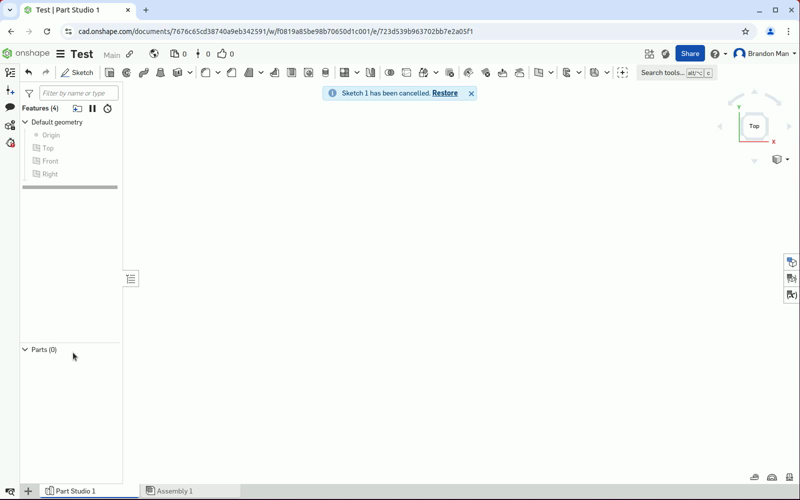
key(space)
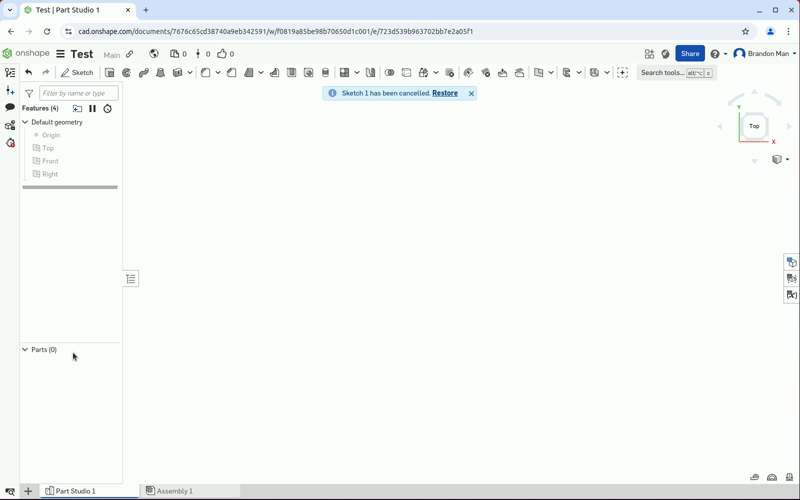
key_down(shift)
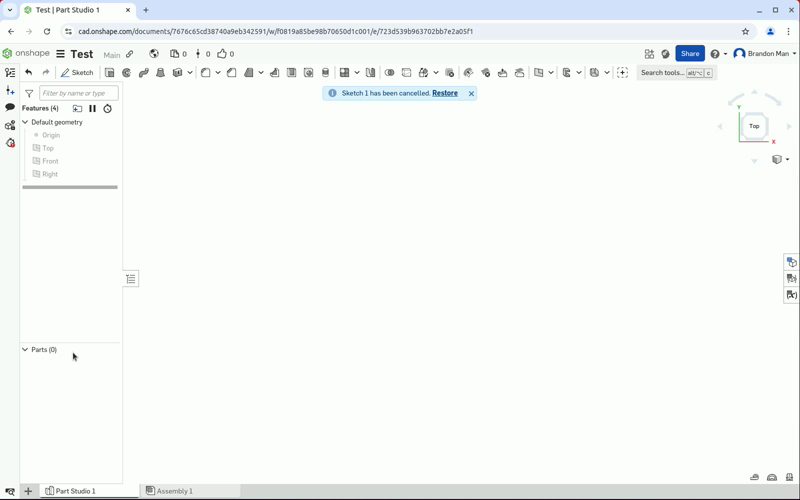
key(up)
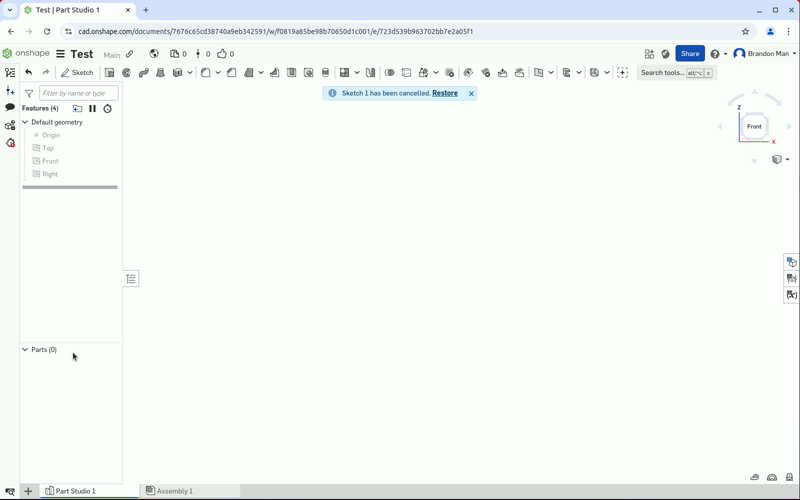
key_up(shift)
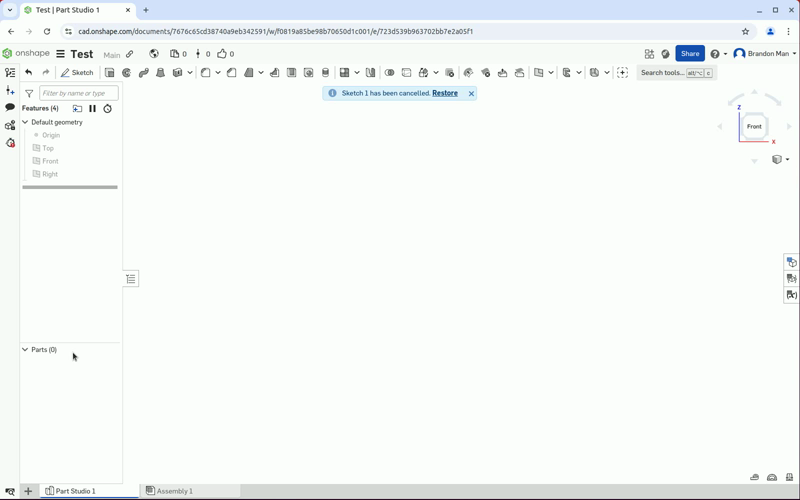
mouse_move(73, 352)
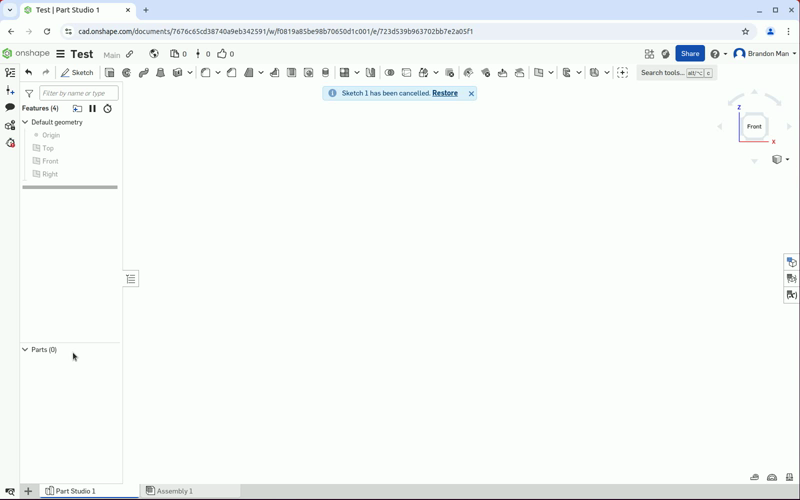
key(shift+y)
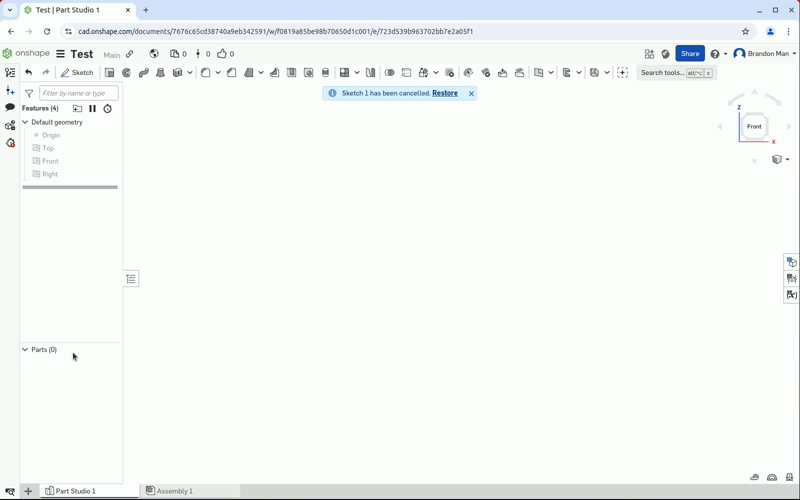
key(shift+s)
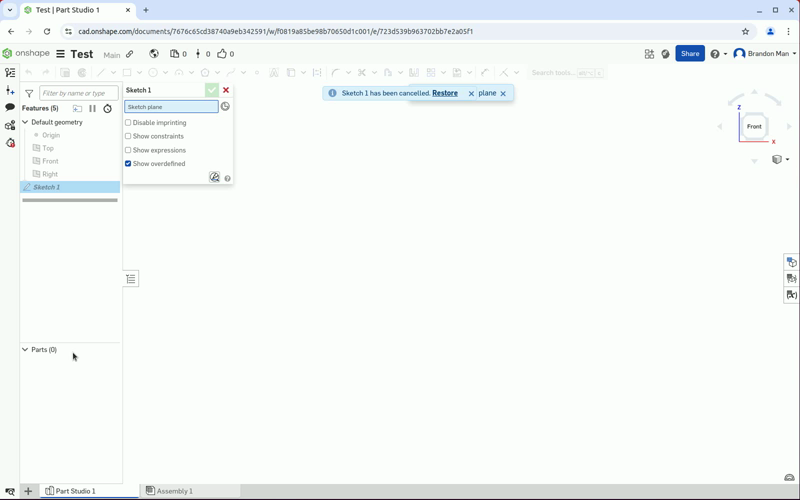
mouse_move(73, 163)
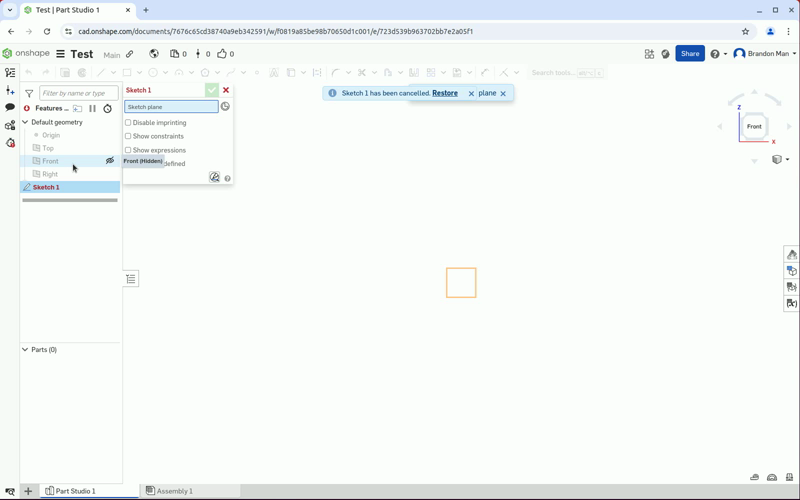
click(73, 163)
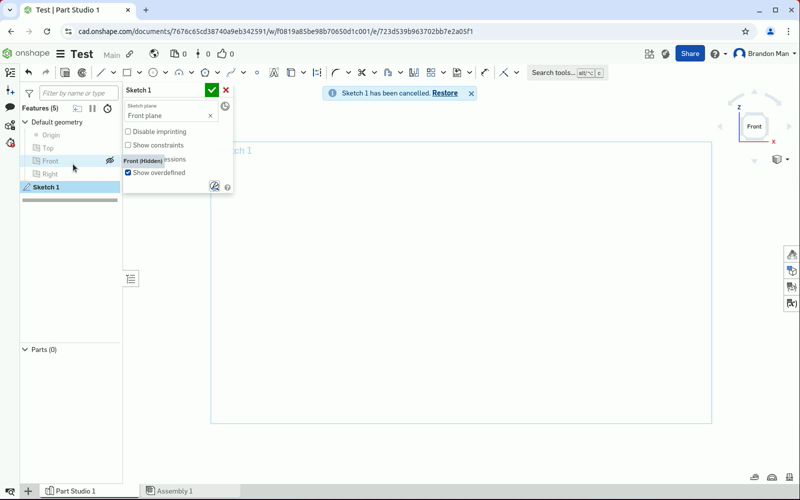
mouse_move(73, 352)
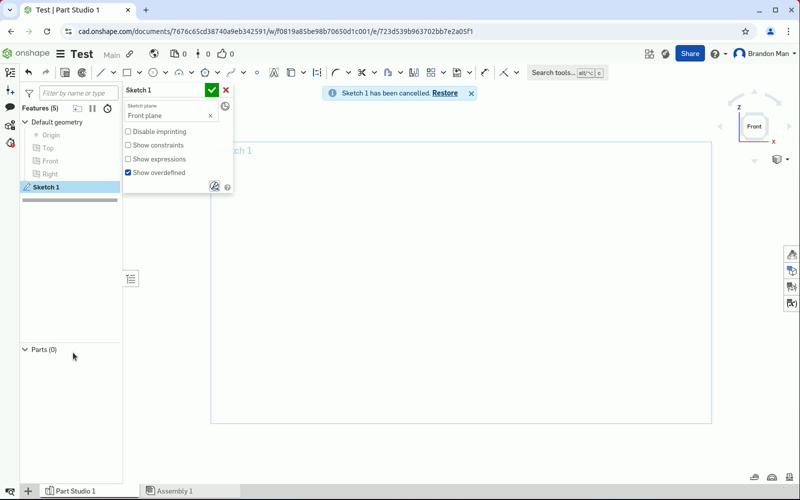
key(y)
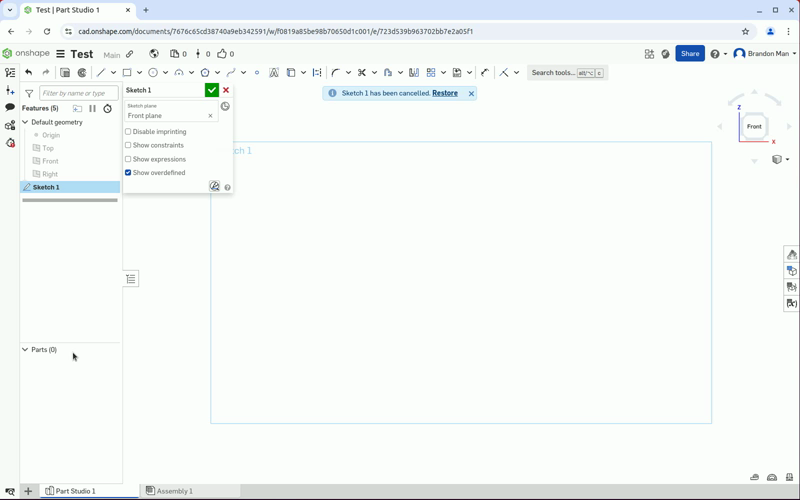
key(c)
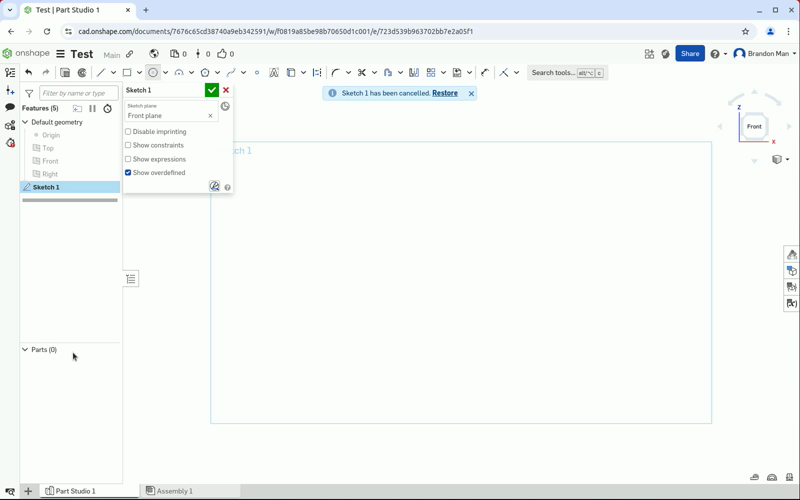
key_down(shift)
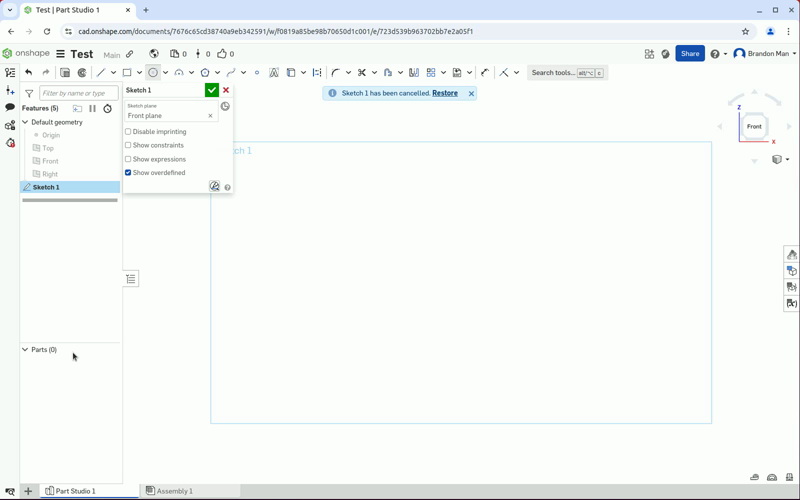
mouse_move(417, 183)
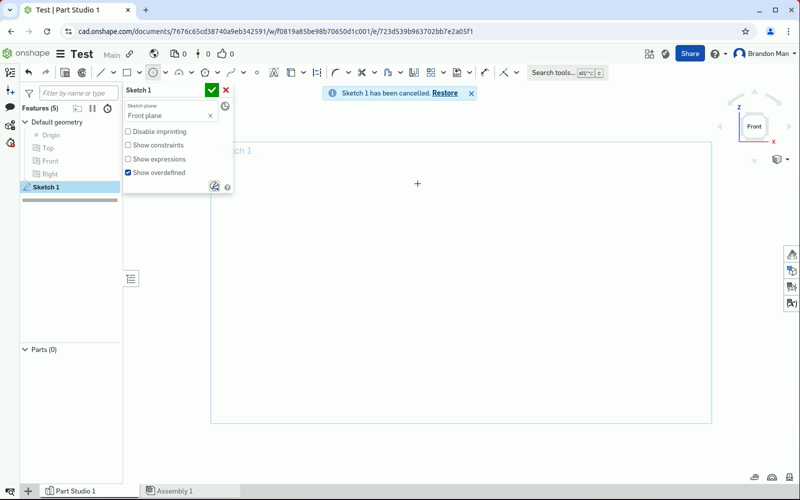
click(417, 183)
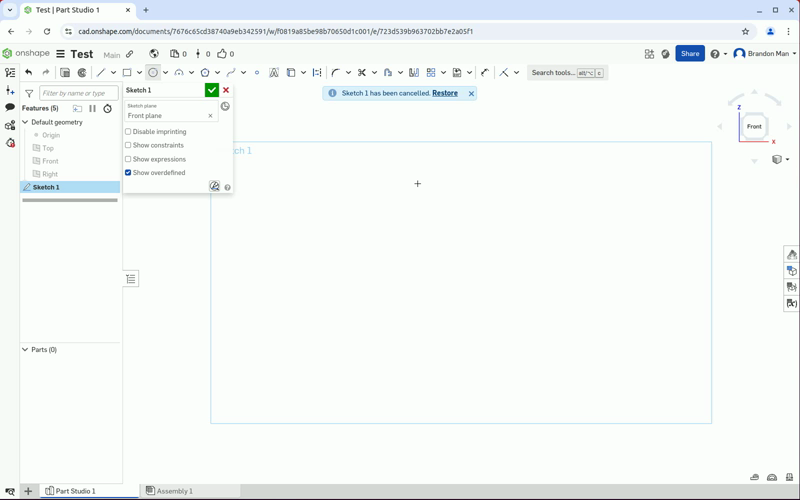
key_up(shift)
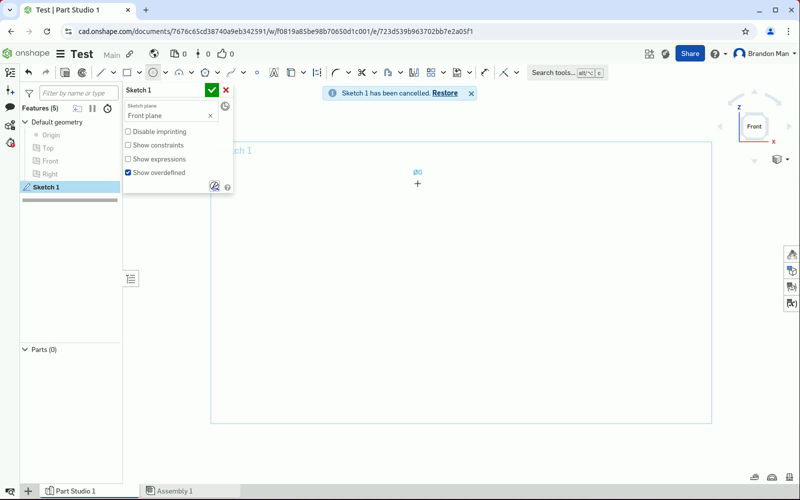
mouse_move(431, 183)
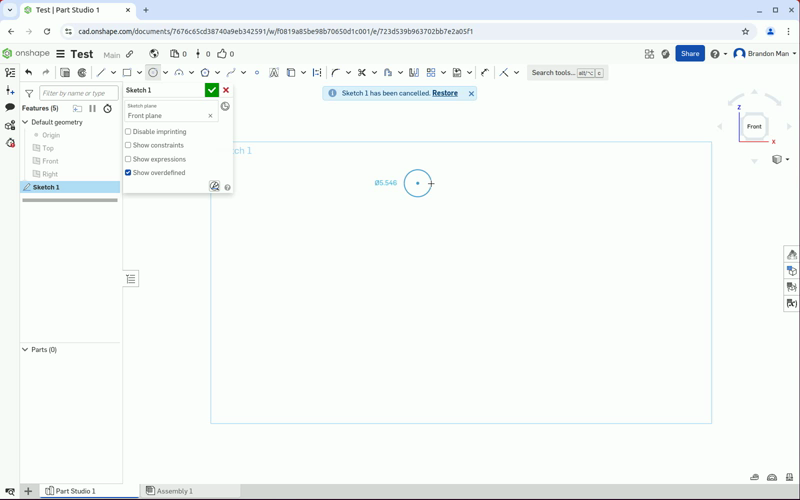
click(431, 183)
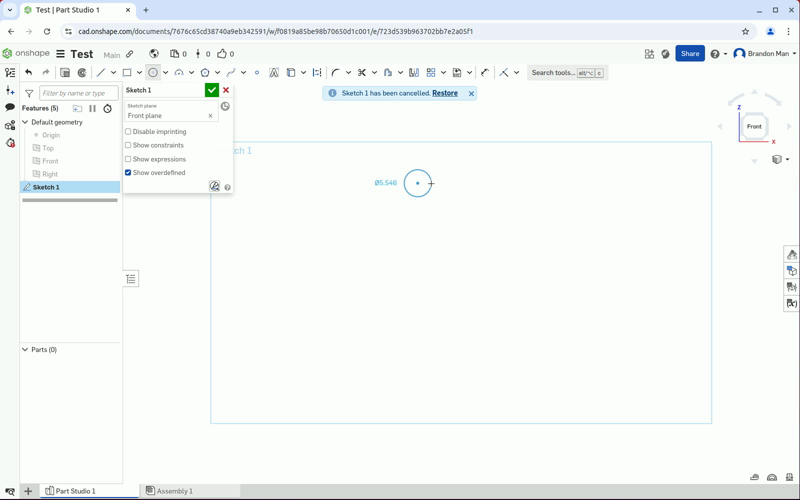
key(esc)
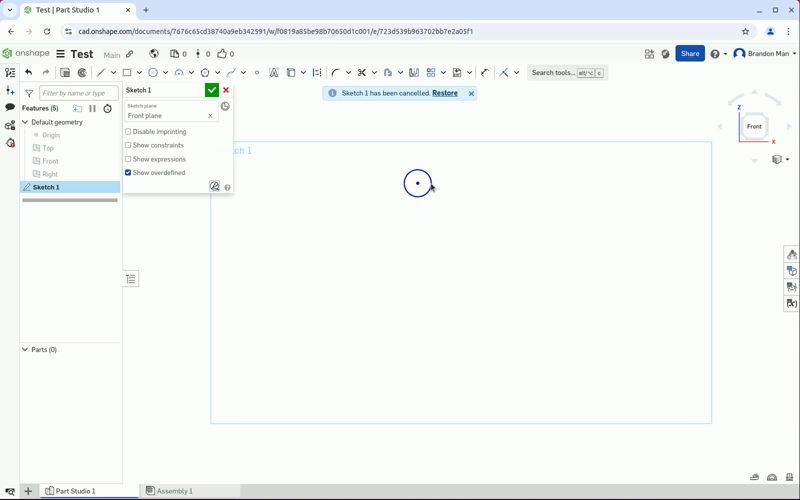
key(c)
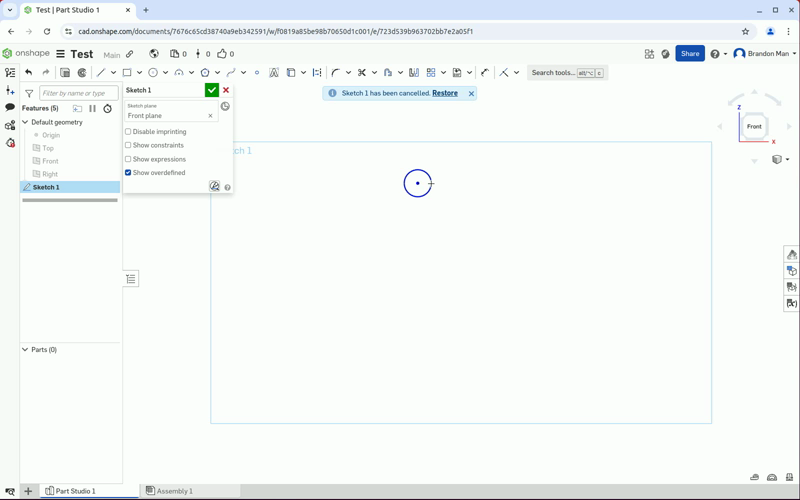
key_down(shift)
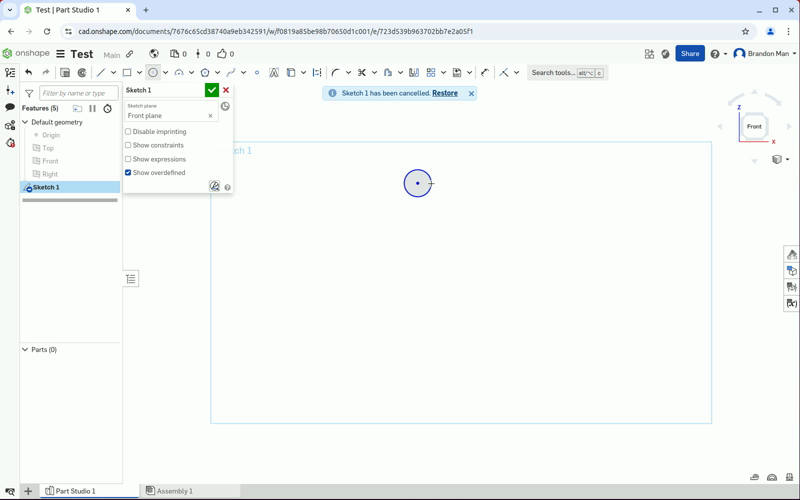
mouse_move(417, 183)
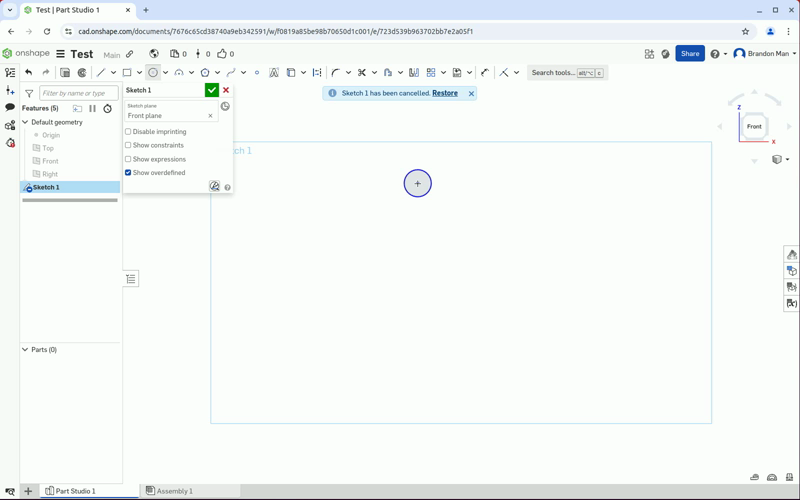
click(417, 183)
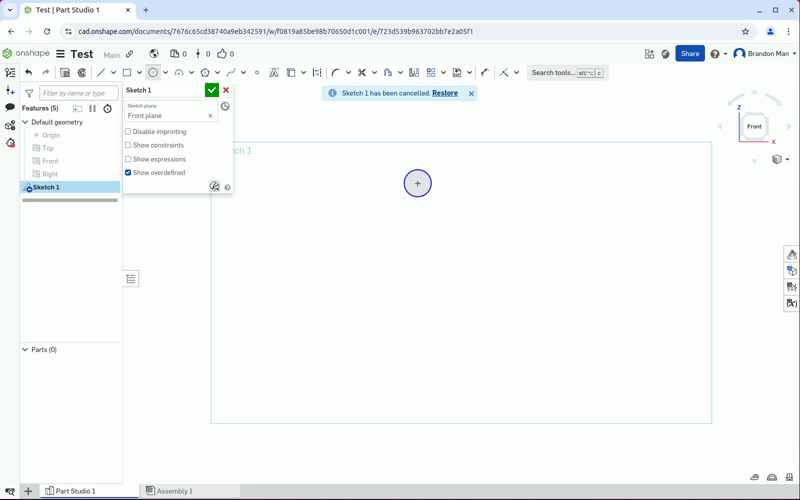
key_up(shift)
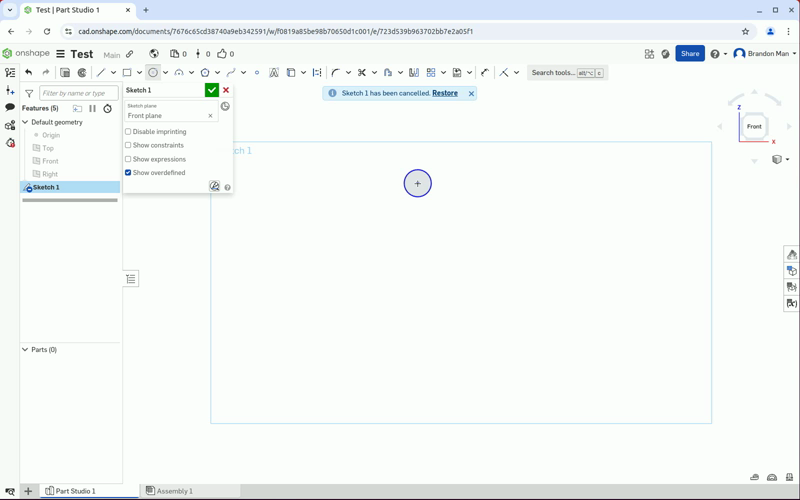
mouse_move(422, 183)
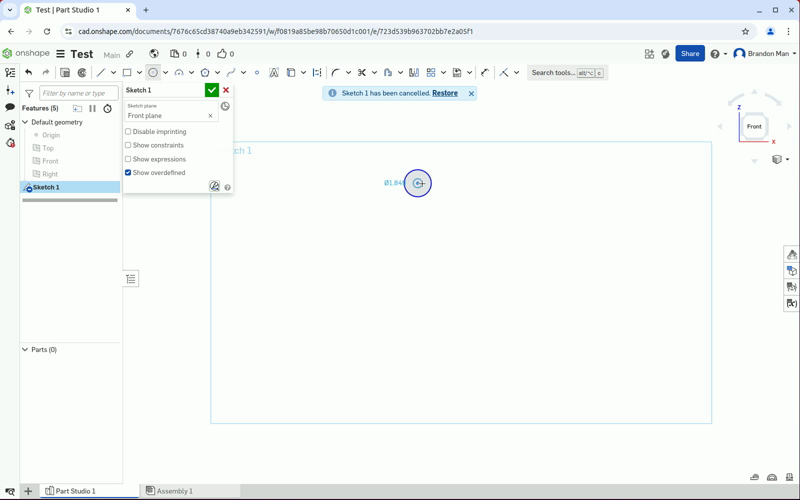
click(422, 183)
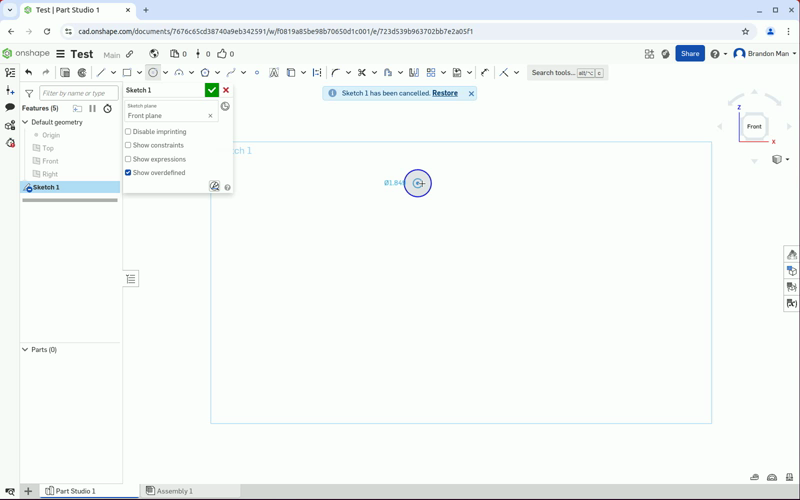
key(esc)
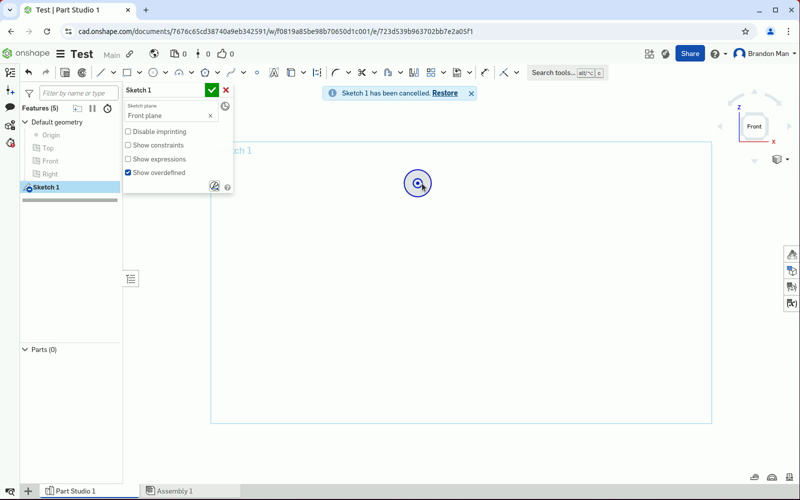
mouse_move(423, 187)
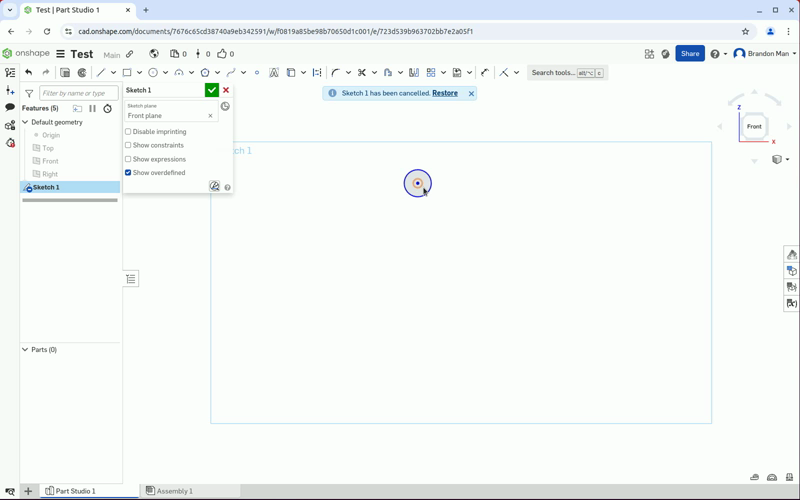
scroll(6)
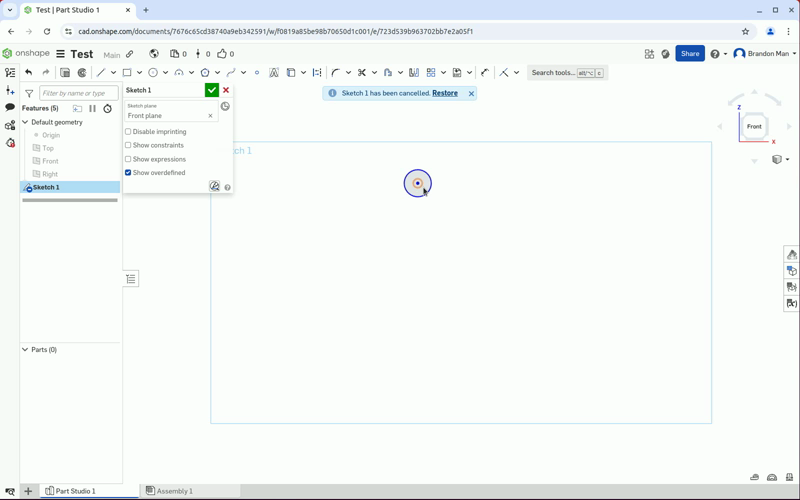
scroll(6)
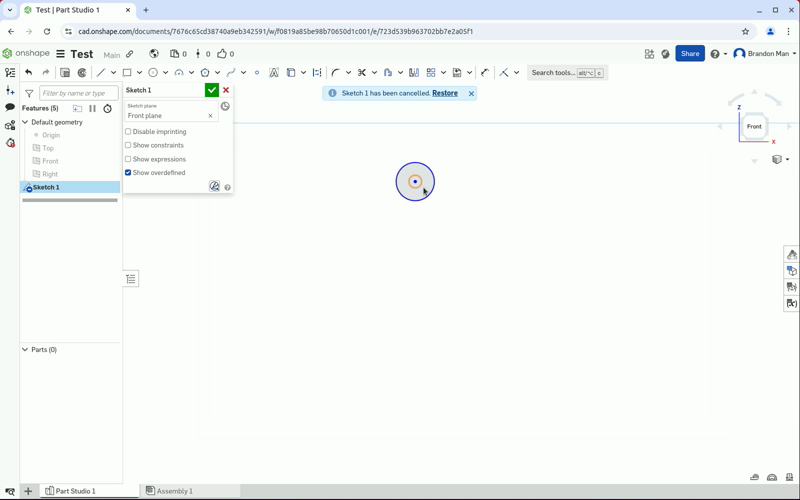
scroll(6)
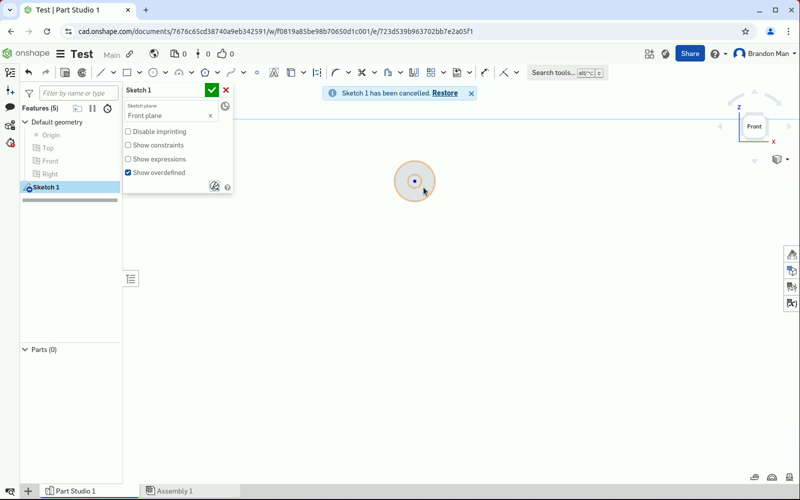
scroll(6)
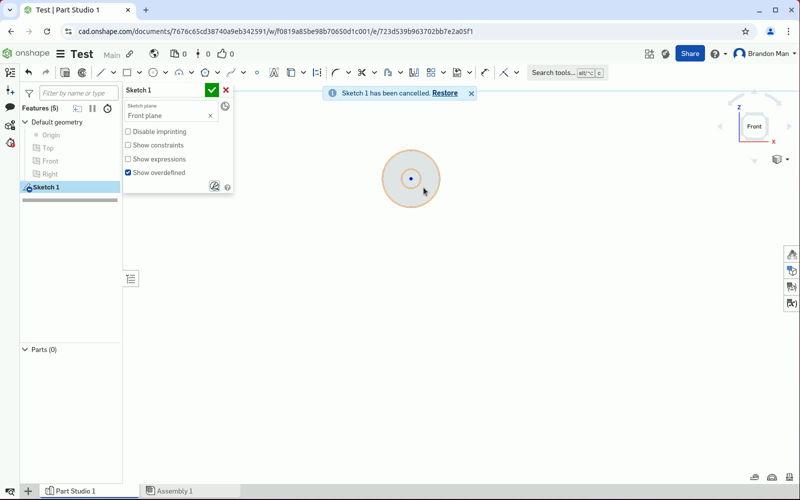
scroll(6)
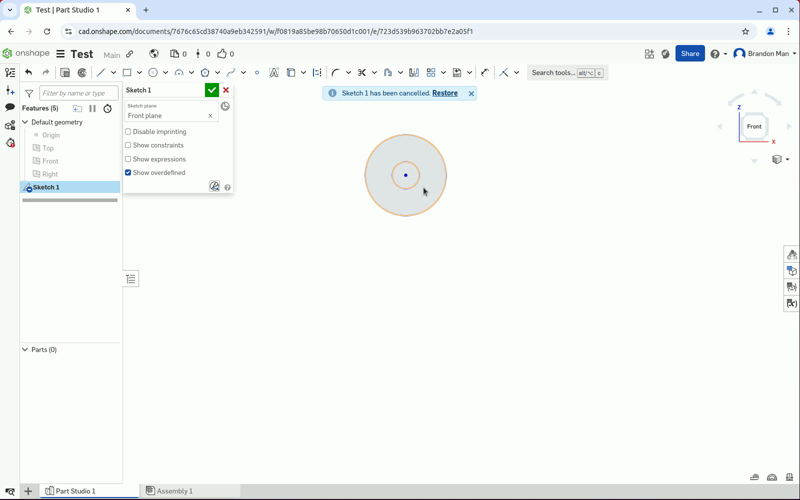
scroll(6)
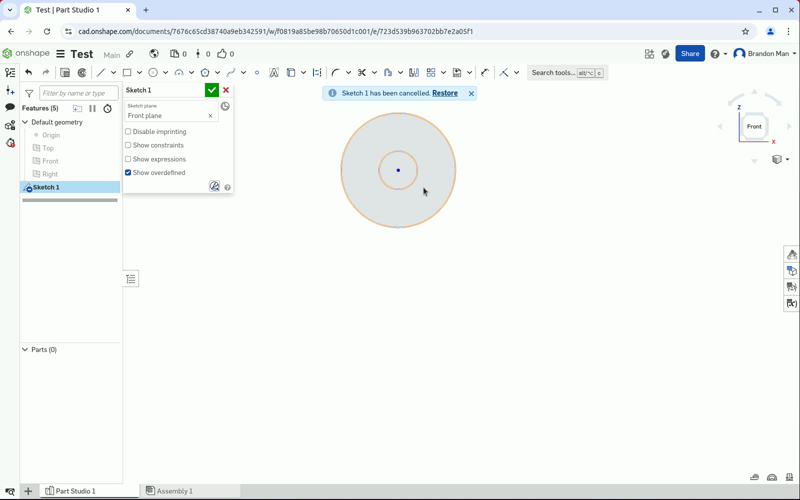
scroll(6)
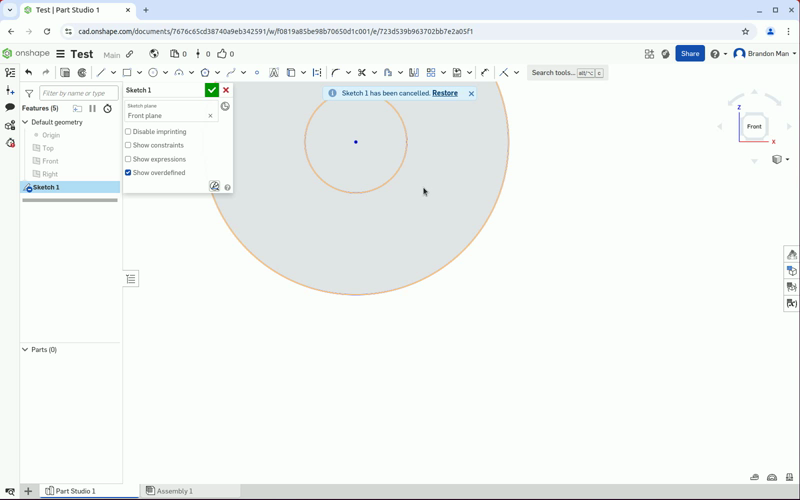
click(423, 187)
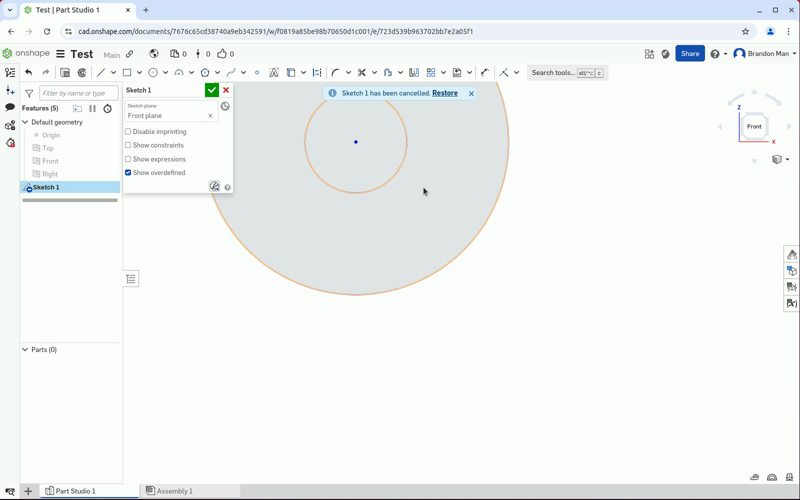
scroll(-6)
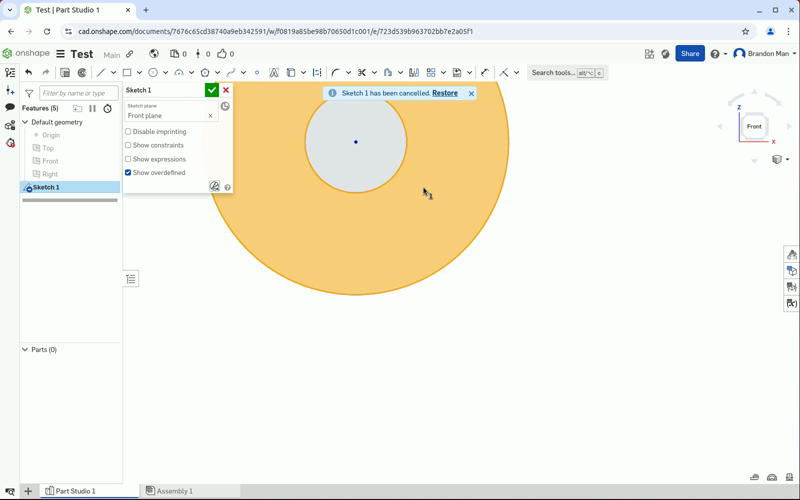
scroll(-6)
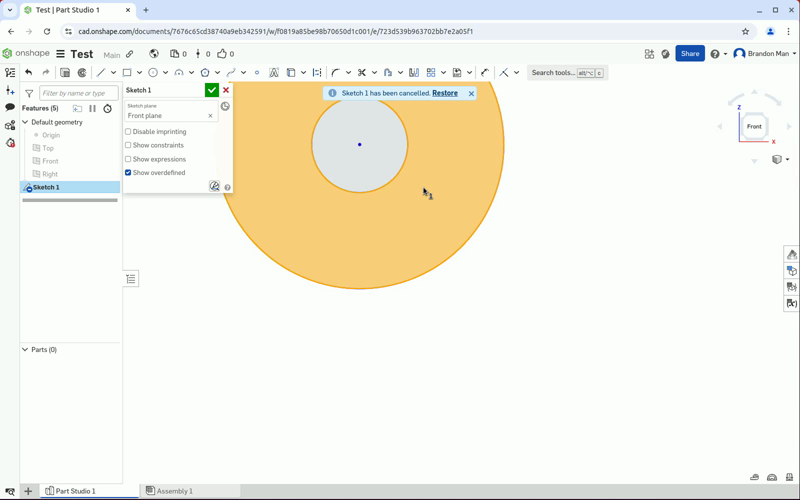
scroll(-6)
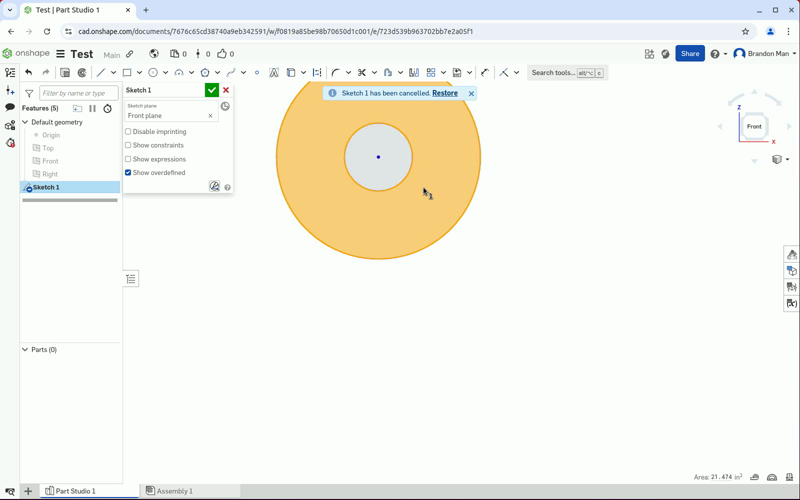
scroll(-6)
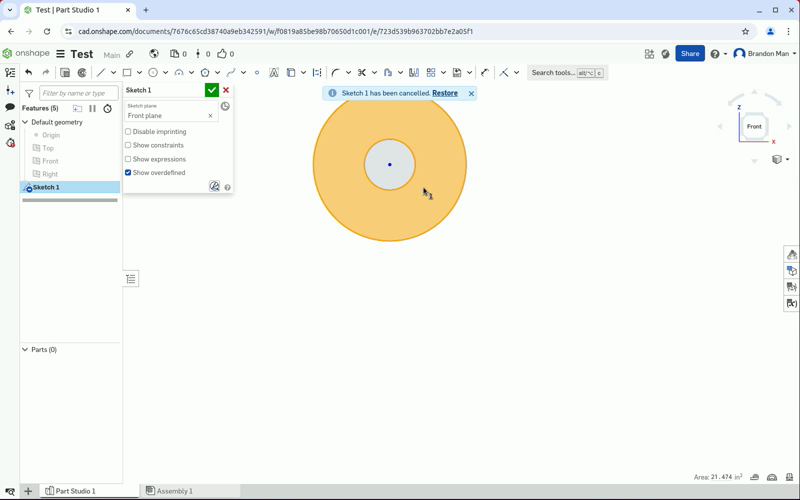
scroll(-6)
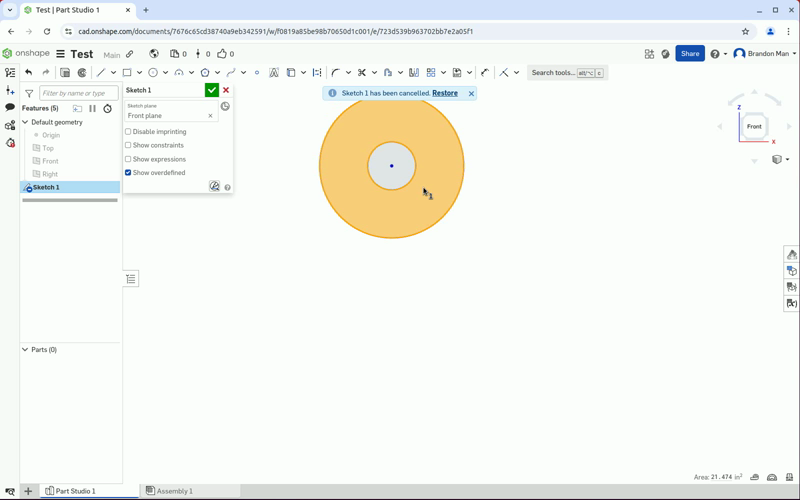
scroll(-6)
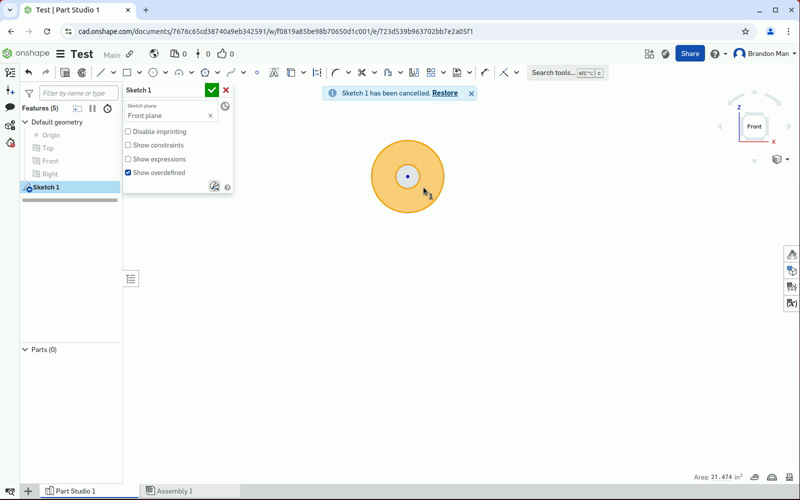
scroll(-6)
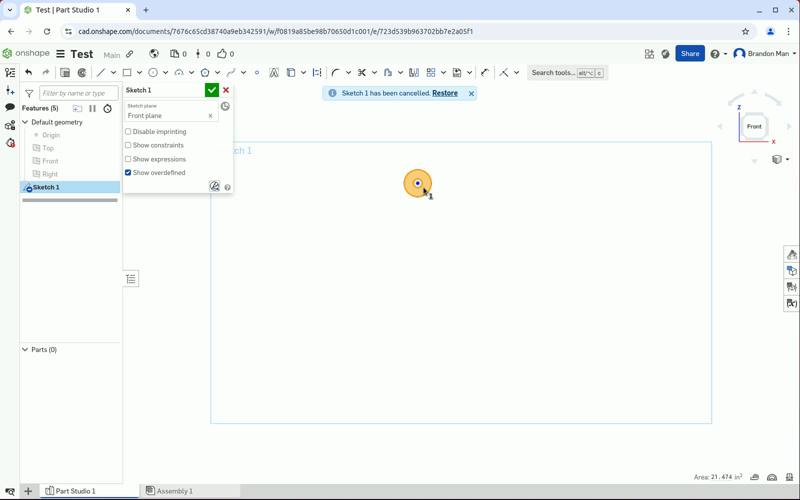
mouse_move(73, 352)
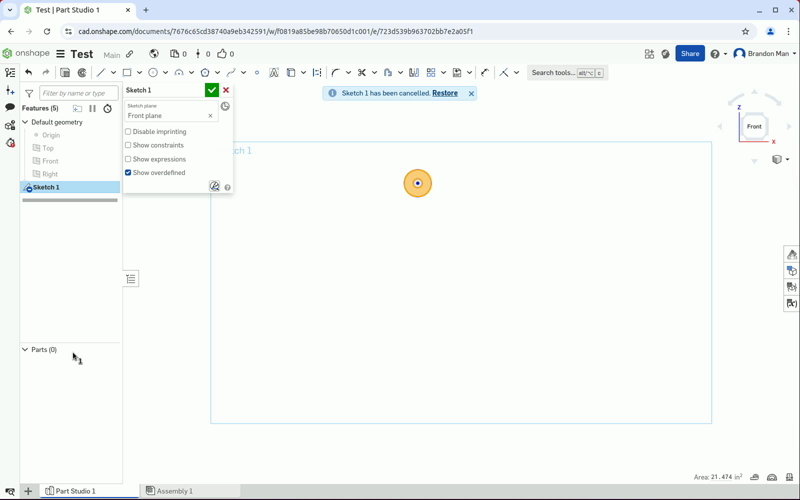
key(shift+y)
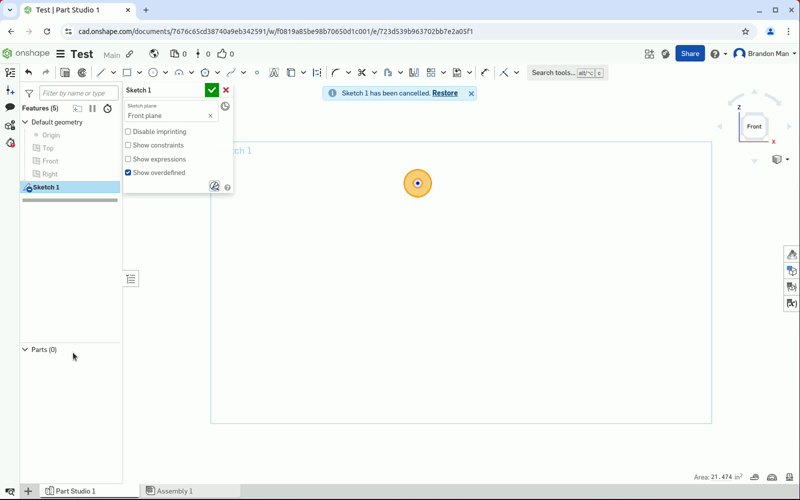
key(shift+e)
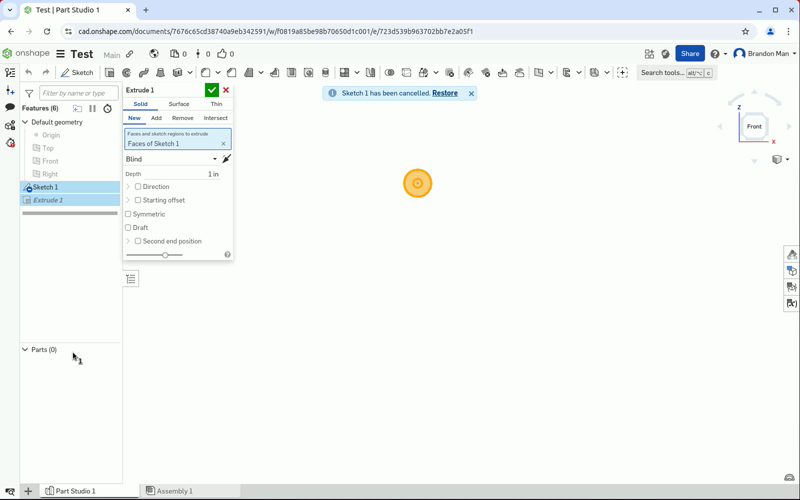
mouse_move(143, 106)
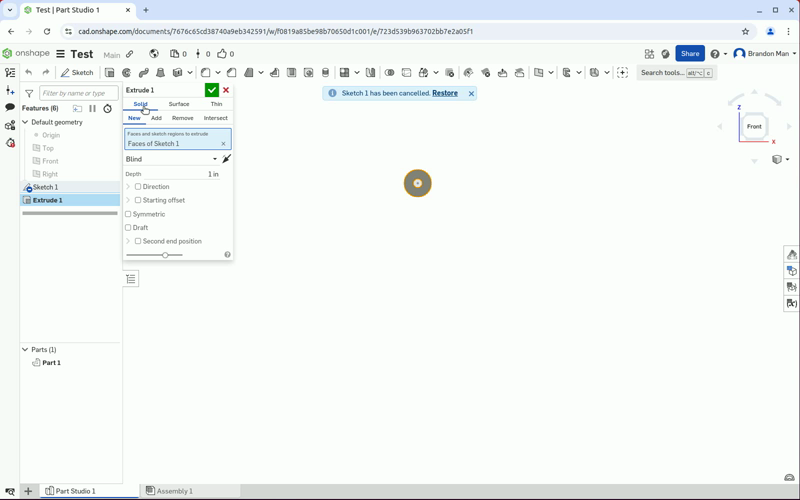
click(143, 106)
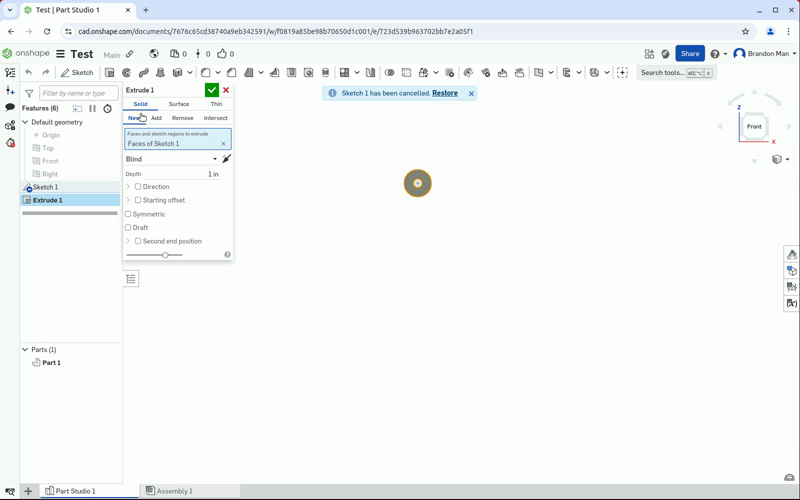
mouse_move(137, 120)
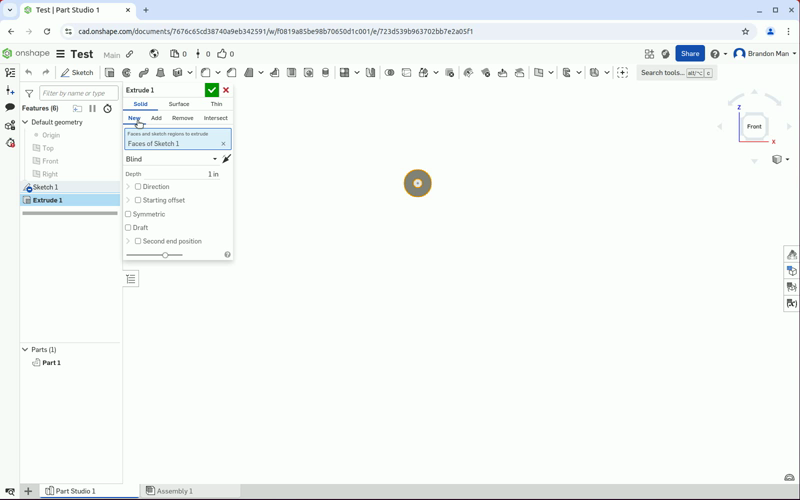
click(137, 120)
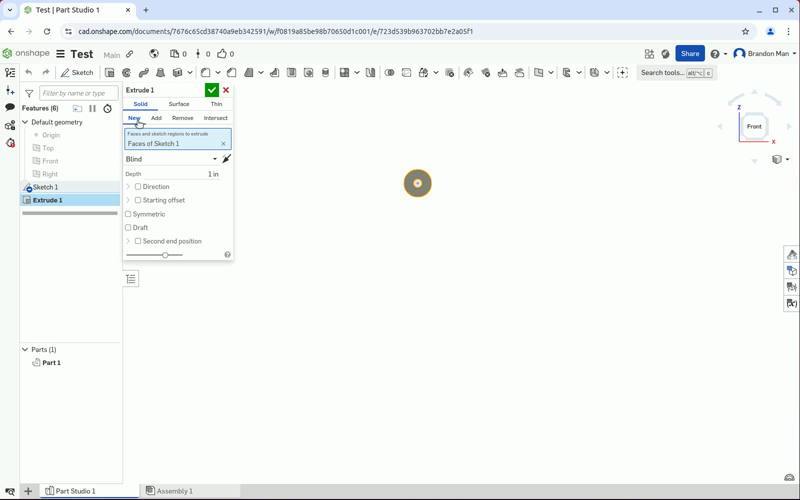
key(tab, 4)
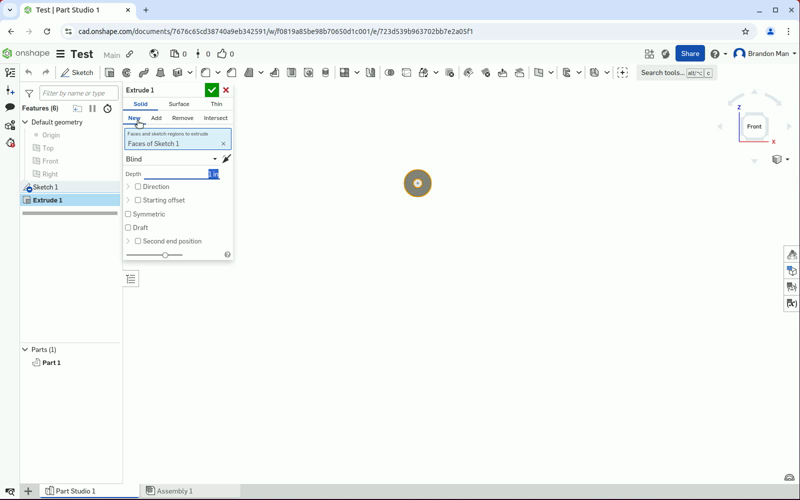
text(0.963)
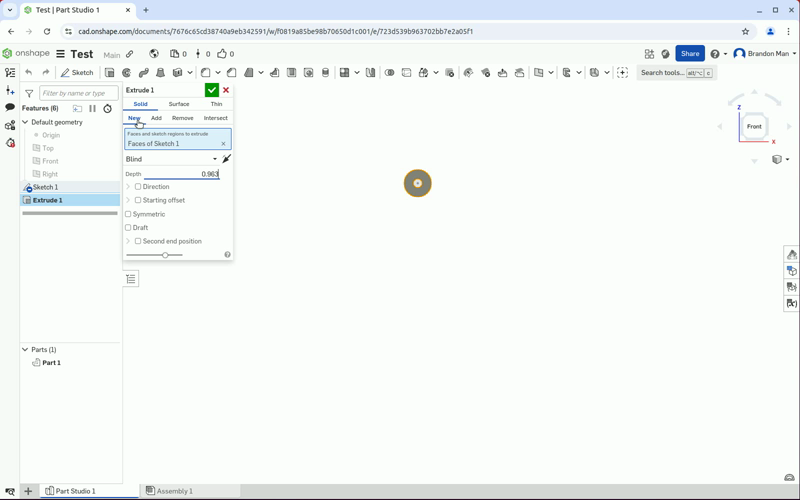
key(enter)
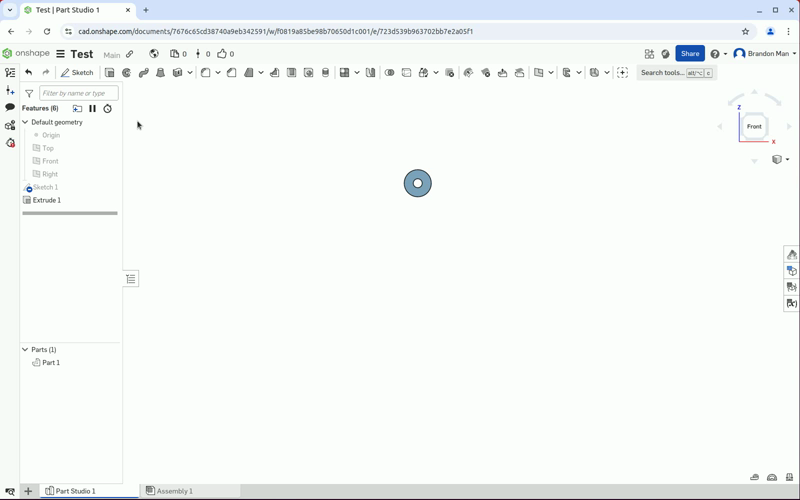
key(shift+h)
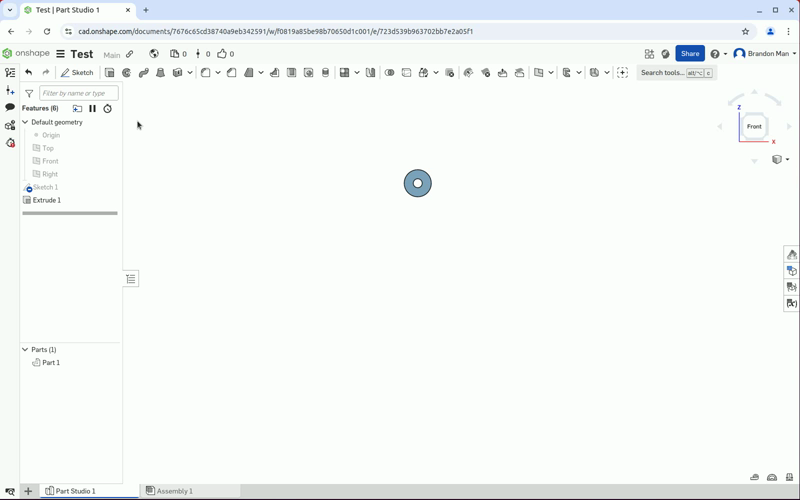
key(shift+h)
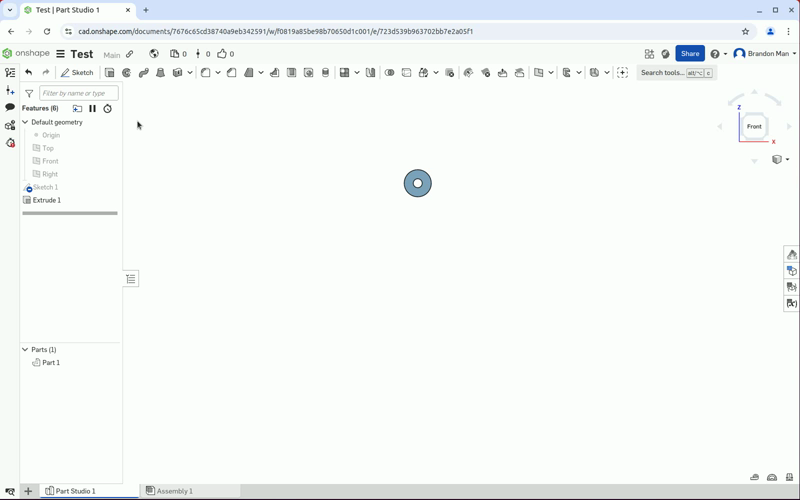
mouse_move(73, 189)
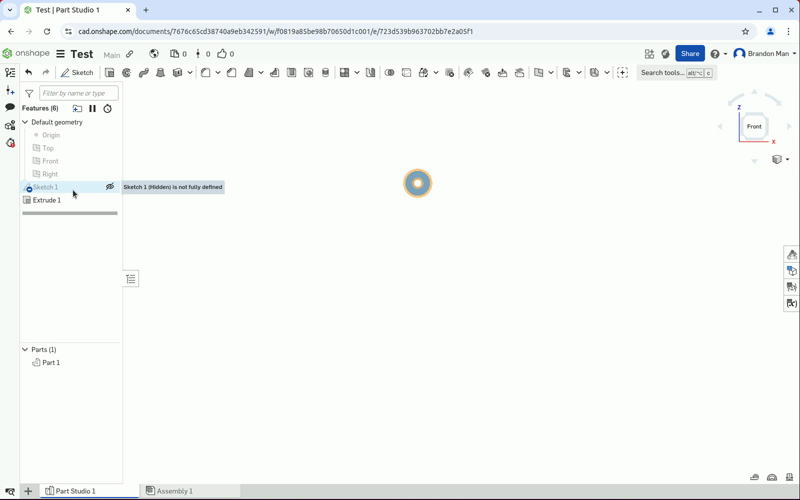
click(73, 189)
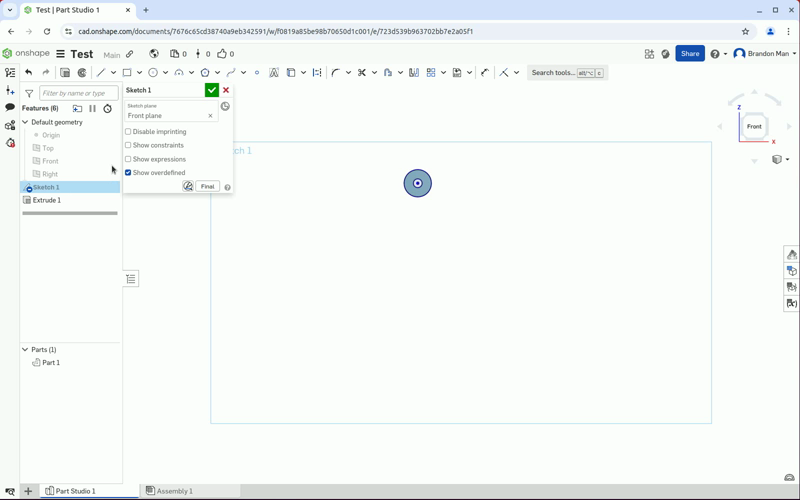
mouse_move(229, 92)
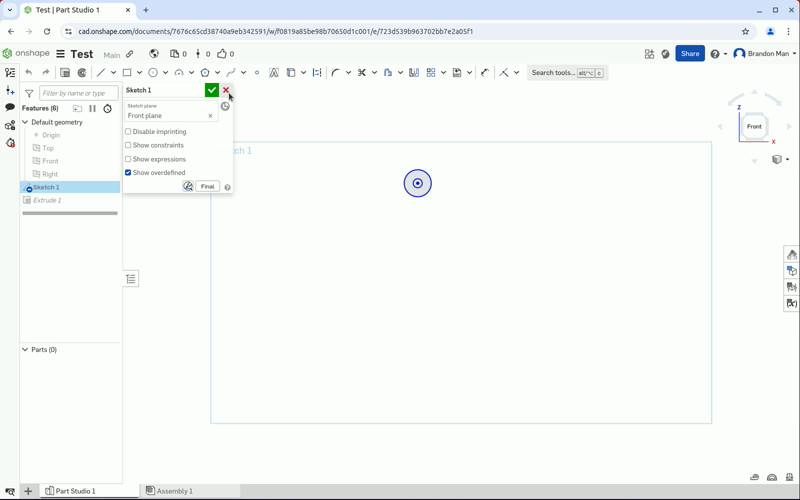
click(229, 92)
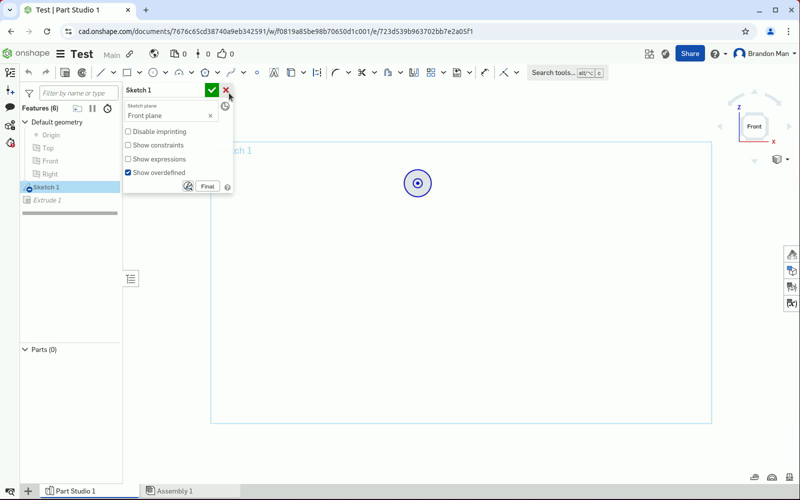
key(shift+s)
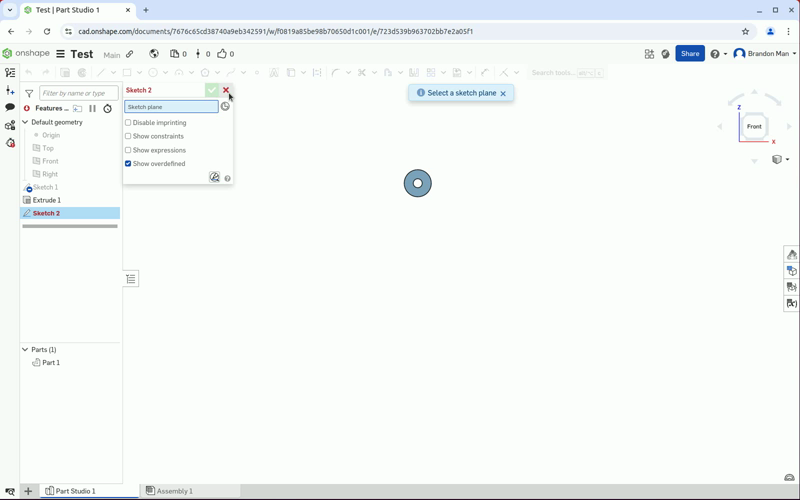
mouse_move(73, 163)
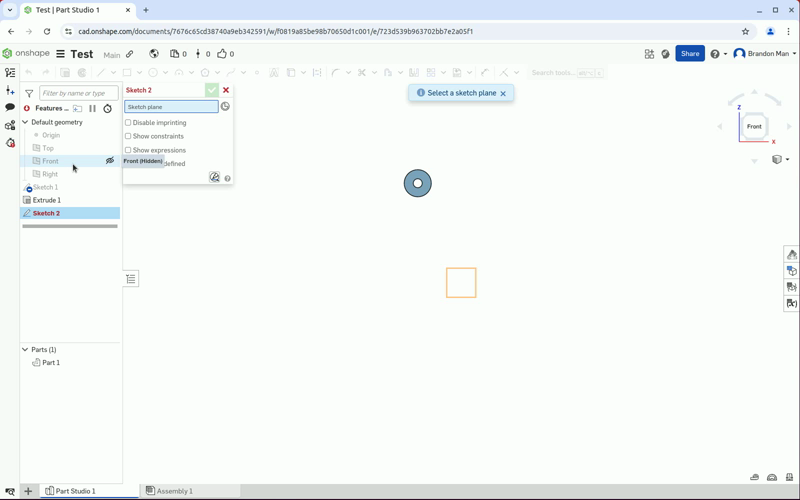
click(73, 163)
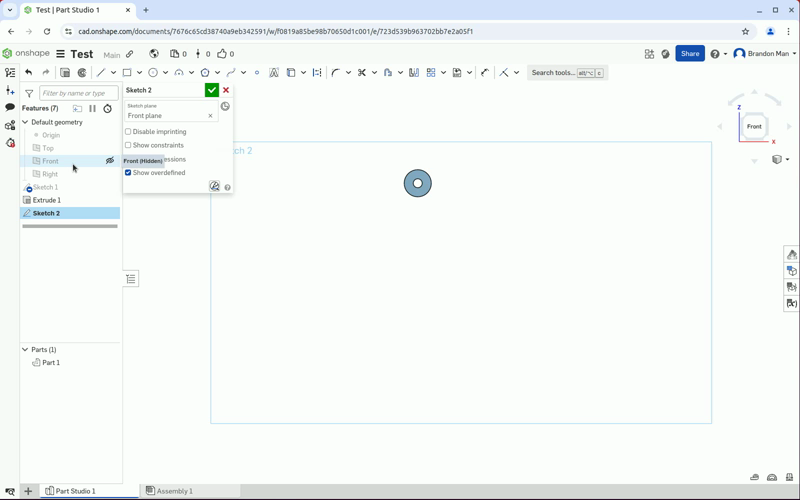
mouse_move(73, 352)
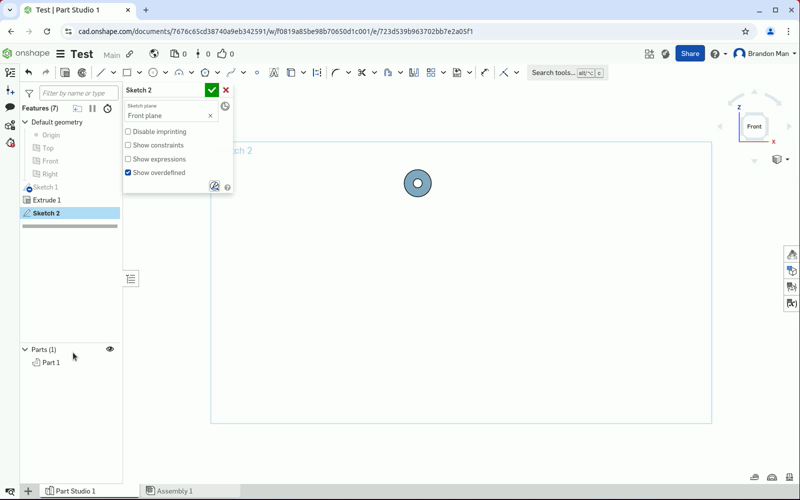
key(y)
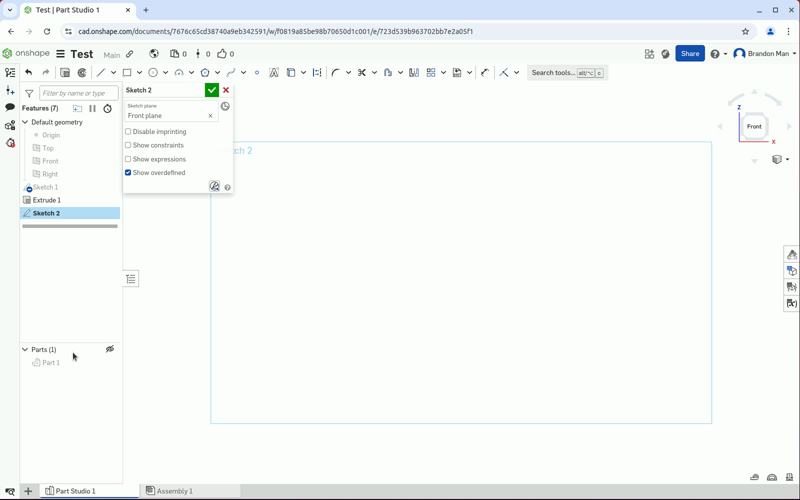
key(a)
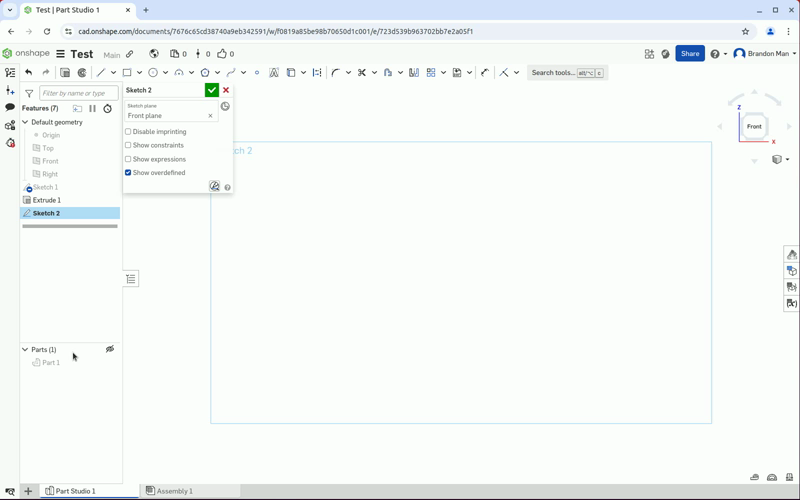
key_down(shift)
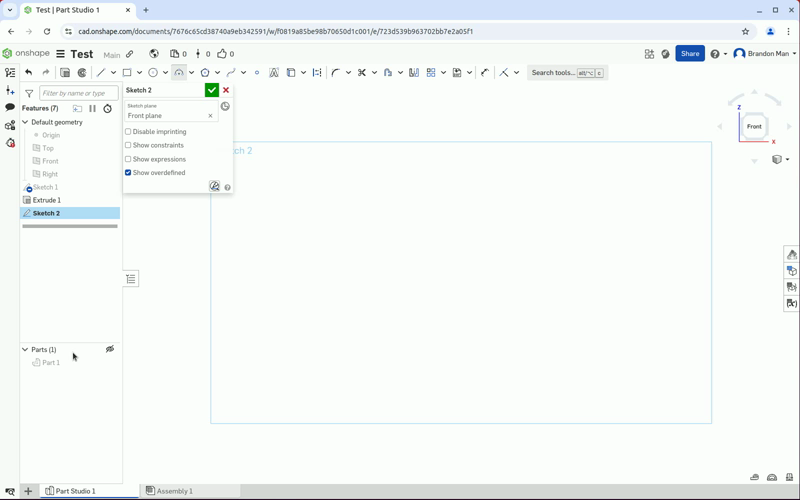
mouse_move(395, 251)
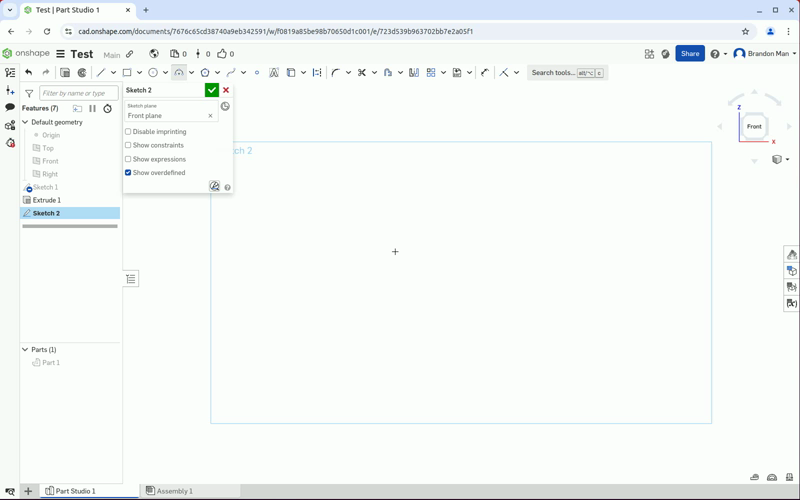
click(395, 251)
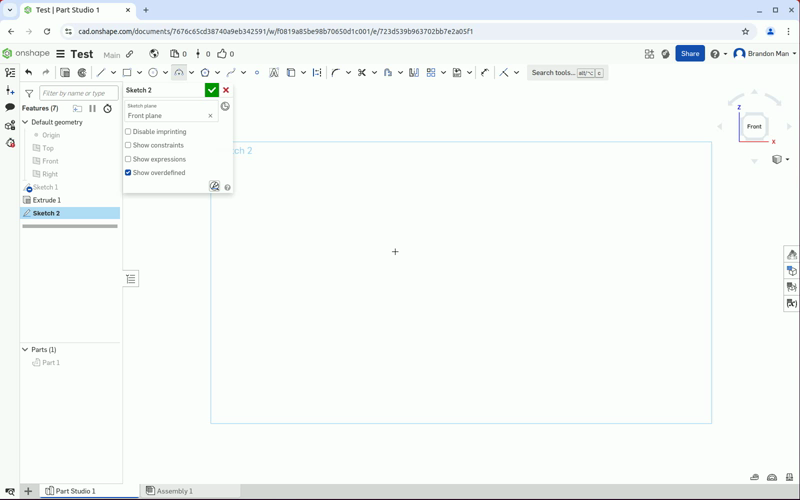
key_up(shift)
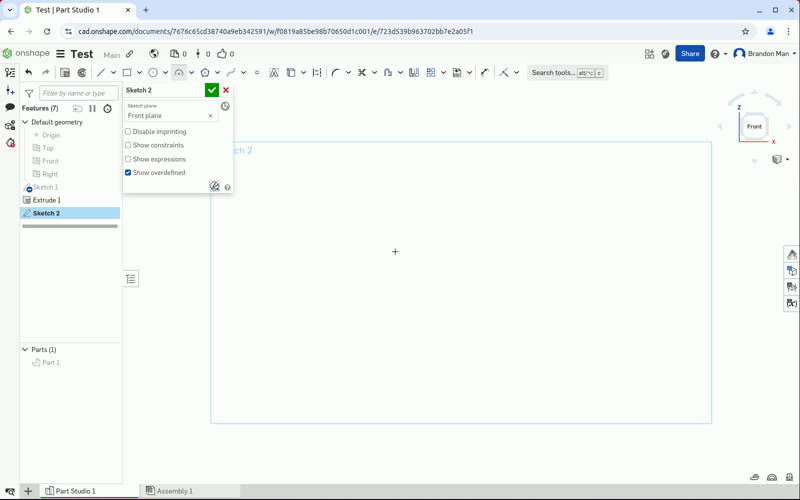
key_down(shift)
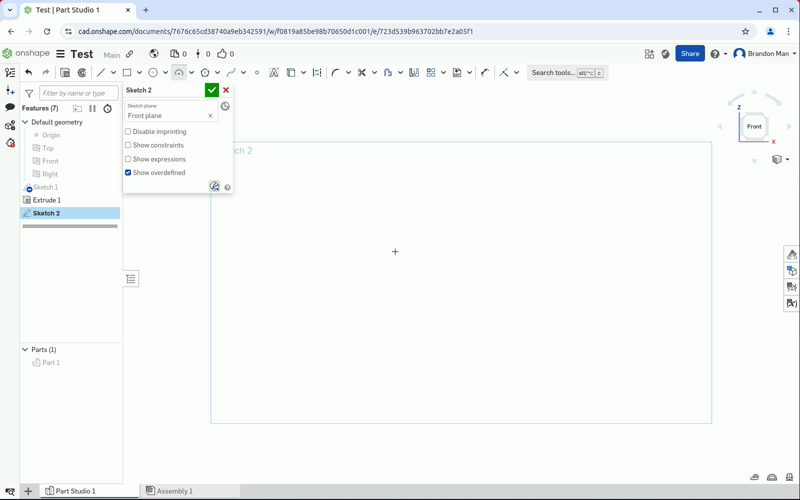
mouse_move(438, 251)
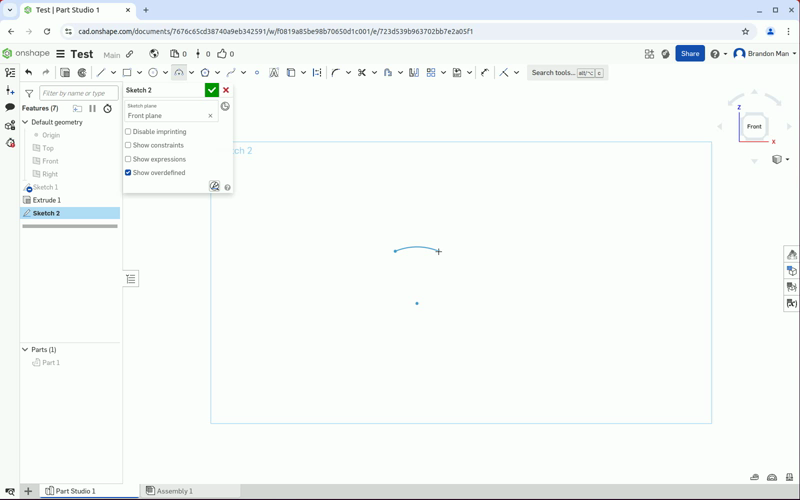
click(438, 251)
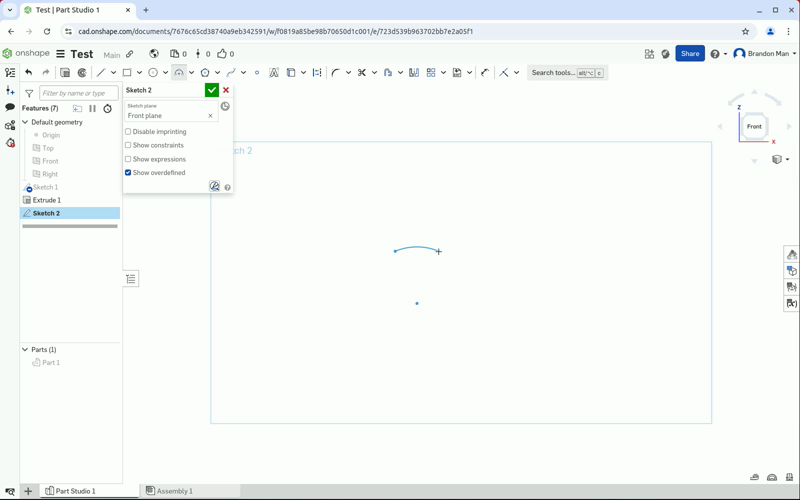
mouse_move(416, 231)
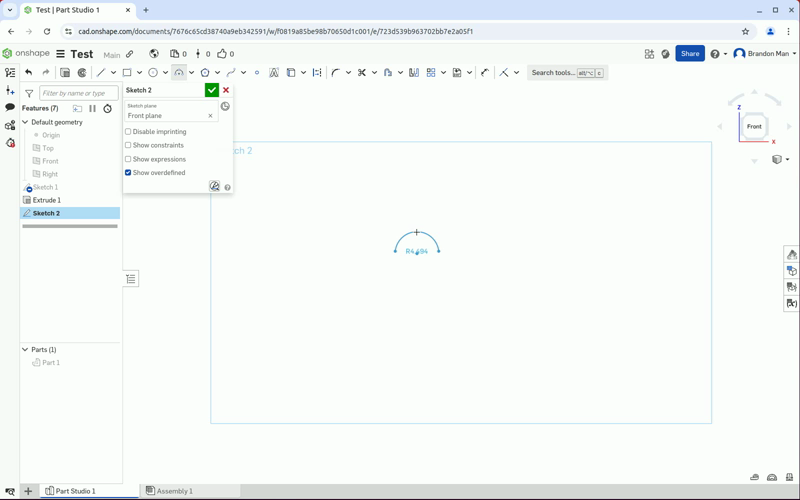
click(416, 231)
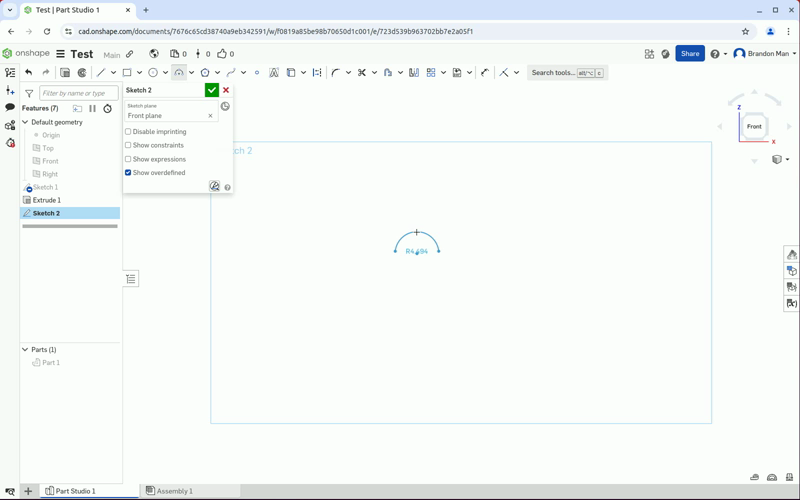
key_up(shift)
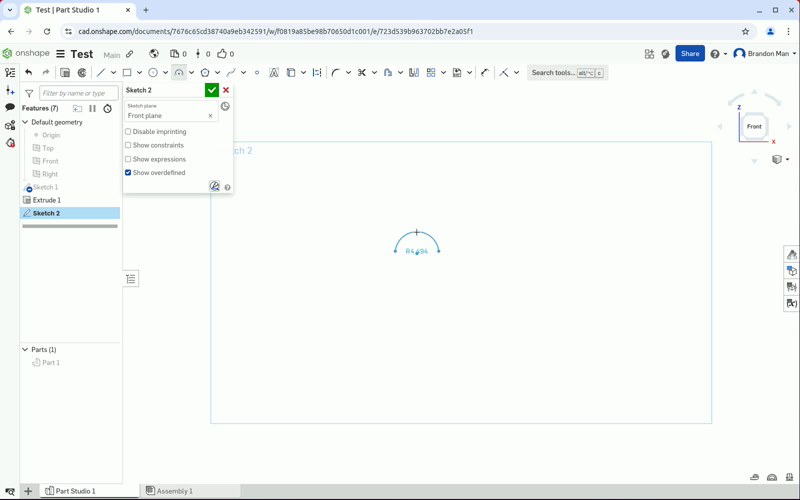
key(esc)
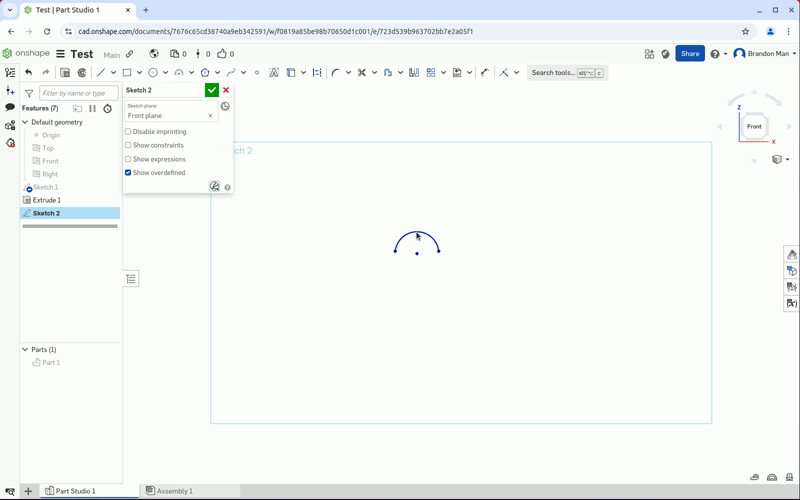
key(l)
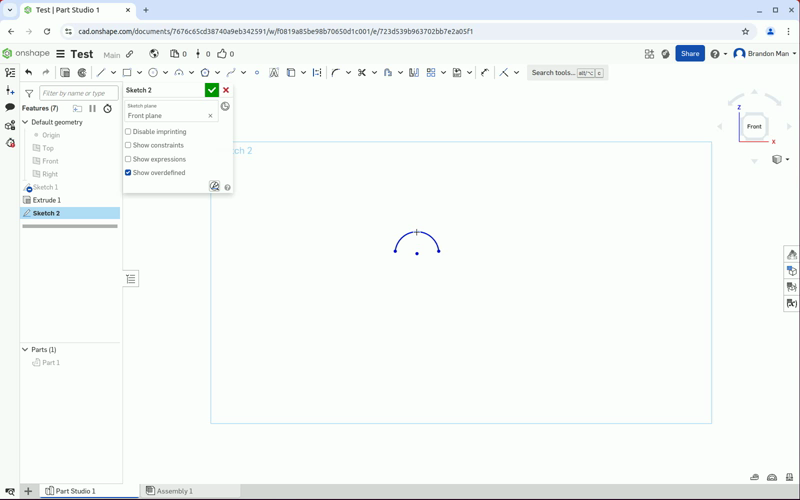
mouse_move(438, 251)
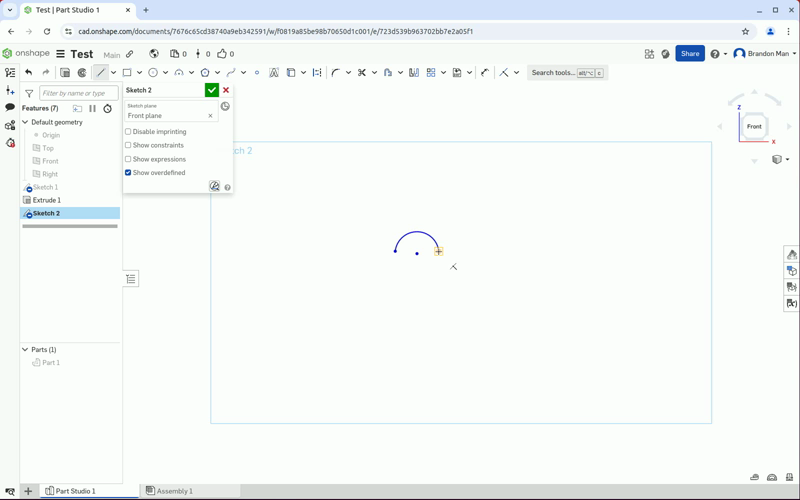
click(438, 251)
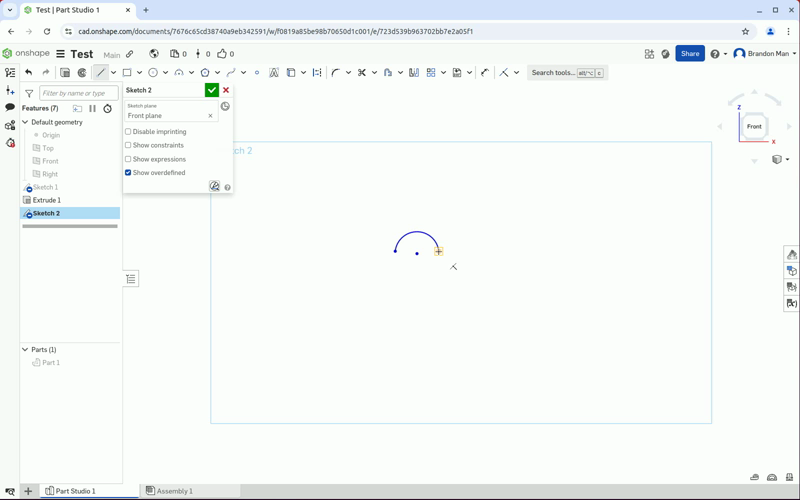
key_down(shift)
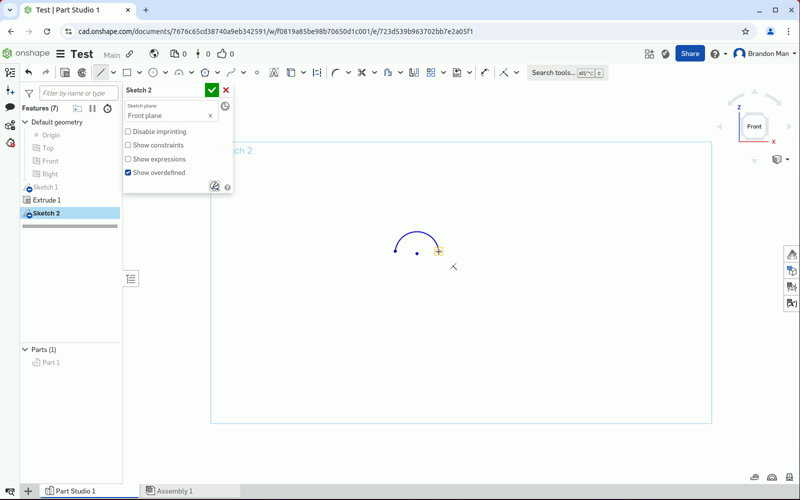
mouse_move(430, 181)
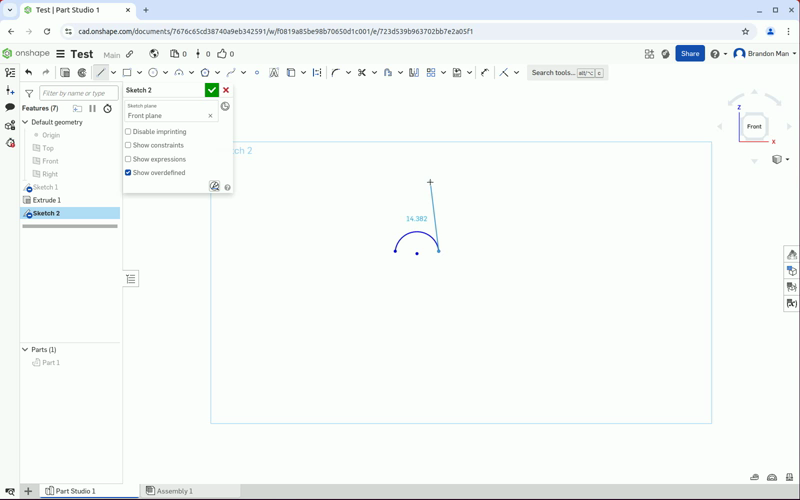
click(430, 181)
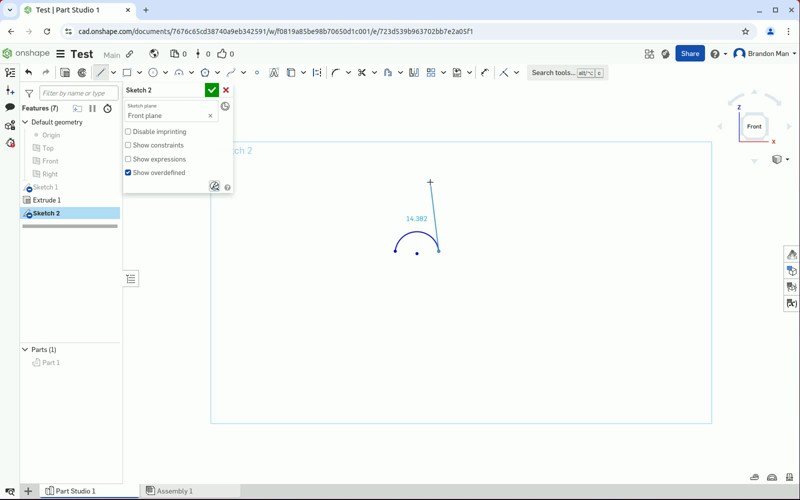
key_up(shift)
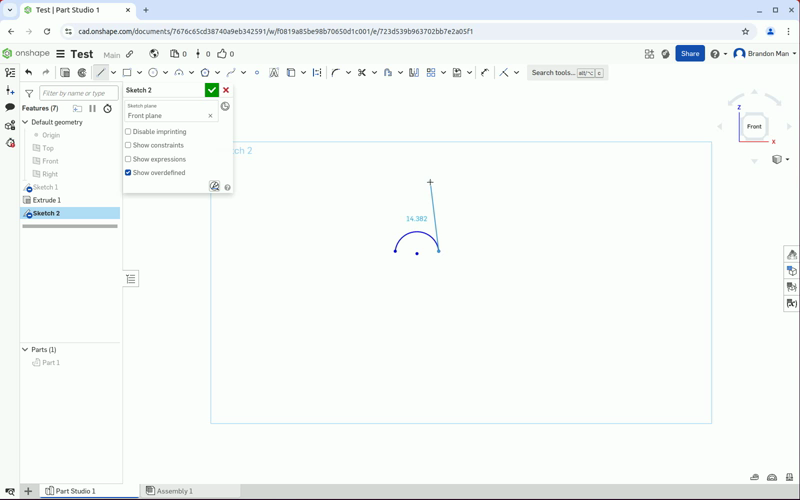
key(esc)
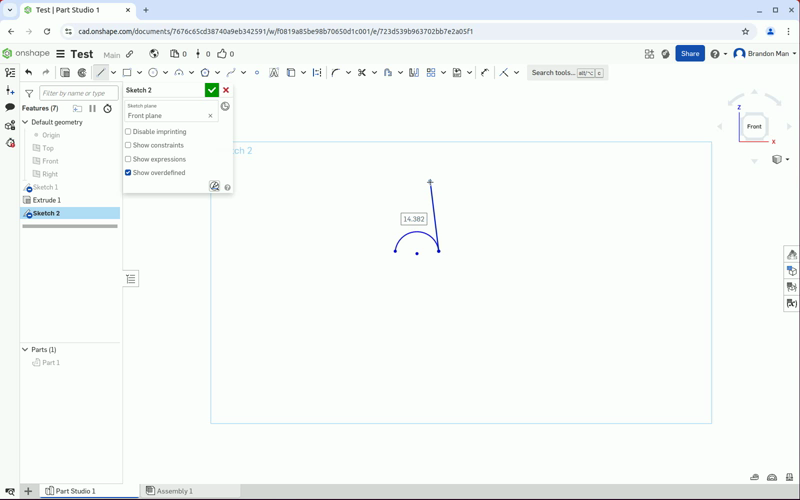
key(a)
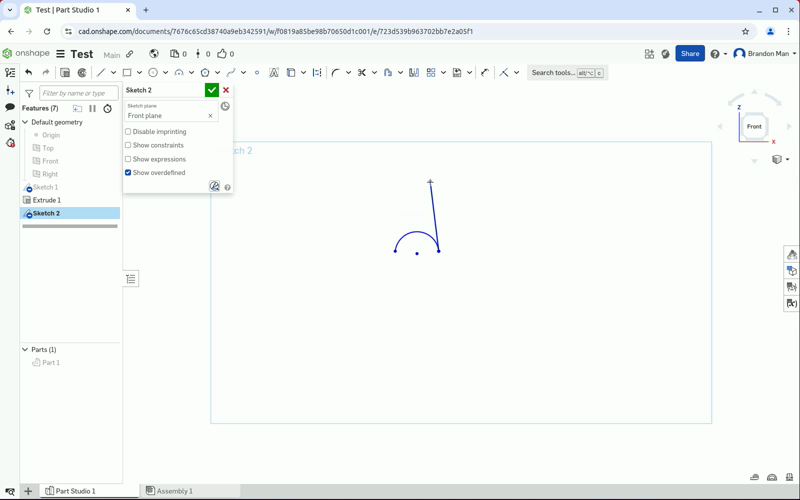
mouse_move(430, 181)
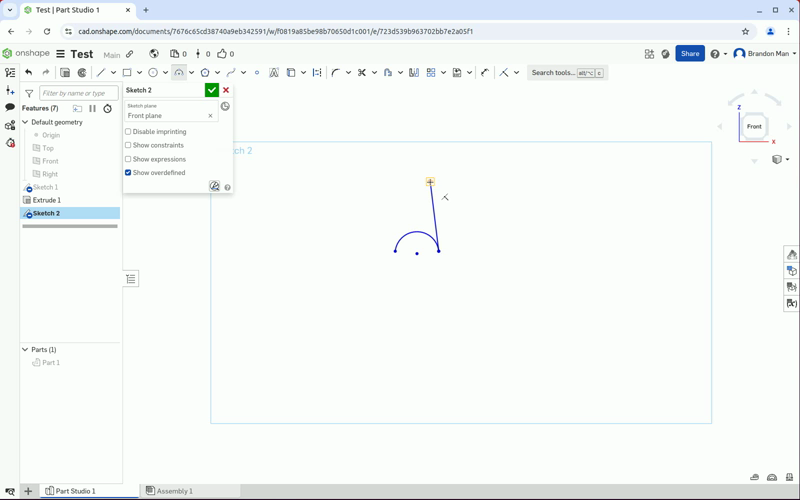
click(430, 181)
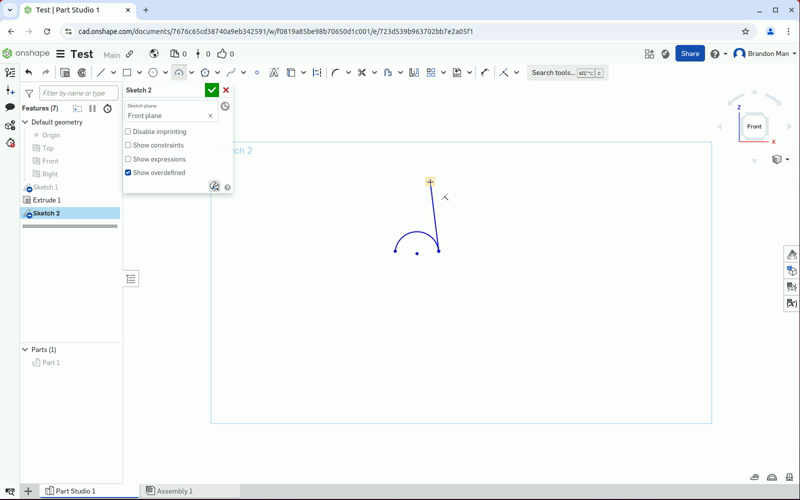
key_down(shift)
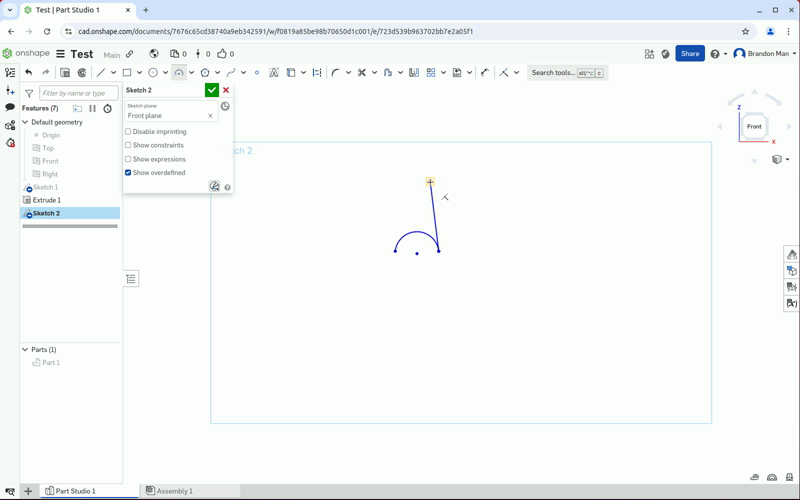
mouse_move(403, 181)
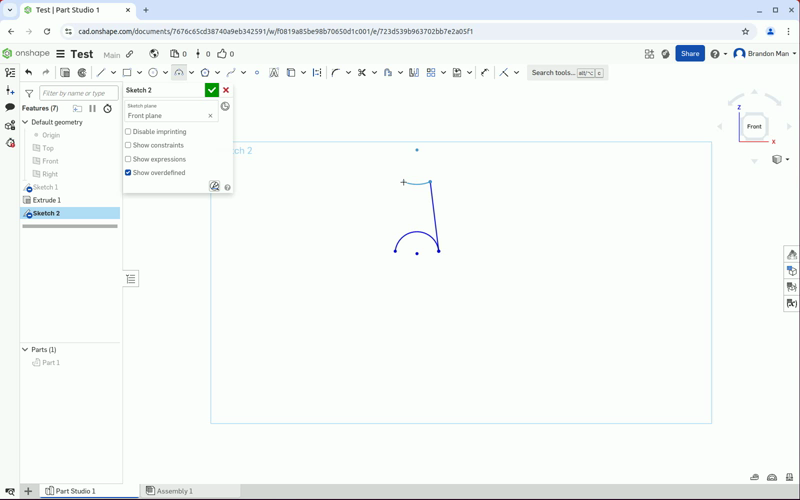
click(403, 181)
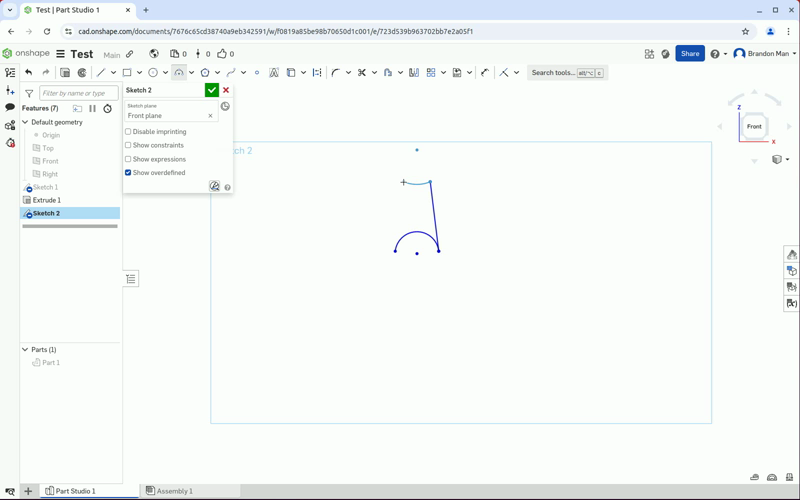
mouse_move(416, 196)
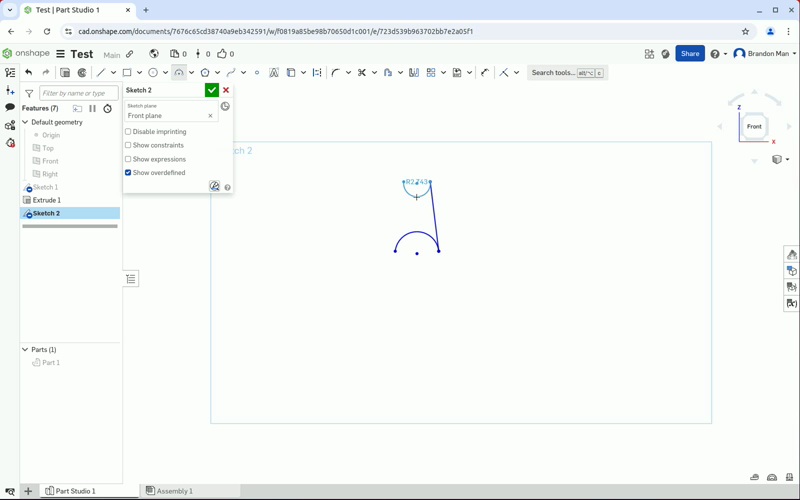
click(416, 196)
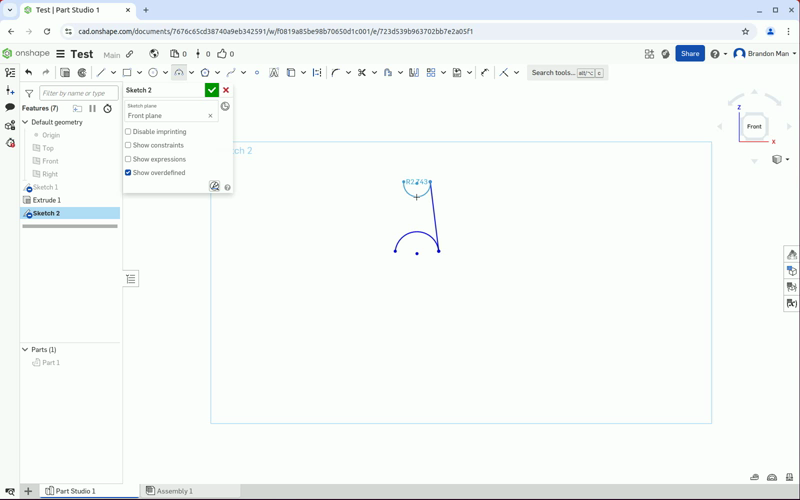
key_up(shift)
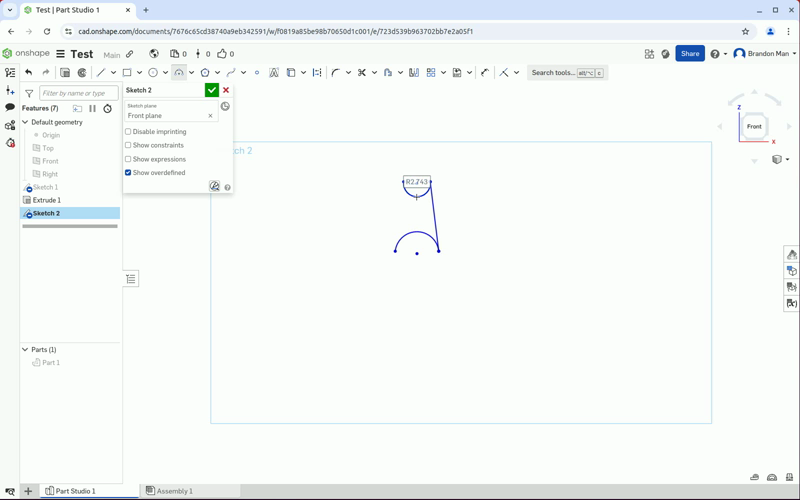
key(esc)
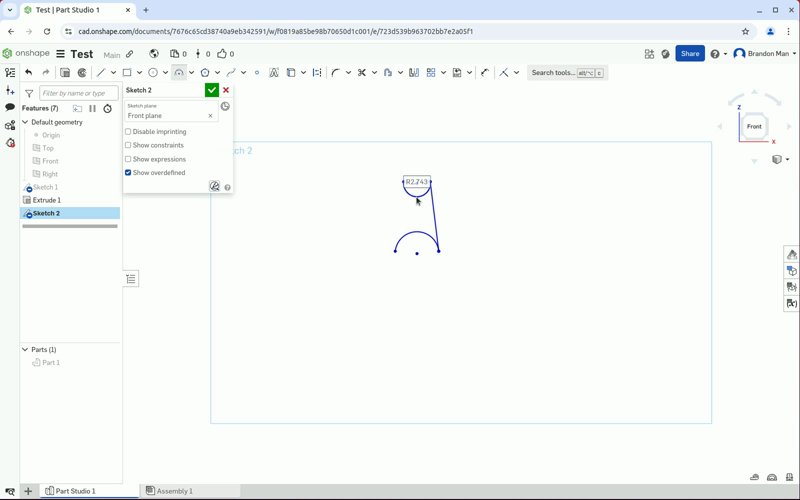
key(l)
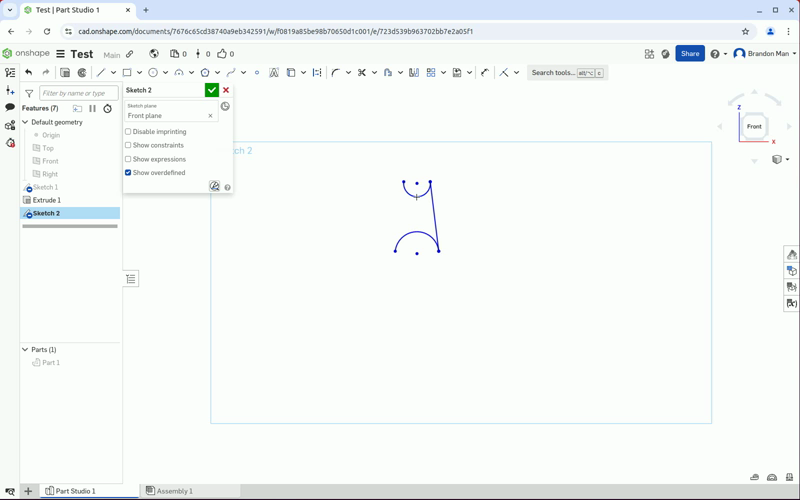
mouse_move(403, 181)
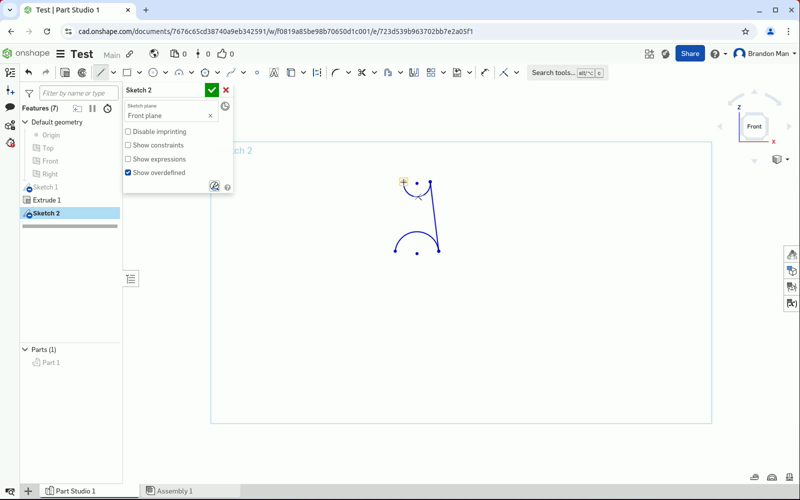
click(403, 181)
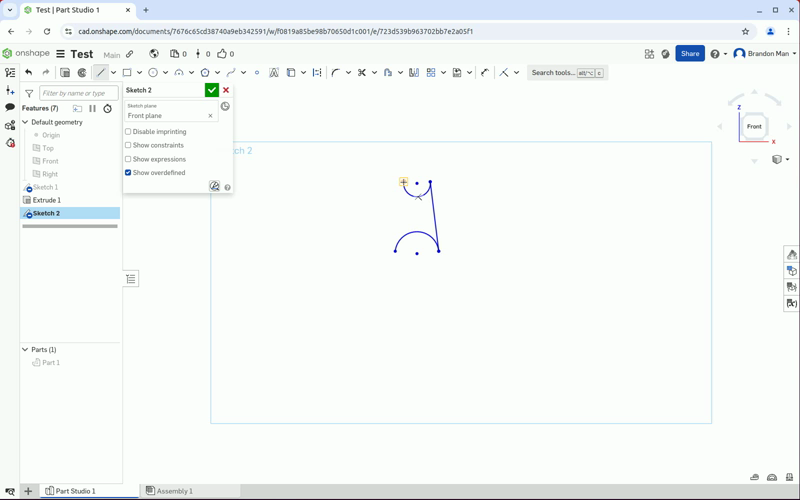
key_down(shift)
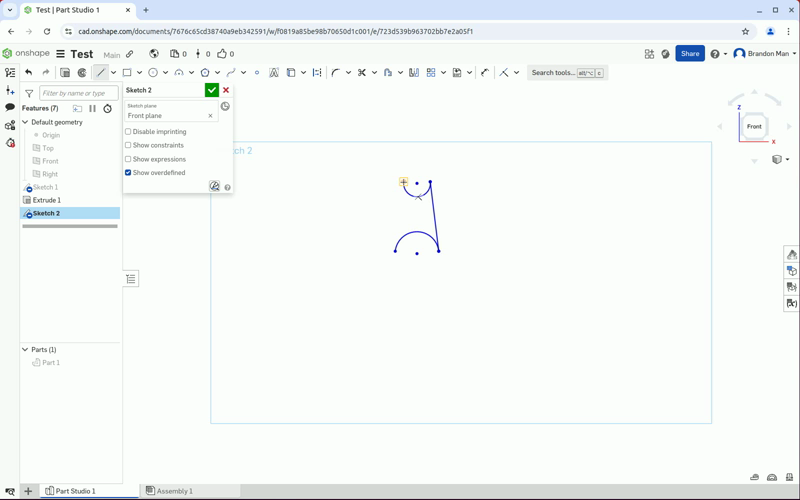
mouse_move(395, 251)
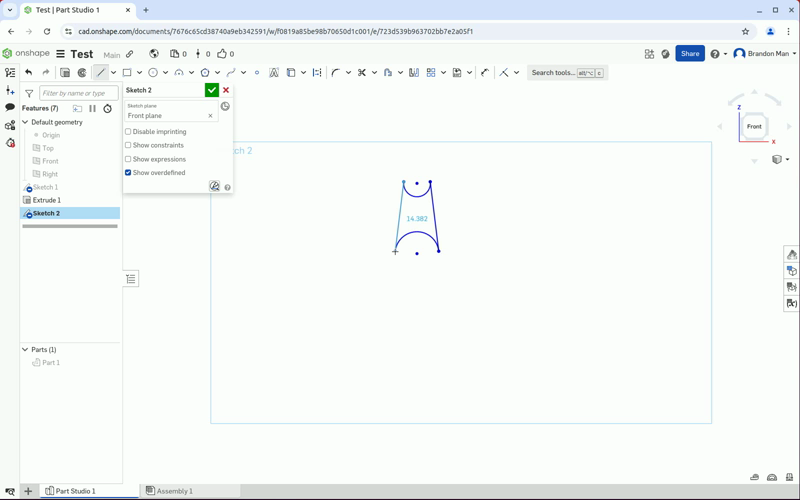
key_up(shift)
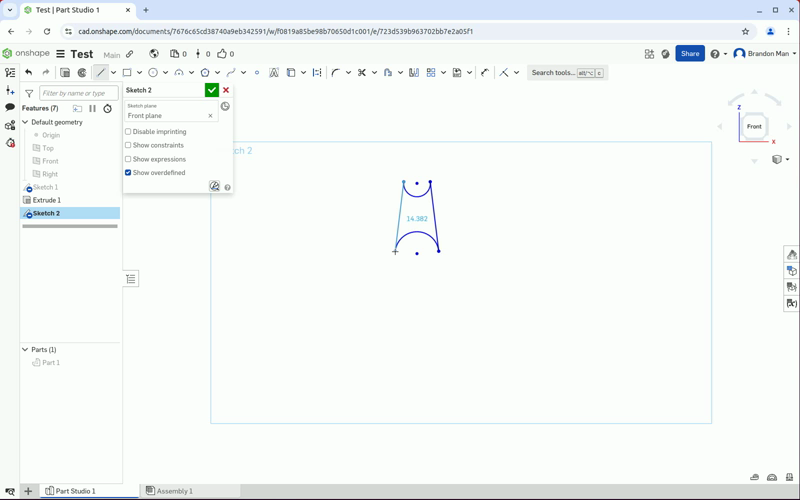
click(395, 251)
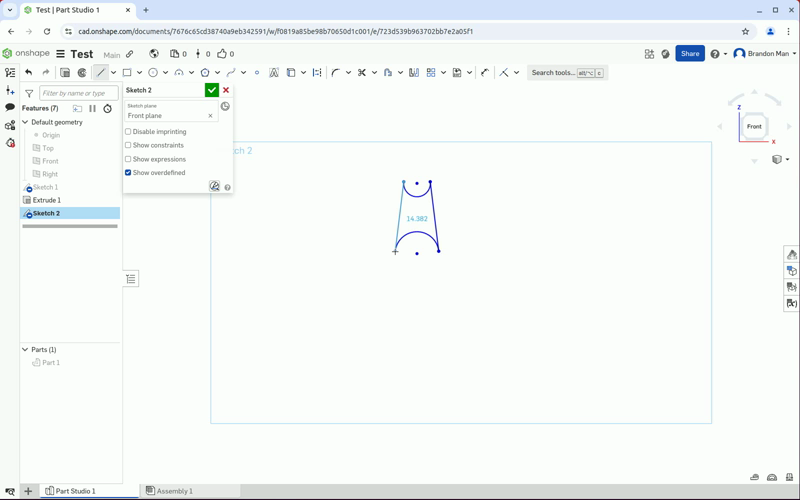
key(esc)
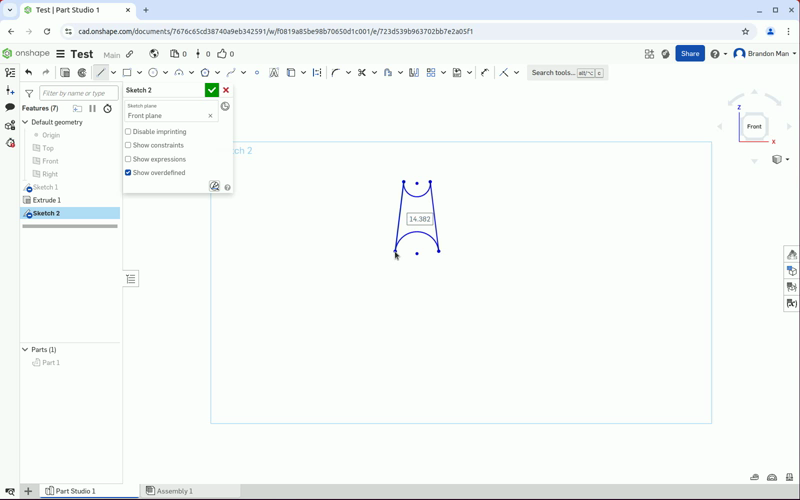
key(c)
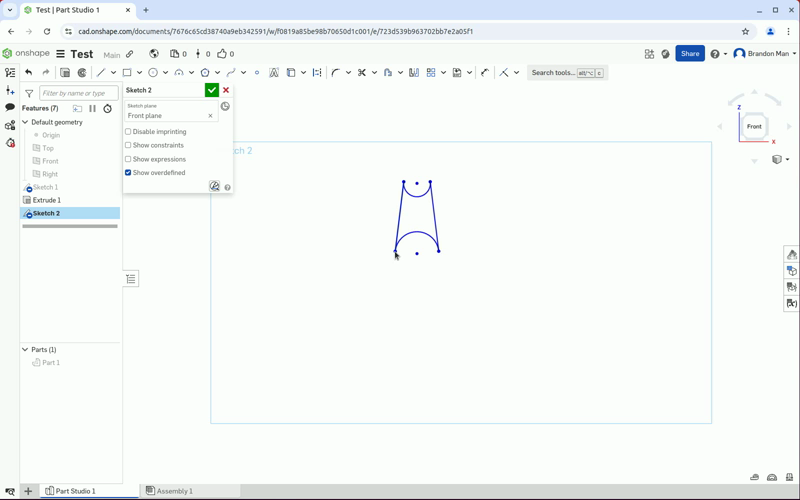
key_down(shift)
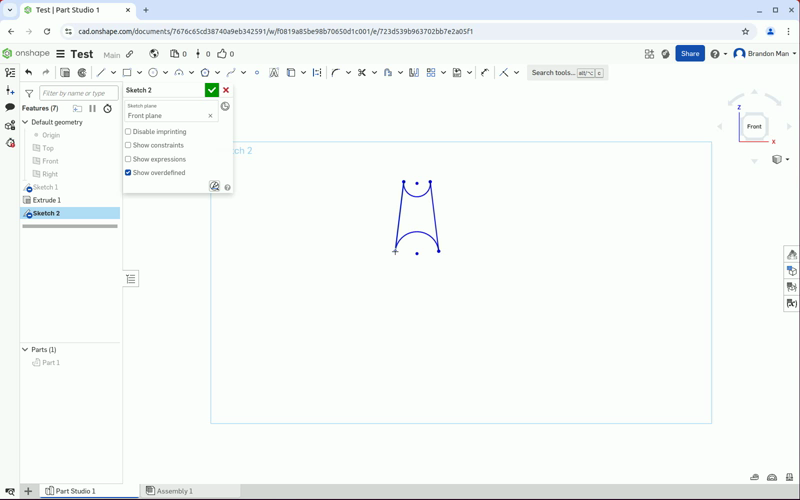
mouse_move(412, 202)
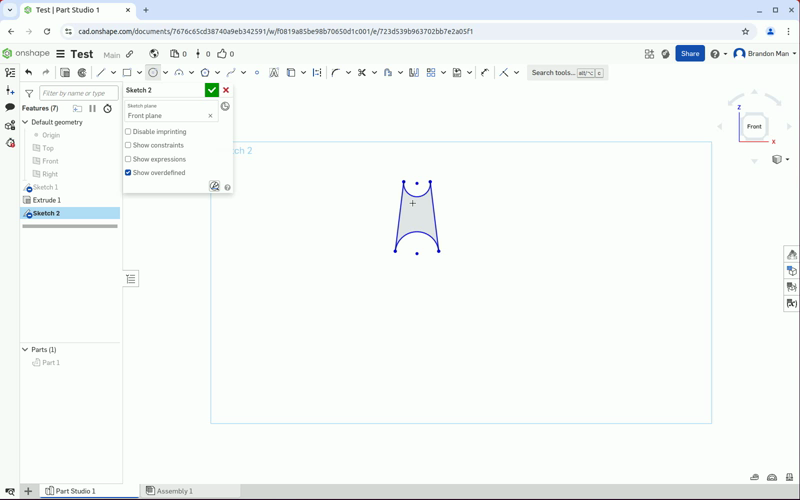
click(412, 202)
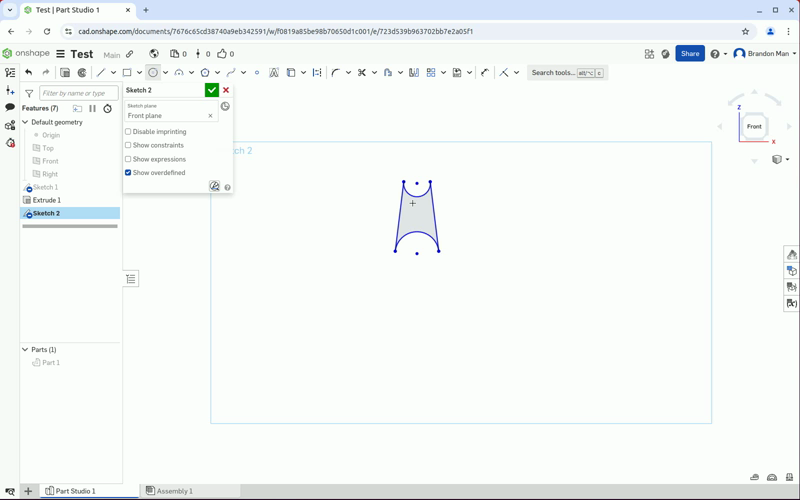
key_up(shift)
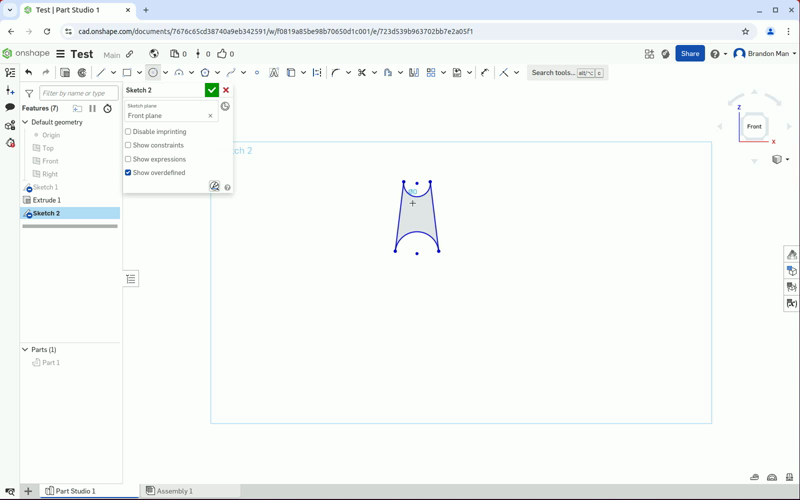
mouse_move(417, 202)
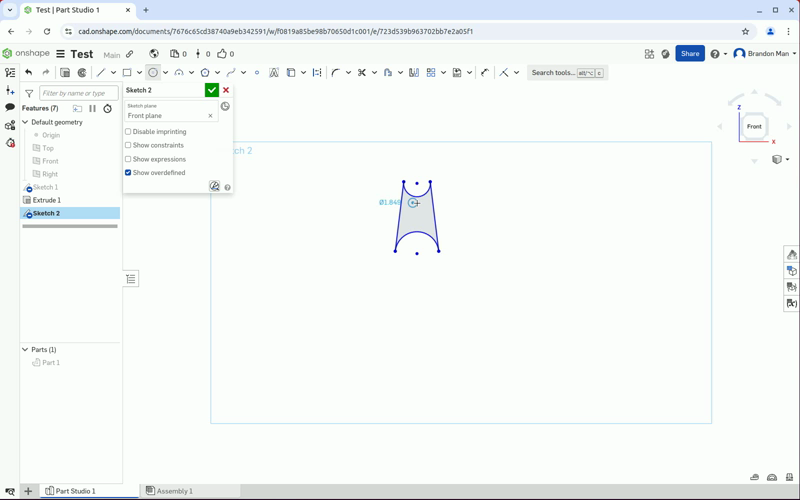
click(417, 202)
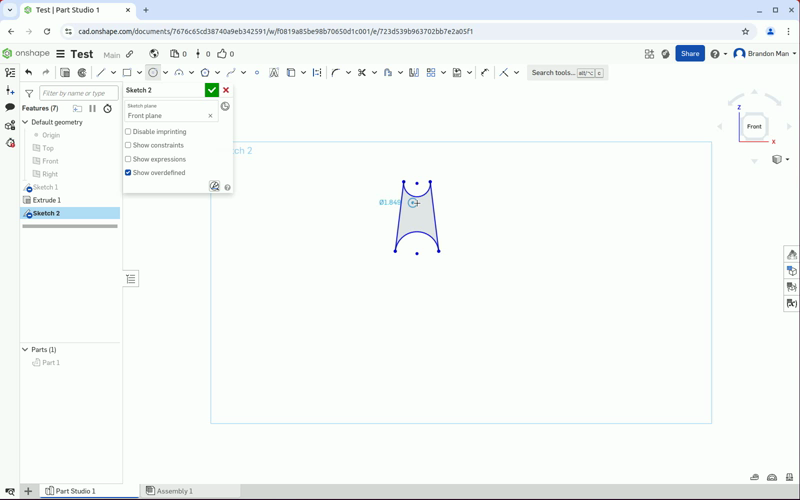
key(esc)
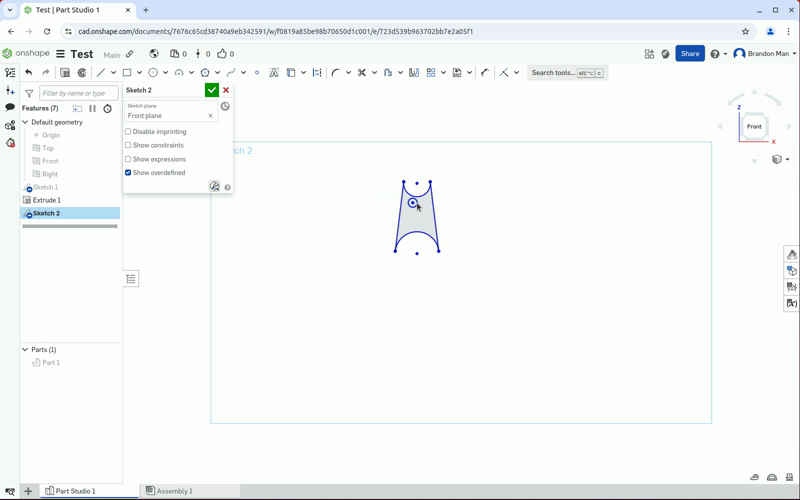
mouse_move(427, 201)
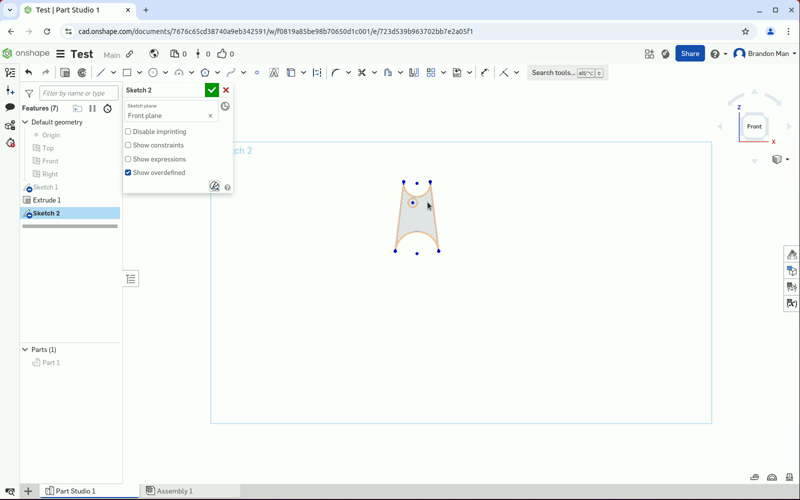
scroll(6)
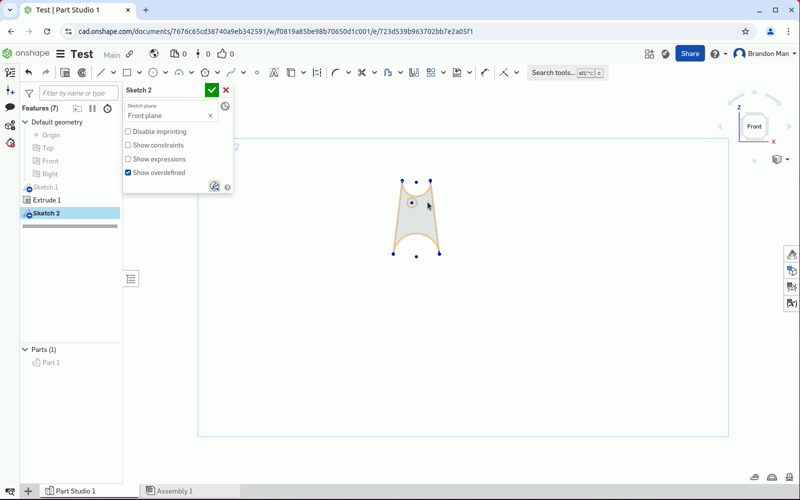
scroll(6)
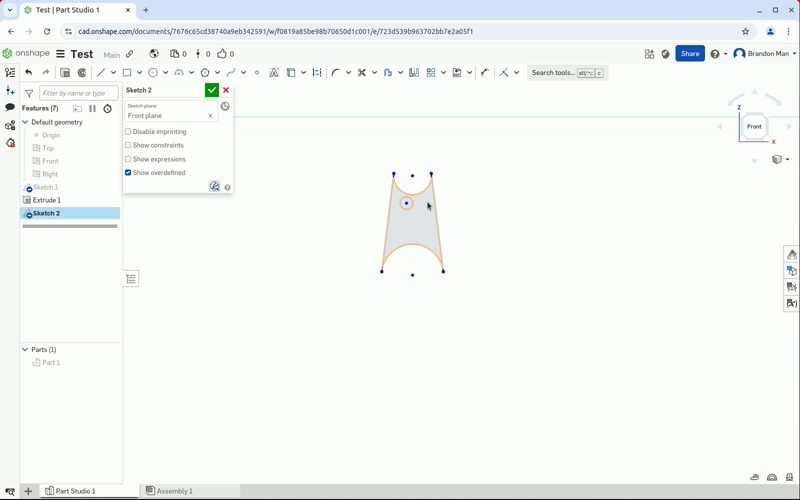
scroll(6)
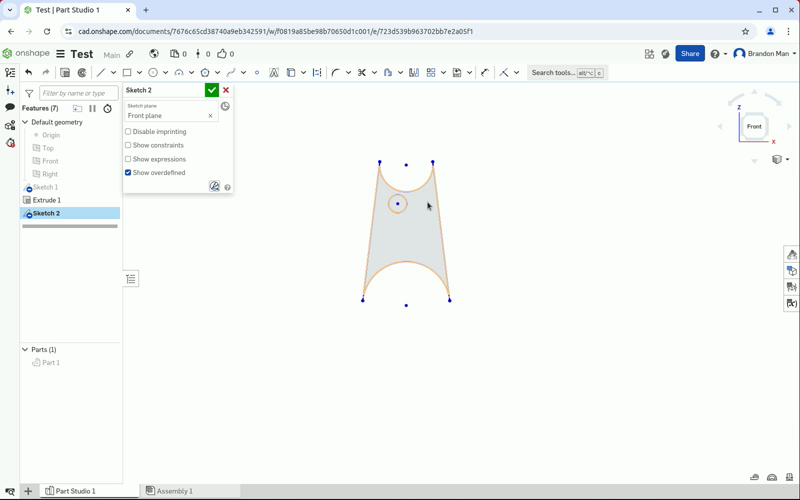
scroll(6)
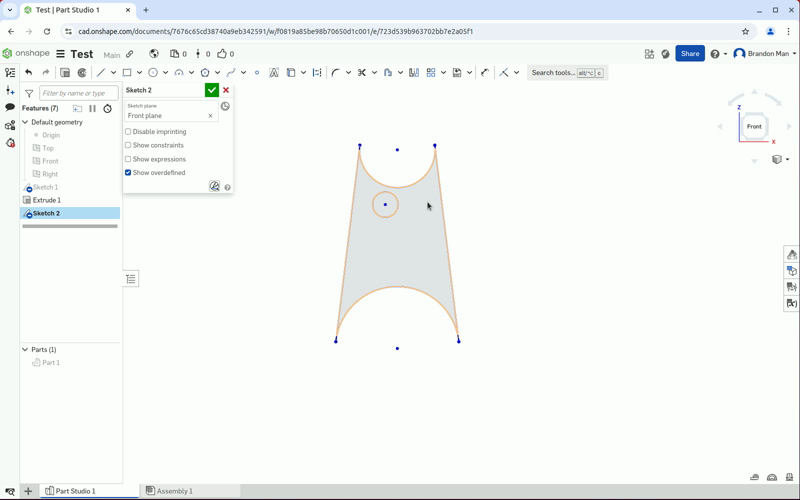
scroll(6)
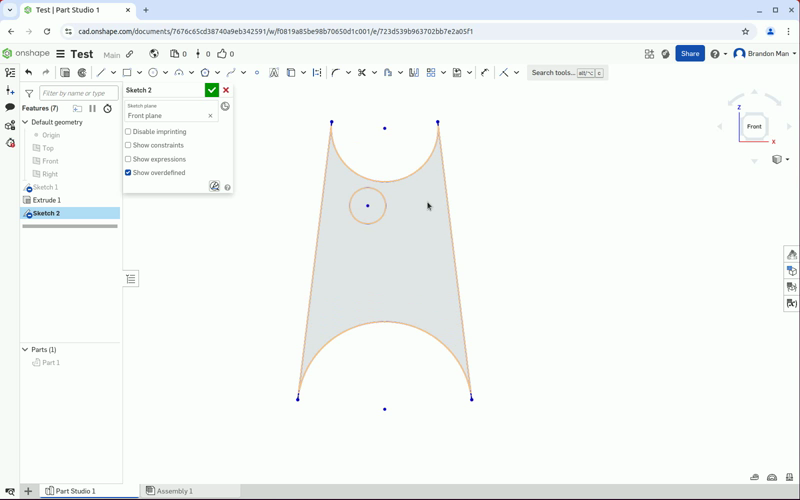
scroll(6)
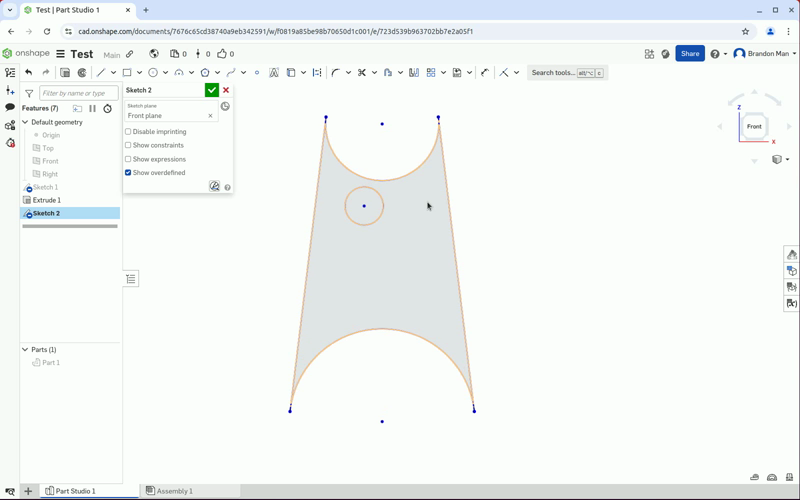
scroll(6)
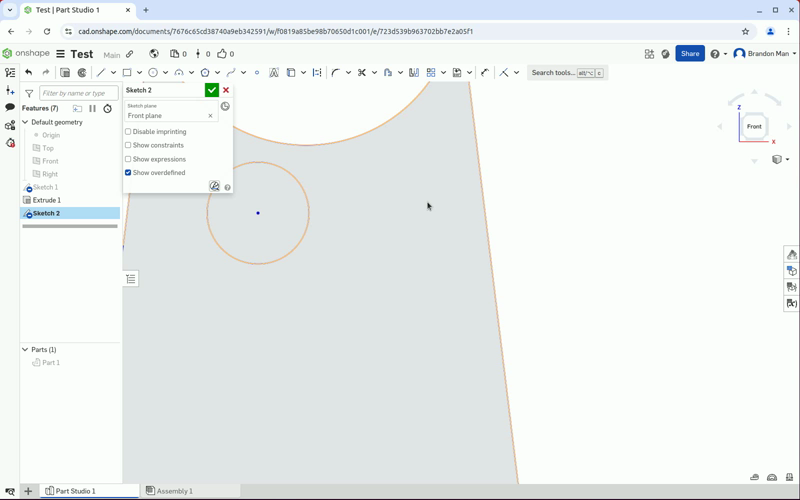
click(427, 201)
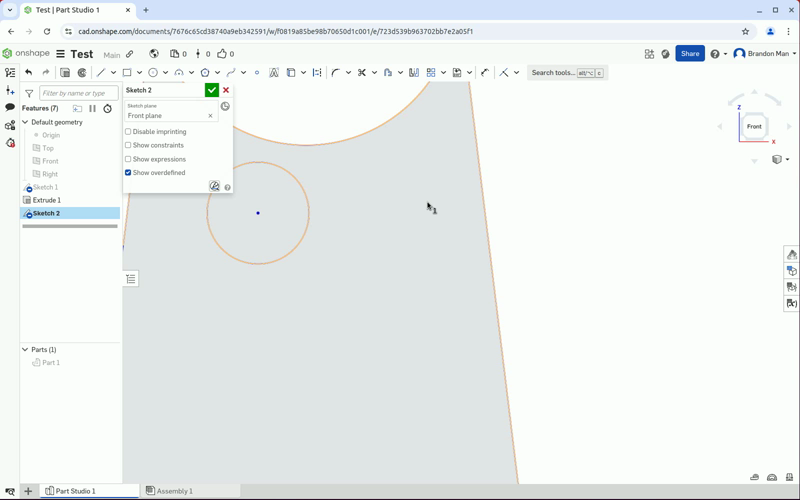
scroll(-6)
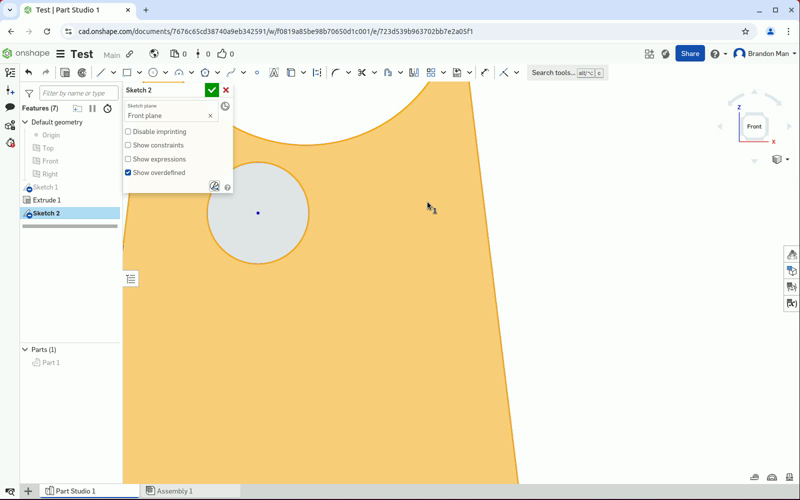
scroll(-6)
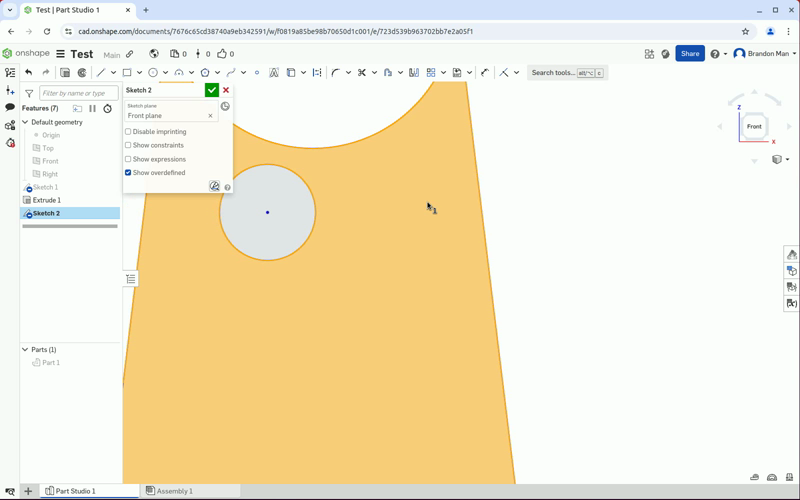
scroll(-6)
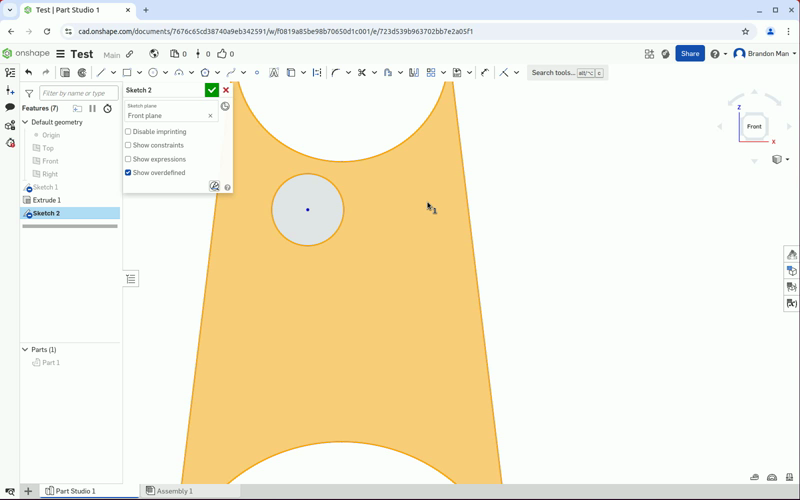
scroll(-6)
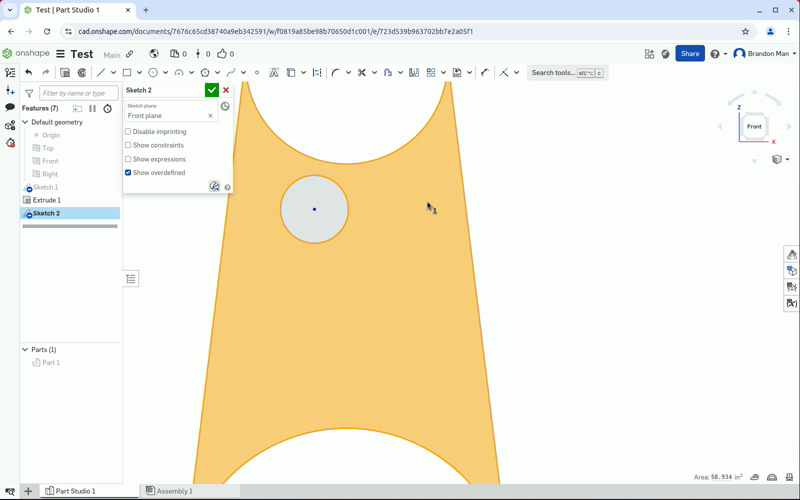
scroll(-6)
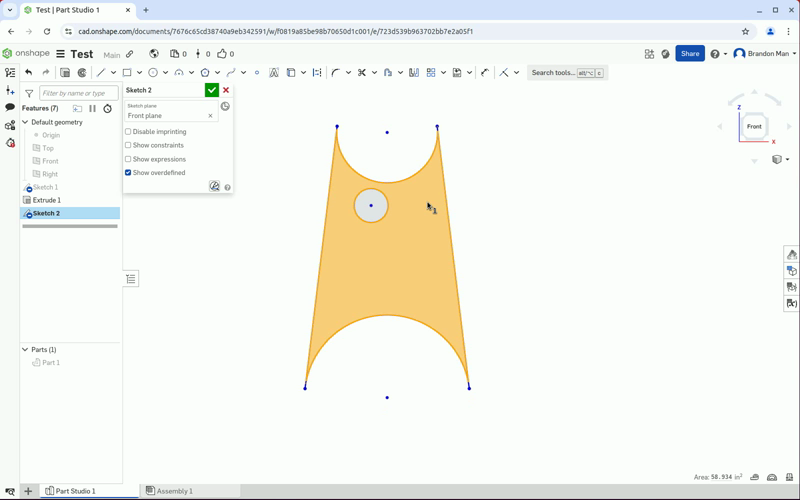
scroll(-6)
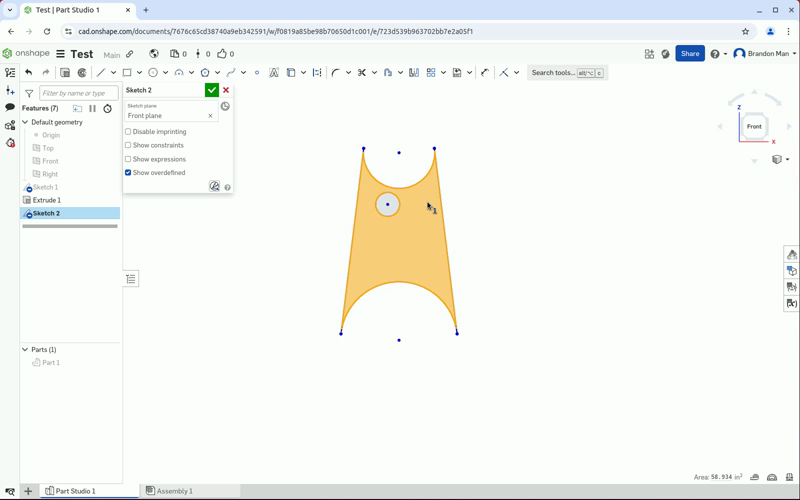
scroll(-6)
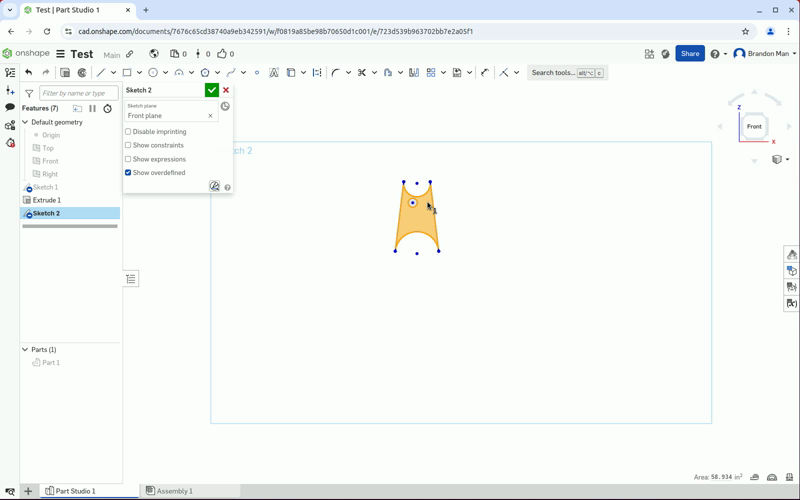
mouse_move(73, 352)
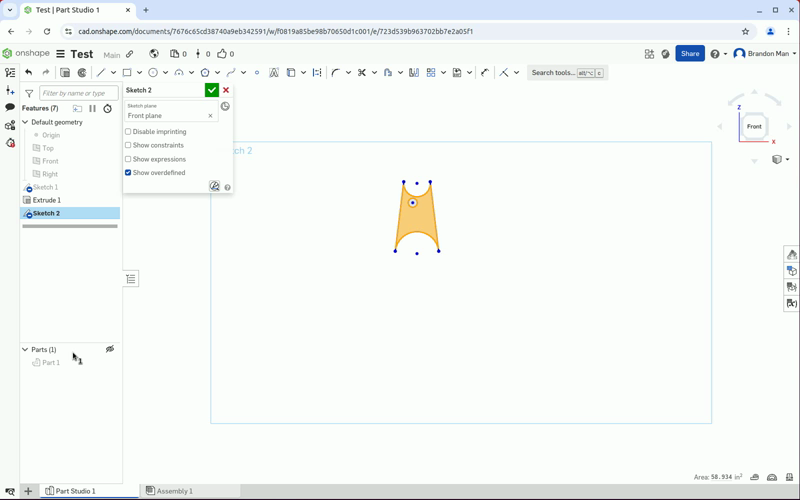
key(shift+y)
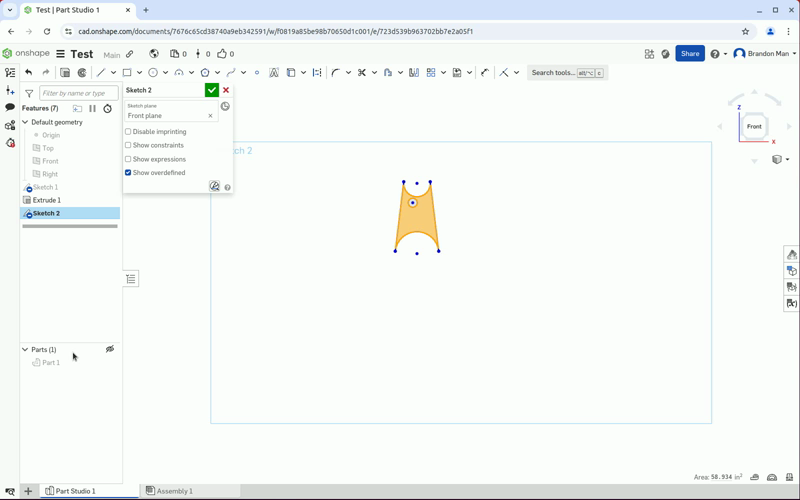
key(shift+e)
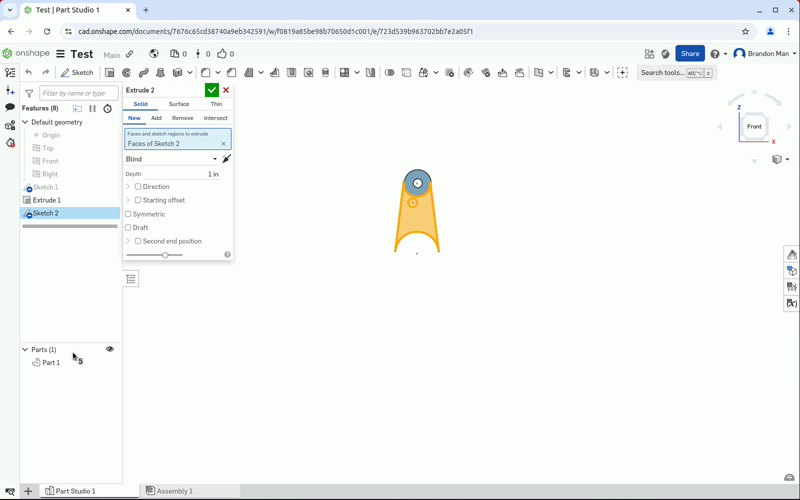
mouse_move(143, 106)
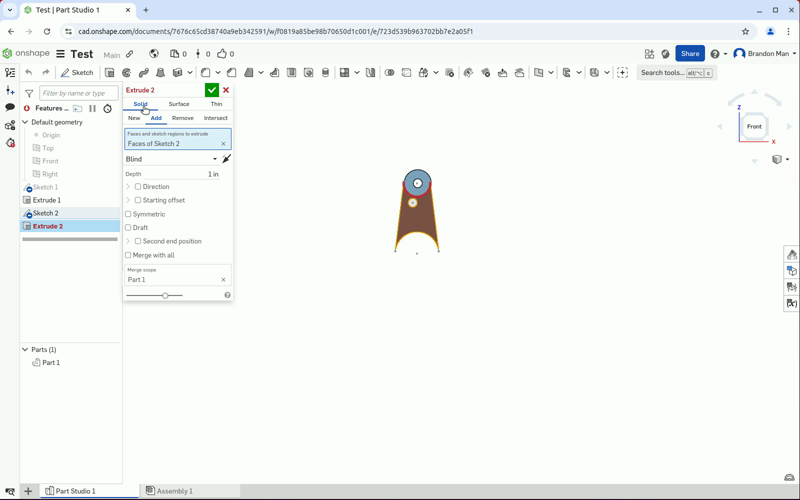
click(143, 106)
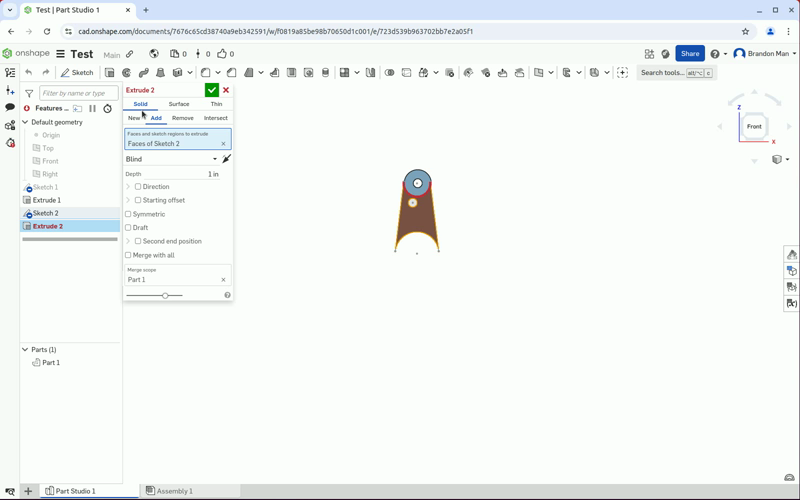
mouse_move(137, 120)
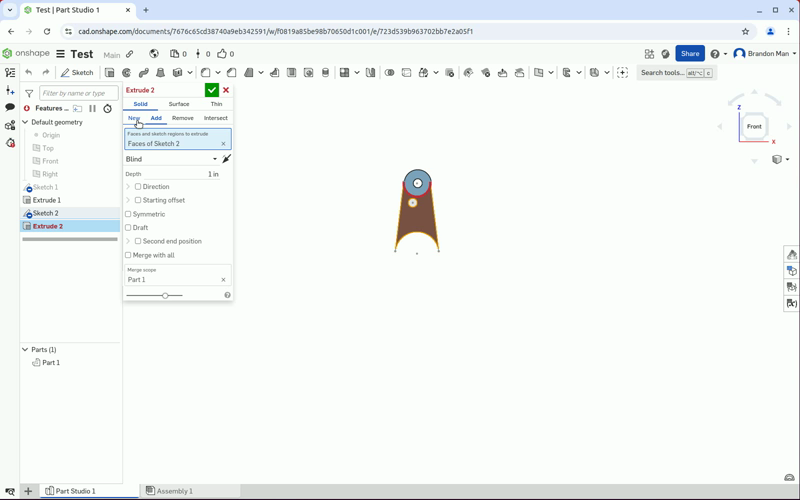
click(137, 120)
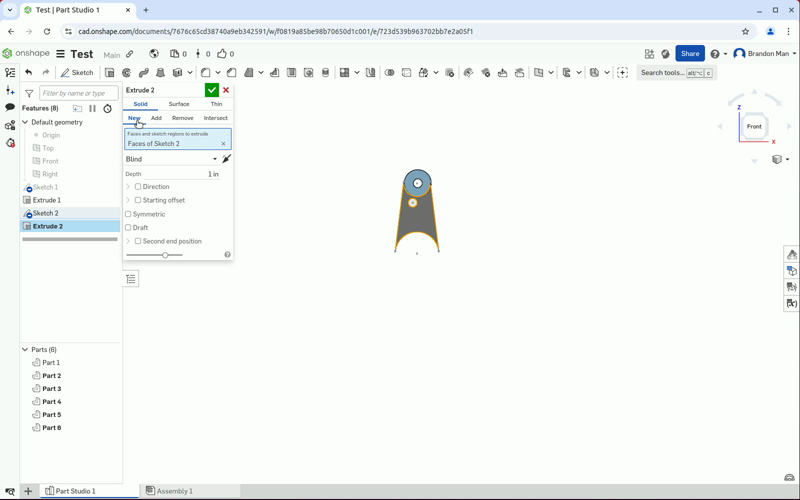
key(tab, 4)
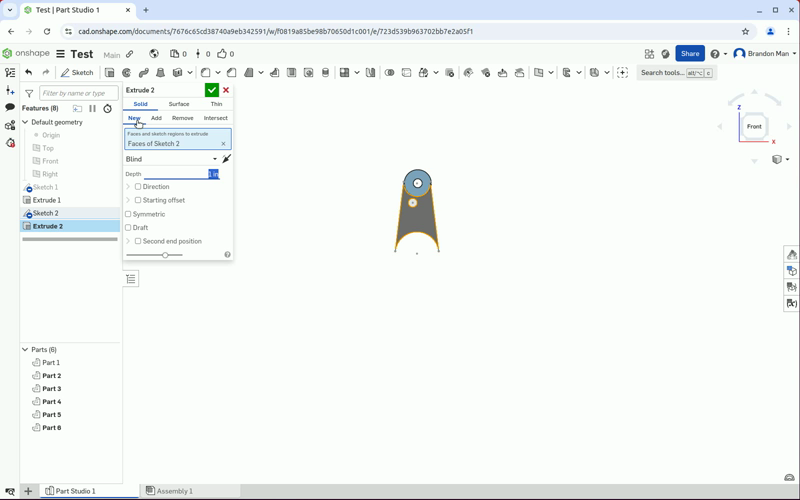
text(0.963)
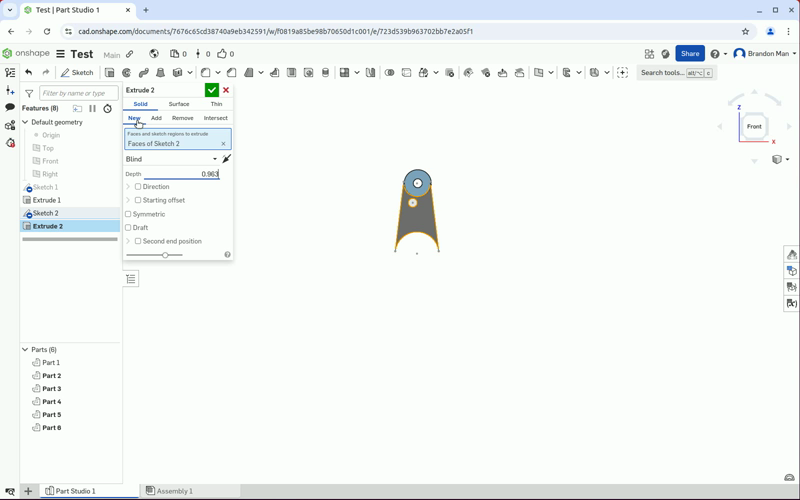
key(enter)
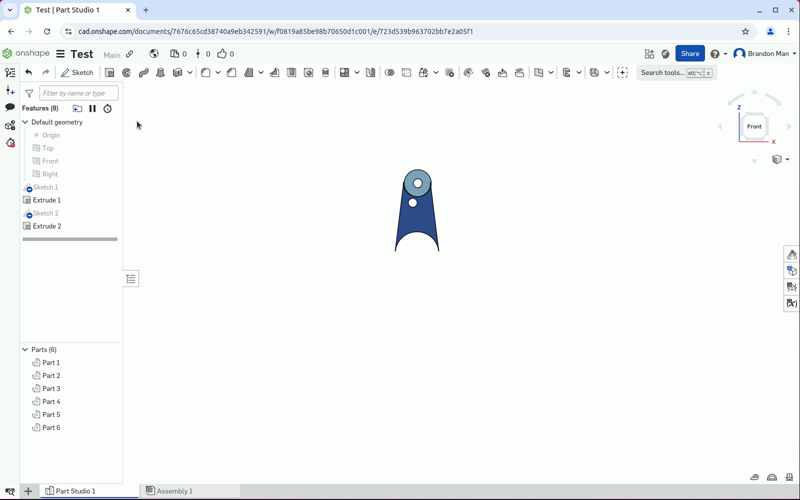
key(shift+h)
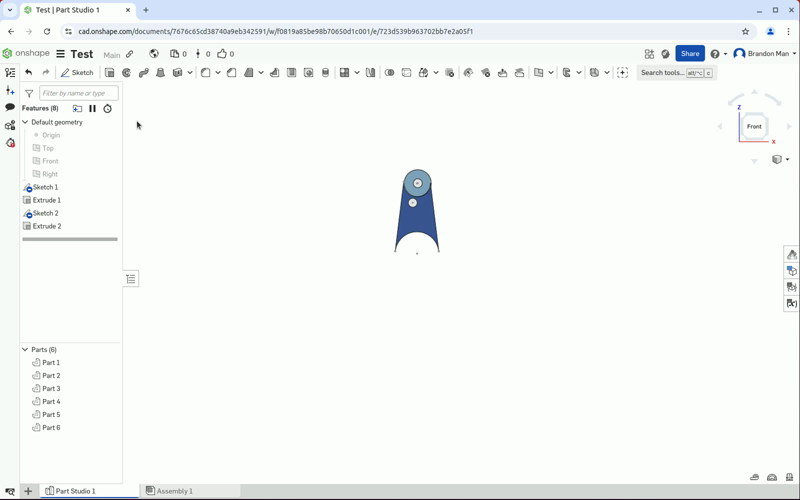
key(shift+h)
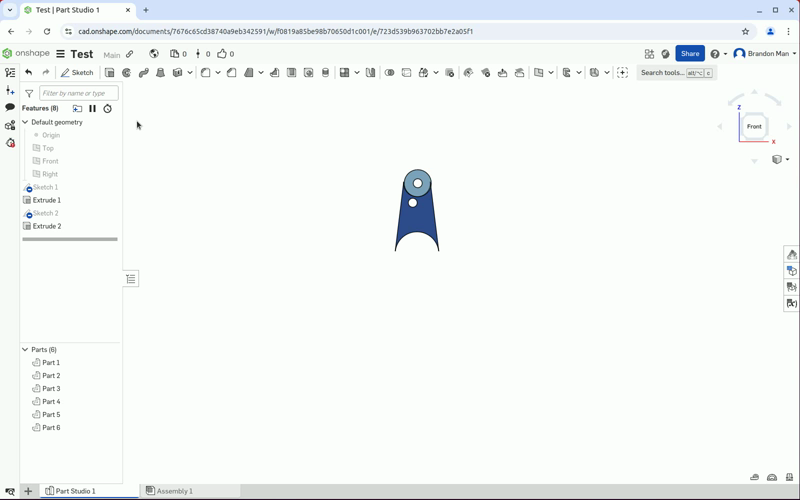
mouse_move(73, 189)
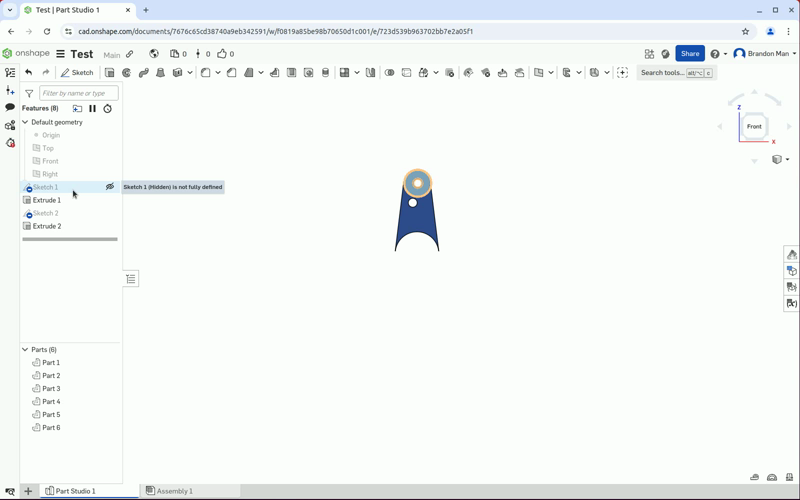
click(73, 189)
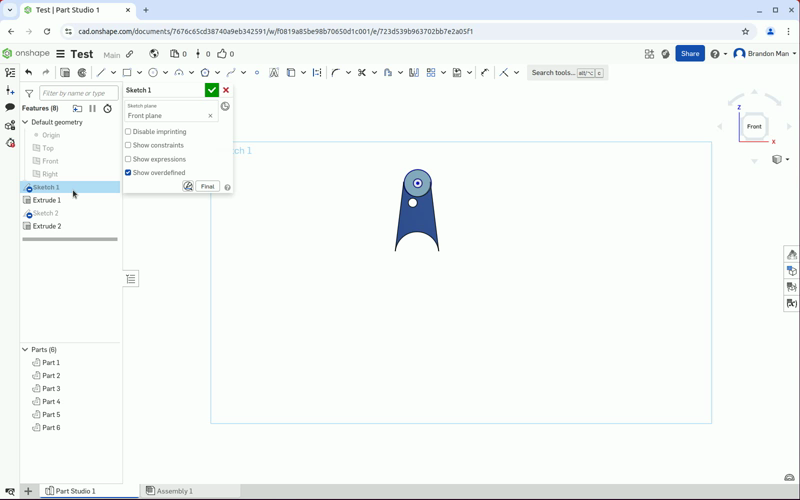
mouse_move(229, 92)
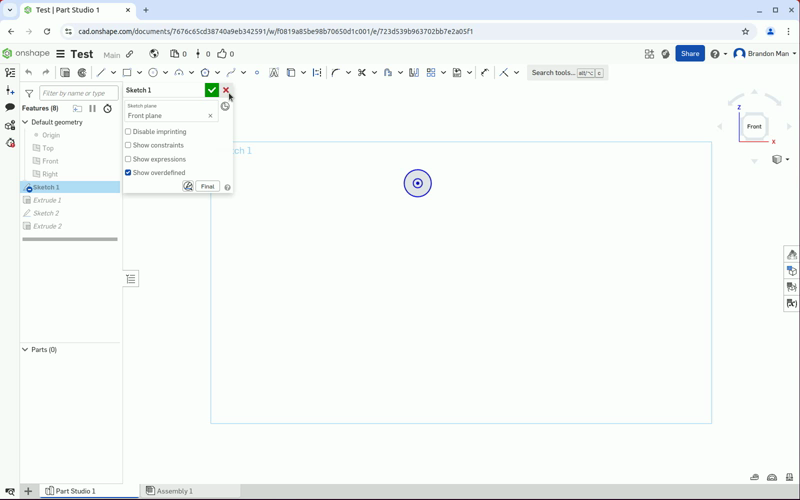
click(229, 92)
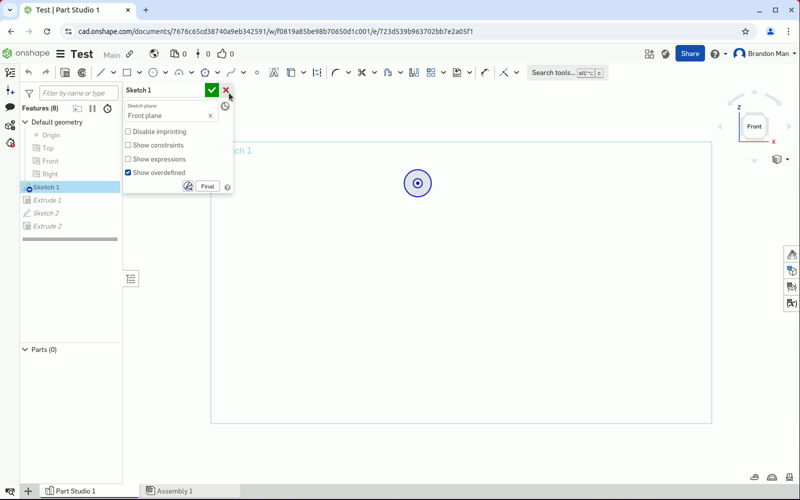
key(shift+s)
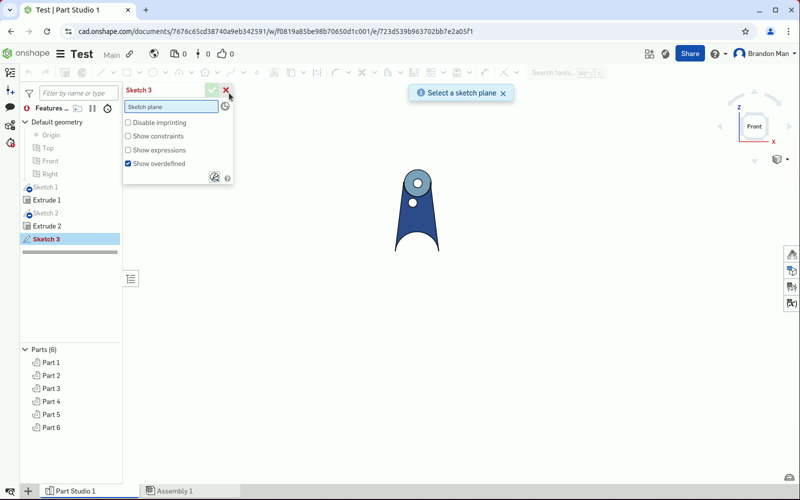
mouse_move(73, 163)
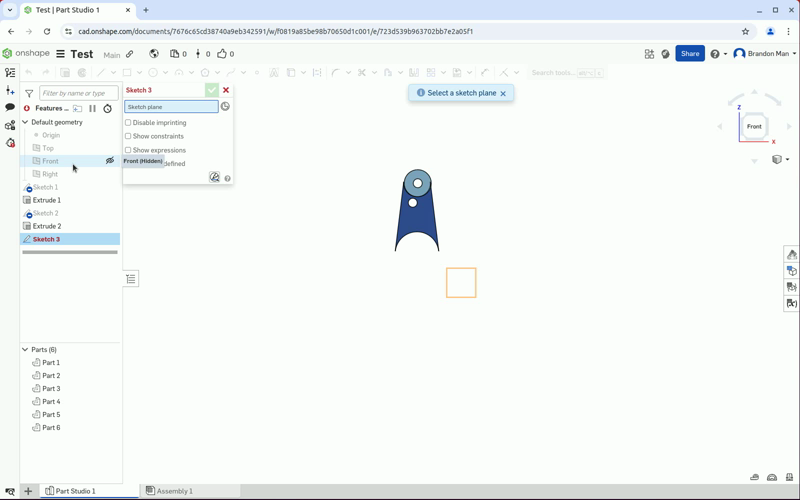
click(73, 163)
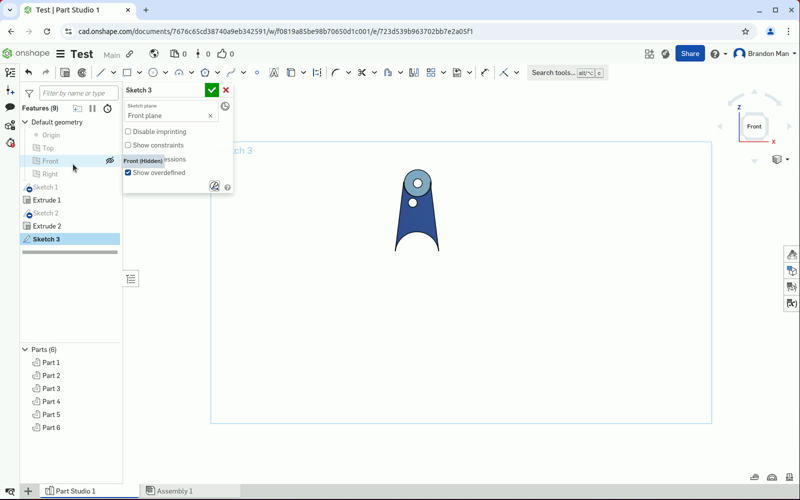
mouse_move(73, 352)
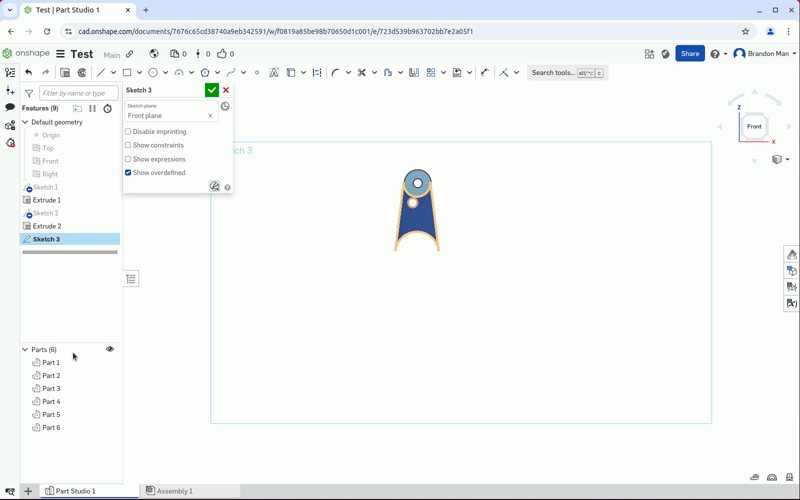
key(y)
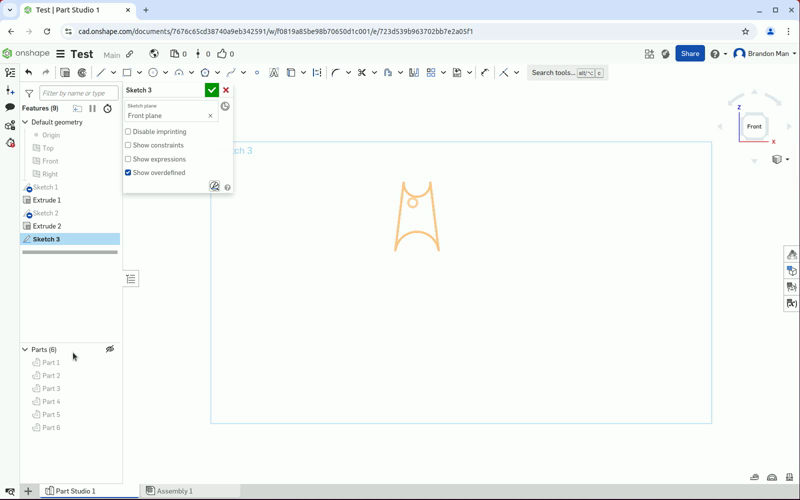
key(c)
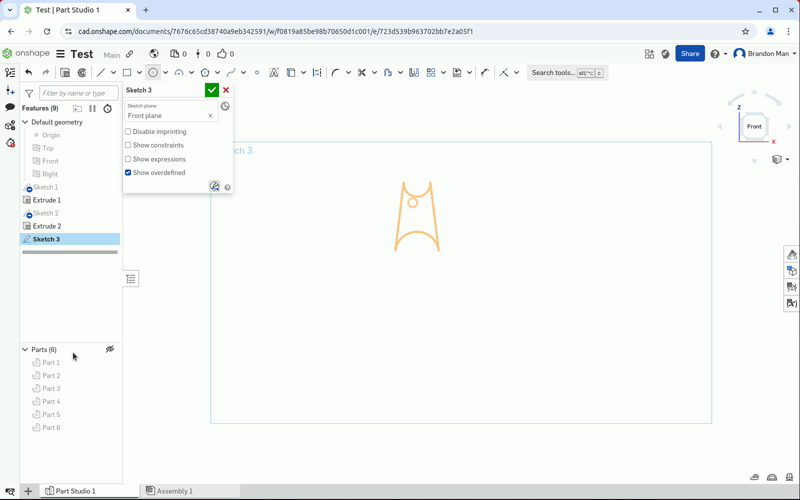
key_down(shift)
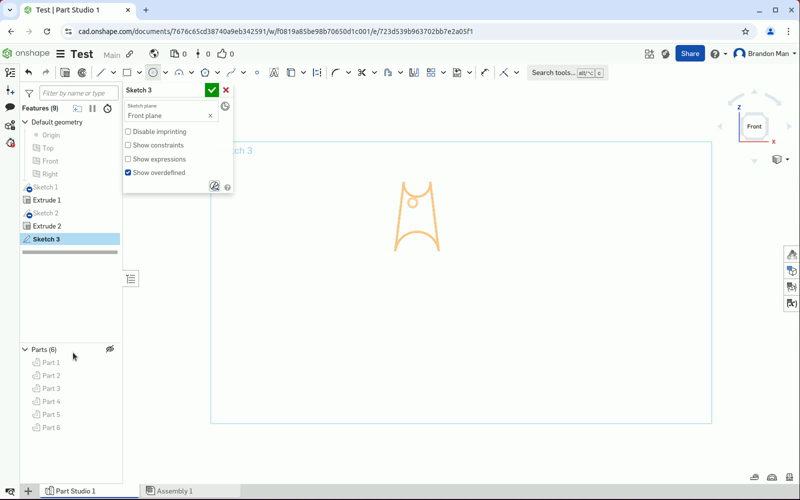
mouse_move(417, 253)
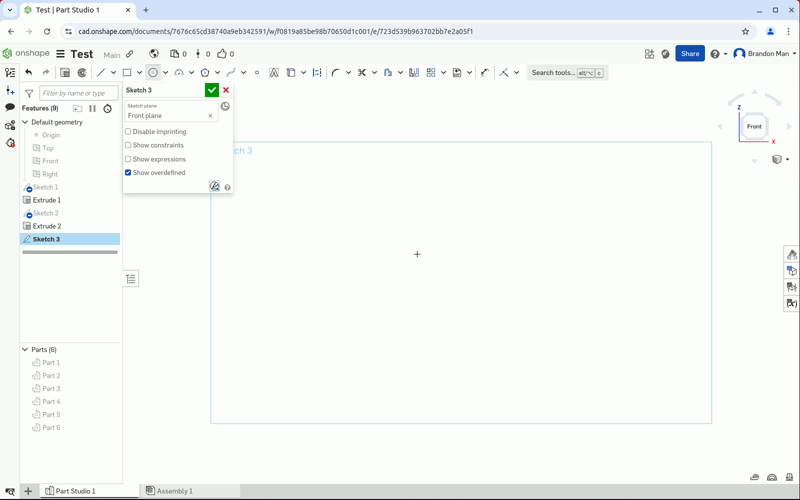
click(417, 253)
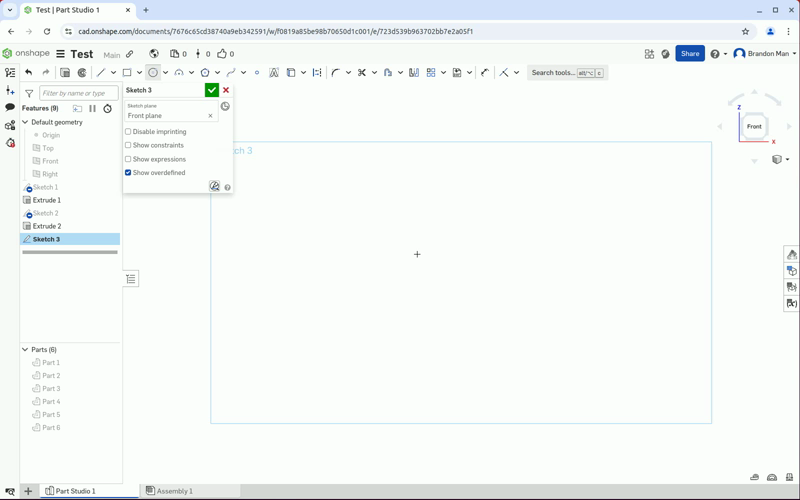
key_up(shift)
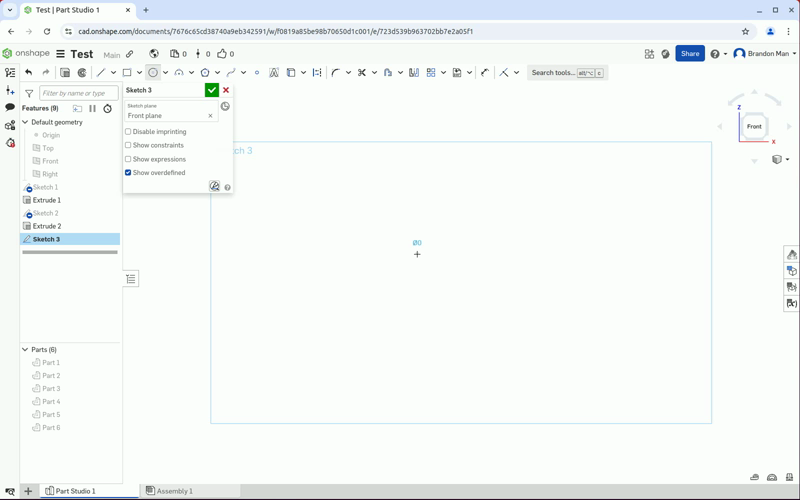
mouse_move(439, 253)
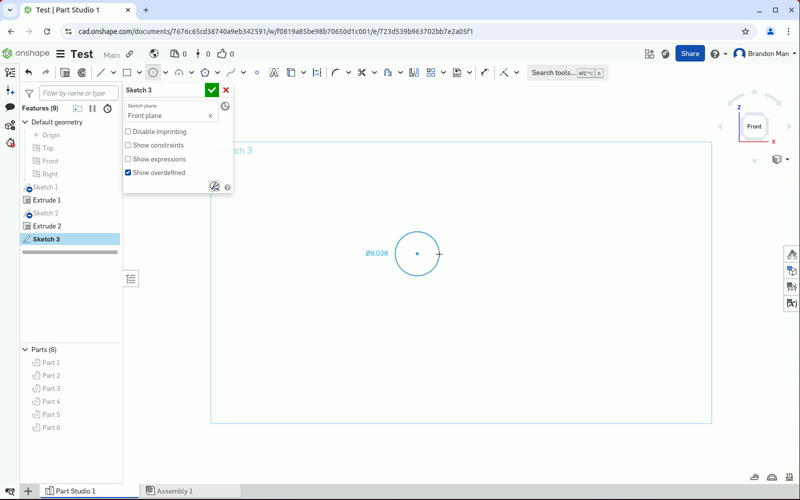
click(439, 253)
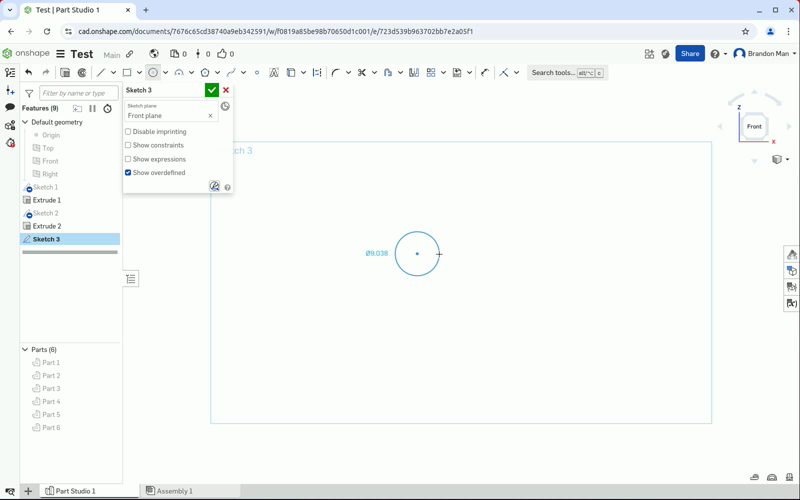
key(esc)
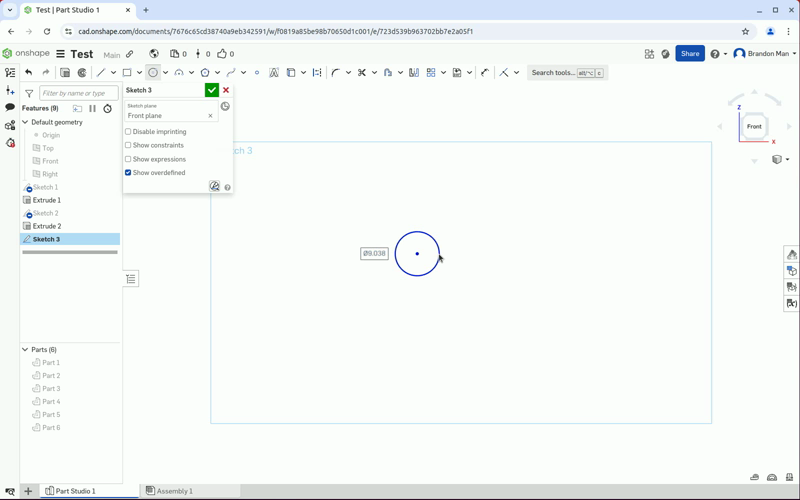
key(c)
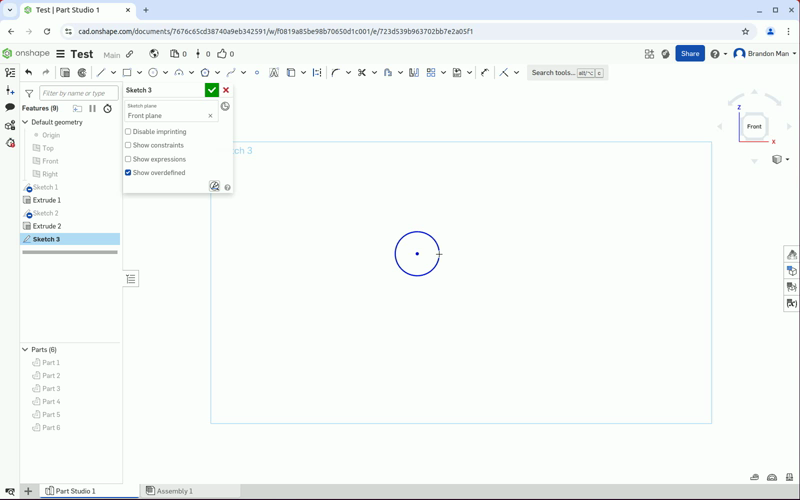
key_down(shift)
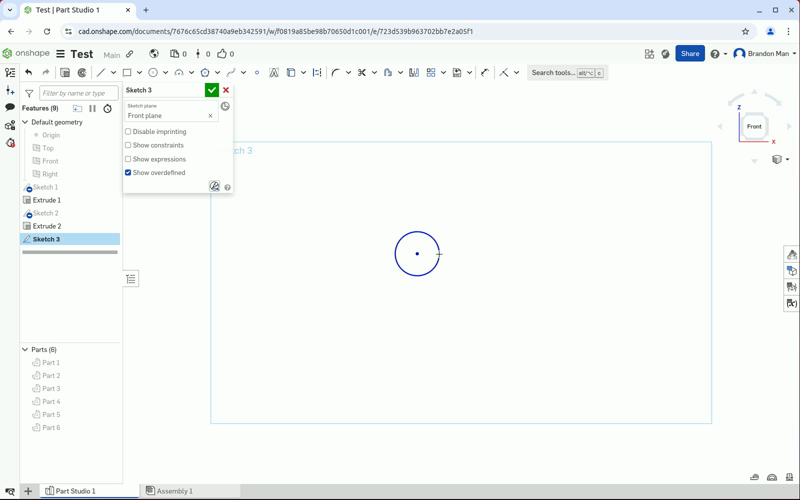
mouse_move(417, 253)
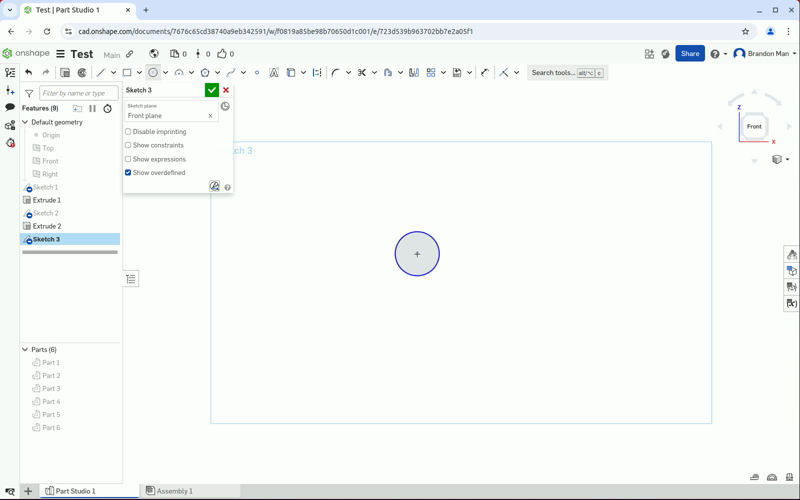
click(417, 253)
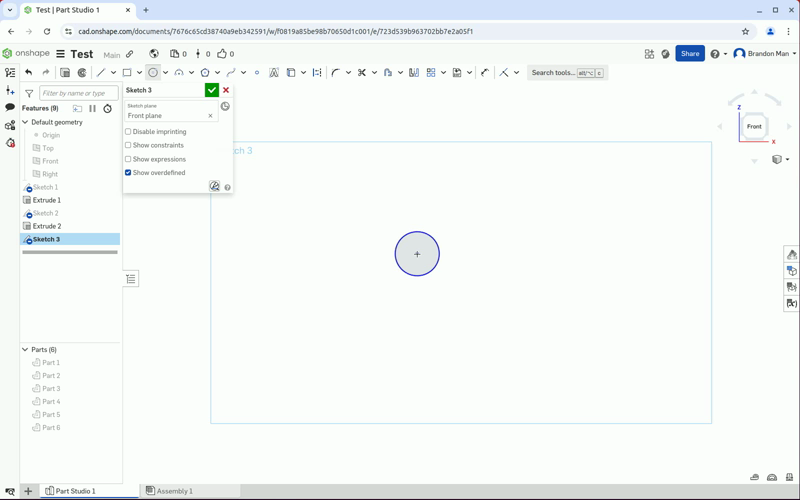
key_up(shift)
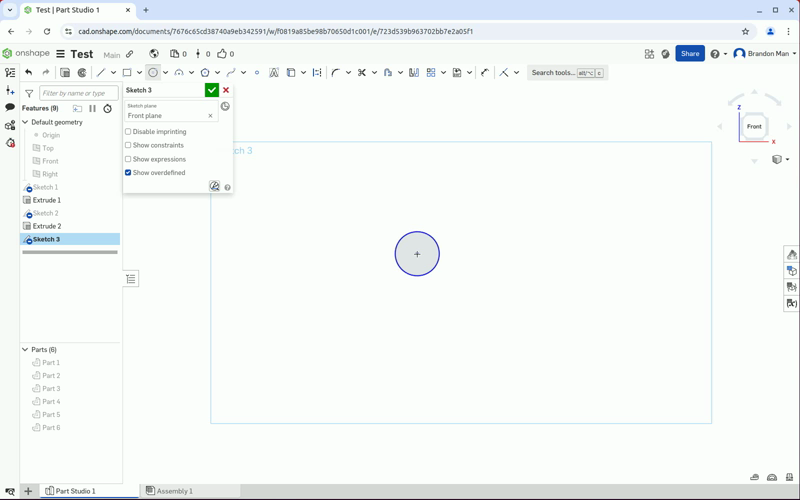
mouse_move(421, 253)
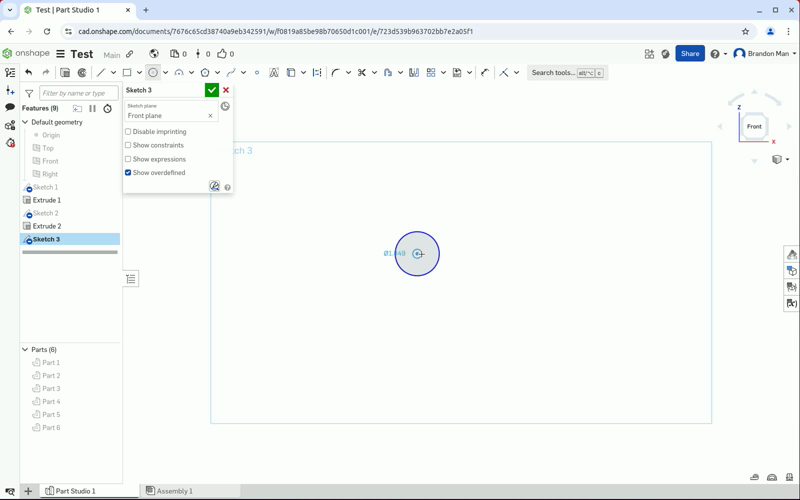
click(421, 253)
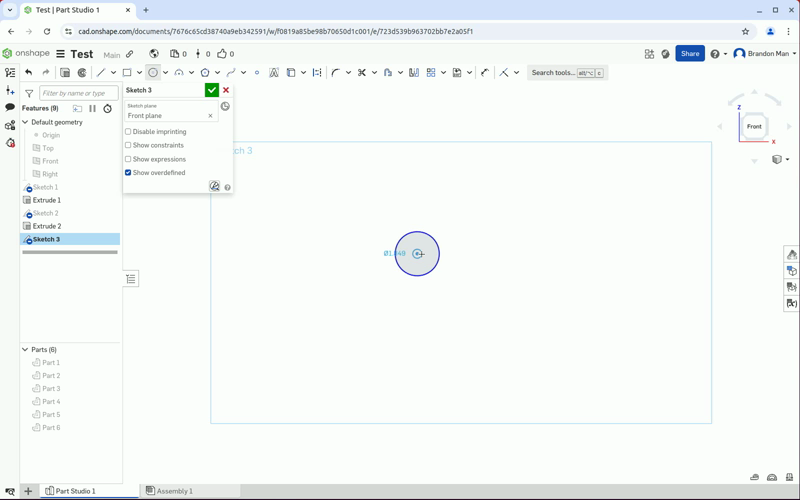
key(esc)
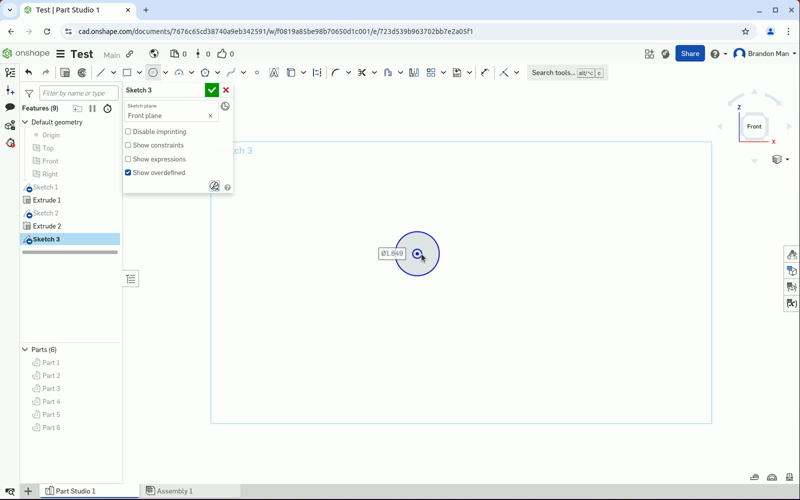
mouse_move(422, 234)
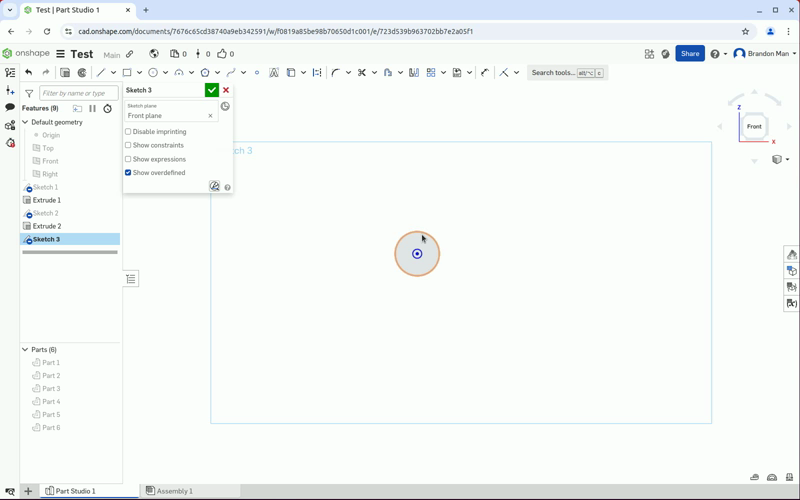
scroll(6)
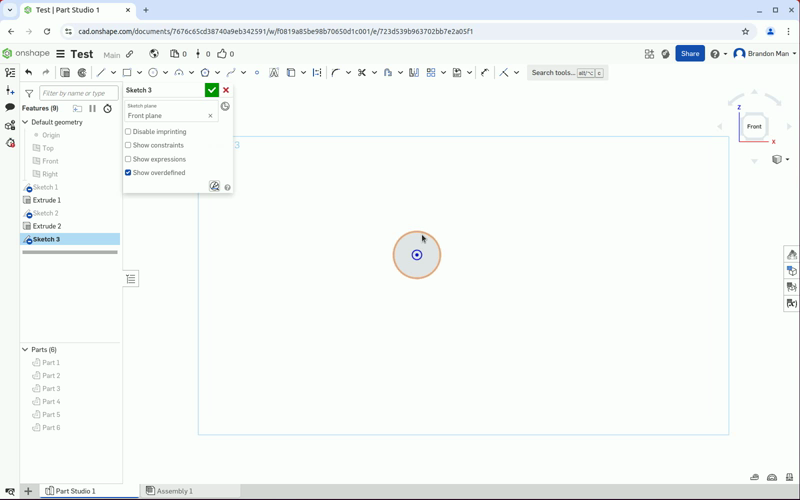
scroll(6)
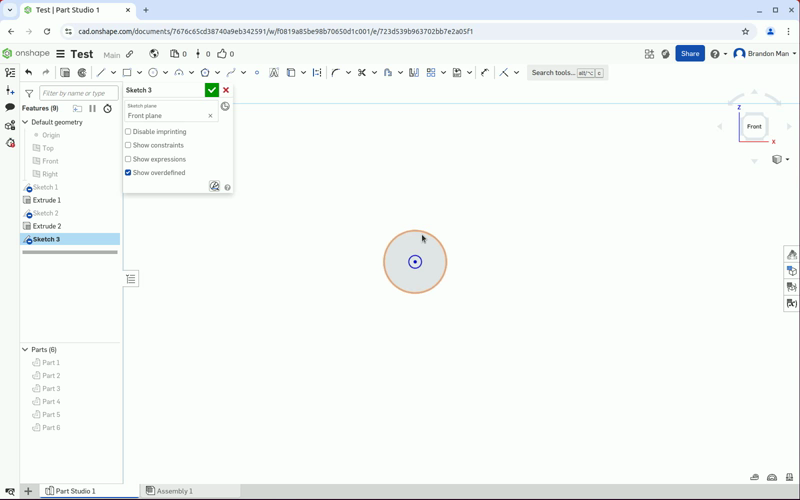
scroll(6)
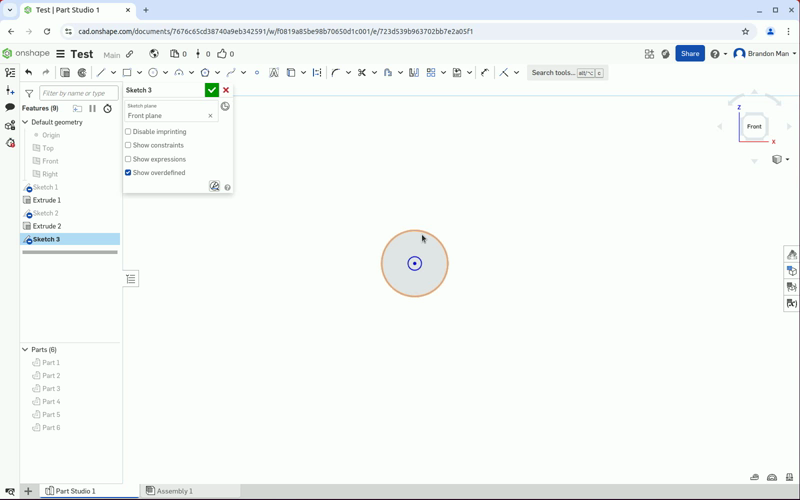
scroll(6)
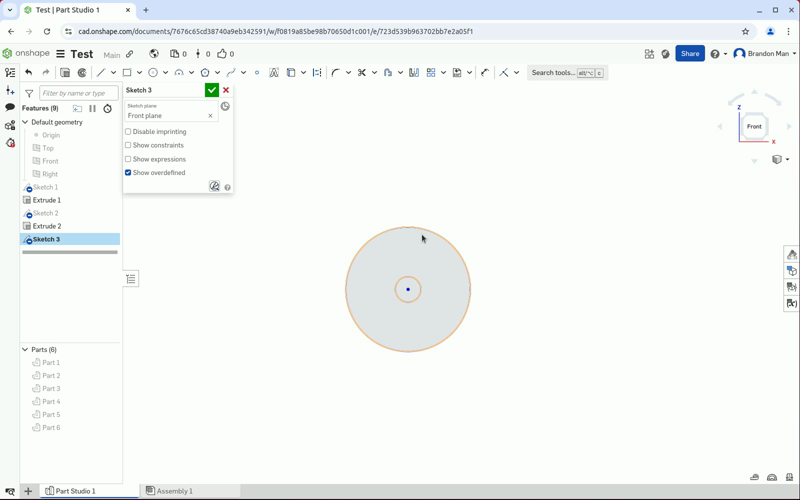
scroll(6)
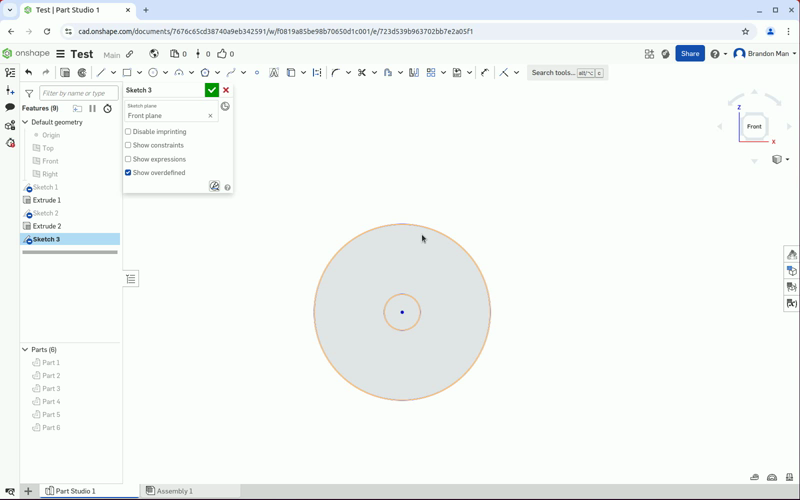
scroll(6)
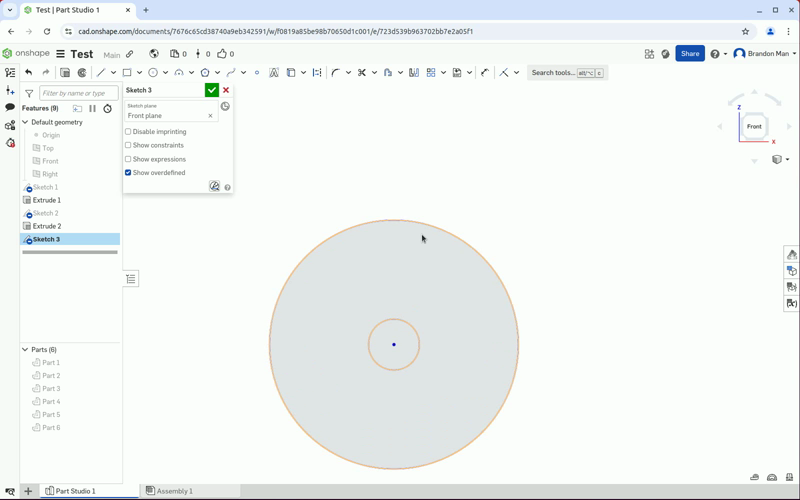
scroll(6)
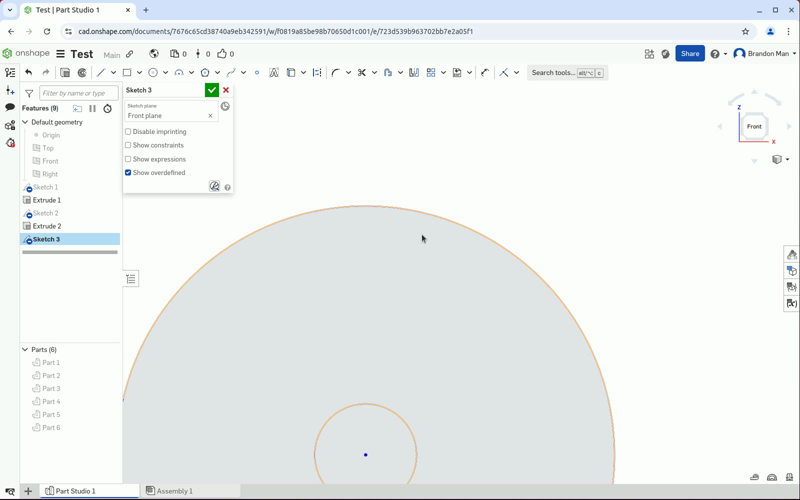
click(422, 234)
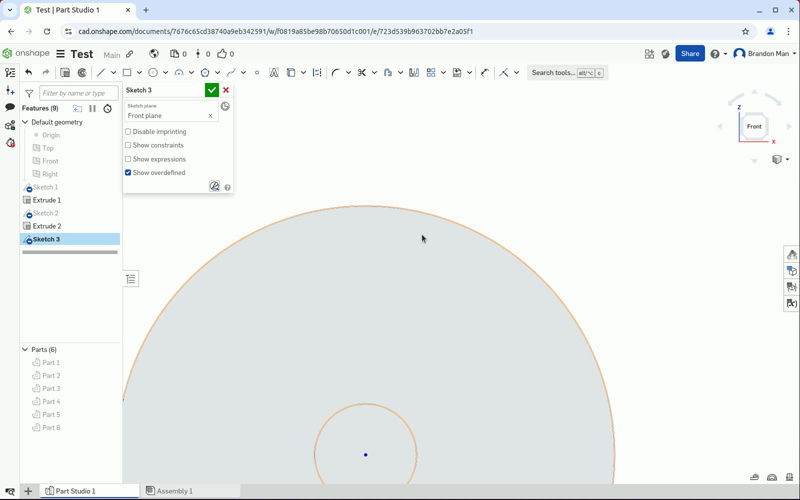
scroll(-6)
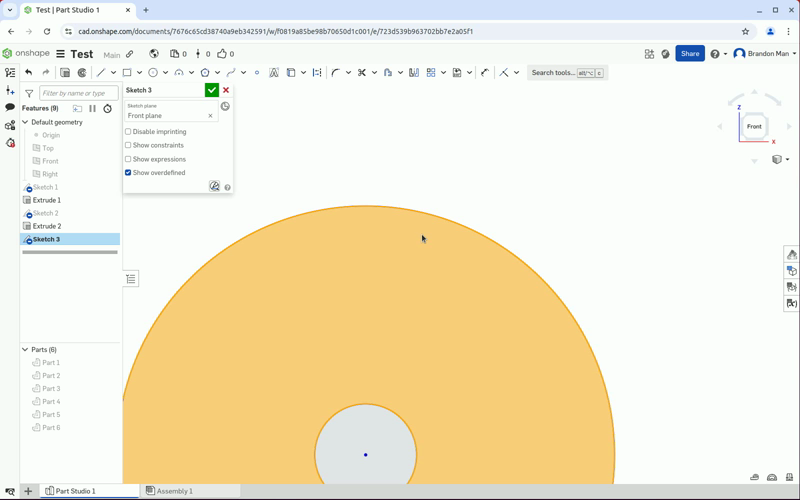
scroll(-6)
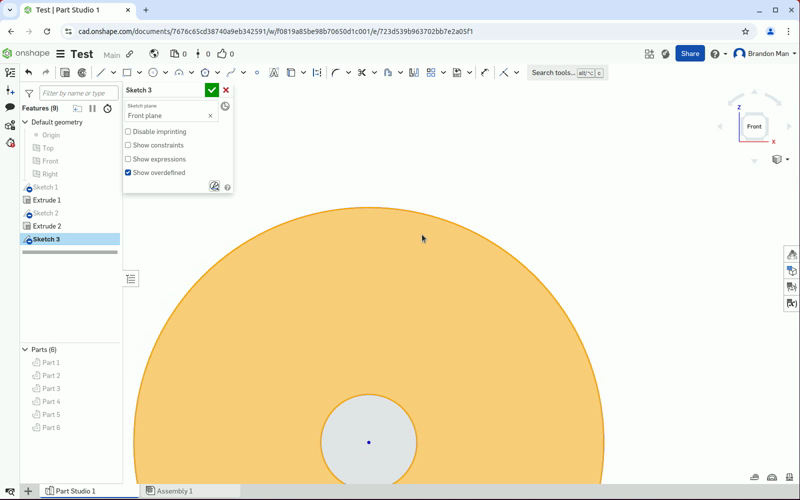
scroll(-6)
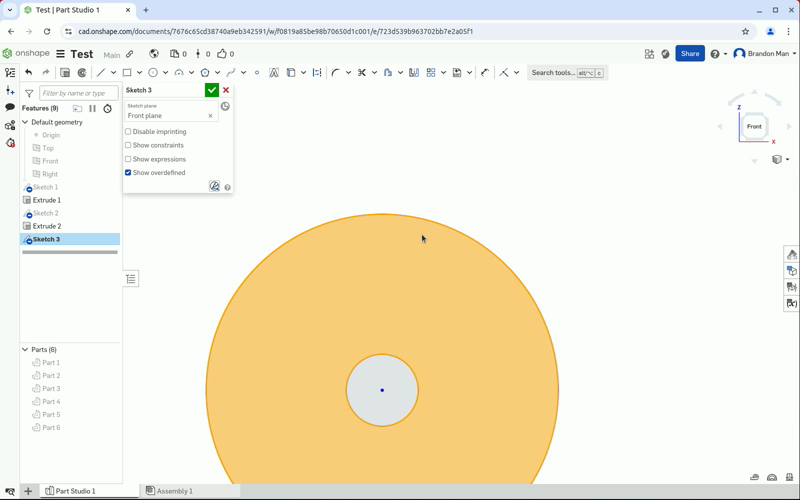
scroll(-6)
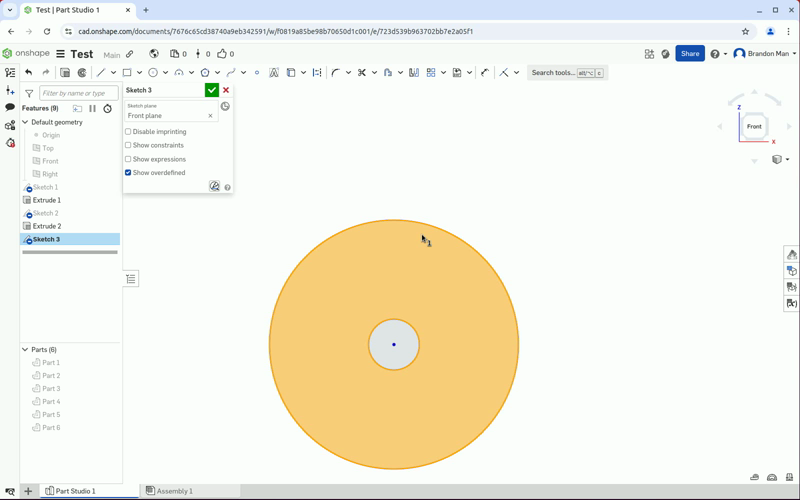
scroll(-6)
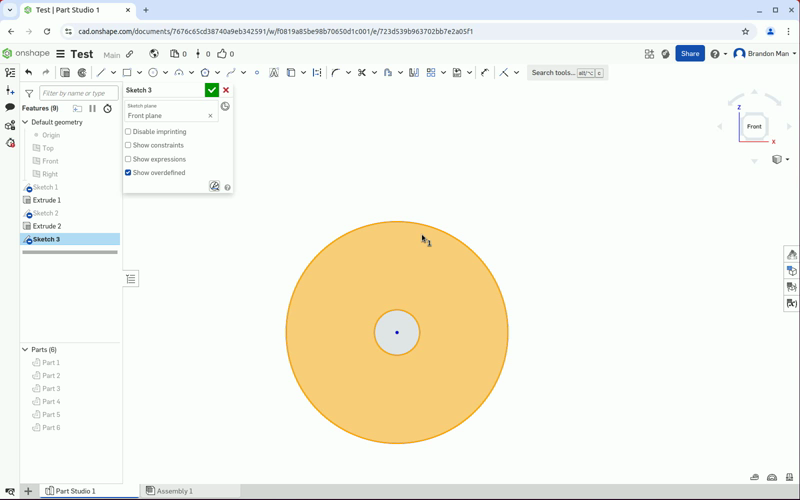
scroll(-6)
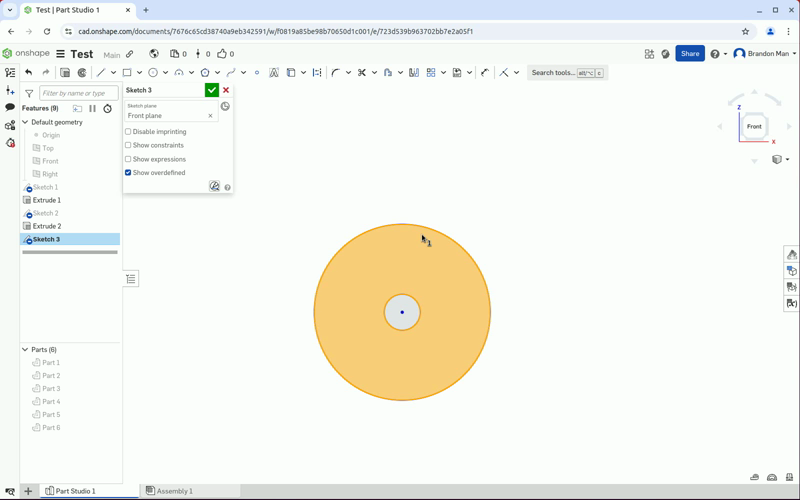
scroll(-6)
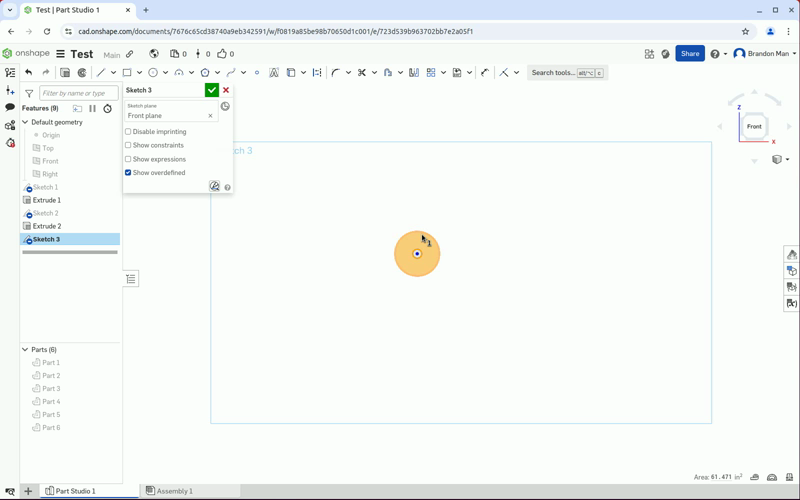
mouse_move(73, 352)
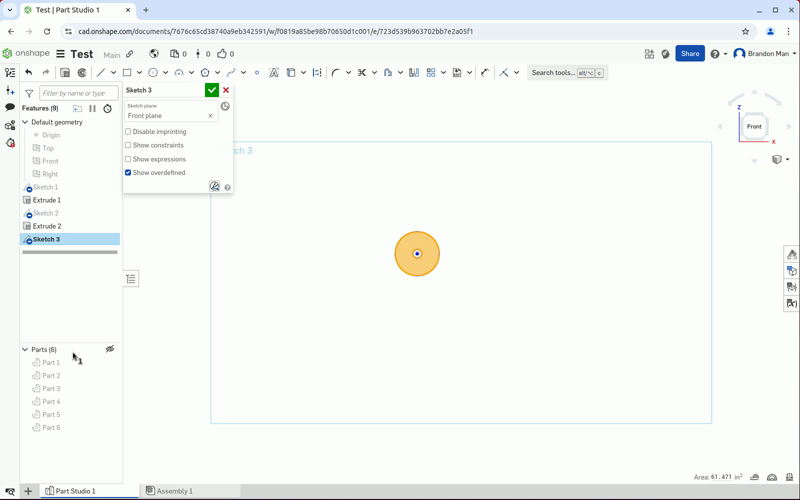
key(shift+y)
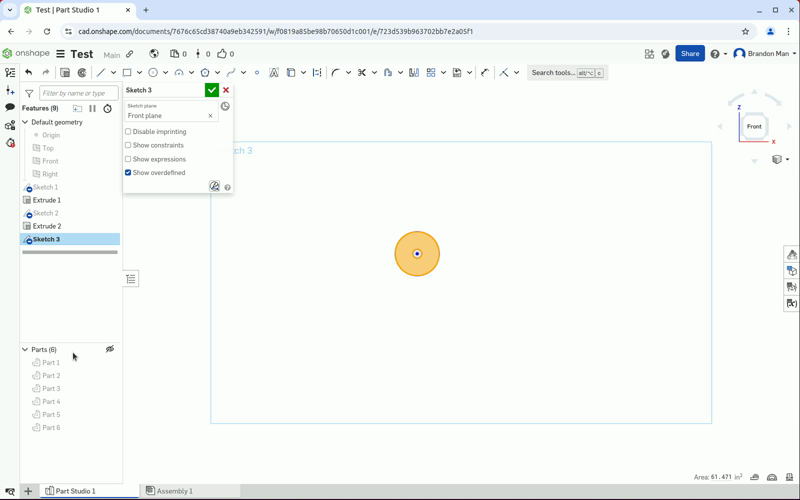
key(shift+e)
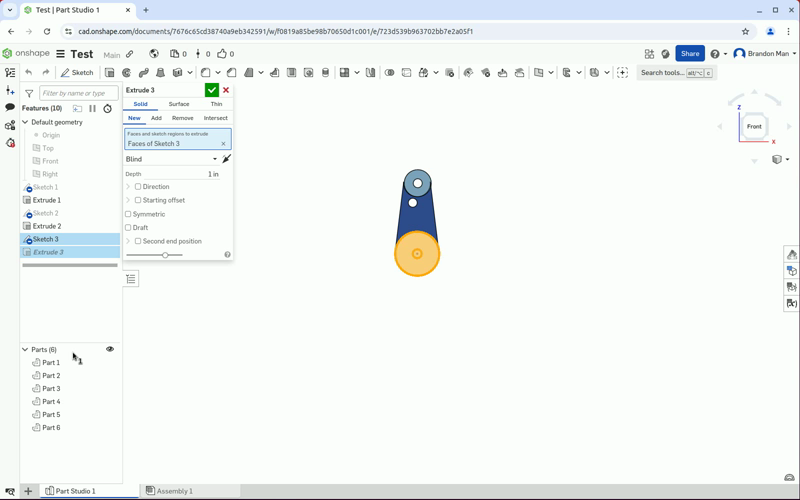
mouse_move(143, 106)
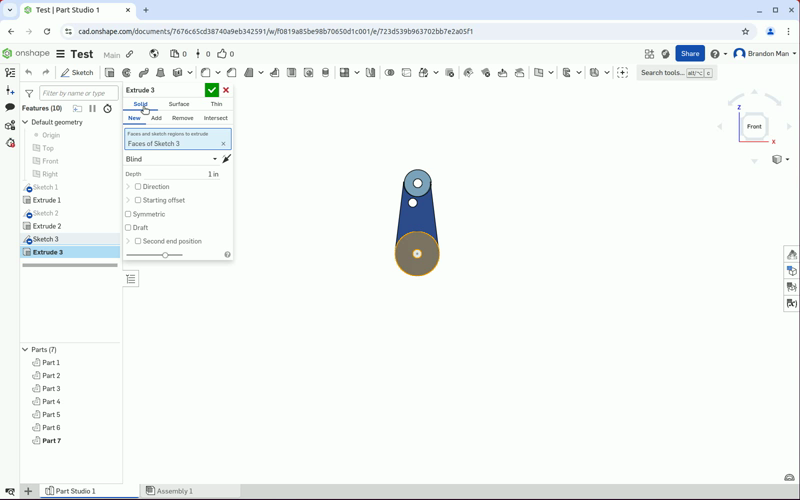
click(143, 106)
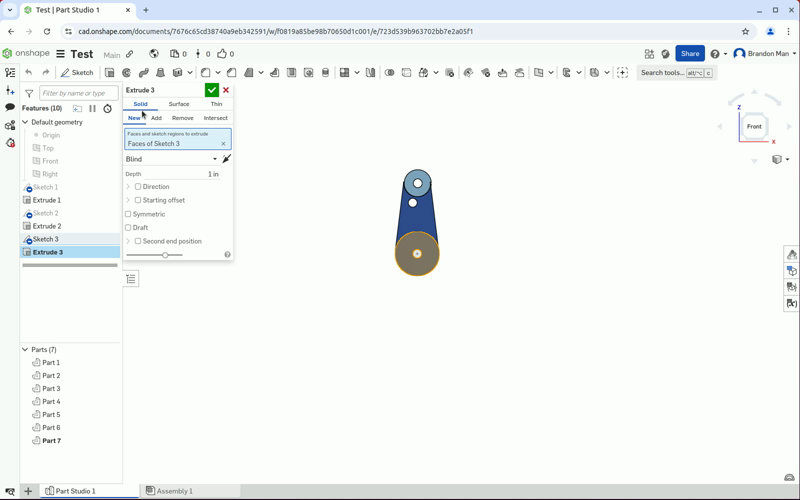
mouse_move(137, 120)
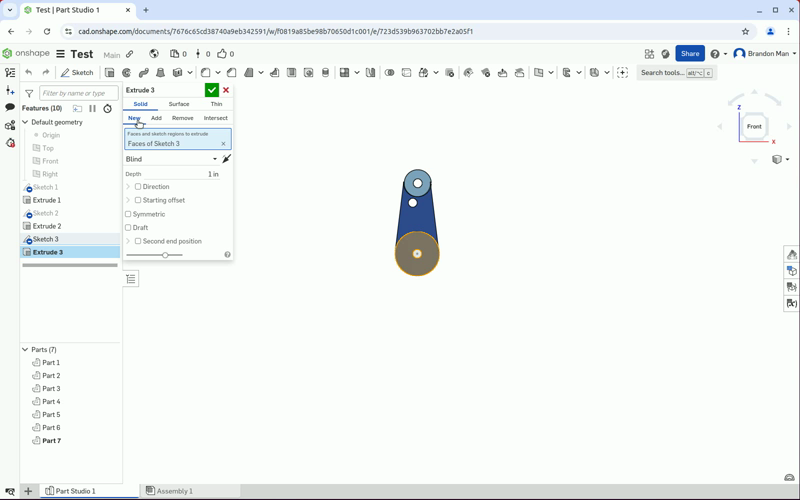
click(137, 120)
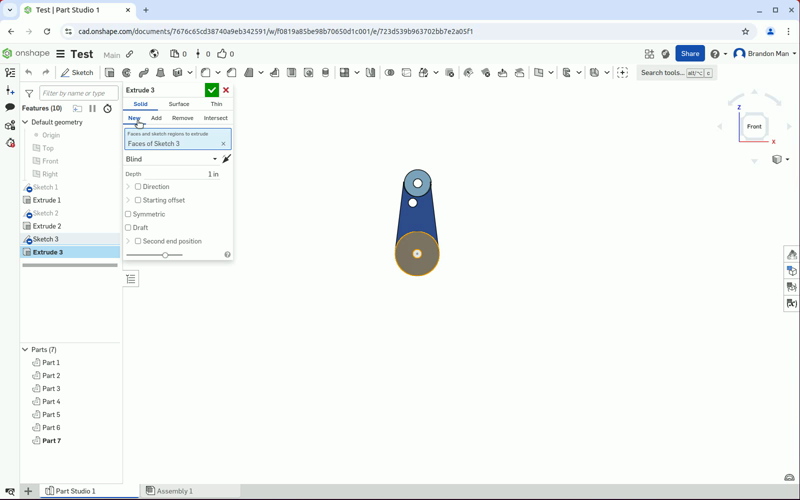
key(tab, 4)
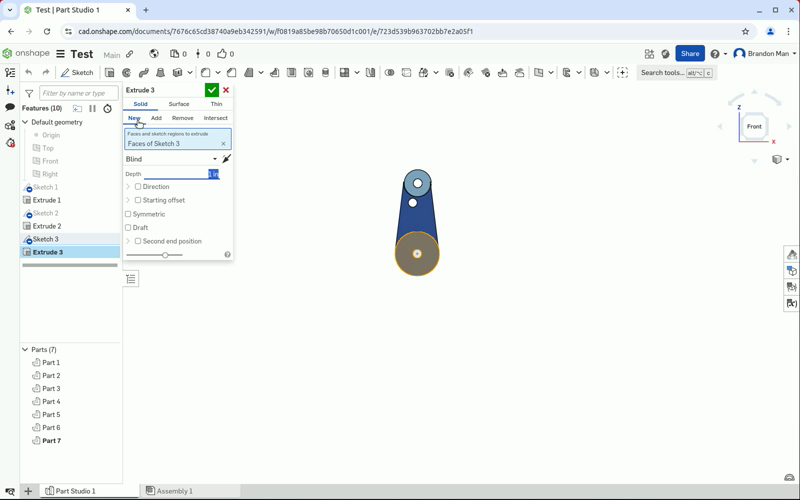
text(0.963)
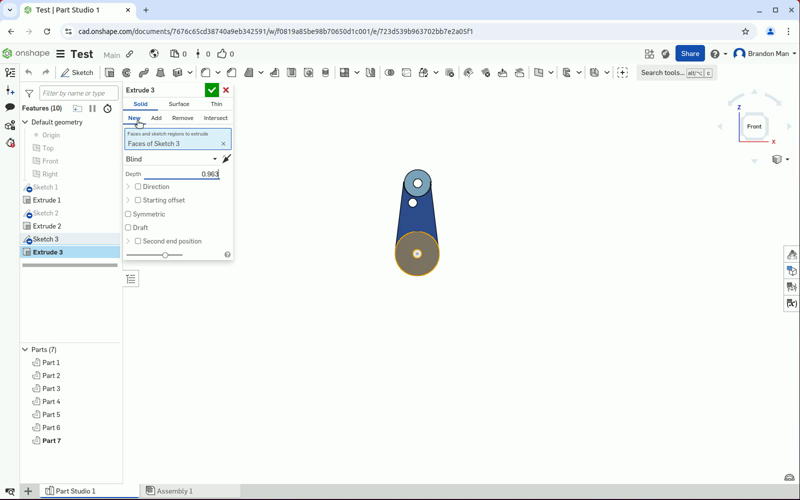
key(enter)
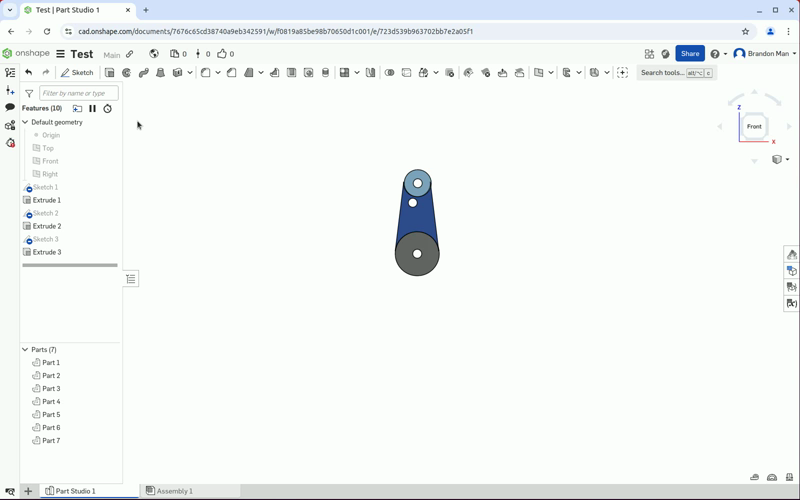
key(shift+h)
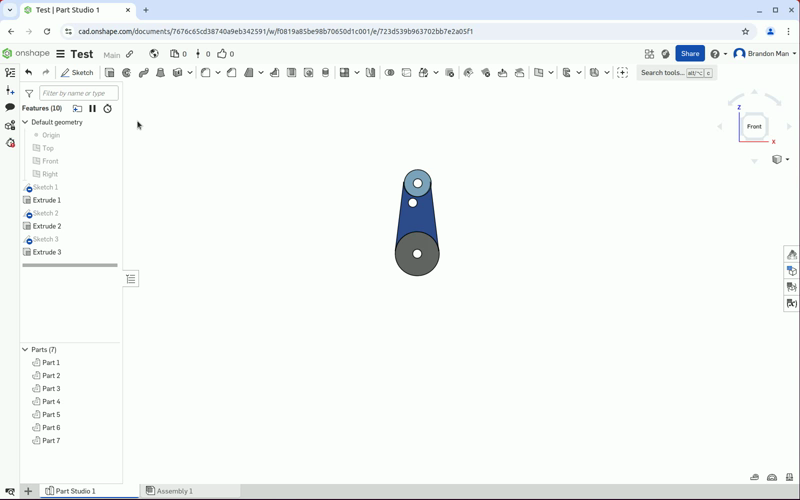
key(shift+h)
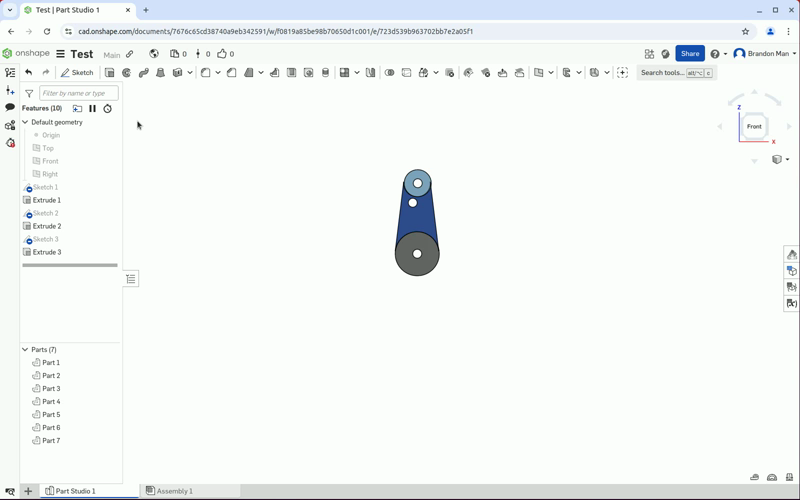
mouse_move(73, 189)
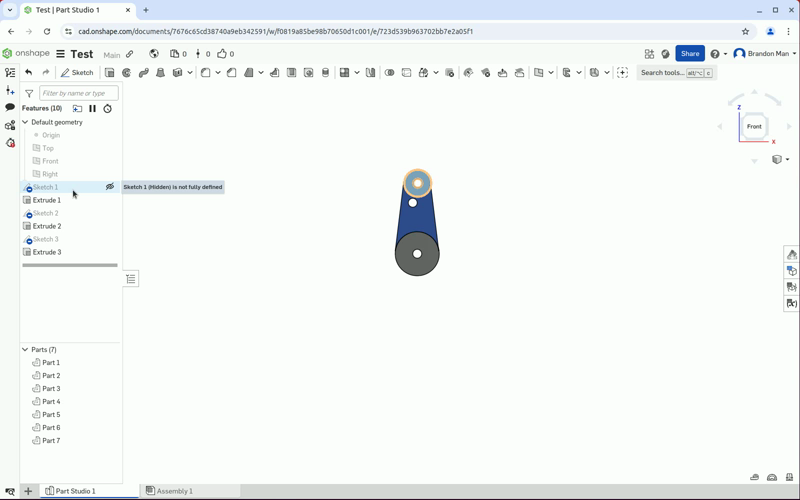
click(73, 189)
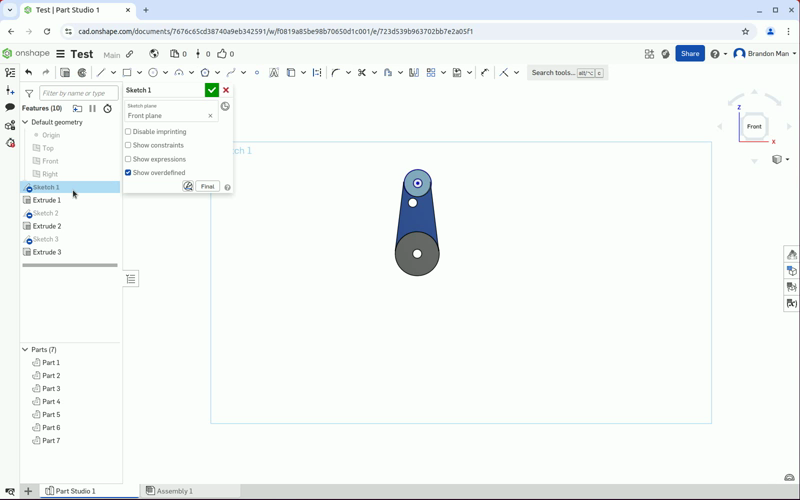
mouse_move(229, 92)
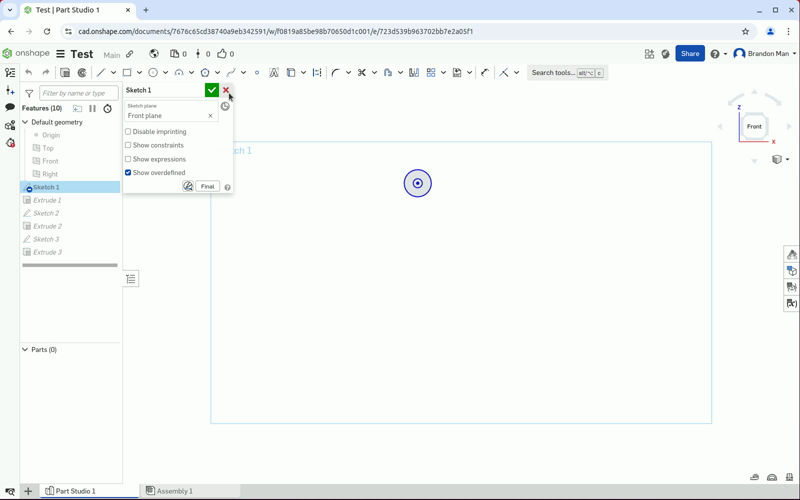
click(229, 92)
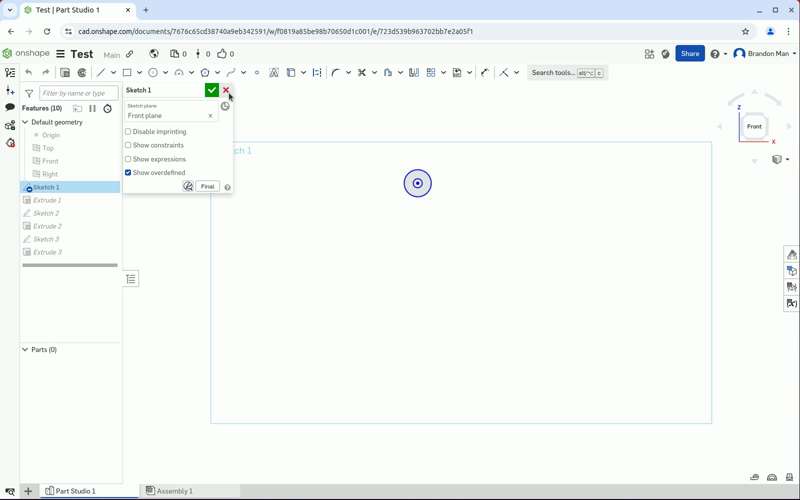
key(shift+s)
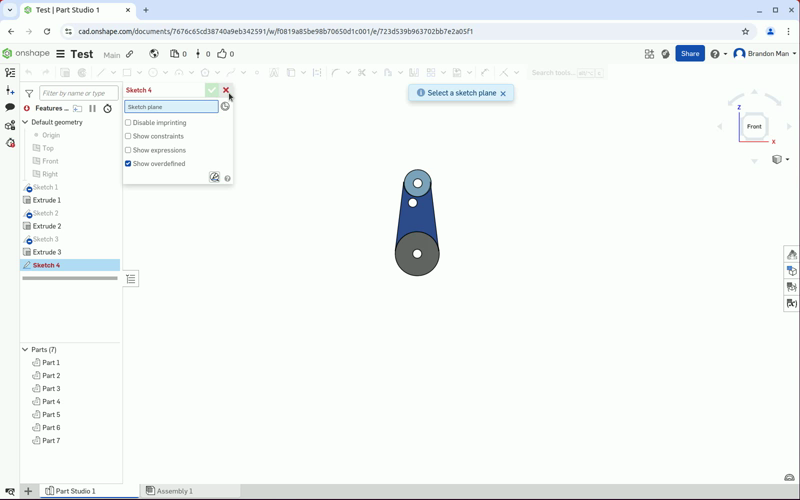
mouse_move(73, 163)
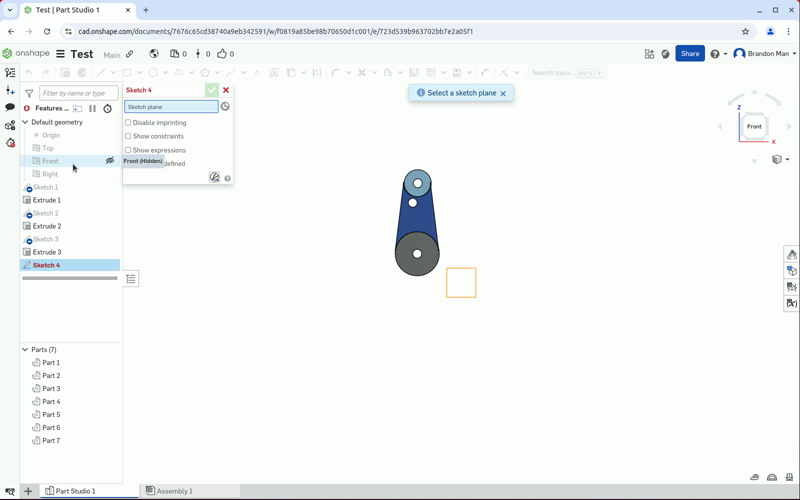
click(73, 163)
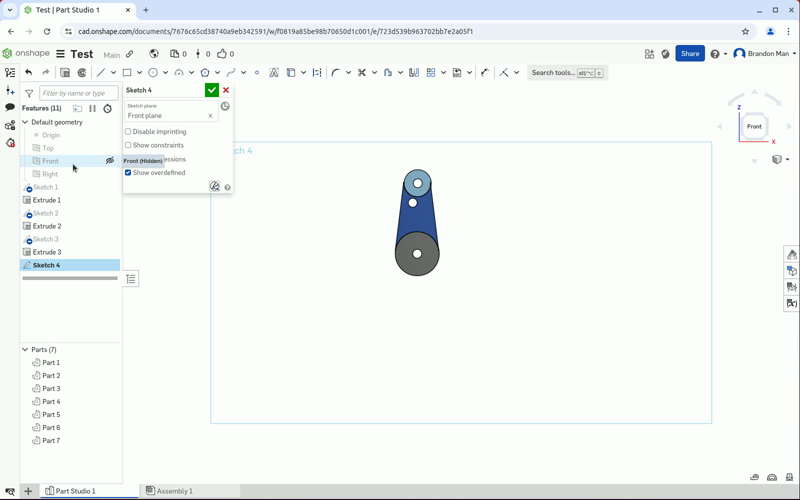
mouse_move(73, 352)
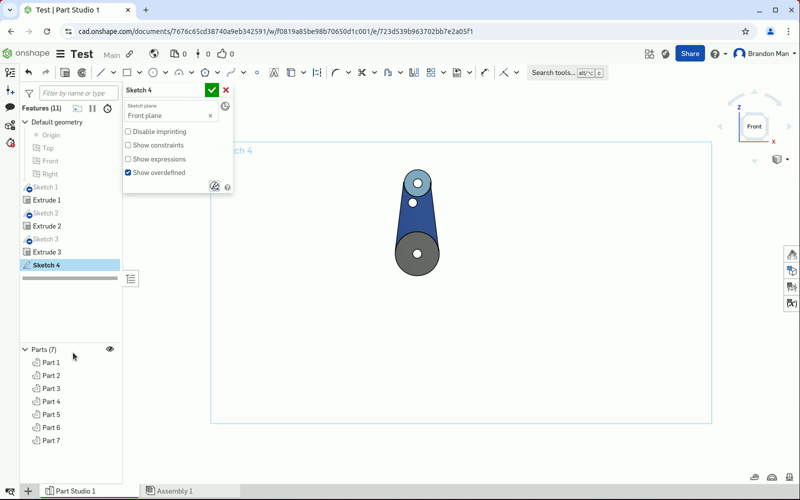
key(y)
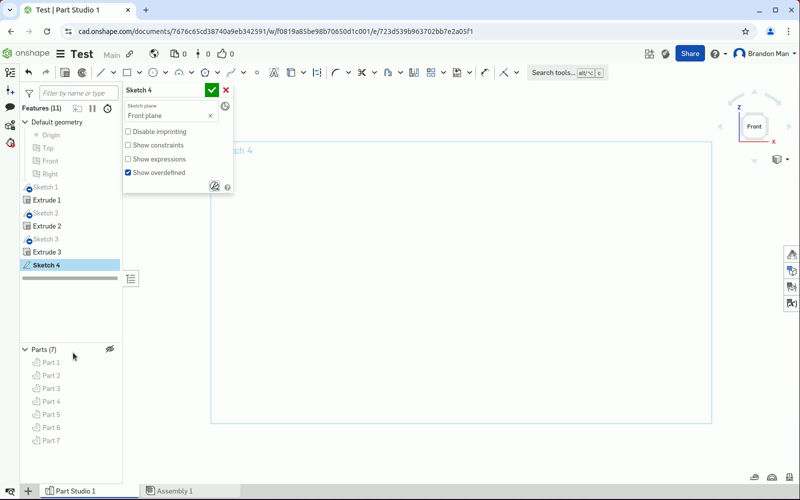
key(l)
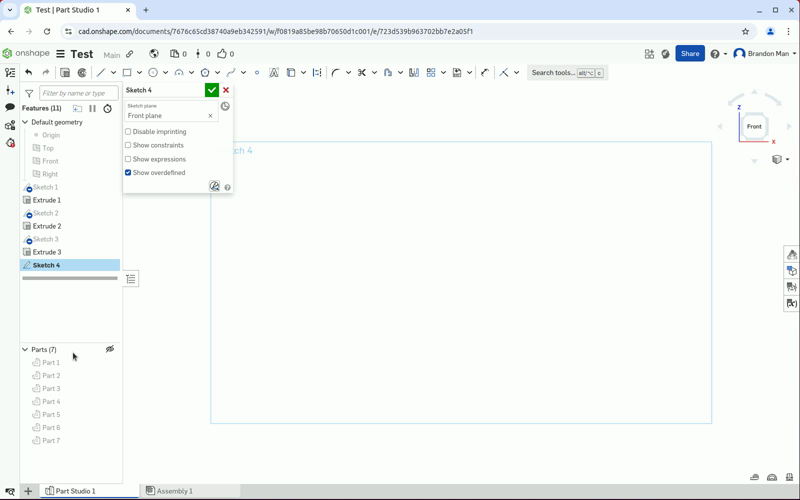
key_down(shift)
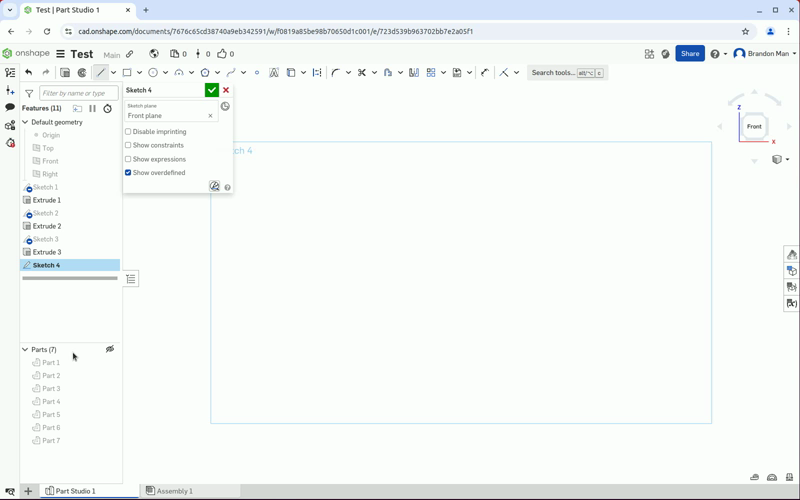
mouse_move(395, 255)
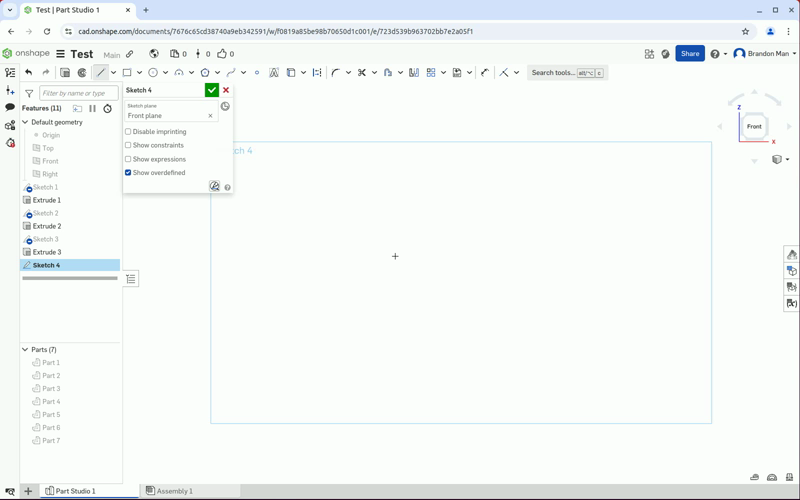
click(395, 255)
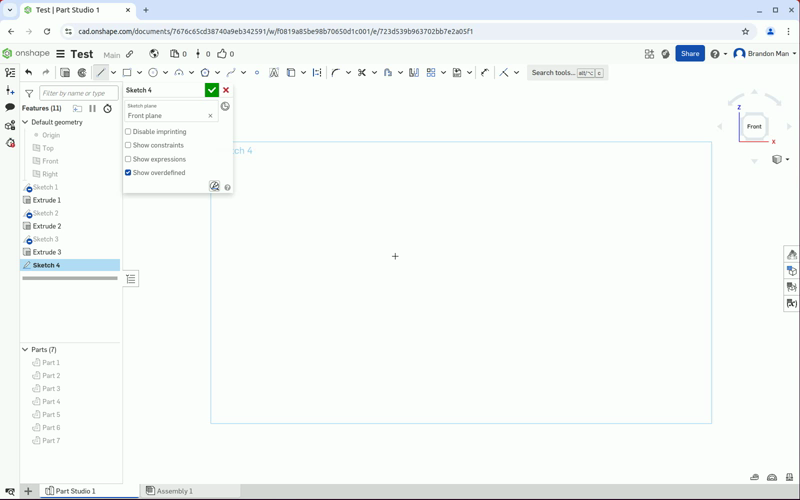
key_up(shift)
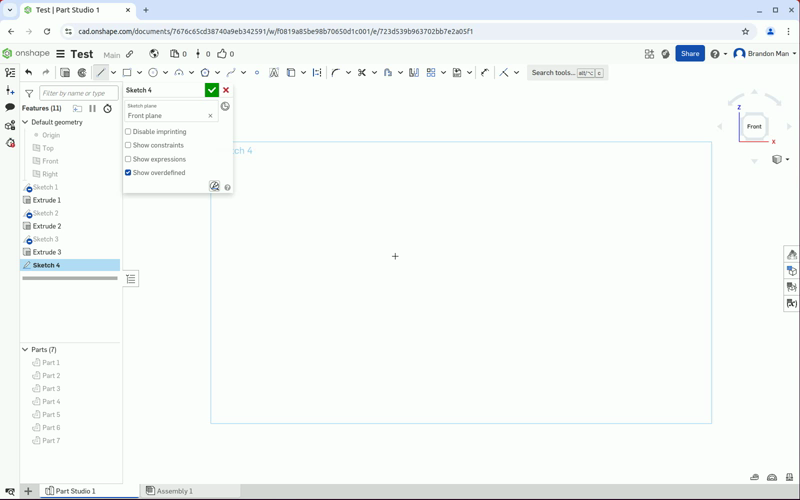
key_down(shift)
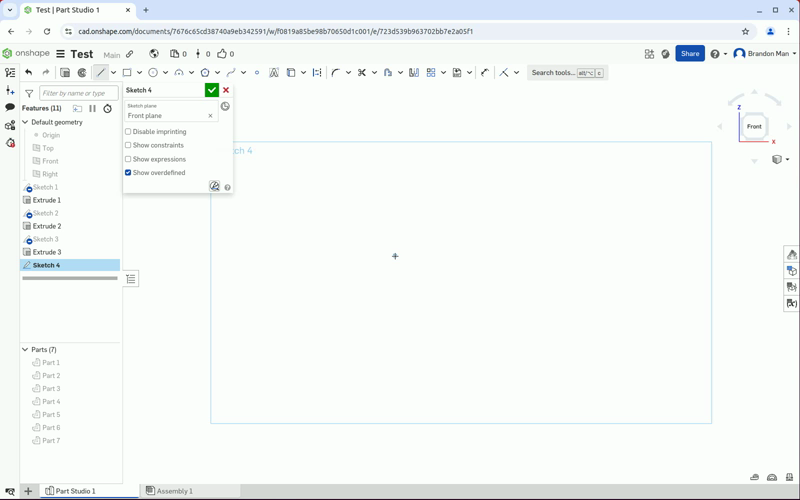
mouse_move(403, 343)
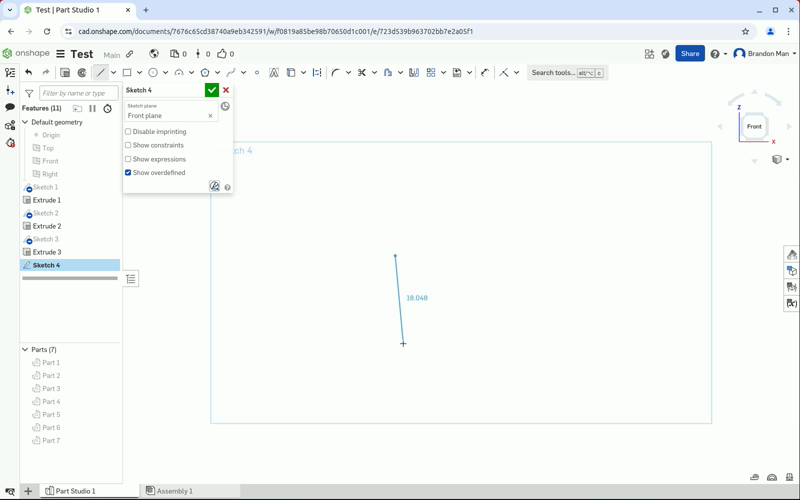
click(403, 343)
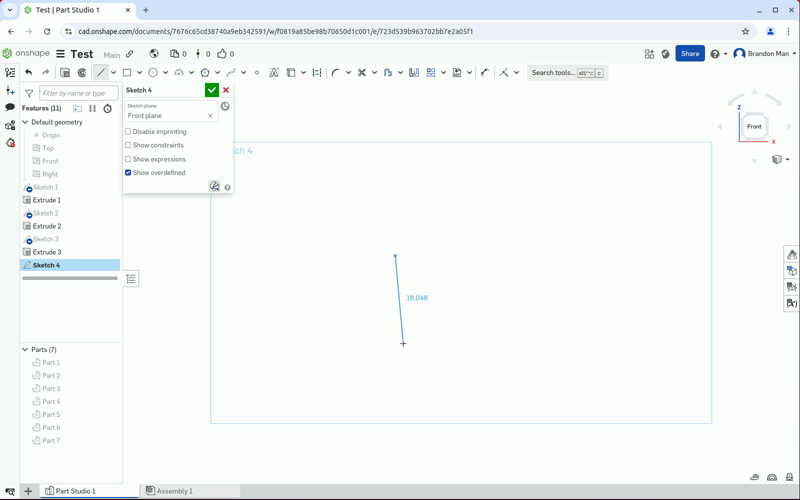
key_up(shift)
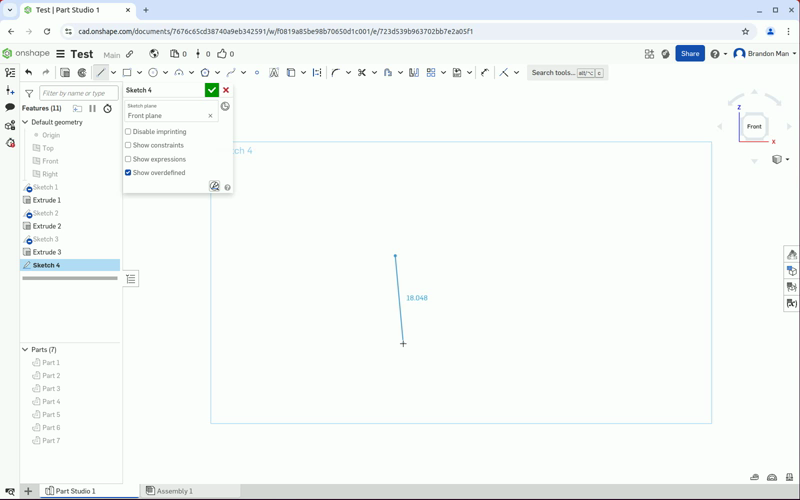
key(esc)
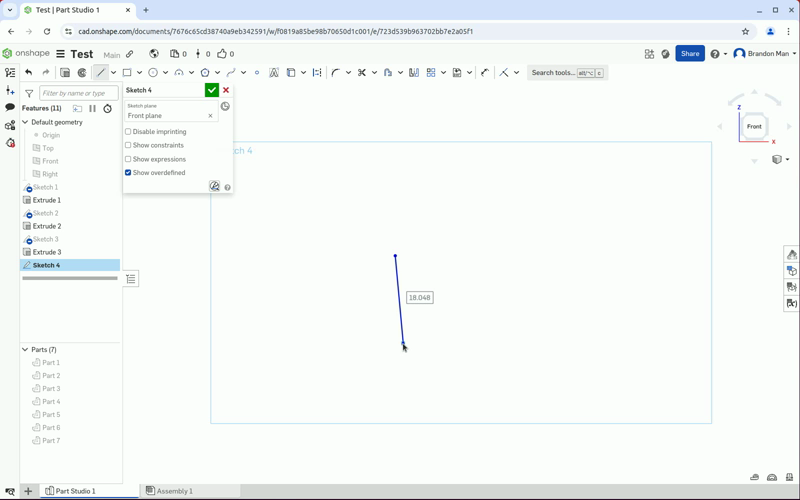
key(a)
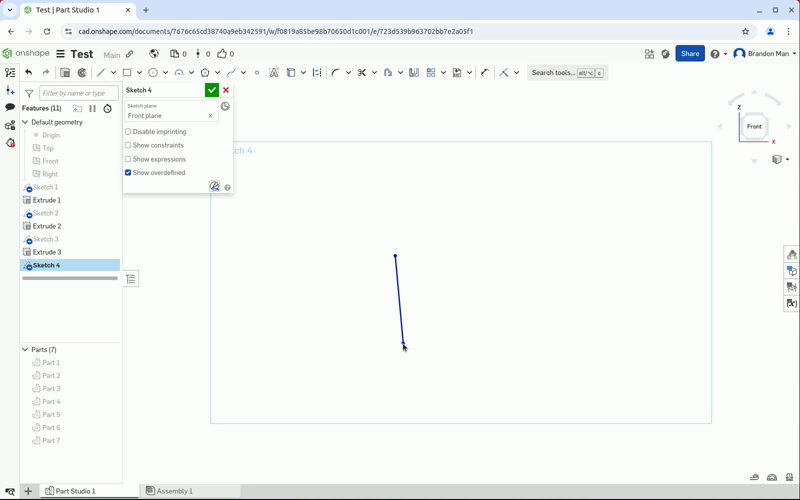
mouse_move(403, 343)
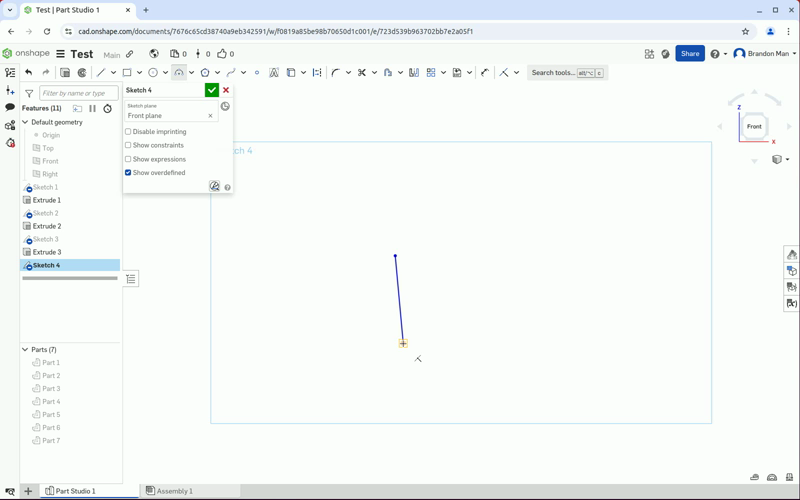
click(403, 343)
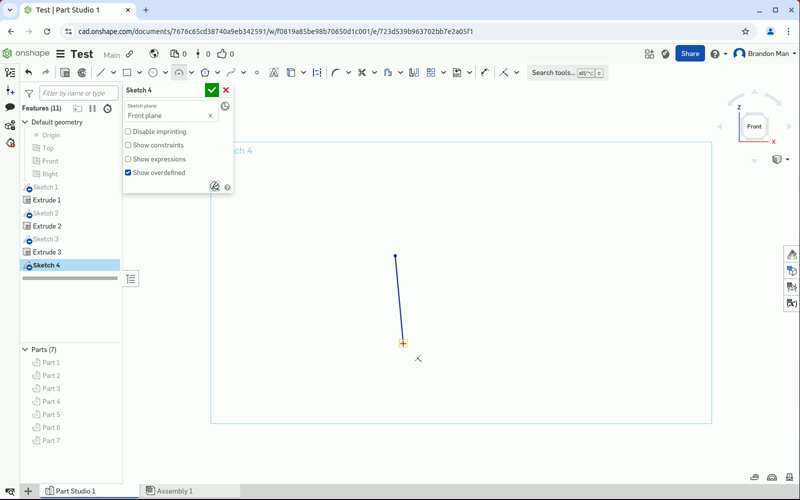
key_down(shift)
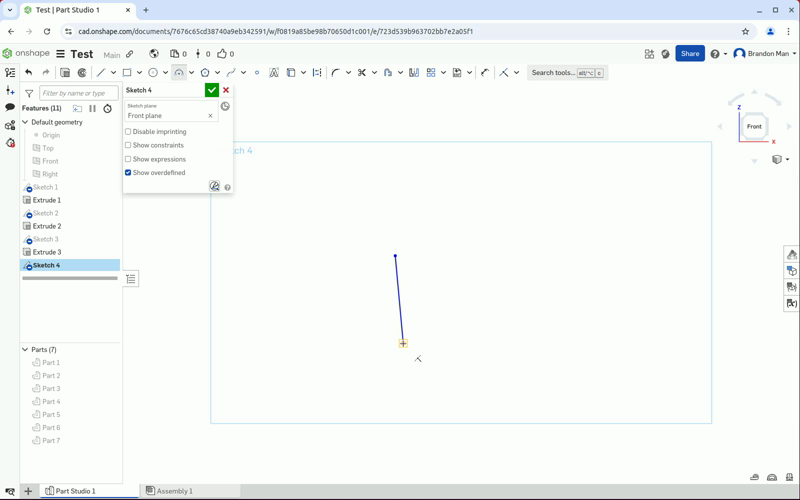
mouse_move(416, 354)
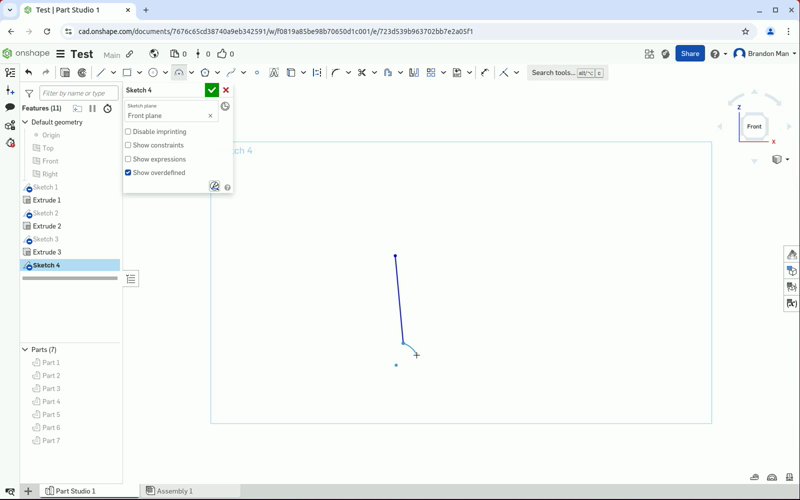
click(416, 354)
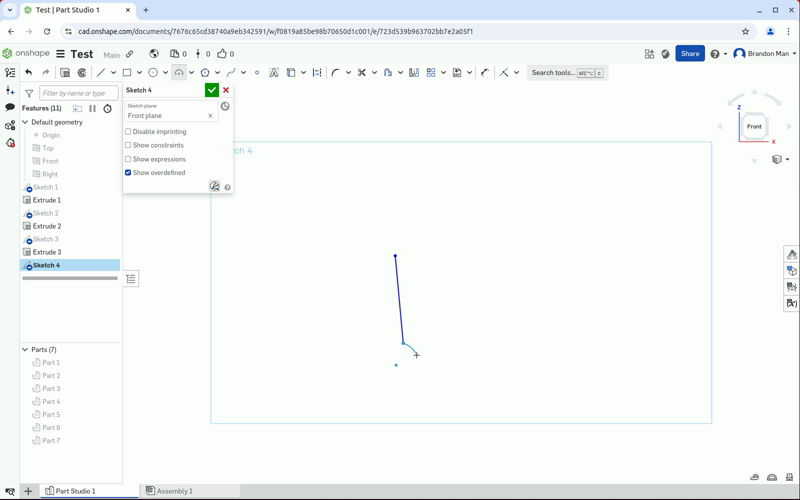
mouse_move(424, 331)
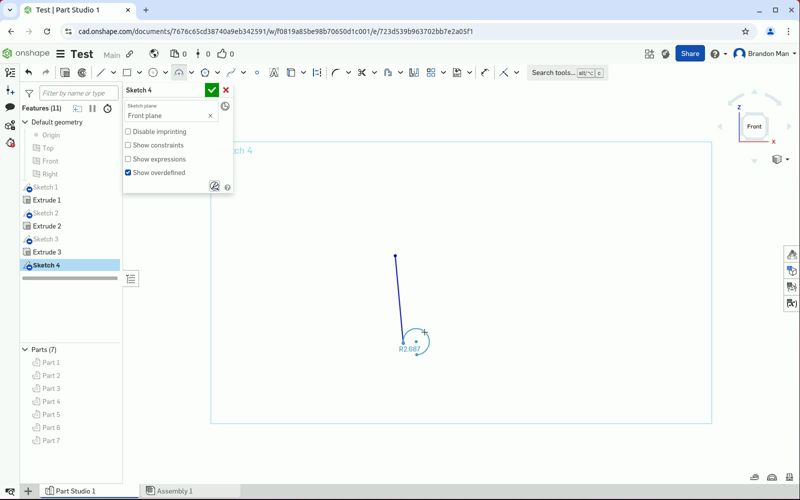
click(424, 331)
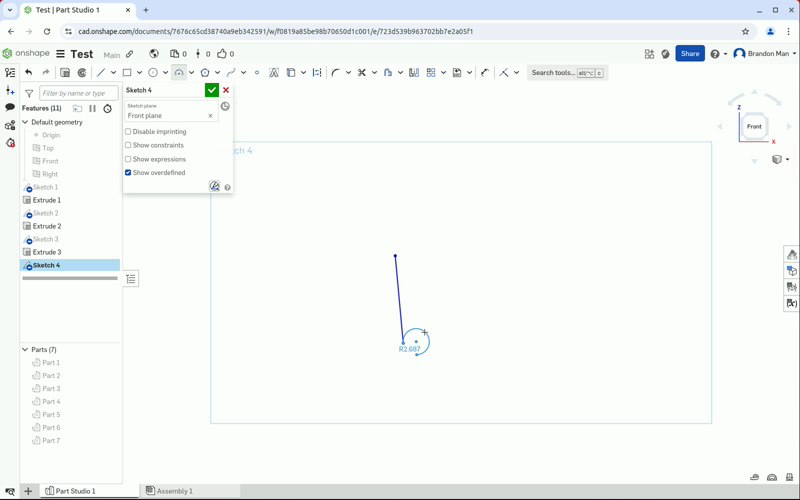
key_up(shift)
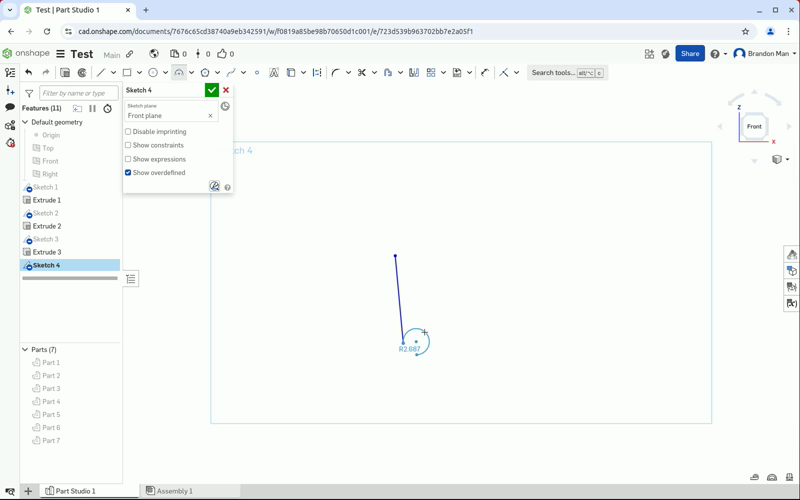
key(esc)
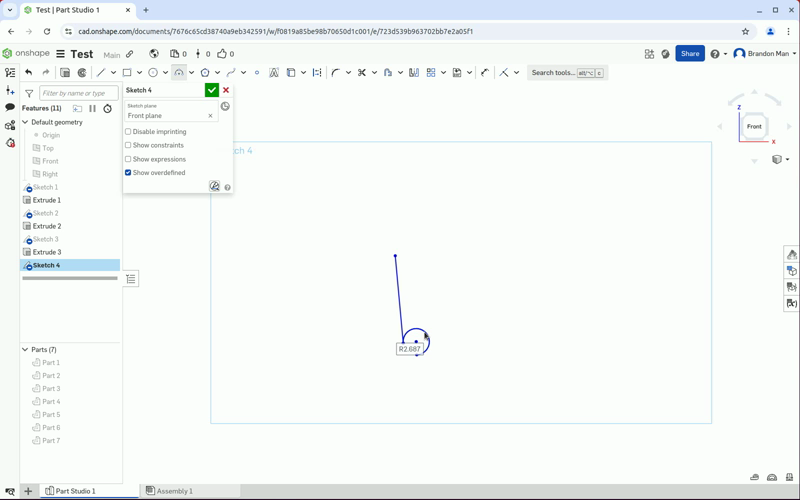
key(l)
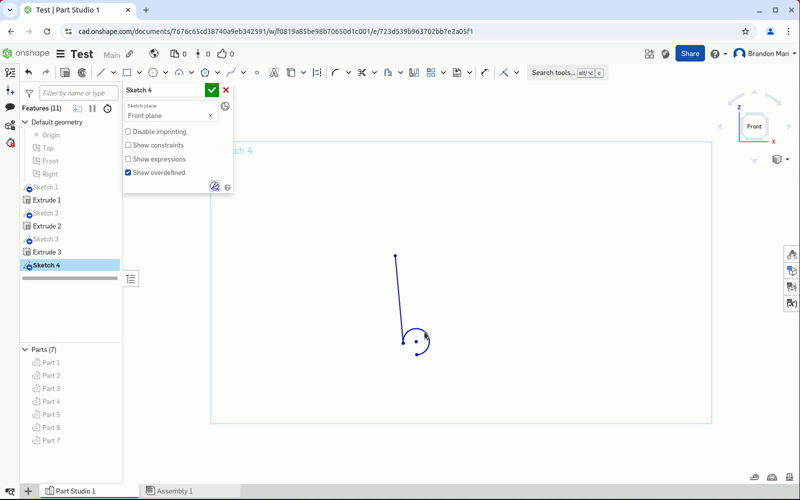
mouse_move(416, 354)
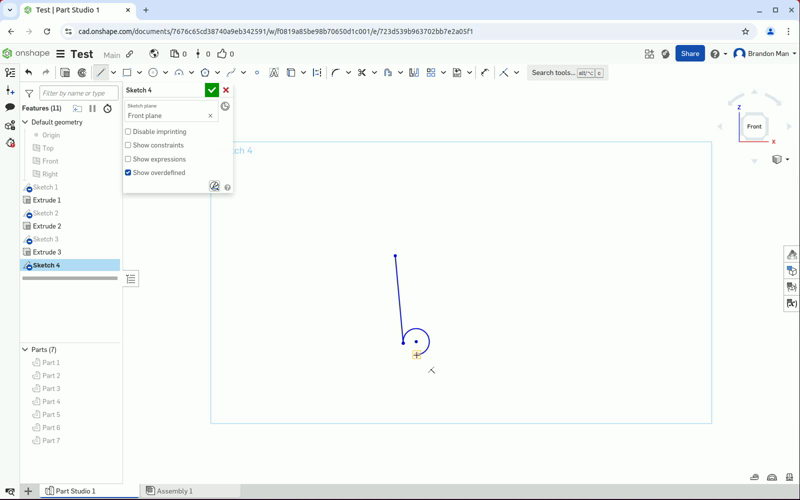
click(416, 354)
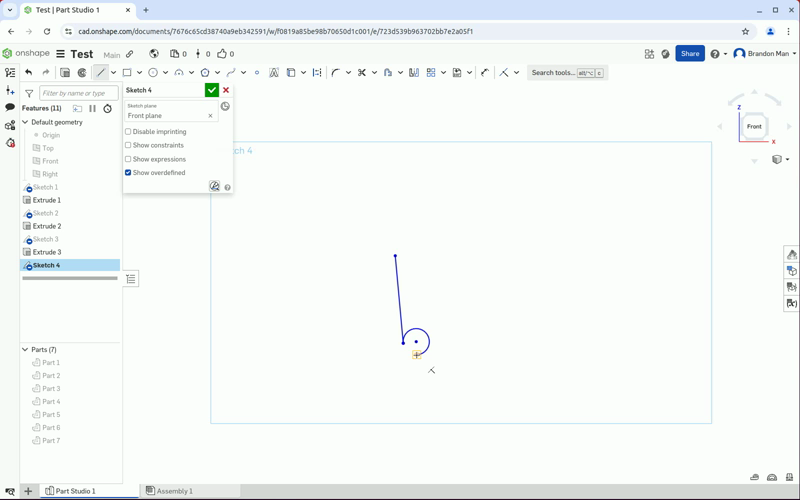
key_down(shift)
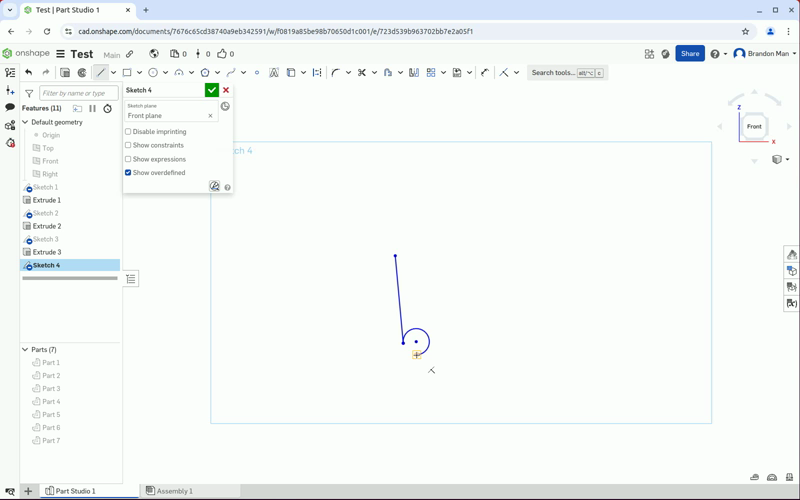
mouse_move(479, 352)
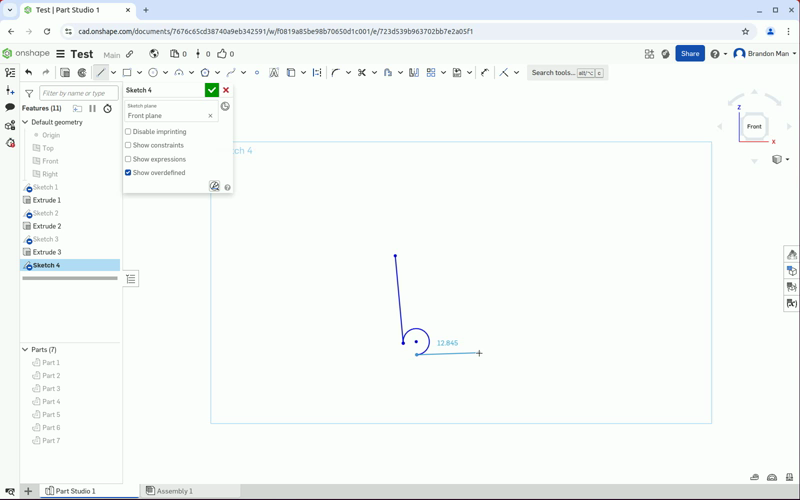
click(479, 352)
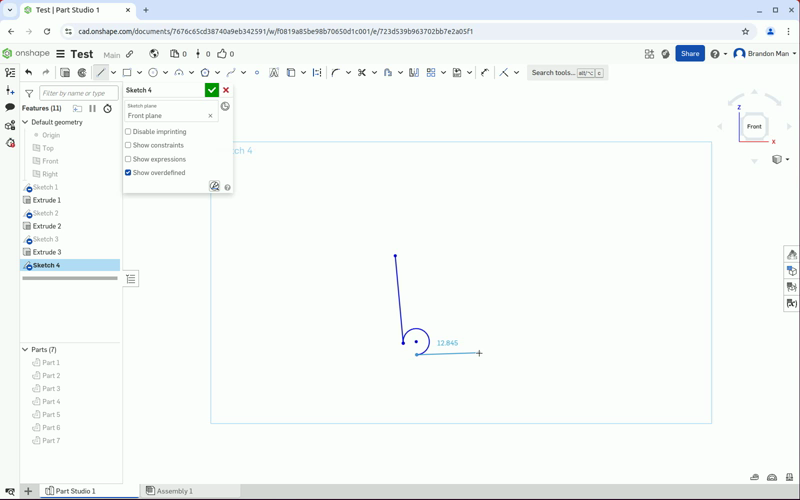
key_up(shift)
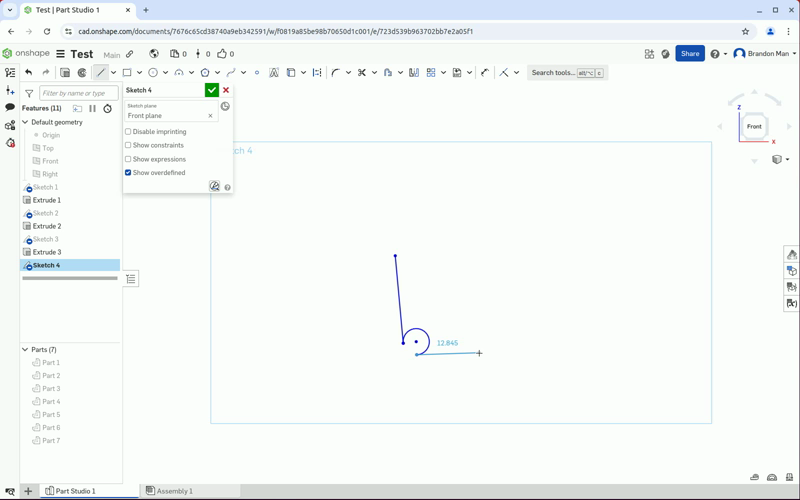
key(esc)
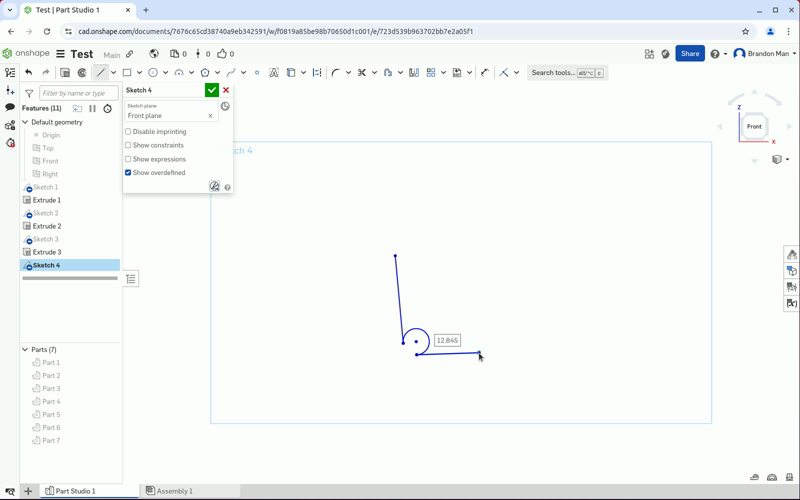
key(a)
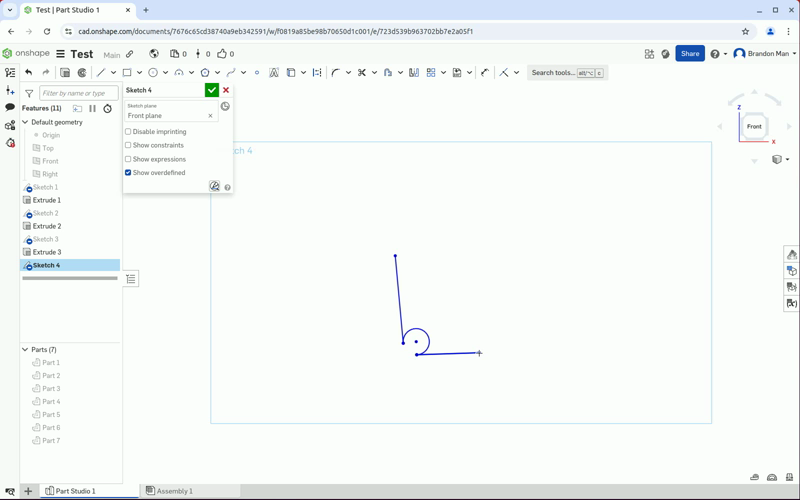
mouse_move(479, 352)
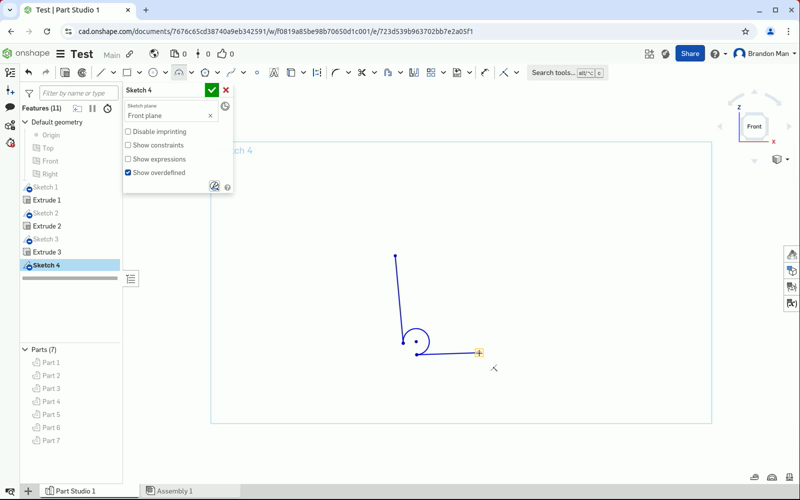
click(479, 352)
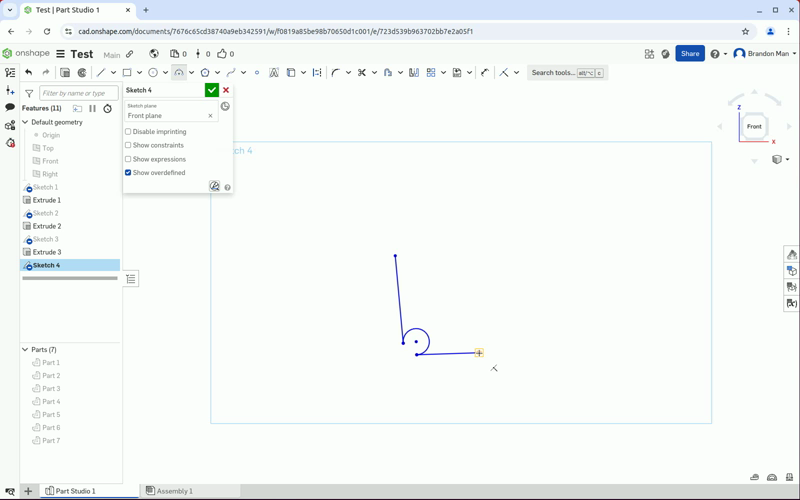
key_down(shift)
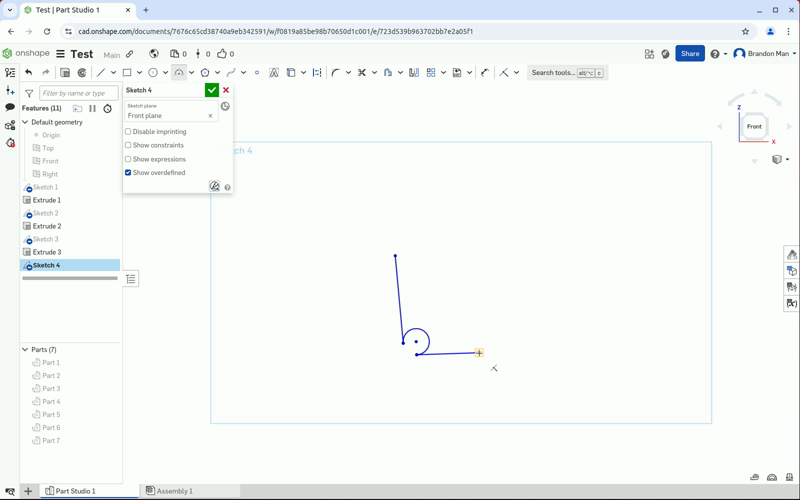
mouse_move(479, 330)
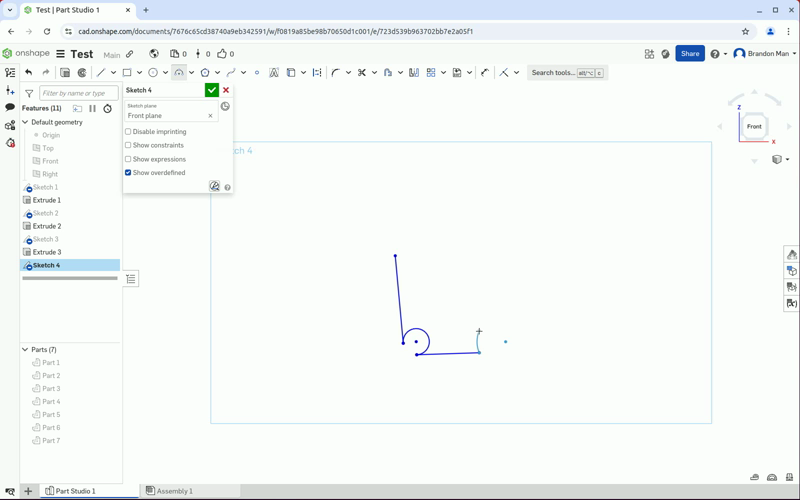
click(479, 330)
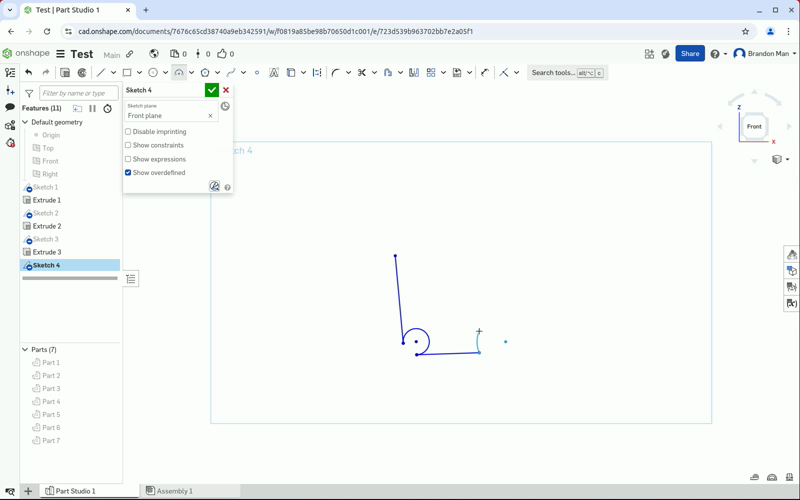
mouse_move(467, 341)
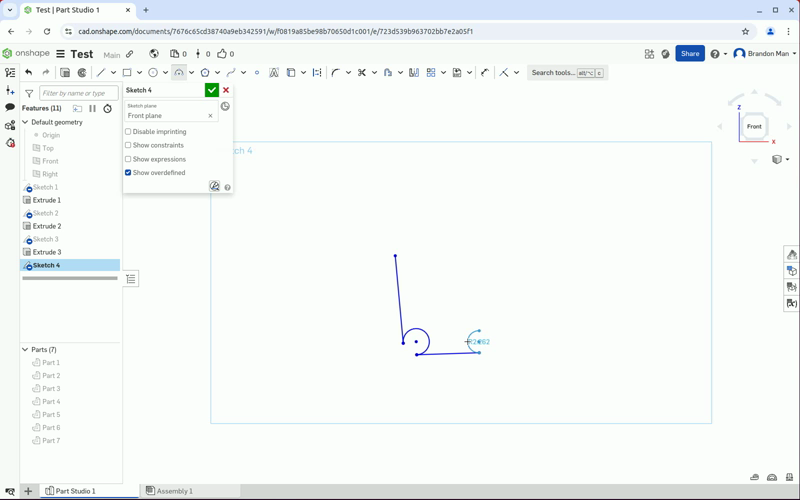
click(467, 341)
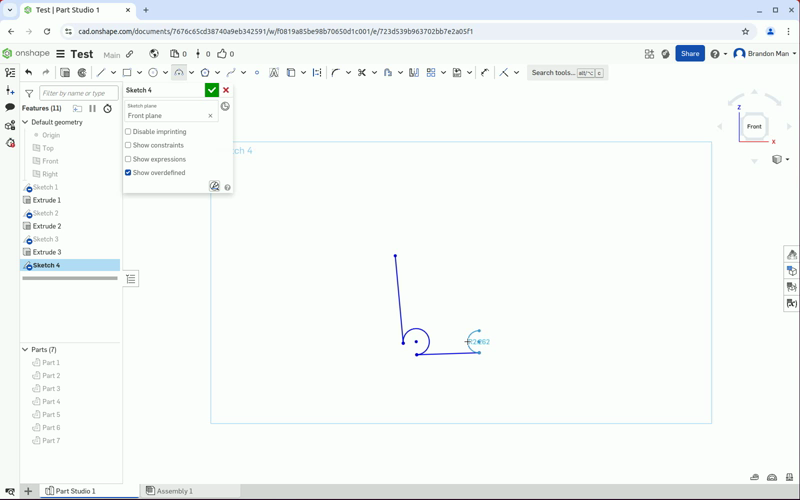
key_up(shift)
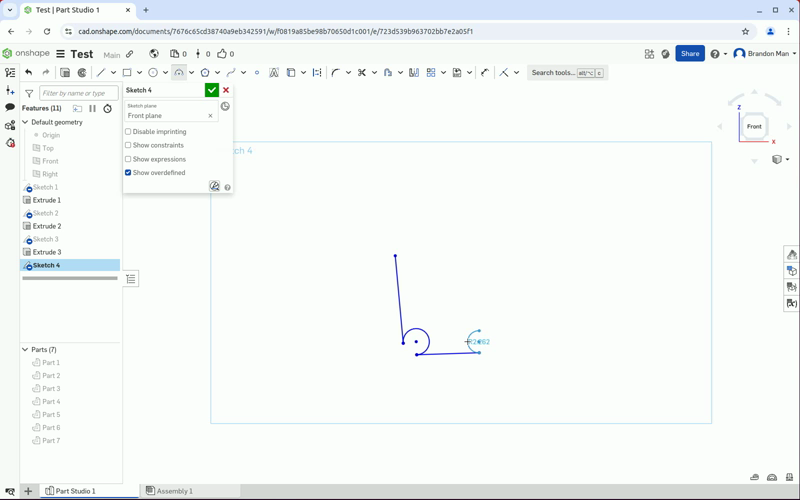
key(esc)
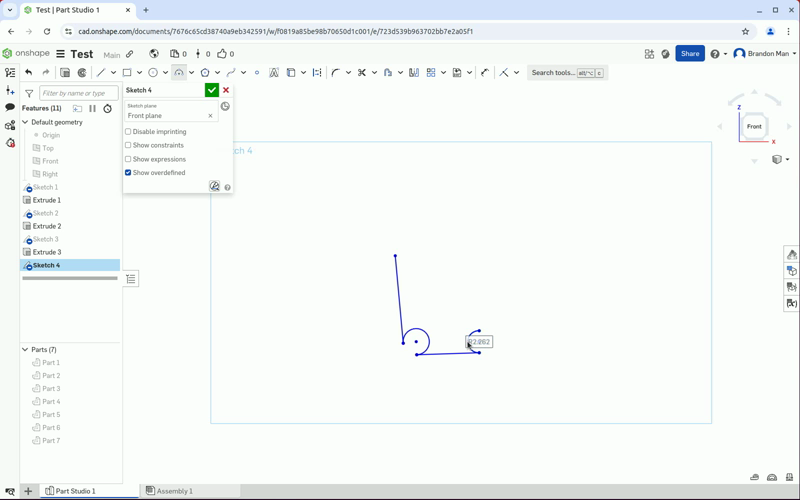
key(l)
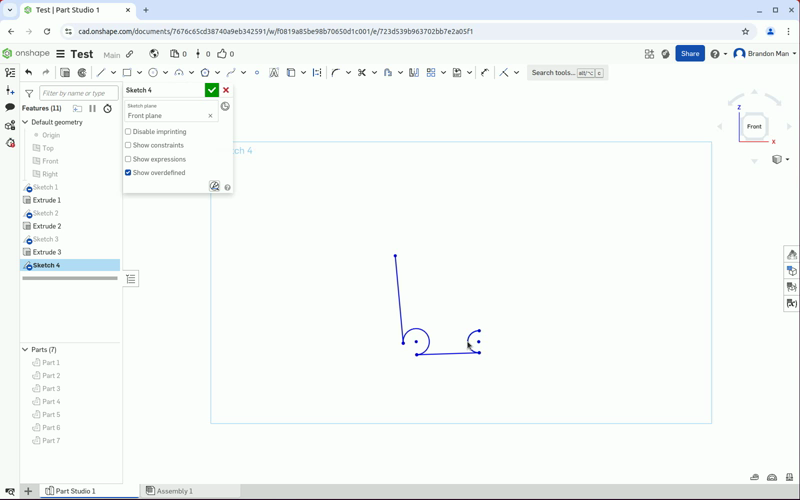
mouse_move(479, 330)
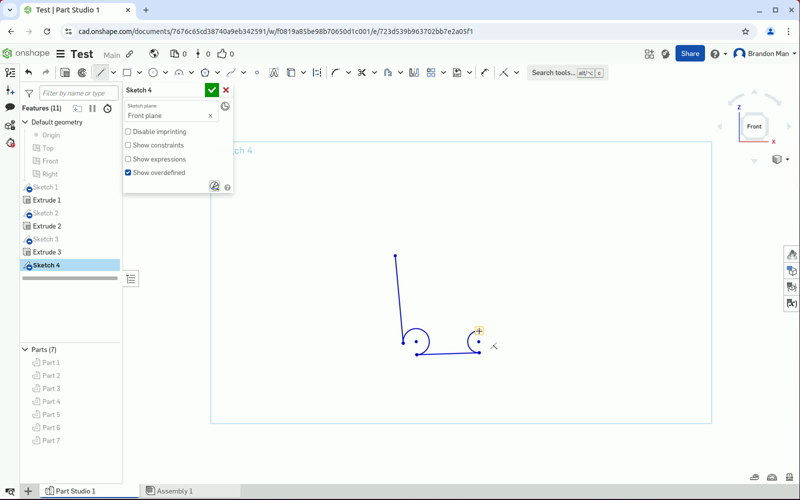
click(479, 330)
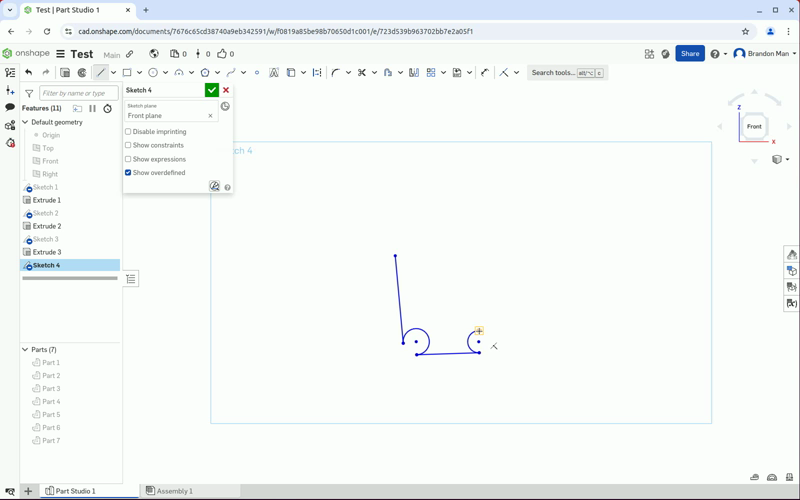
key_down(shift)
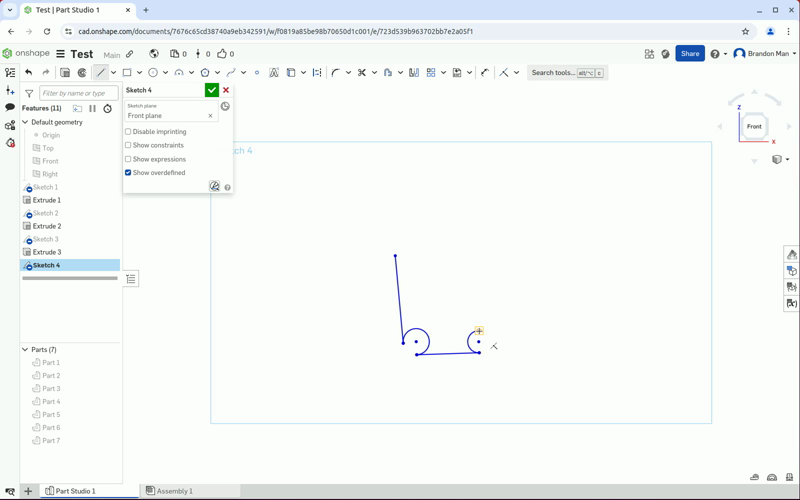
mouse_move(509, 330)
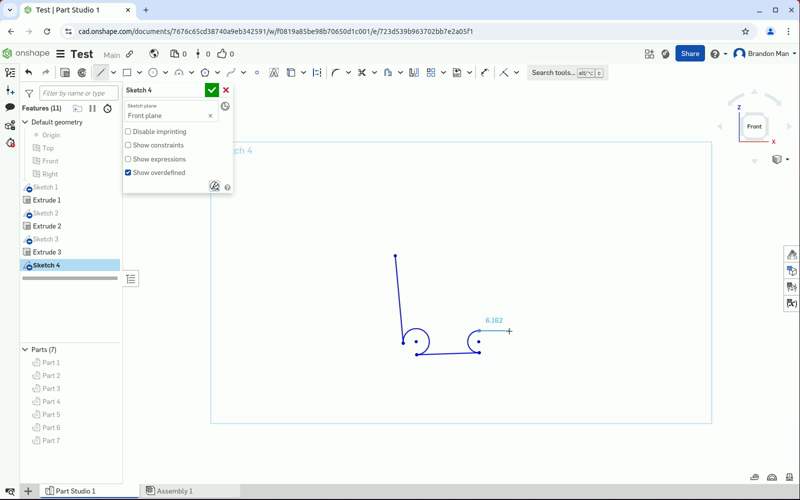
mouse_move(442, 329)
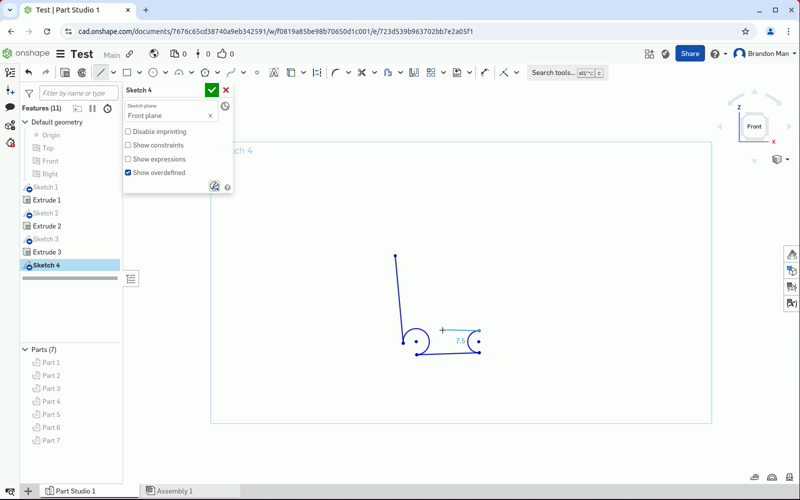
click(442, 329)
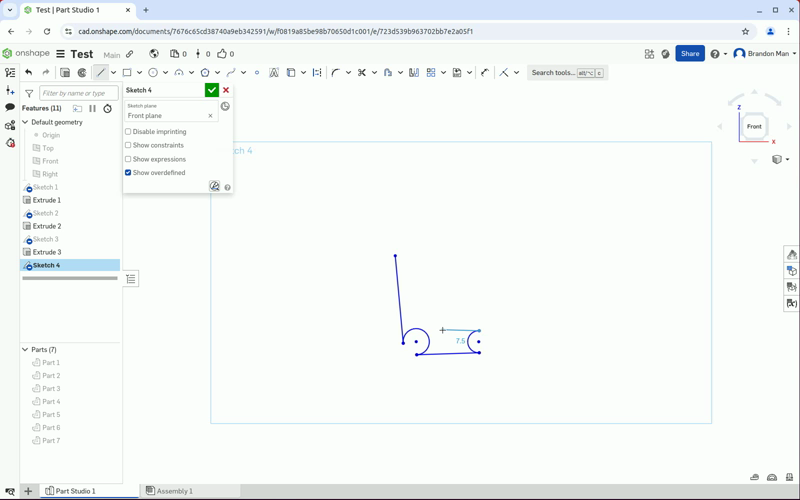
key_up(shift)
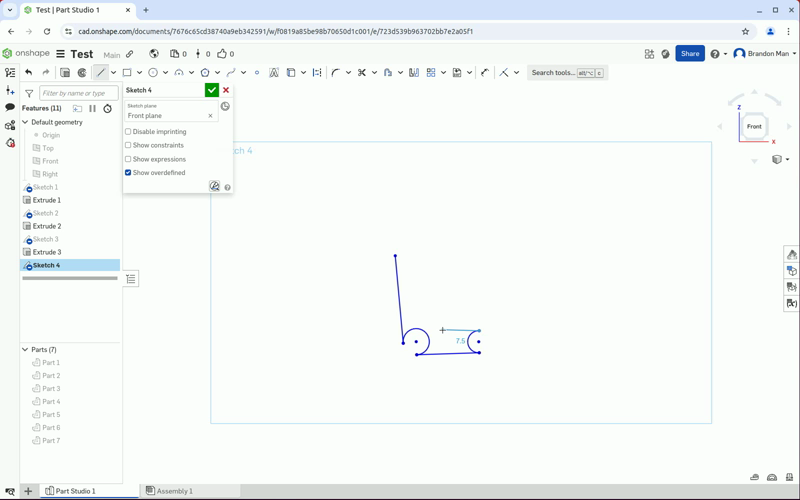
key(esc)
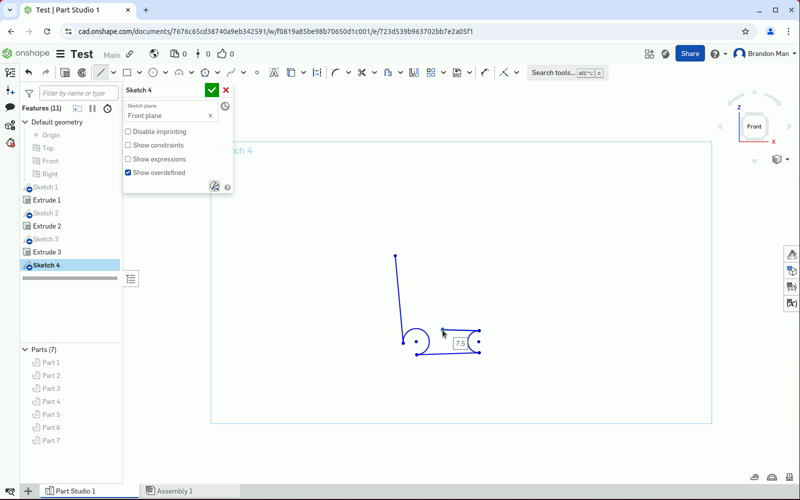
key(a)
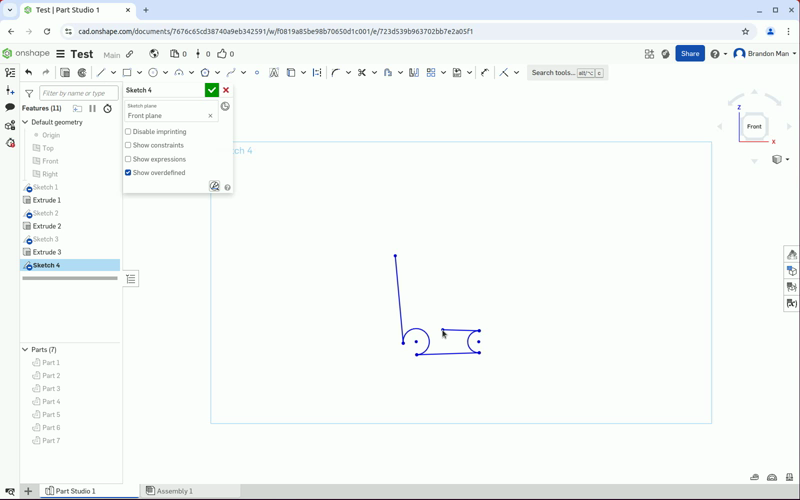
mouse_move(442, 329)
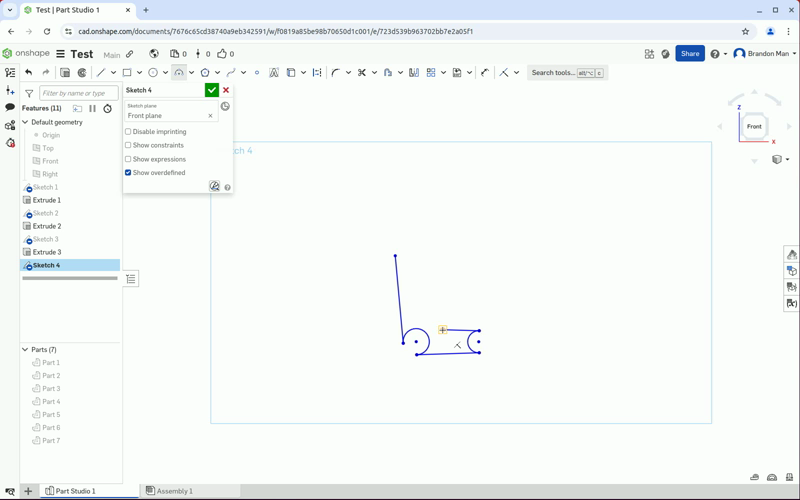
click(442, 329)
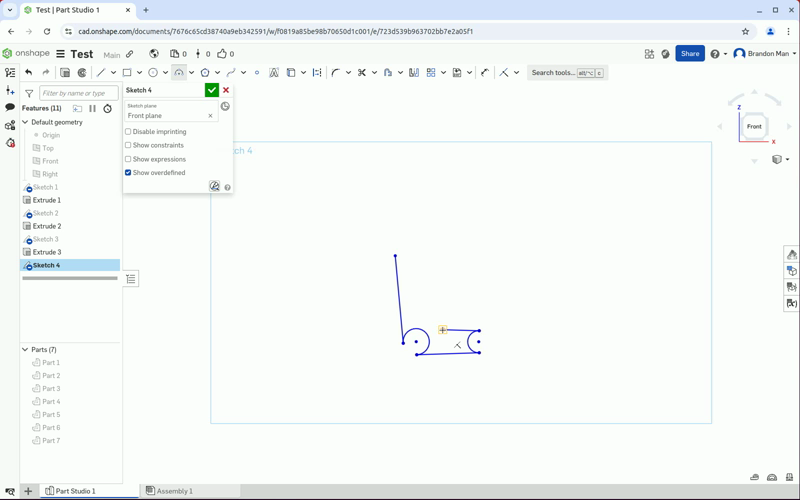
key_down(shift)
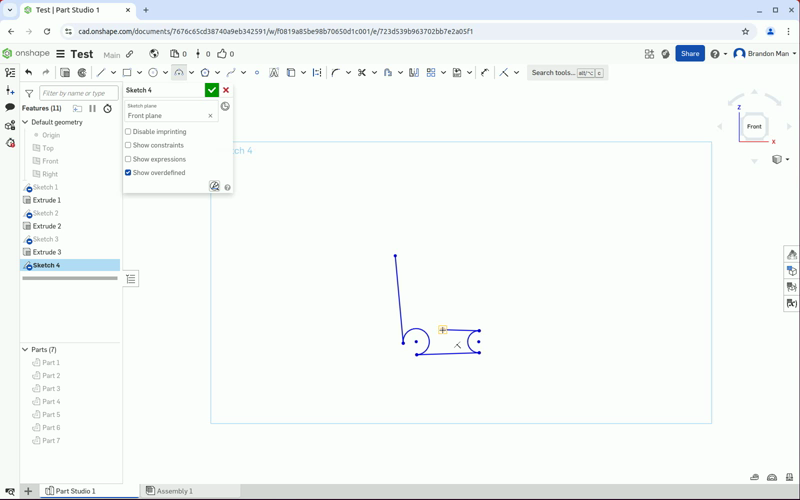
mouse_move(432, 317)
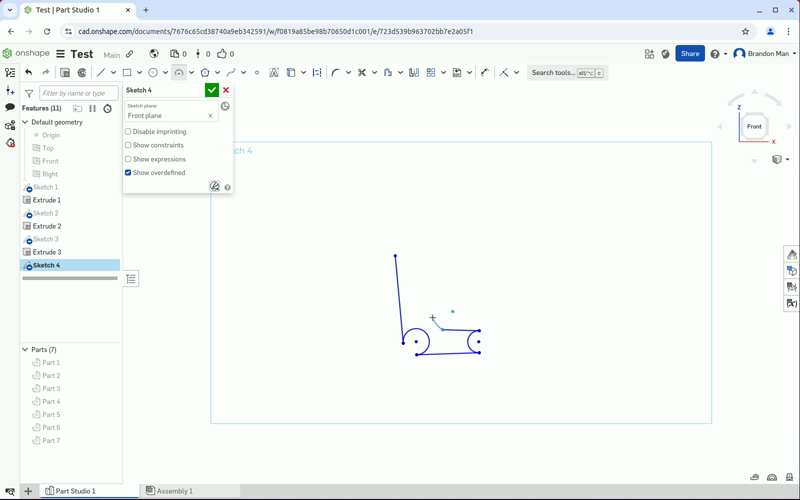
click(432, 317)
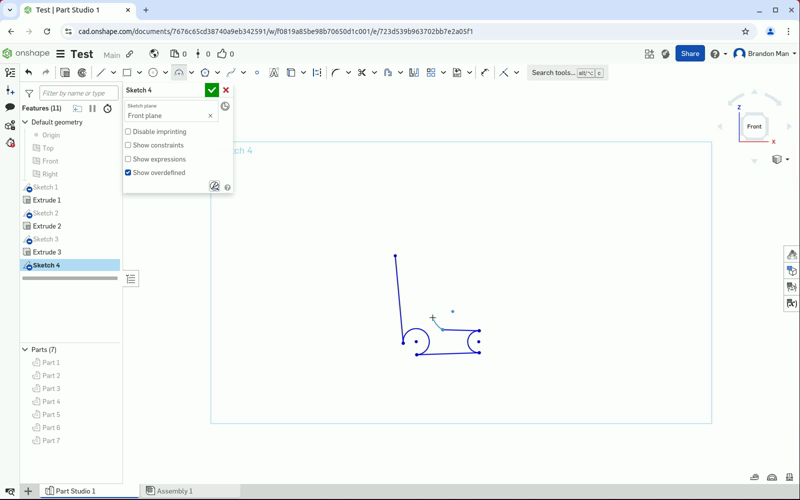
mouse_move(434, 325)
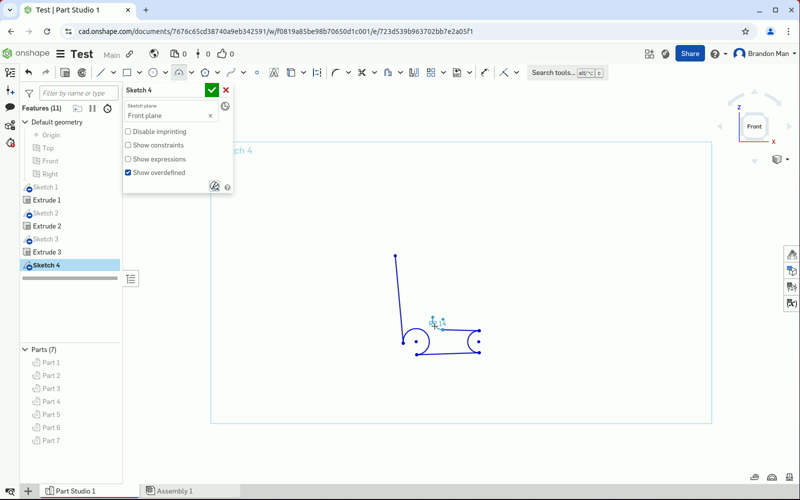
click(434, 325)
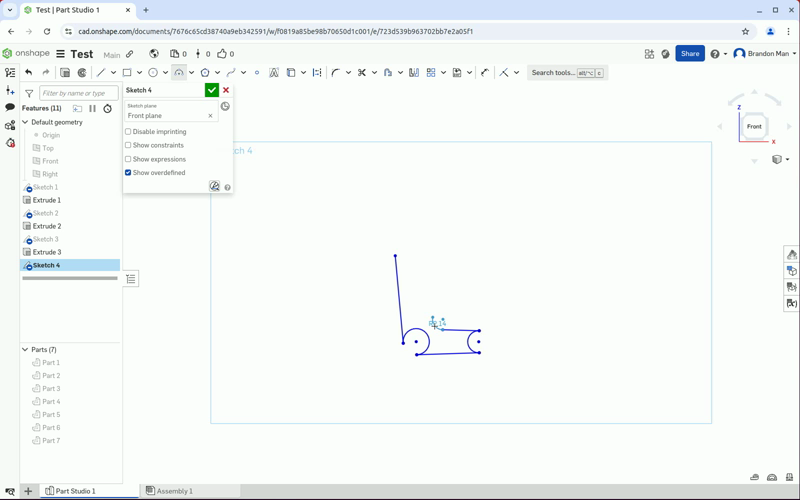
key_up(shift)
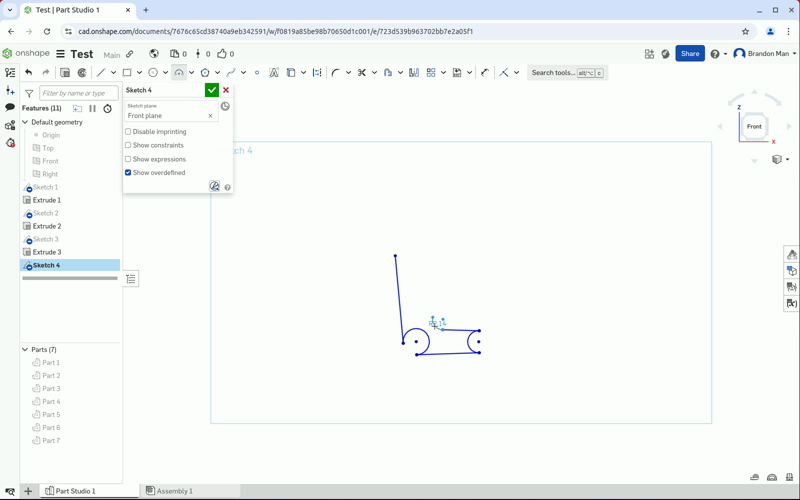
key(esc)
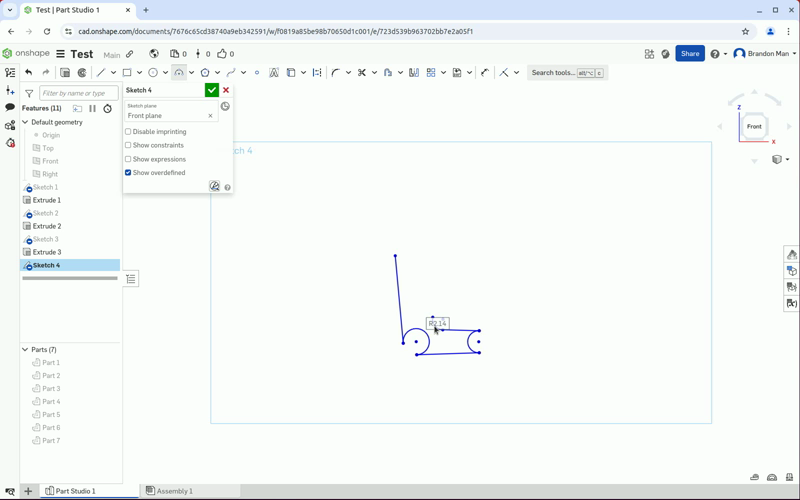
key(l)
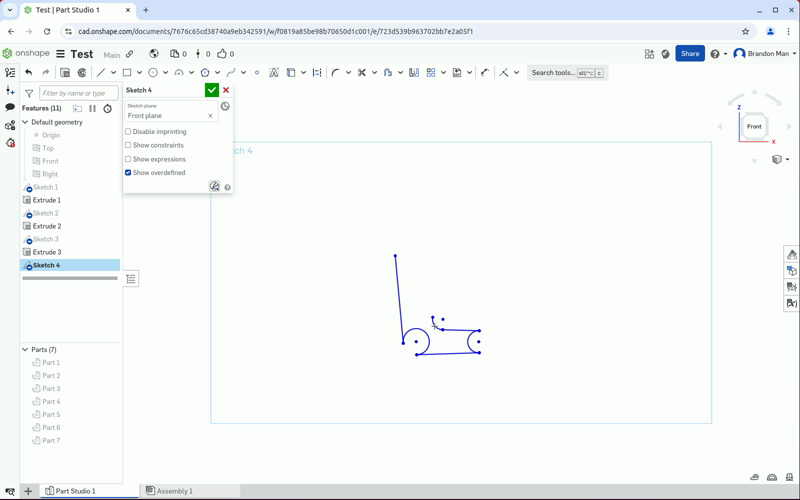
mouse_move(432, 317)
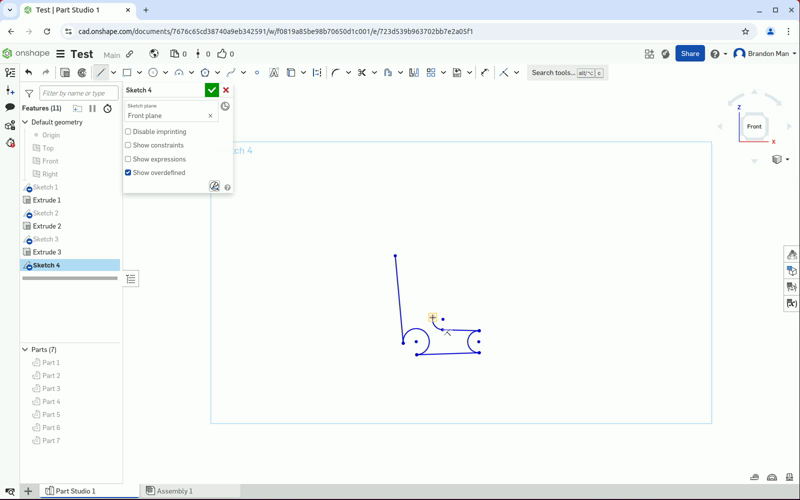
click(432, 317)
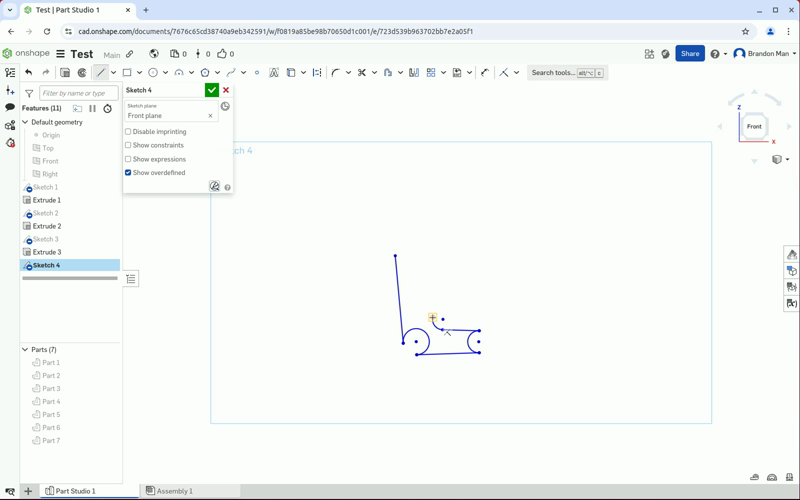
key_down(shift)
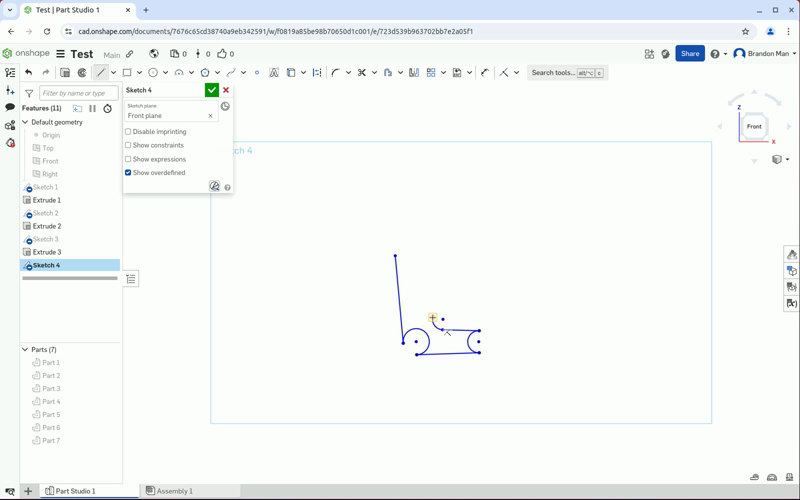
mouse_move(438, 255)
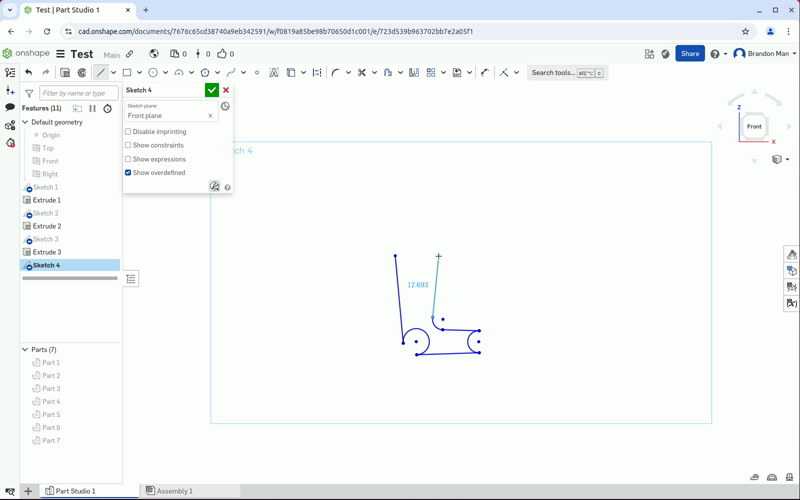
click(438, 255)
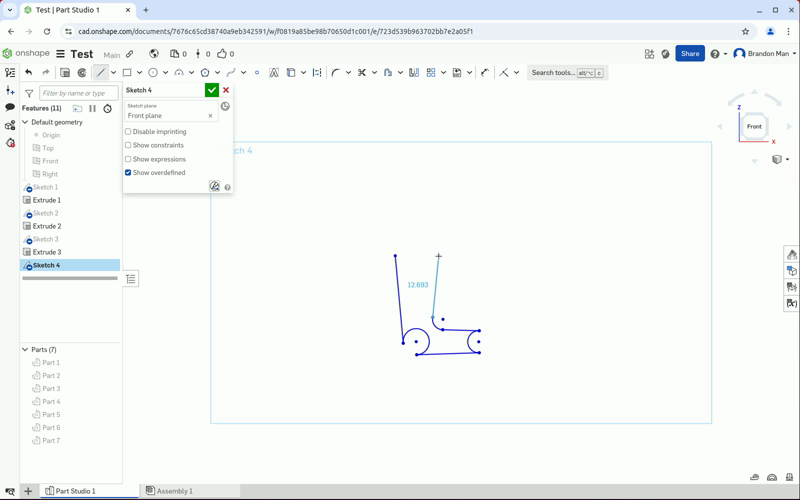
key_up(shift)
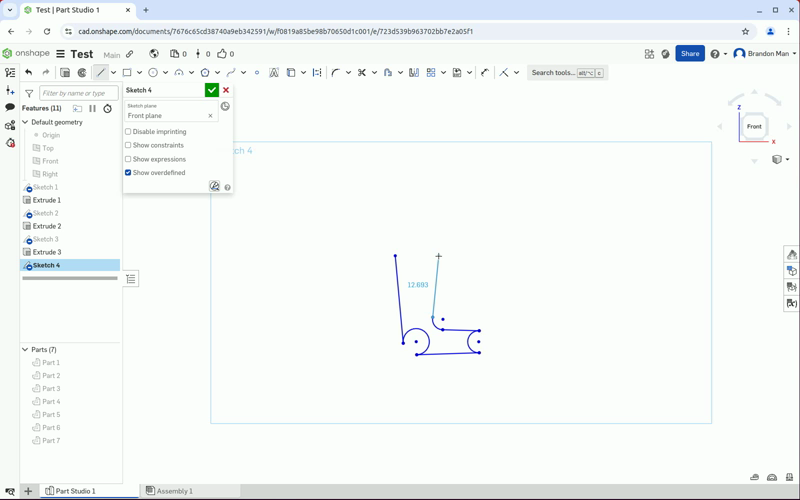
key(esc)
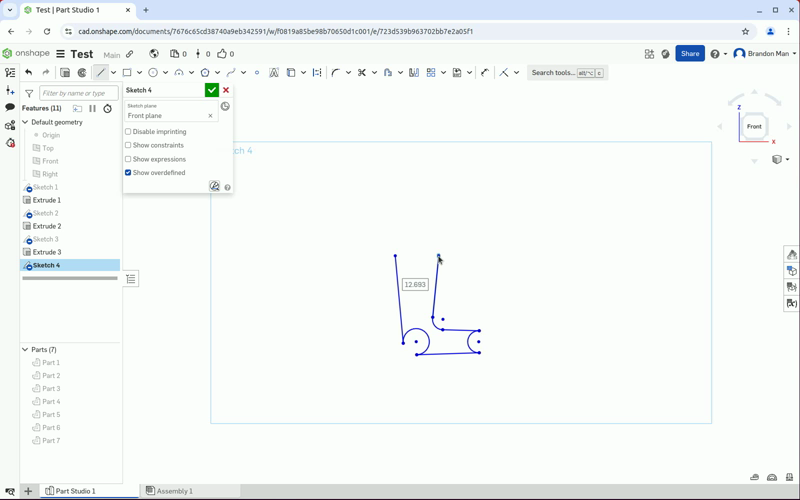
key(a)
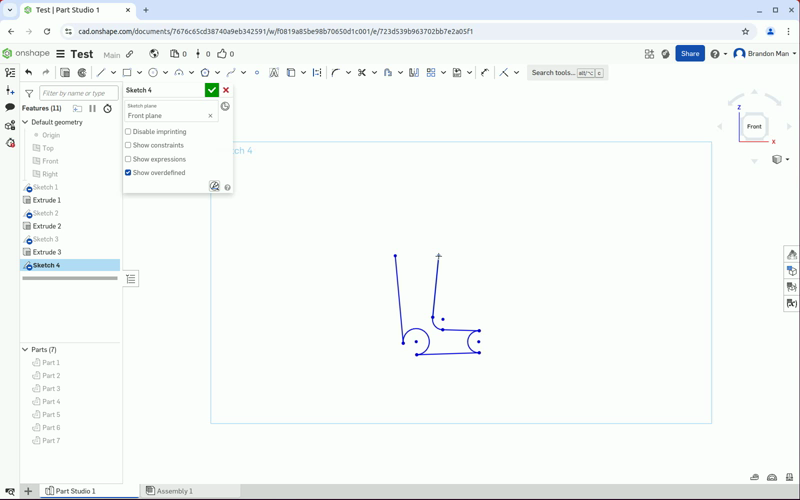
mouse_move(438, 255)
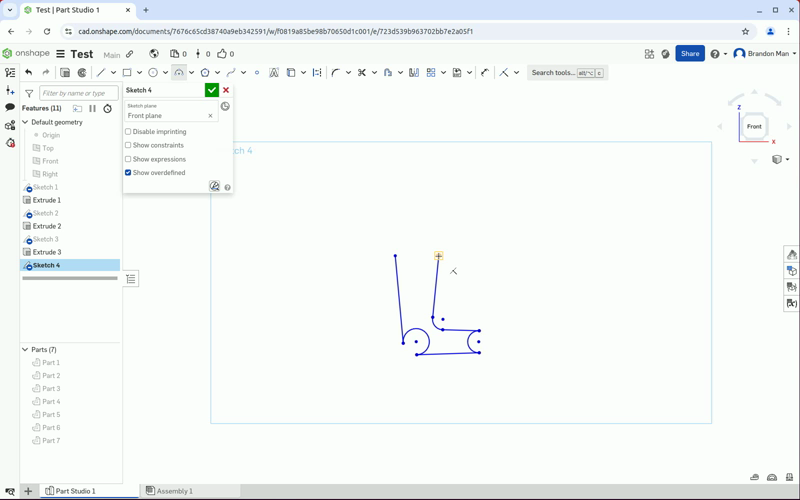
click(438, 255)
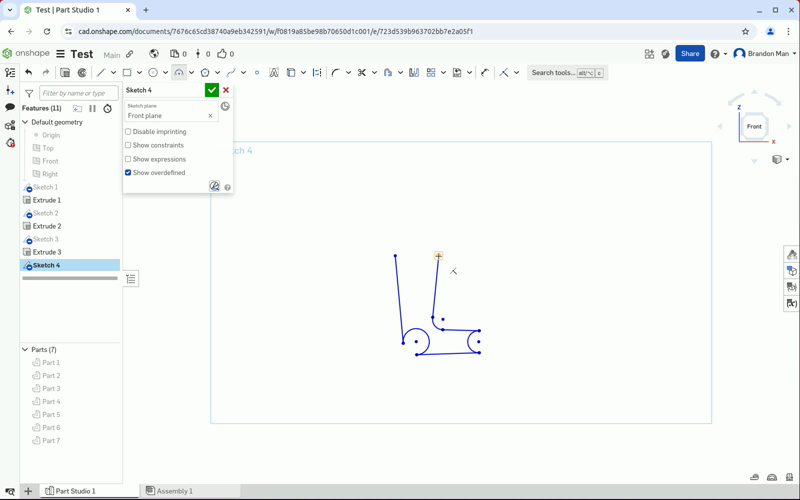
mouse_move(395, 255)
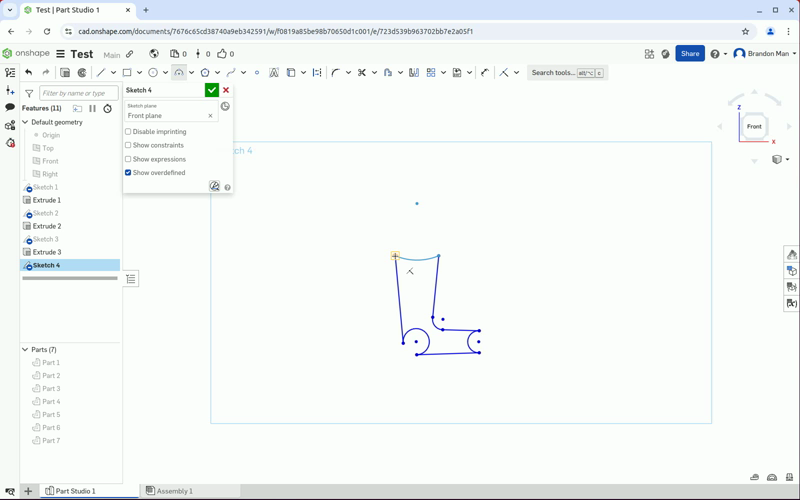
click(395, 255)
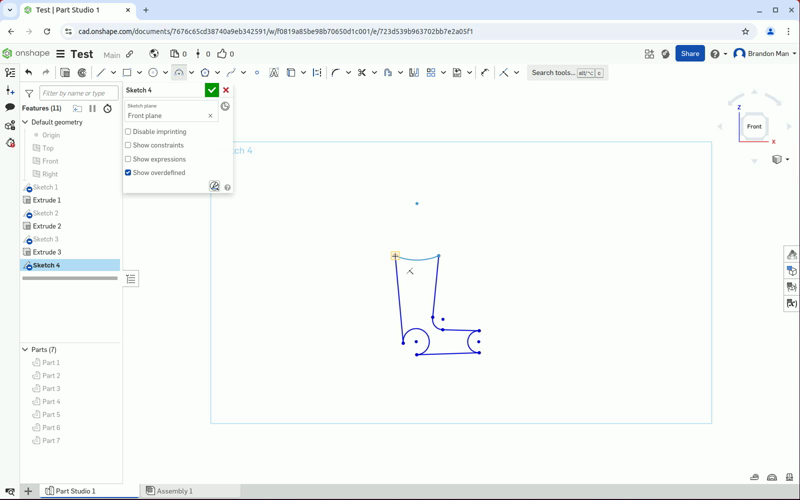
key_down(shift)
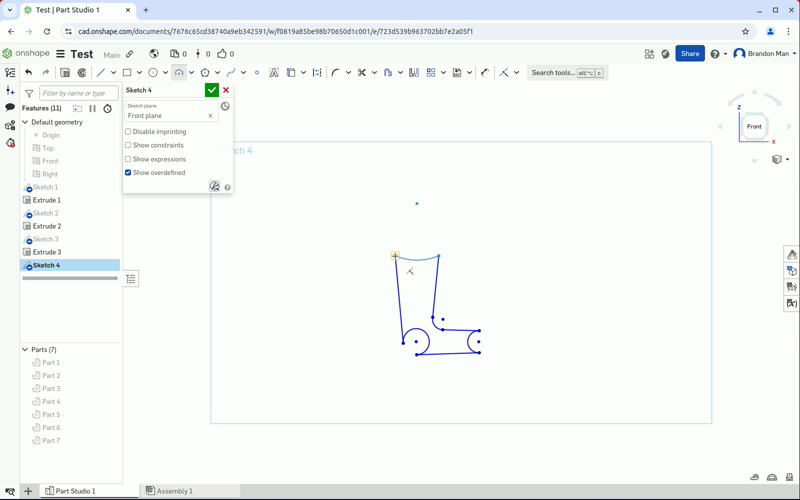
mouse_move(416, 275)
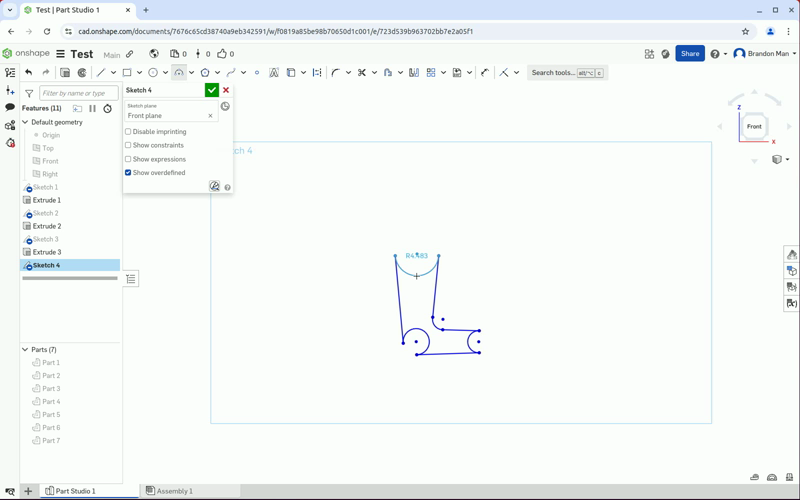
click(416, 275)
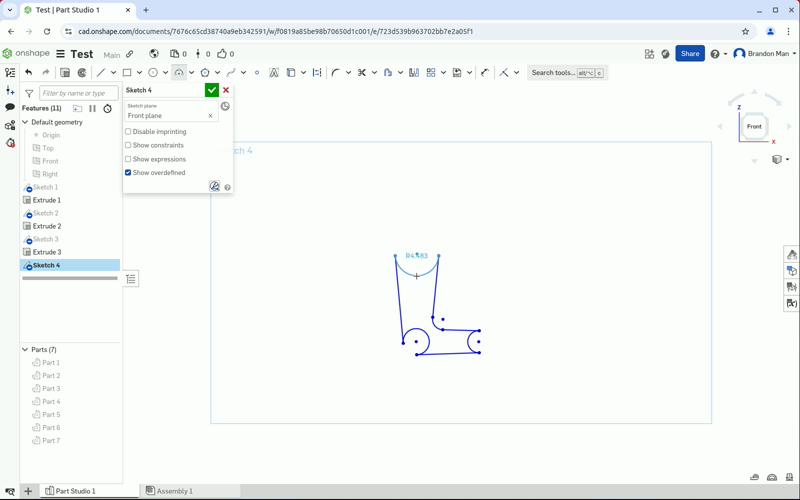
key_up(shift)
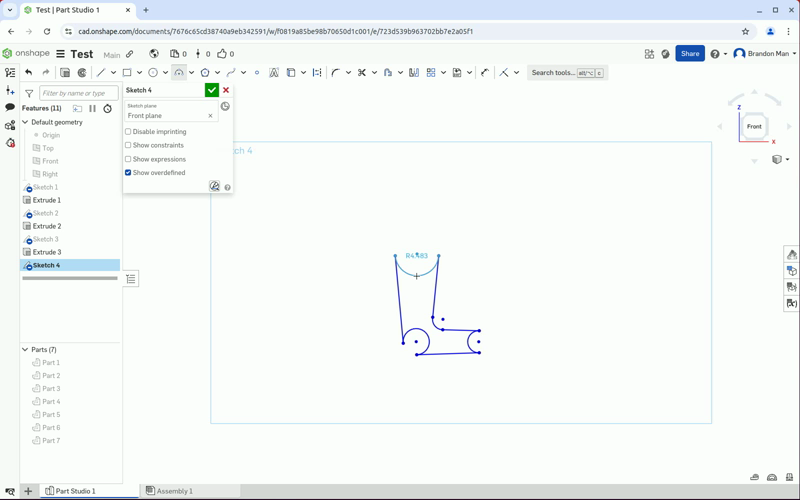
key(esc)
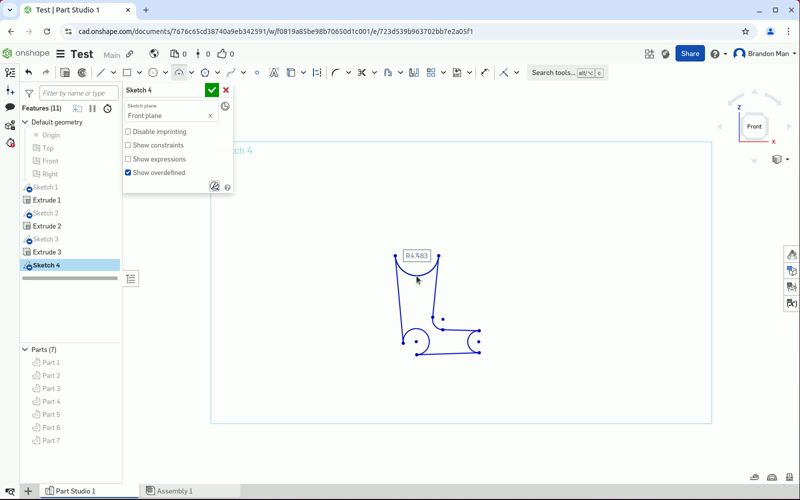
mouse_move(418, 296)
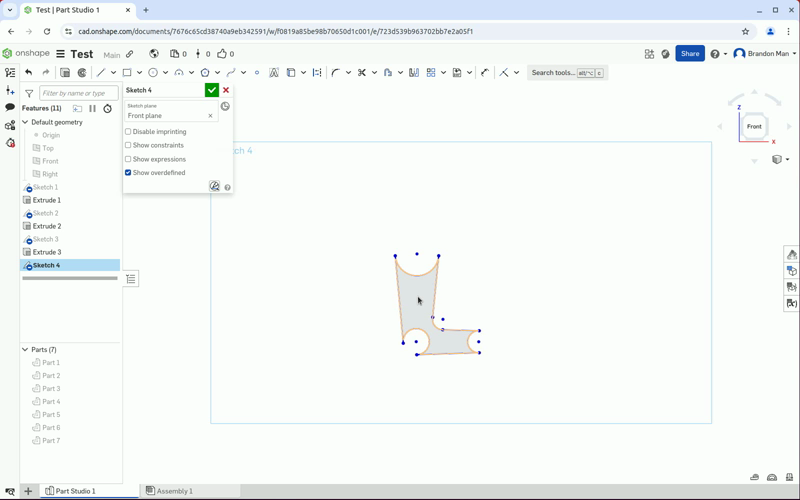
click(418, 296)
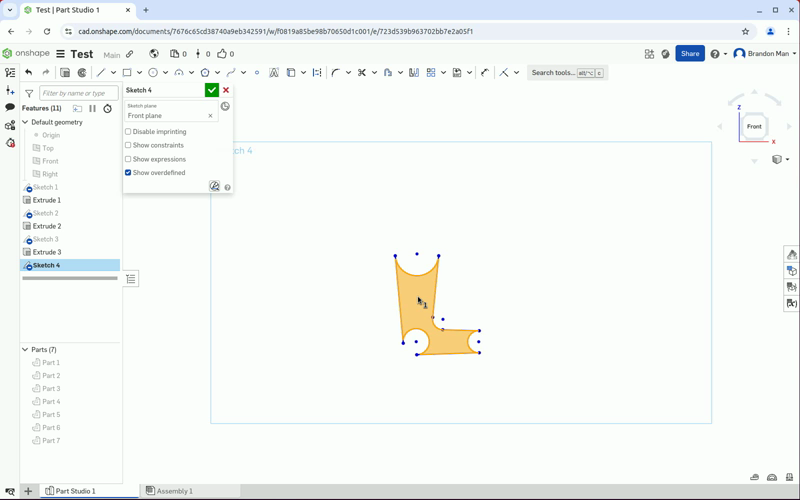
mouse_move(73, 352)
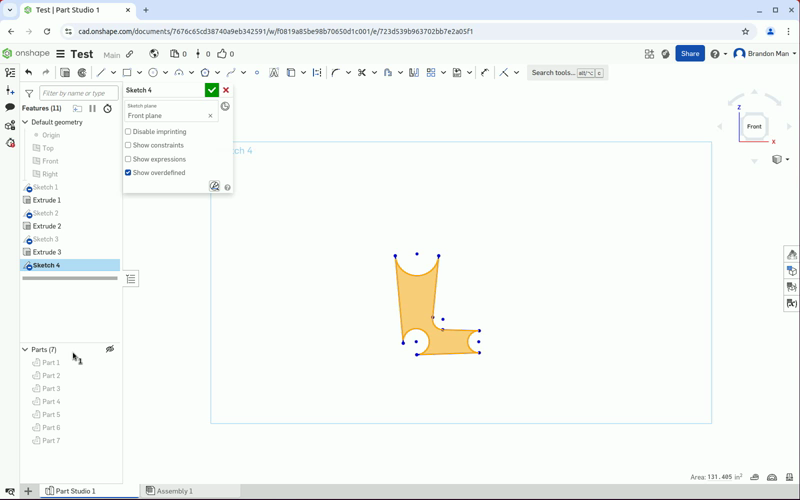
key(shift+y)
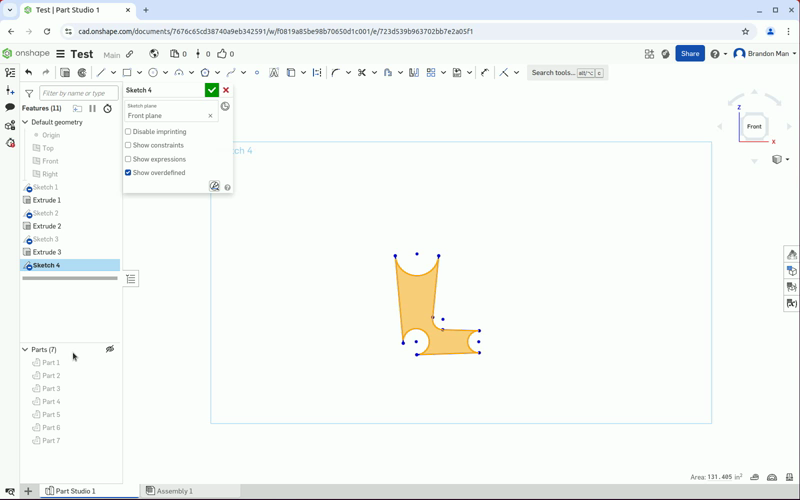
key(shift+e)
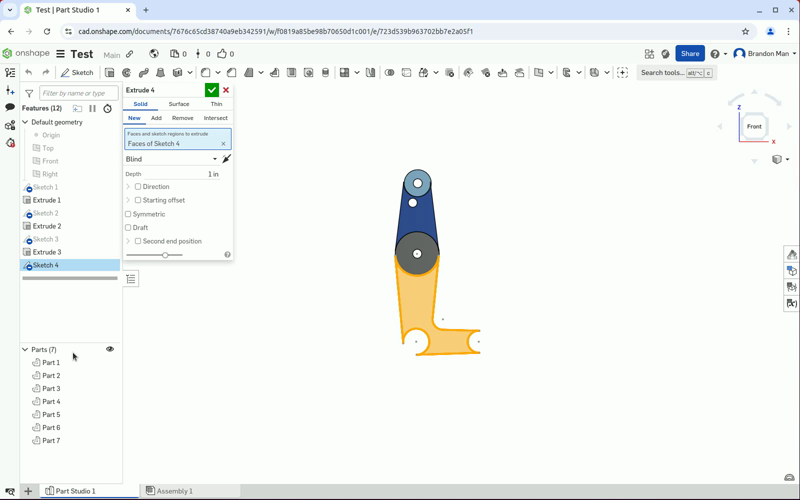
mouse_move(143, 106)
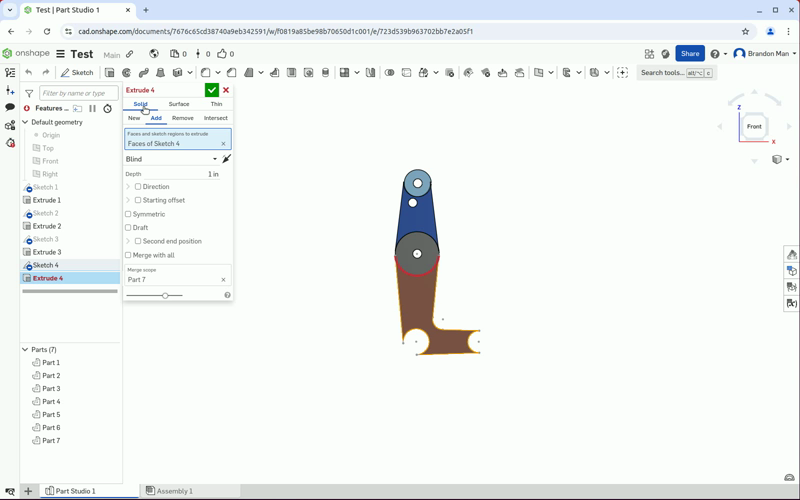
click(143, 106)
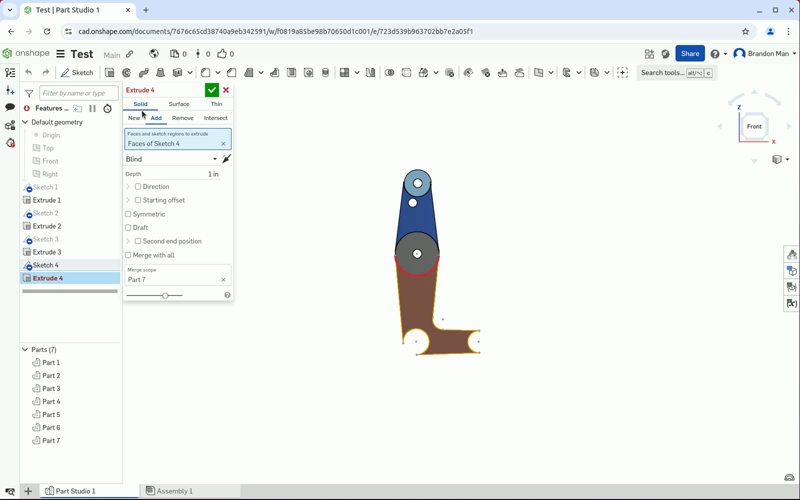
mouse_move(137, 120)
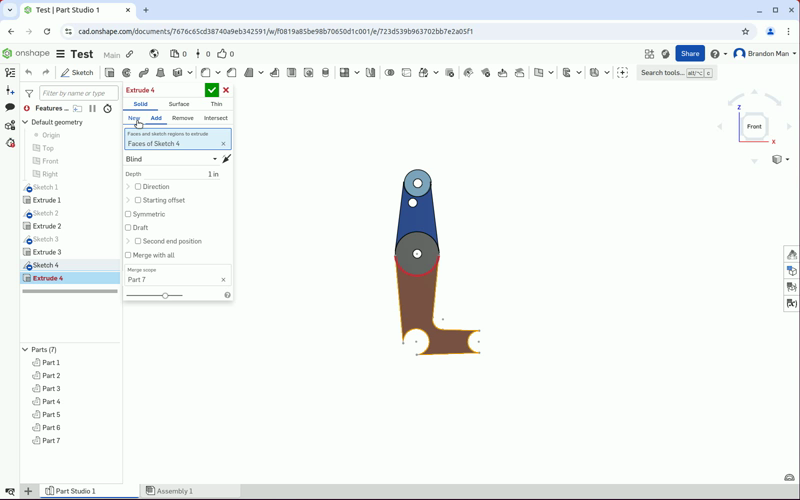
click(137, 120)
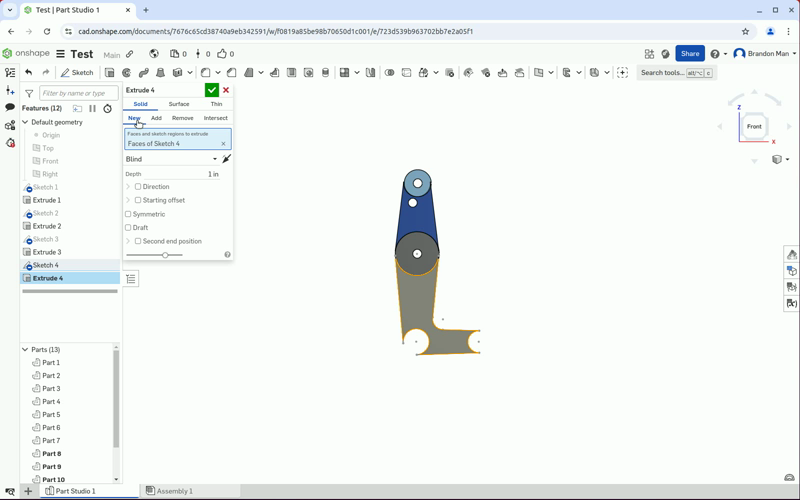
key(tab, 4)
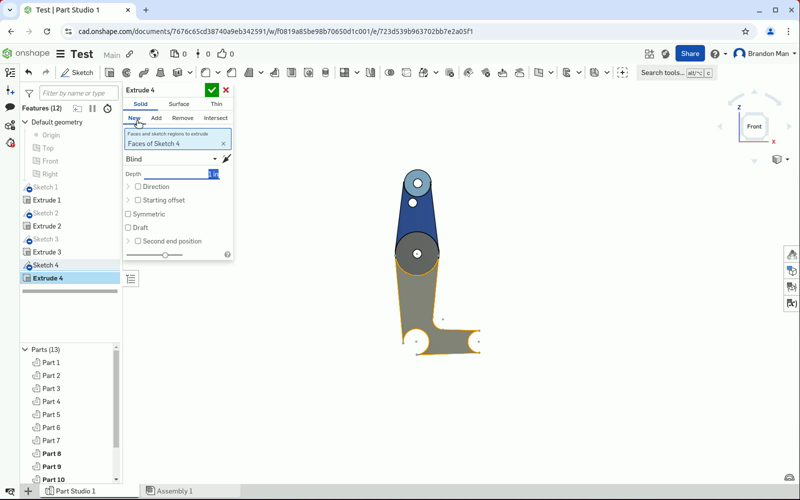
text(0.963)
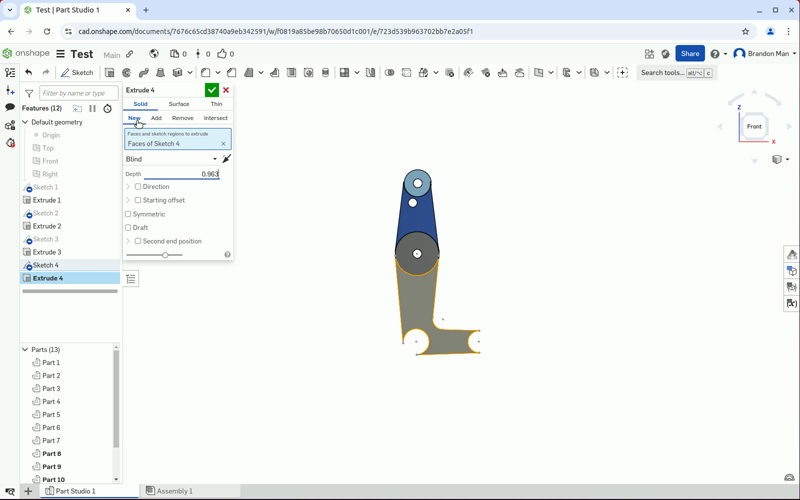
key(enter)
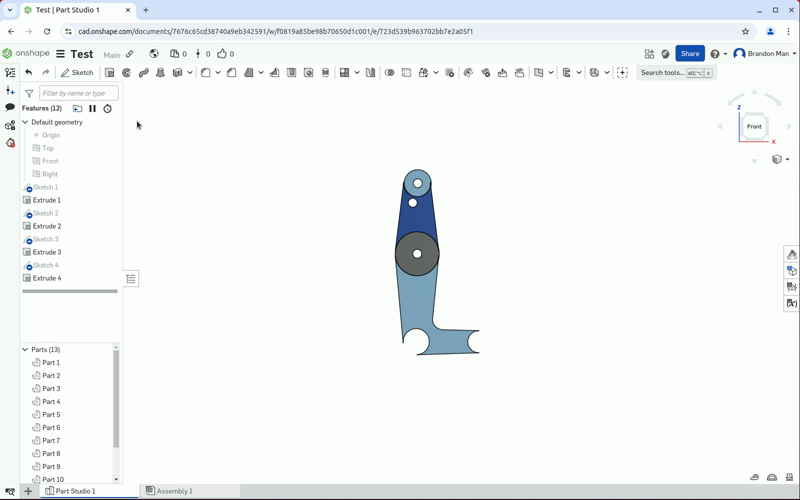
key(shift+h)
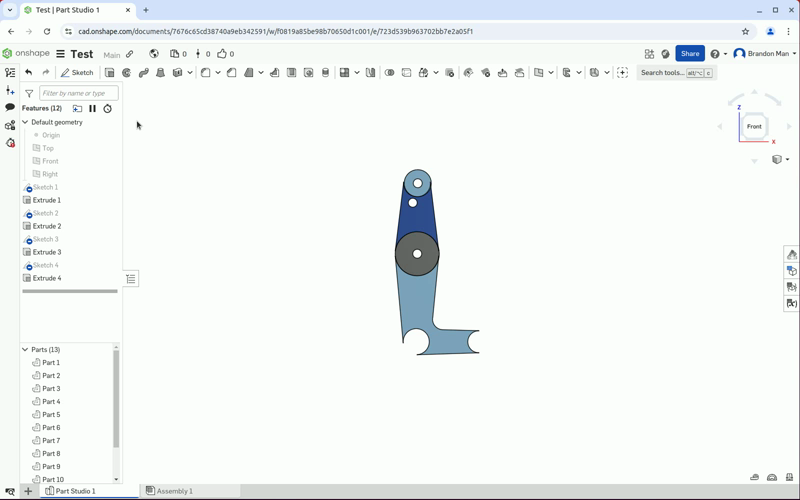
key(shift+h)
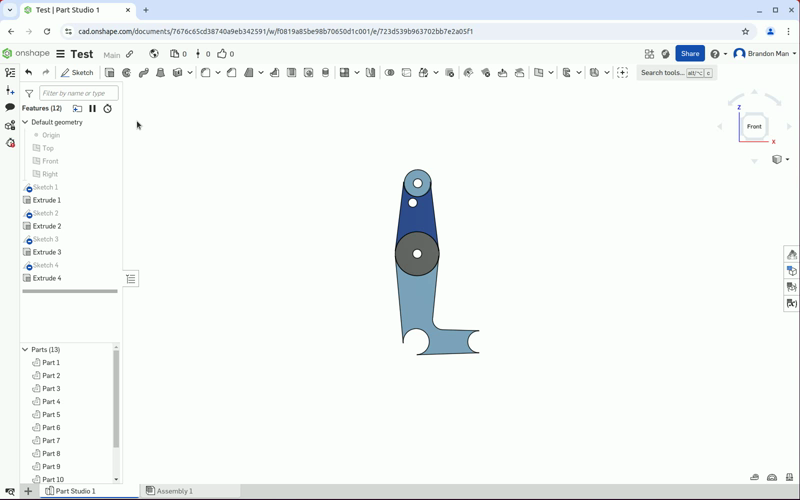
mouse_move(73, 189)
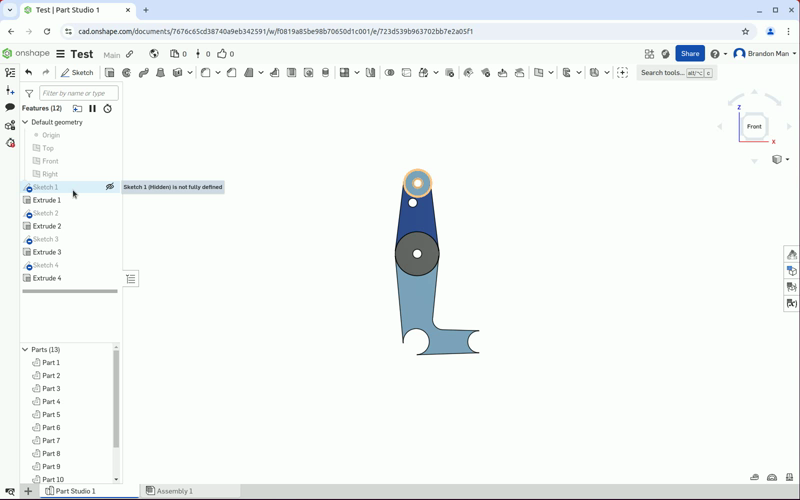
click(73, 189)
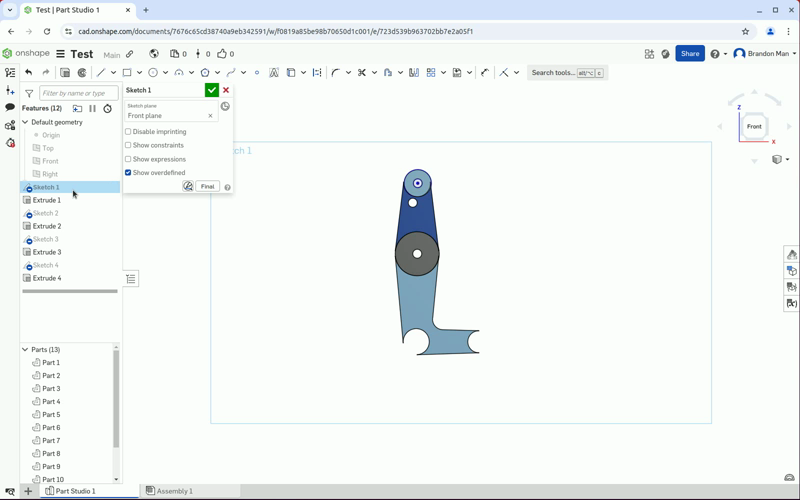
mouse_move(229, 92)
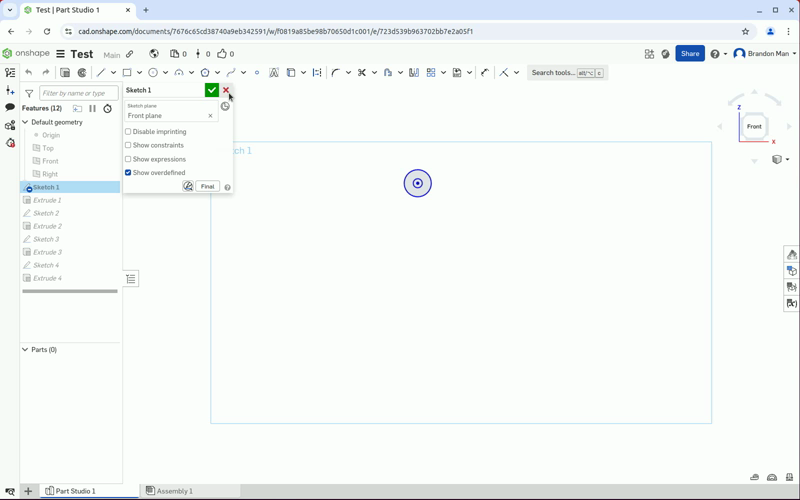
click(229, 92)
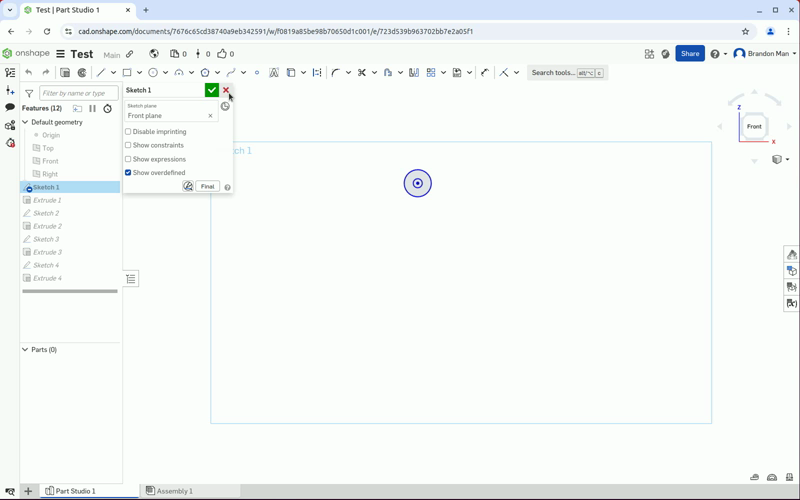
key(shift+s)
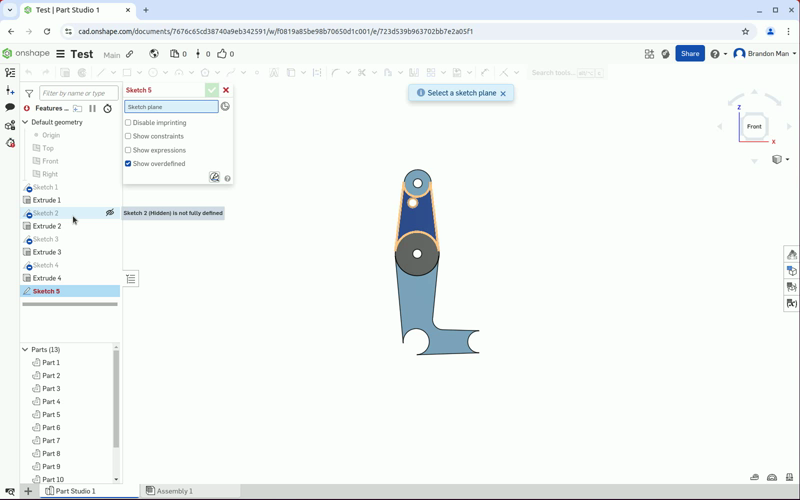
scroll(3)
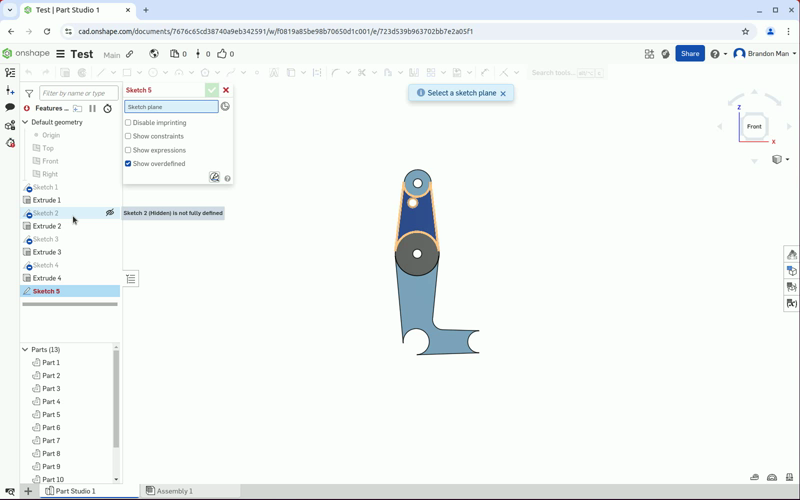
mouse_move(73, 163)
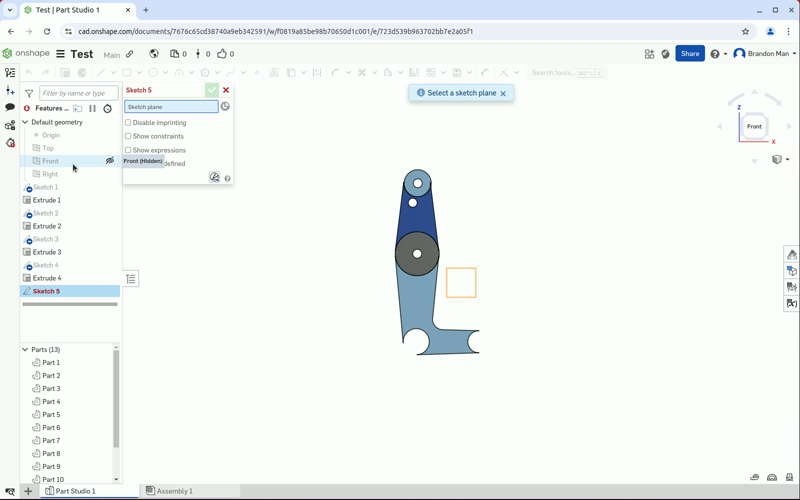
click(73, 163)
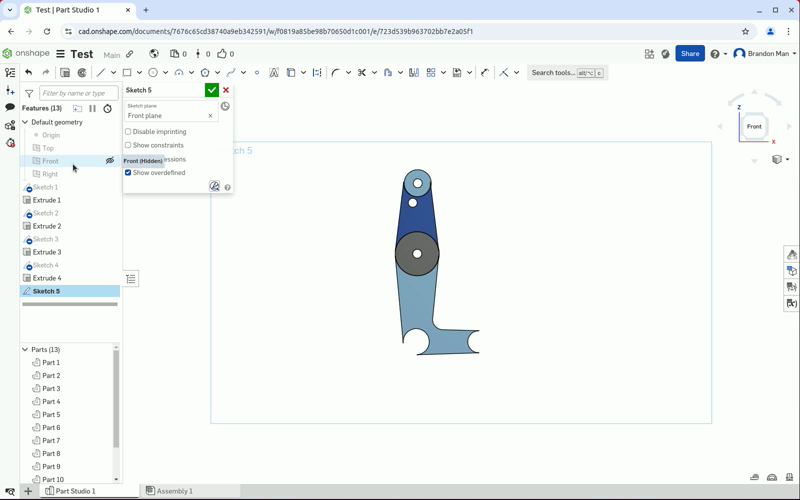
mouse_move(69, 352)
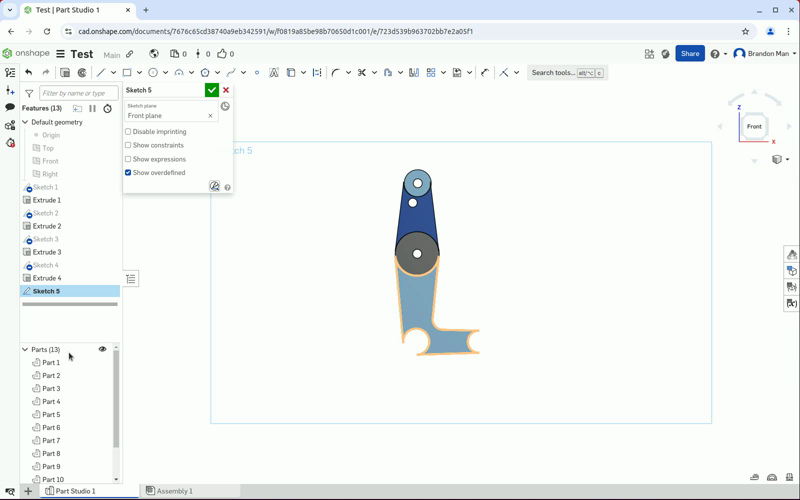
key(y)
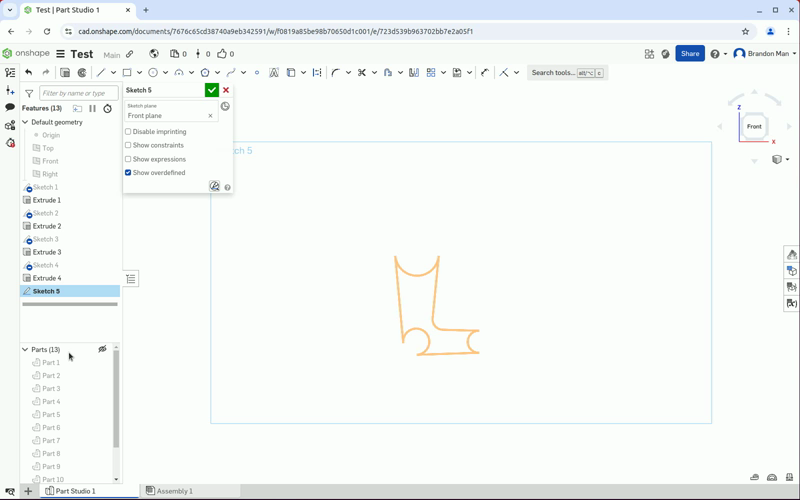
key(c)
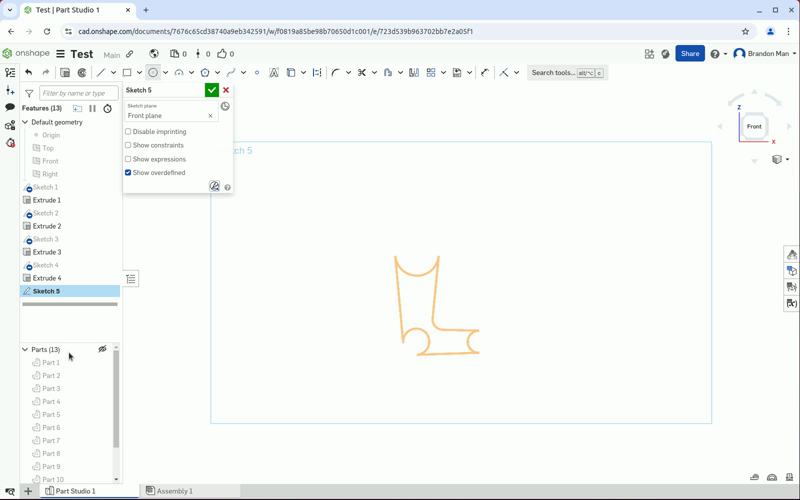
key_down(shift)
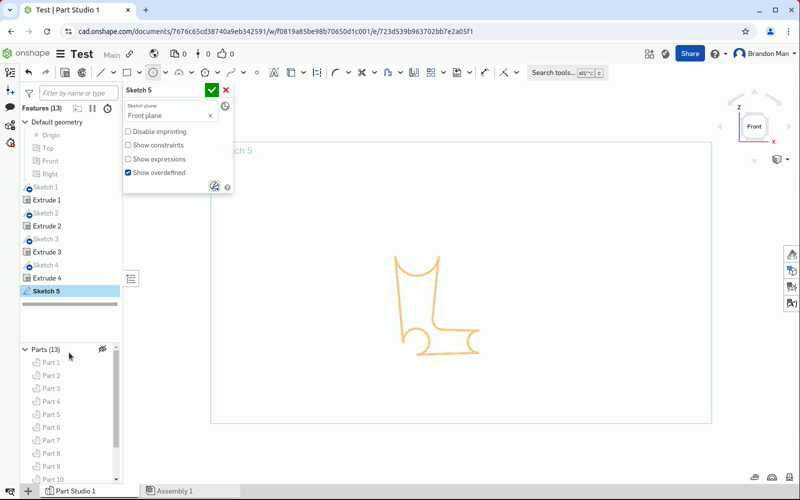
mouse_move(417, 341)
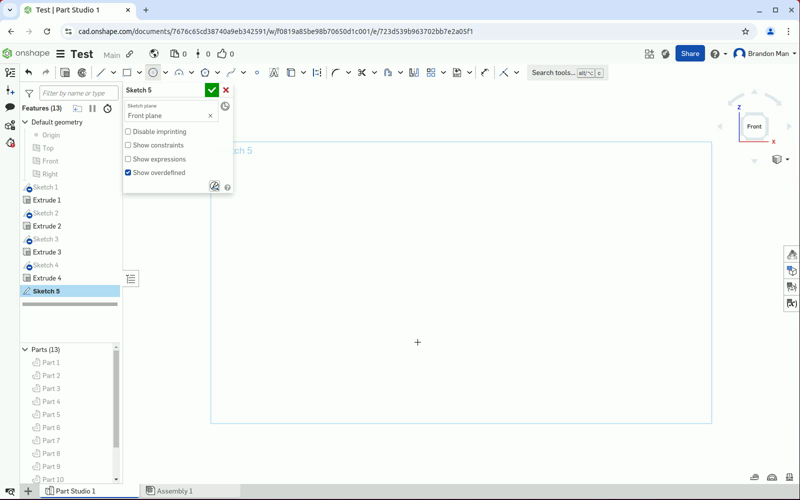
click(417, 341)
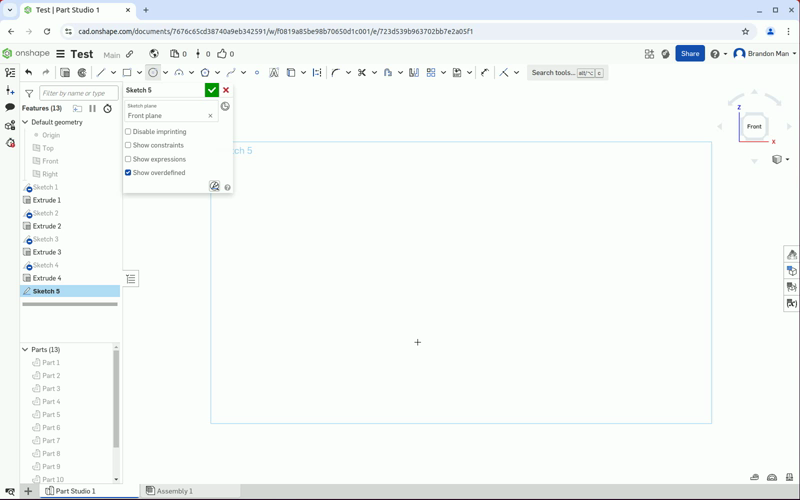
key_up(shift)
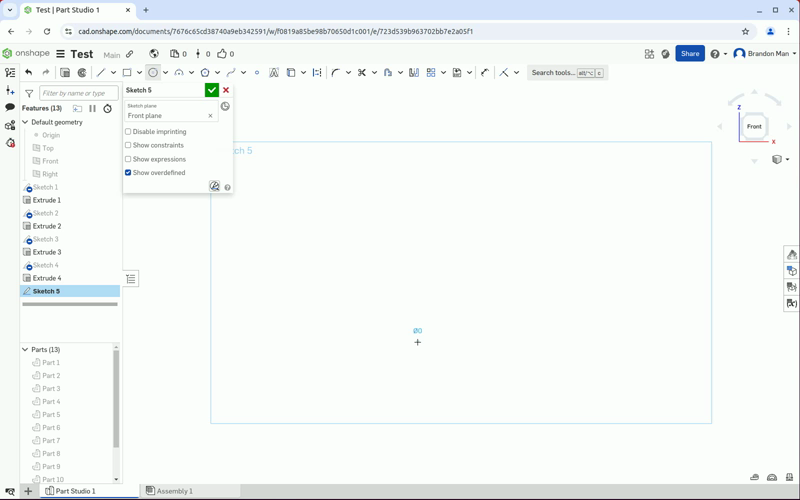
mouse_move(431, 341)
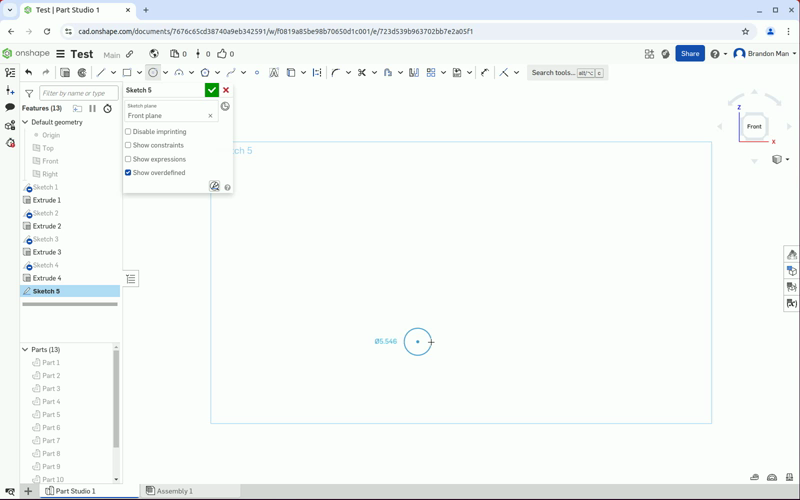
click(431, 341)
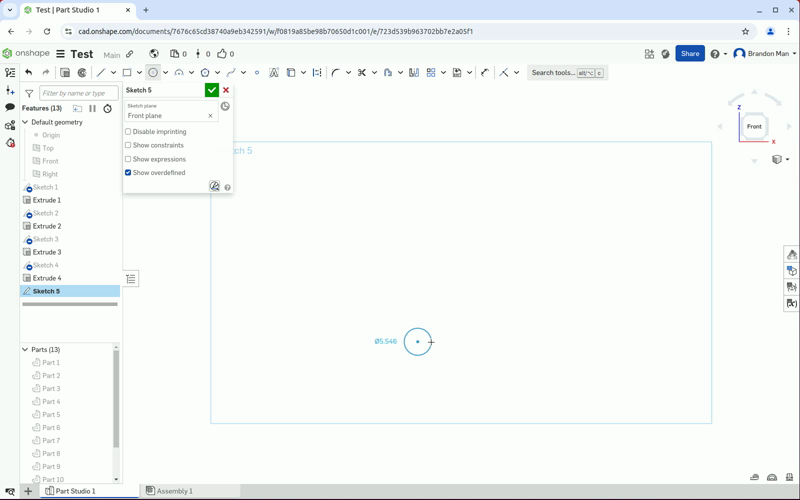
key(esc)
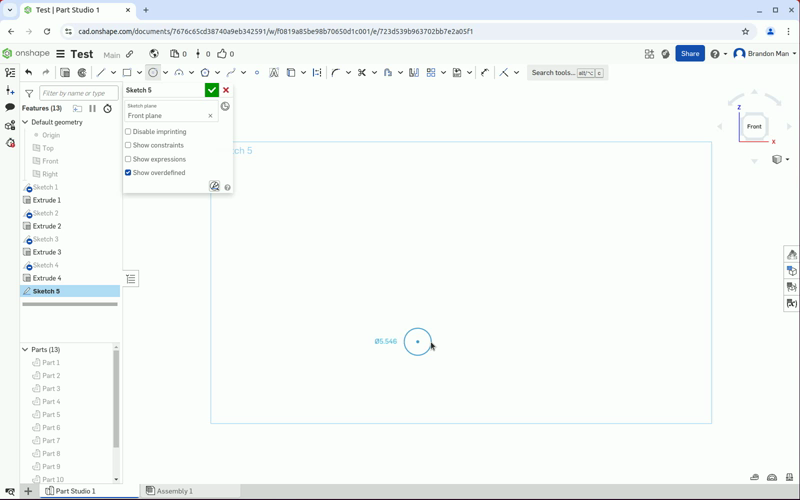
key(c)
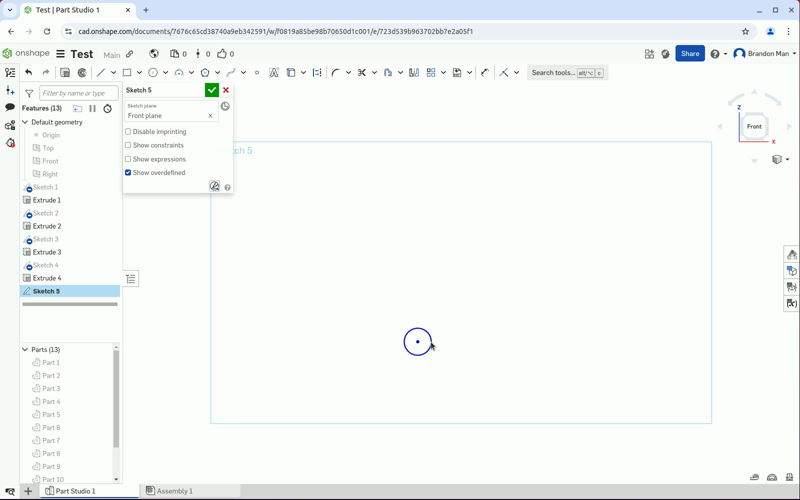
key_down(shift)
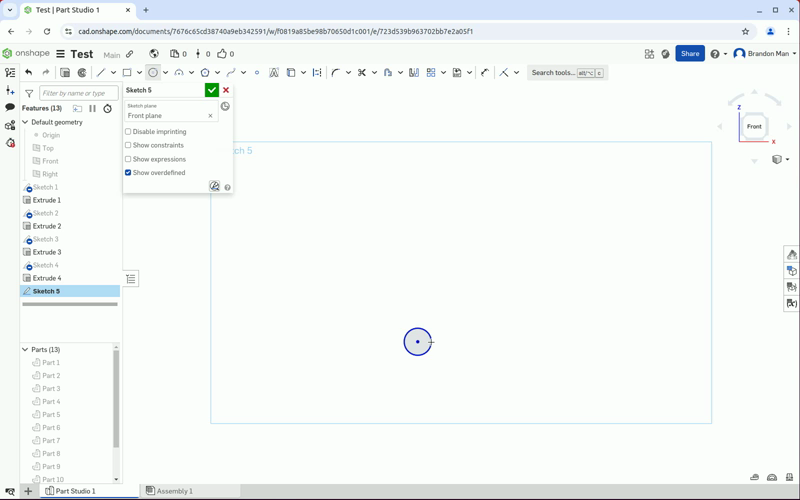
mouse_move(417, 341)
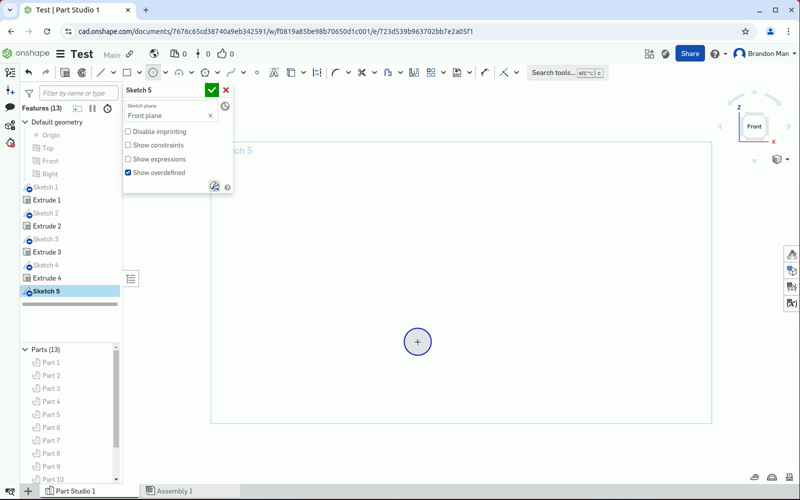
click(417, 341)
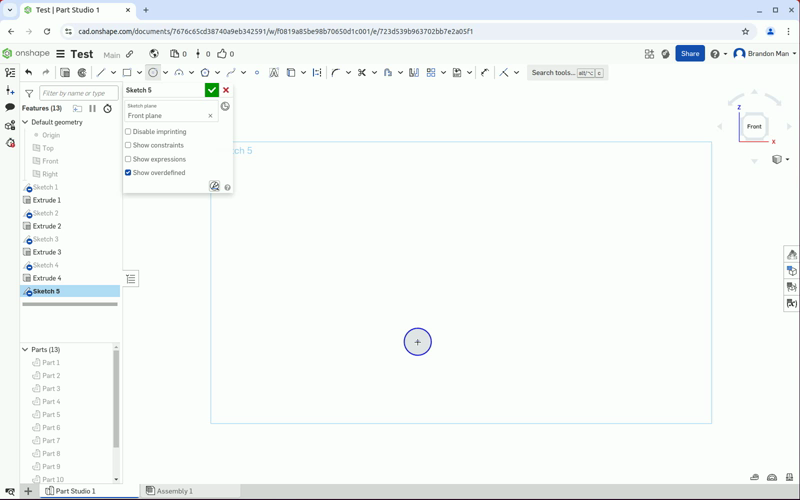
key_up(shift)
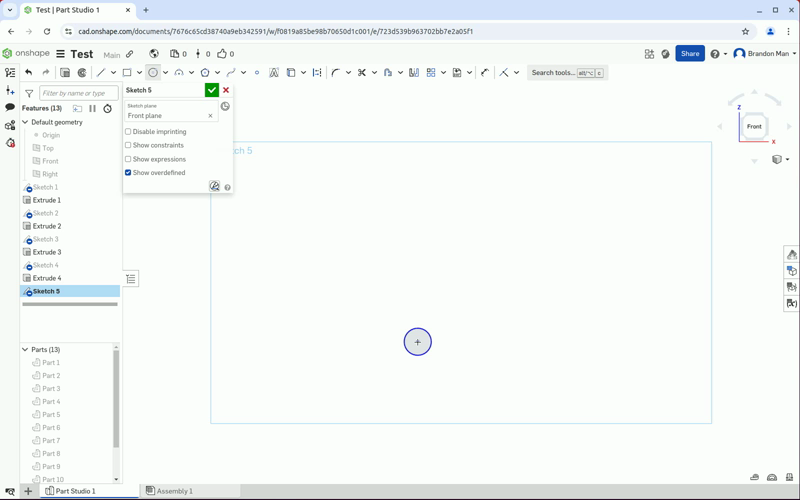
mouse_move(422, 341)
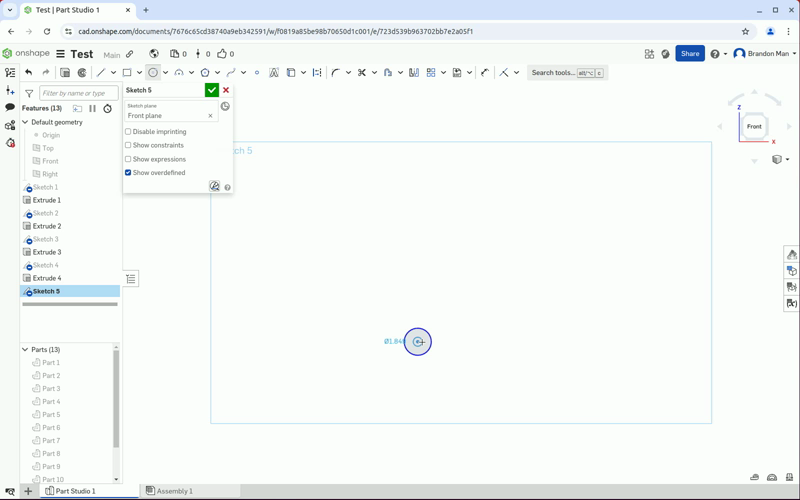
click(422, 341)
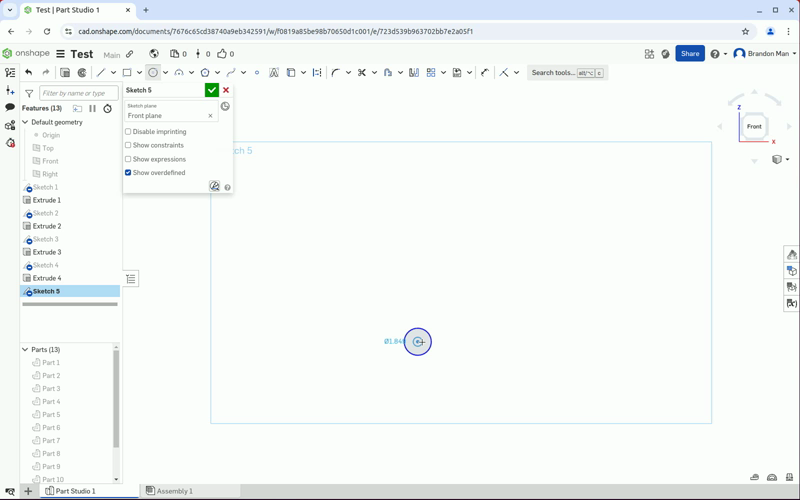
key(esc)
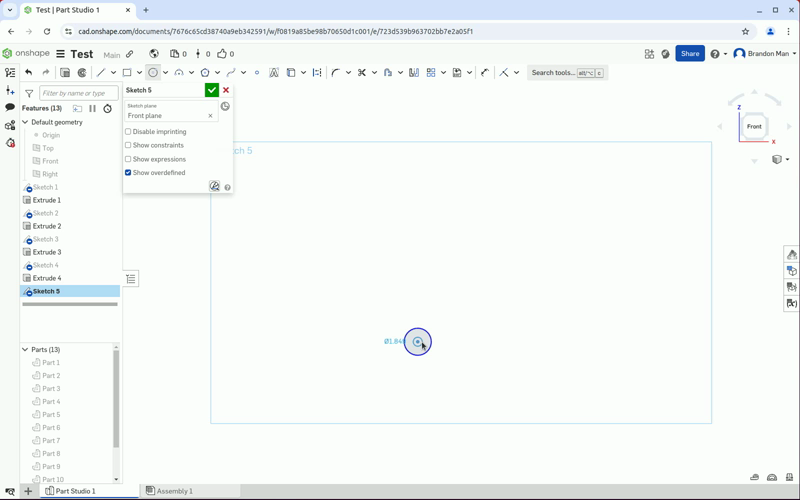
mouse_move(415, 352)
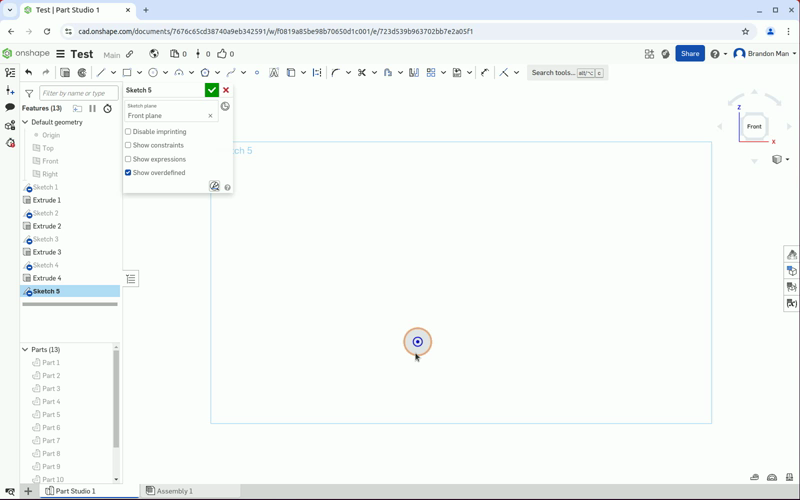
scroll(6)
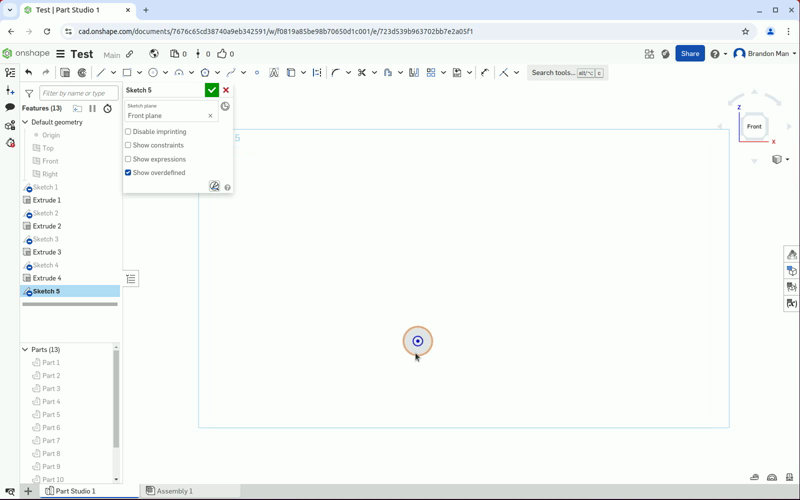
scroll(6)
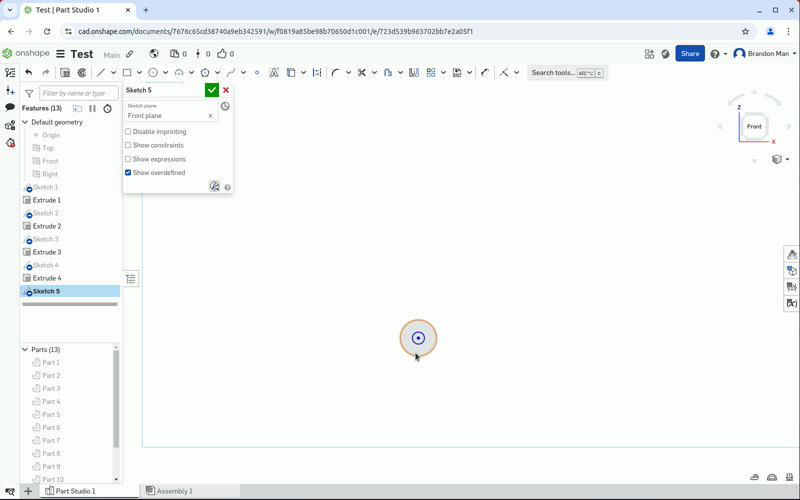
scroll(6)
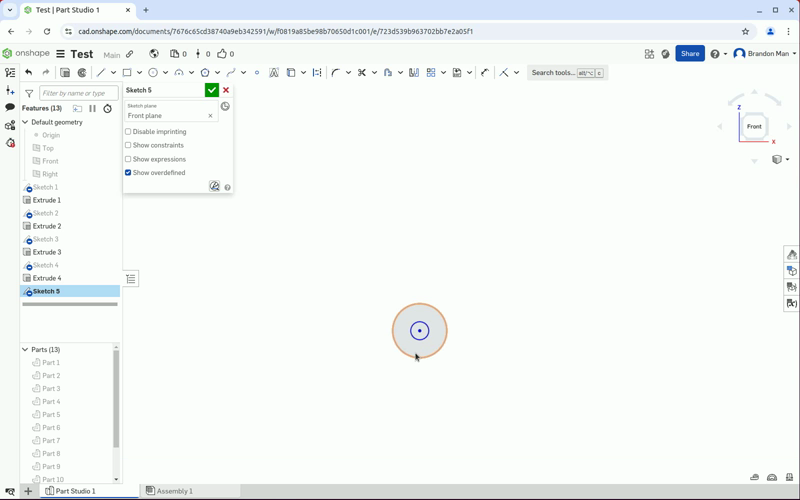
scroll(6)
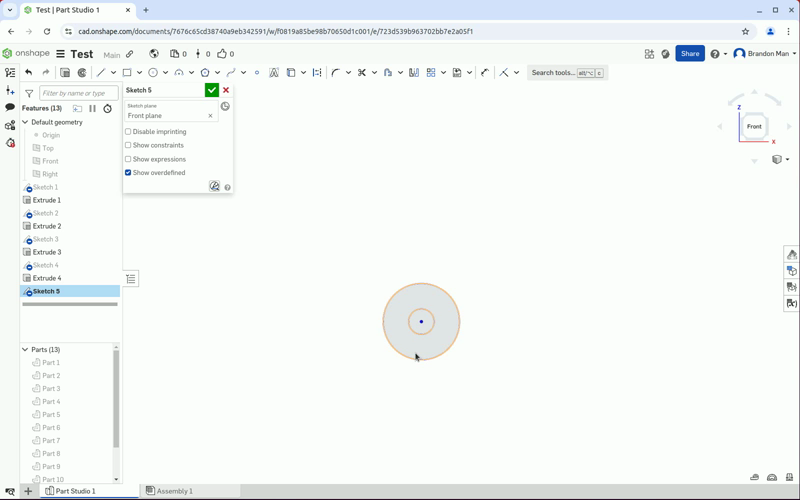
scroll(6)
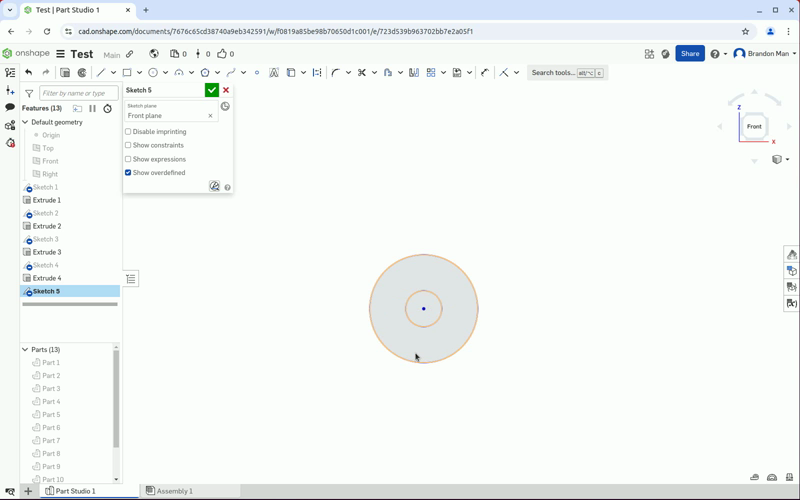
scroll(6)
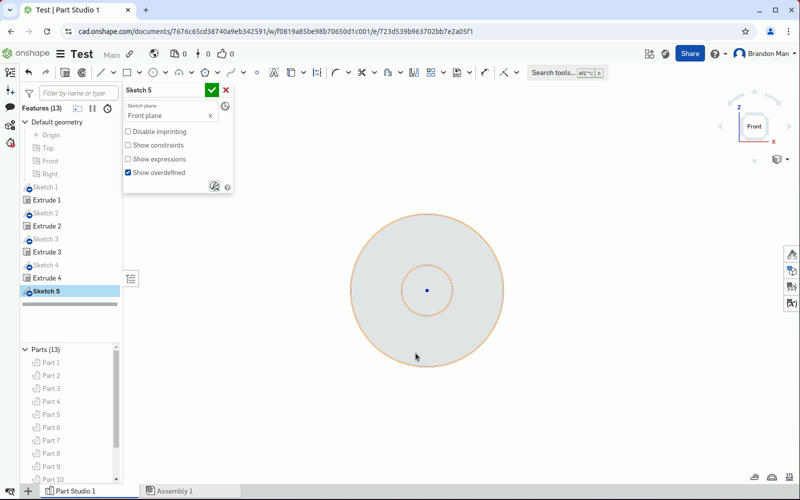
scroll(6)
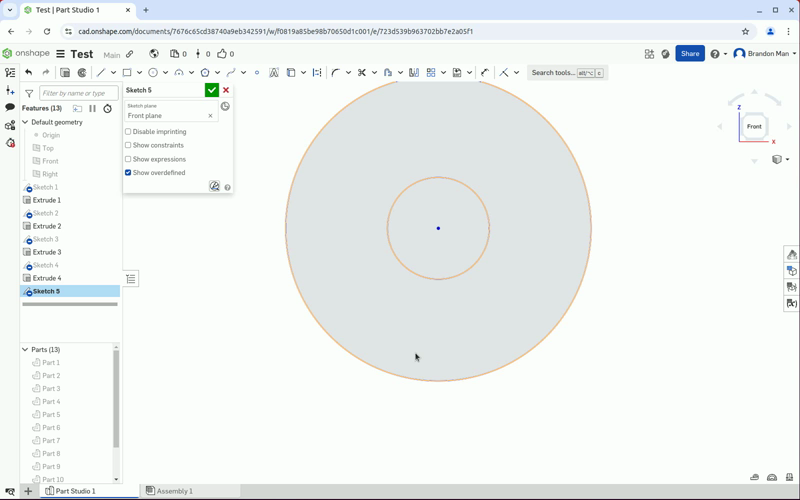
click(415, 352)
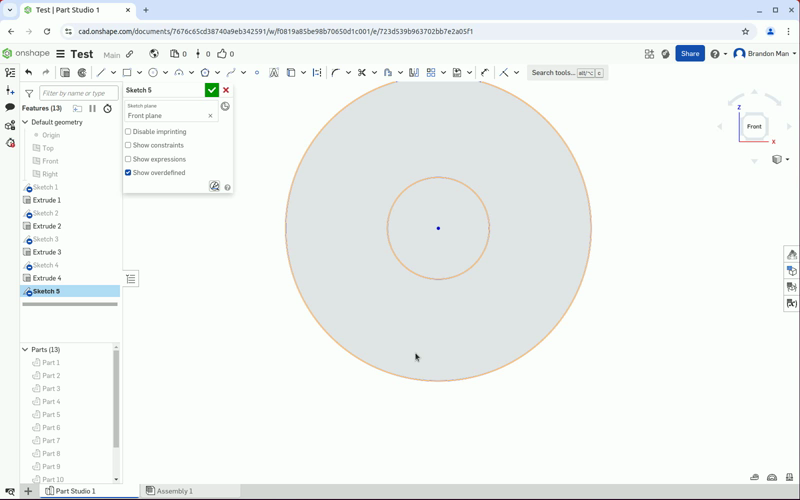
scroll(-6)
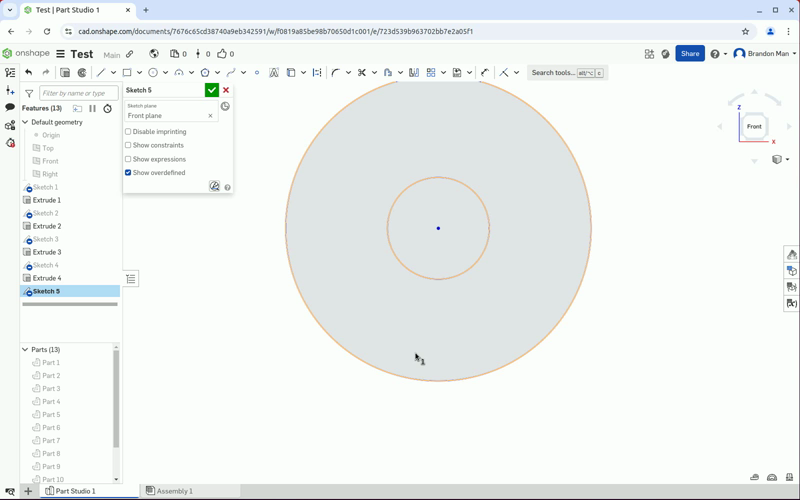
scroll(-6)
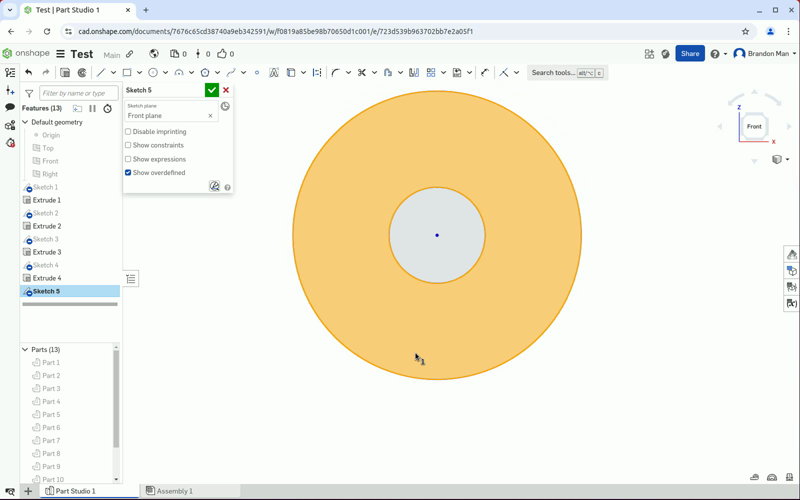
scroll(-6)
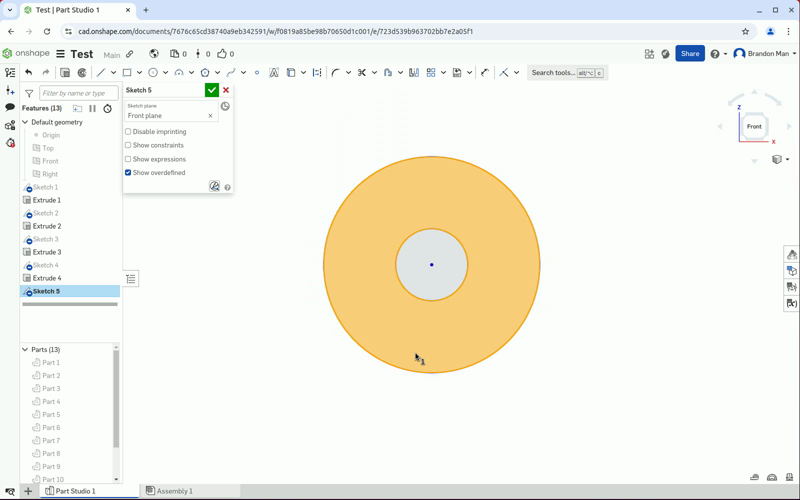
scroll(-6)
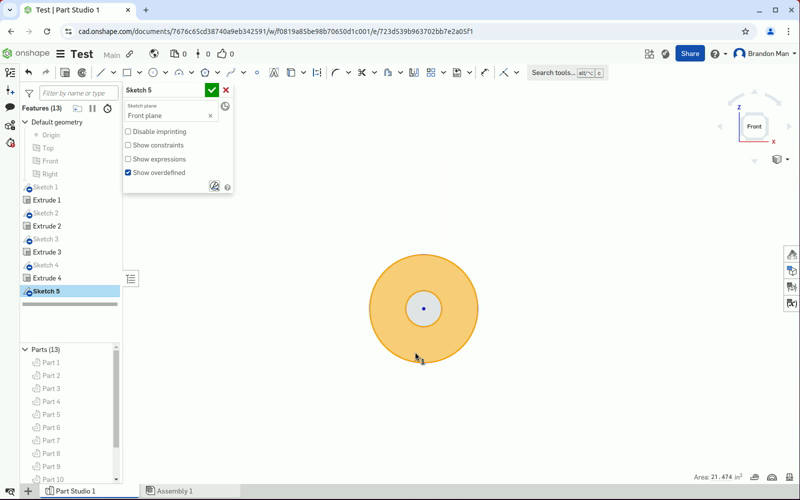
scroll(-6)
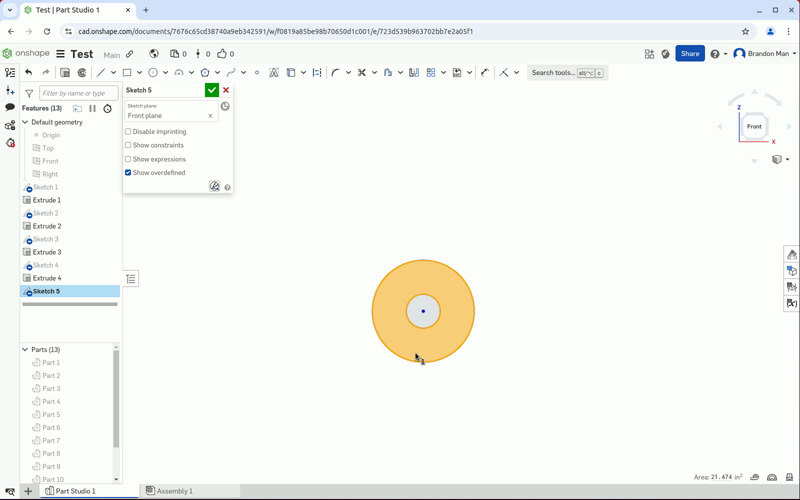
scroll(-6)
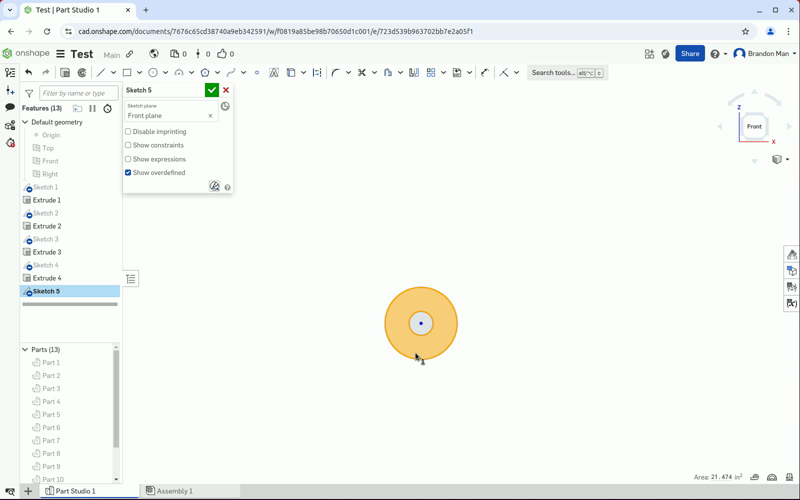
scroll(-6)
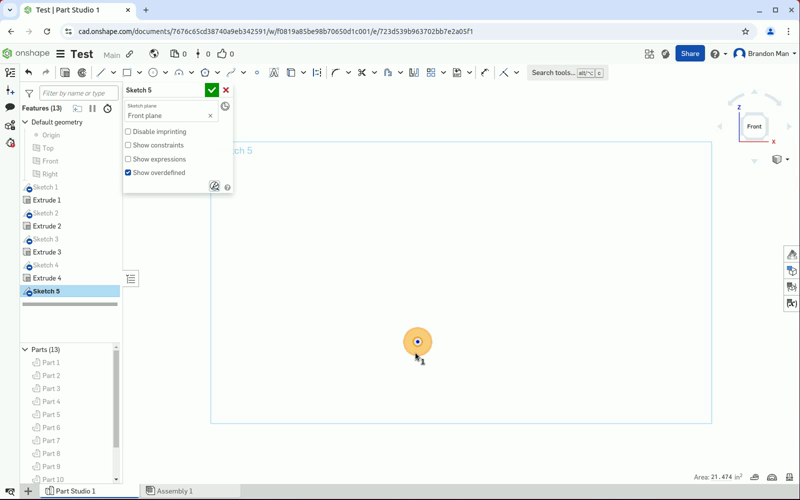
mouse_move(69, 352)
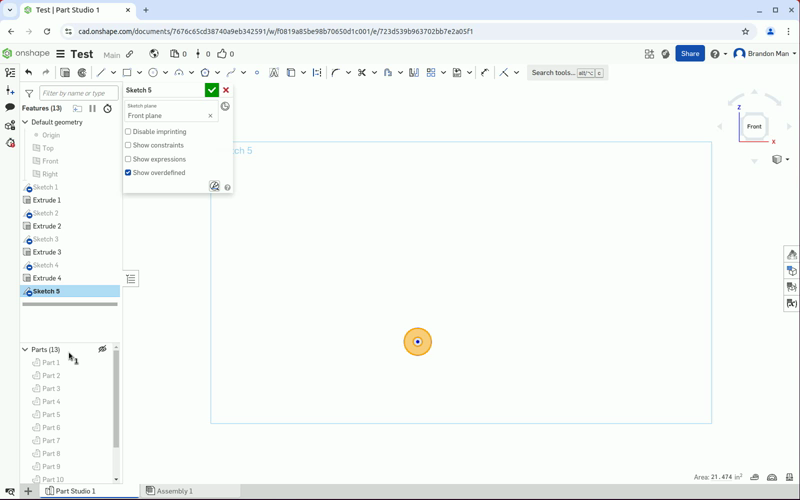
key(shift+y)
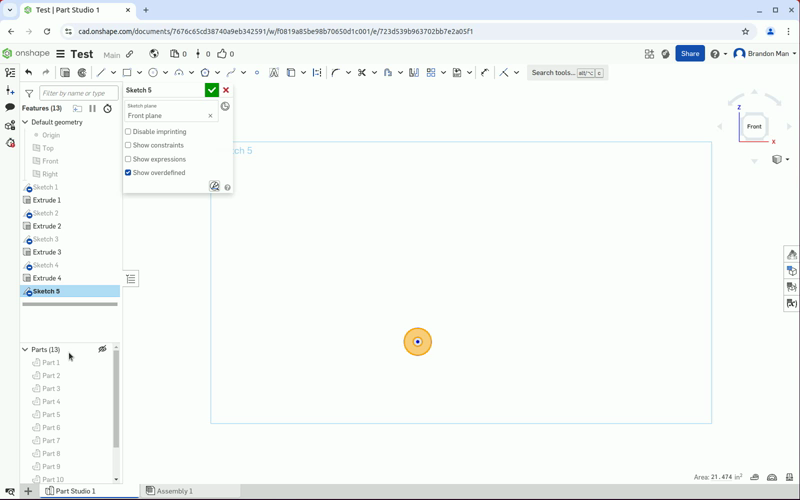
key(shift+e)
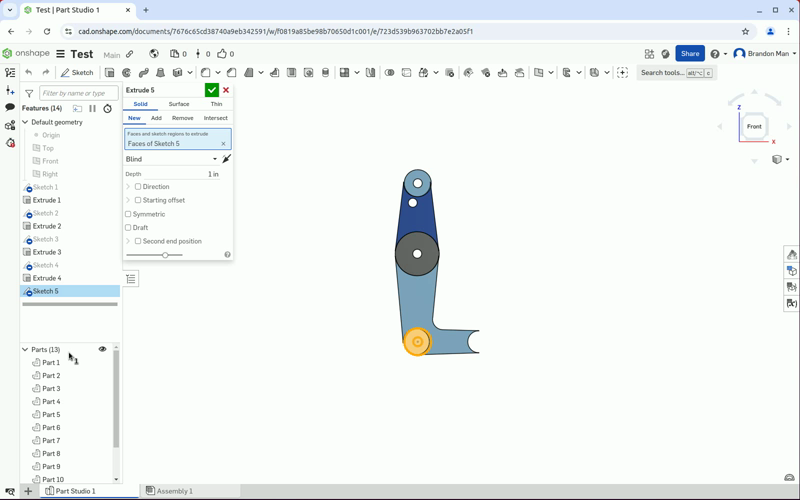
mouse_move(143, 106)
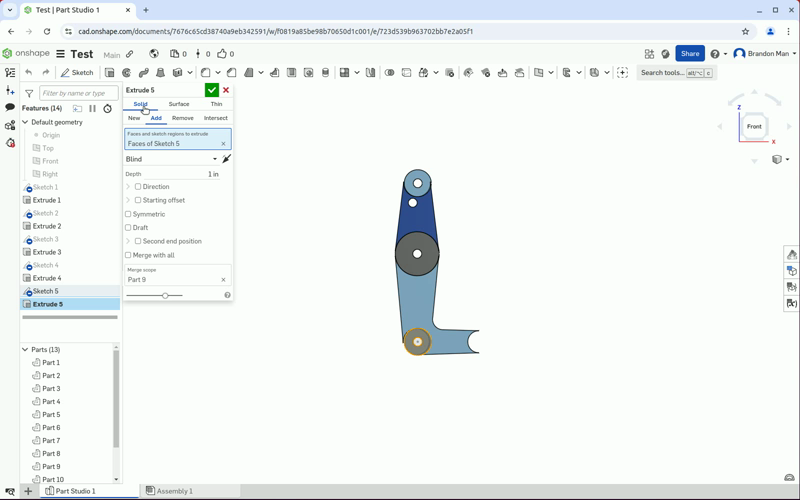
click(143, 106)
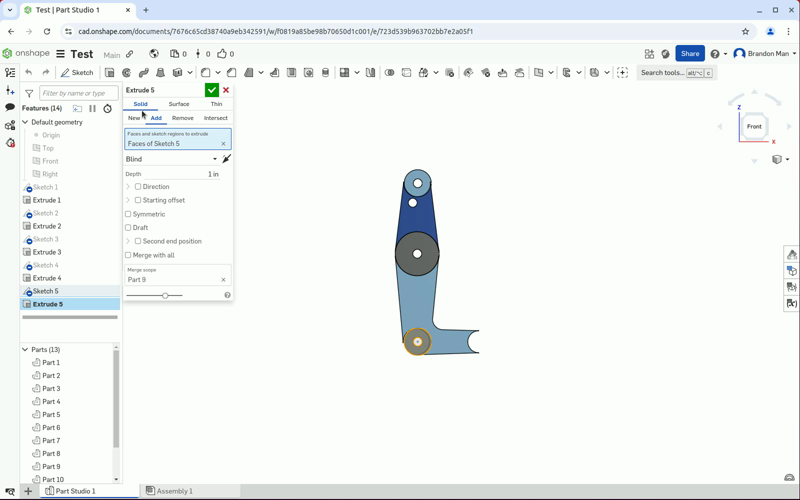
mouse_move(137, 120)
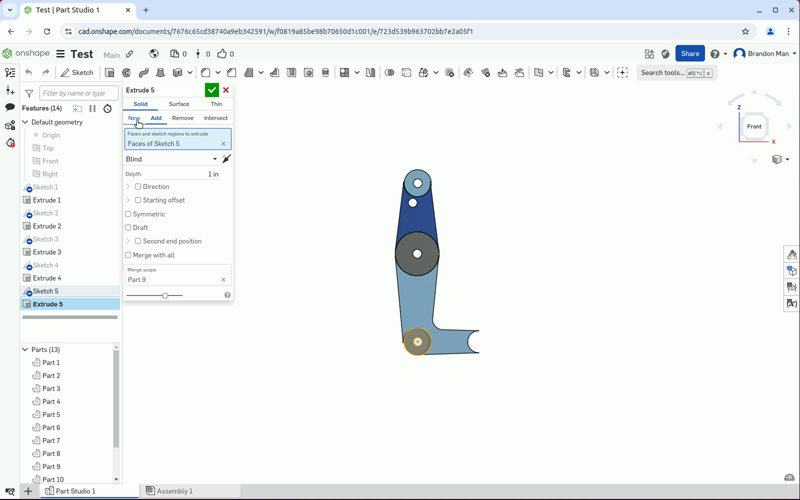
click(137, 120)
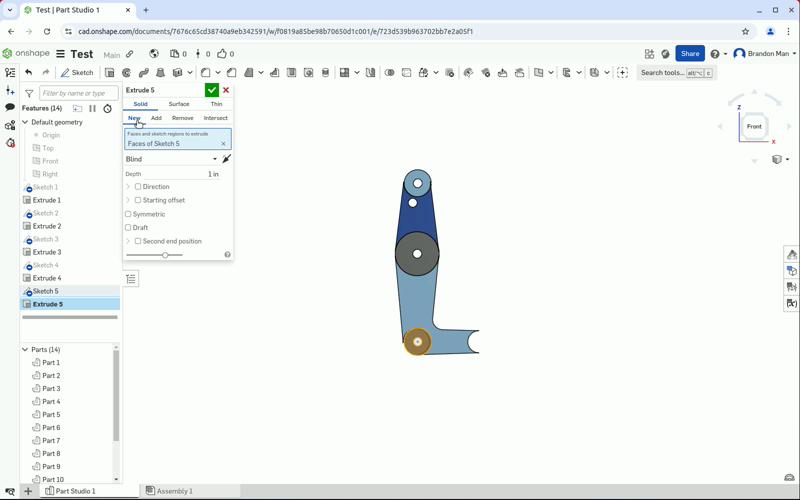
key(tab, 4)
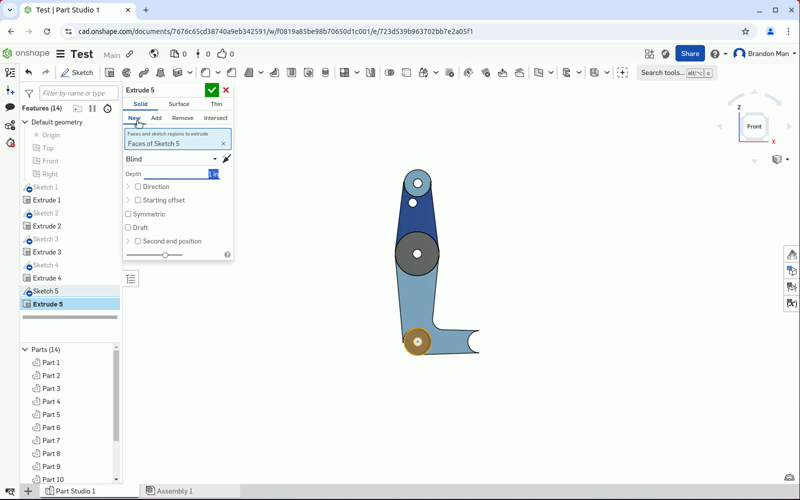
text(0.963)
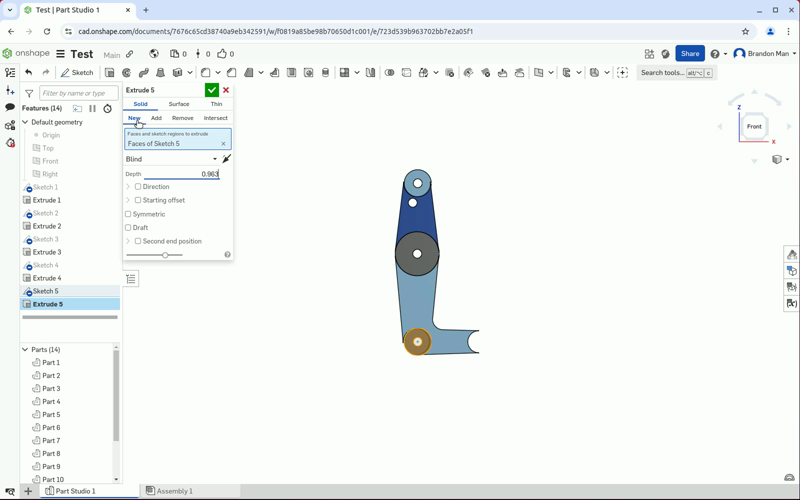
key(enter)
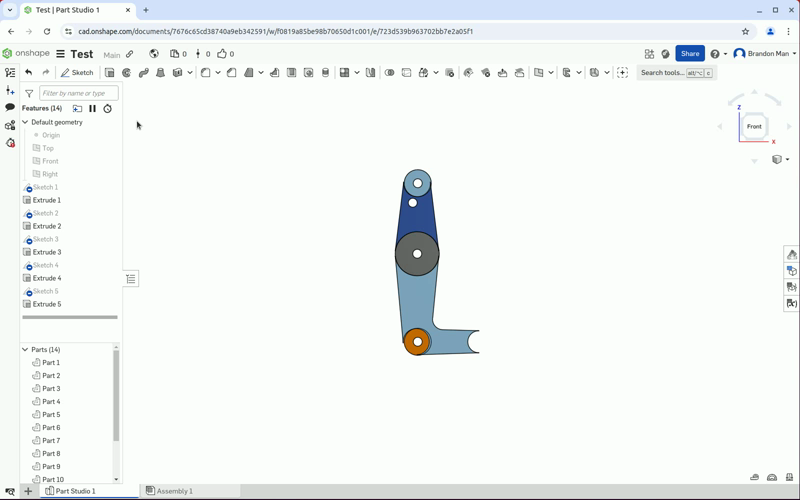
key(shift+h)
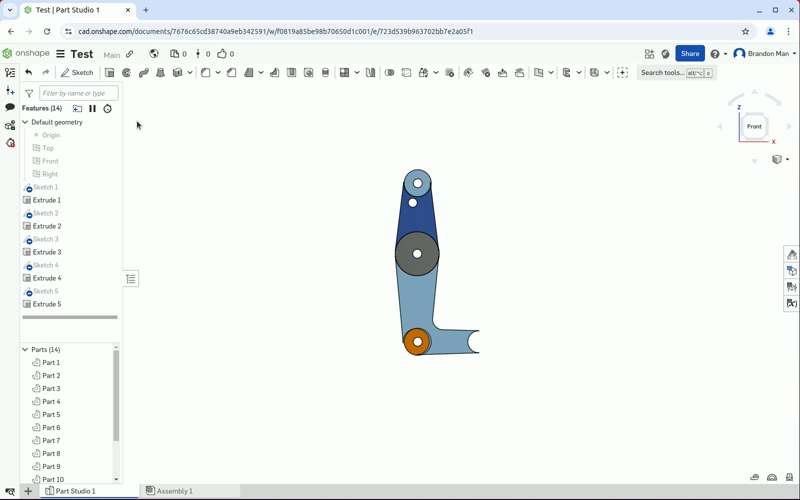
key(shift+h)
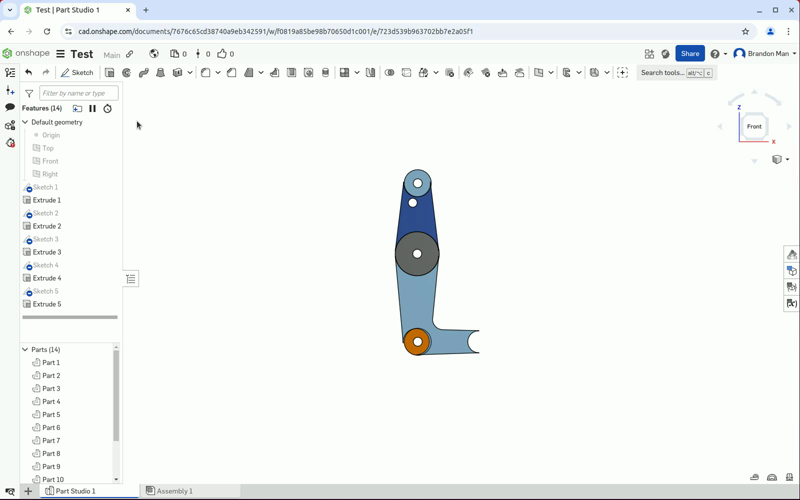
mouse_move(73, 189)
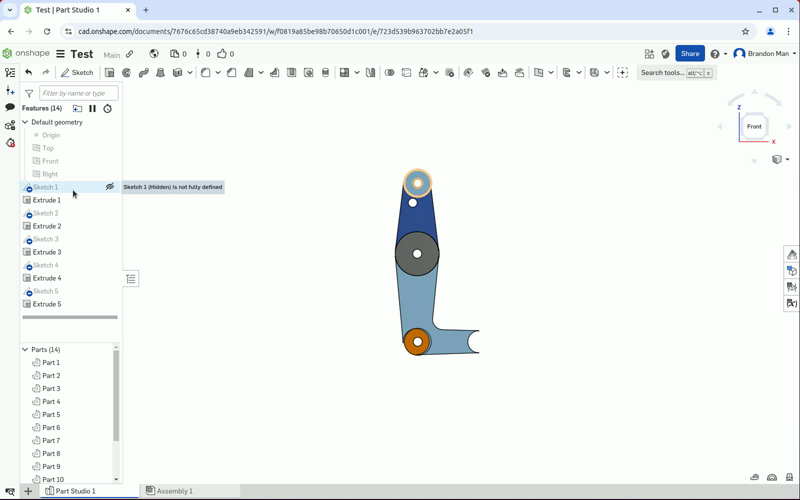
click(73, 189)
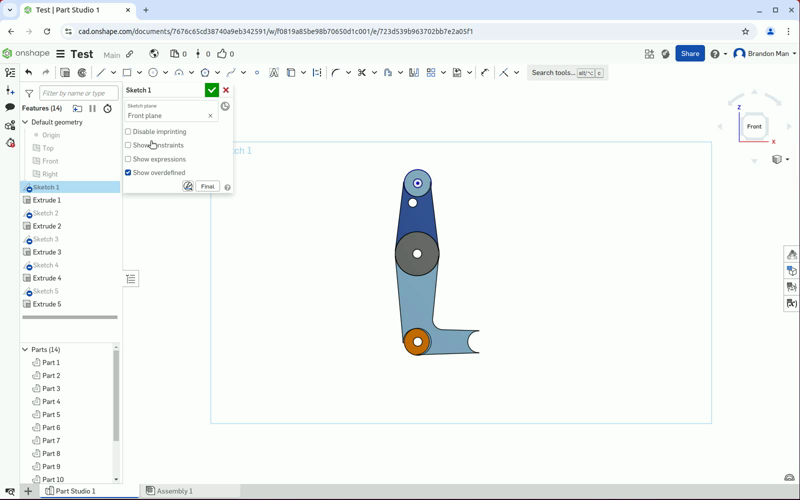
mouse_move(229, 92)
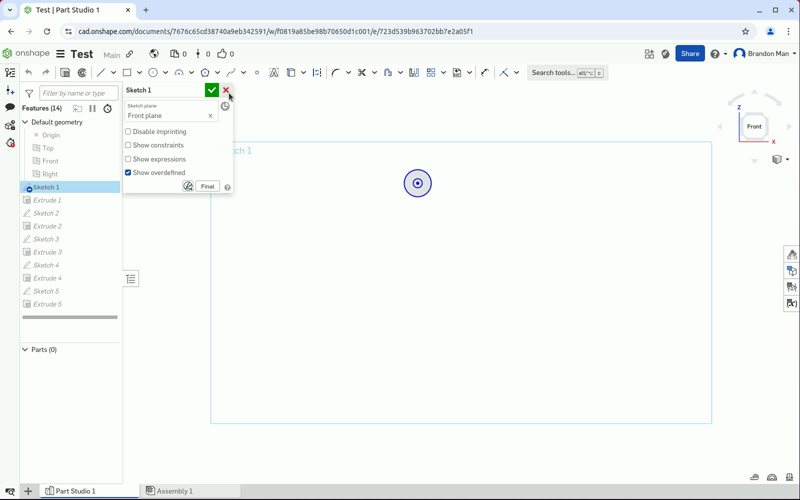
click(229, 92)
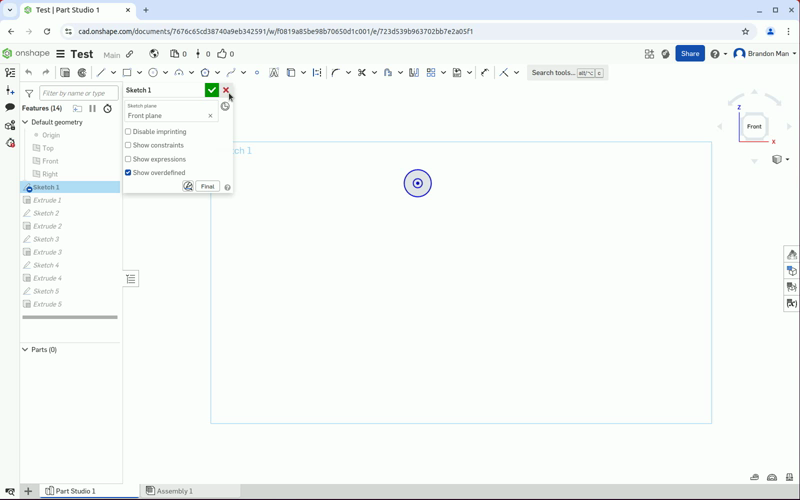
key(shift+s)
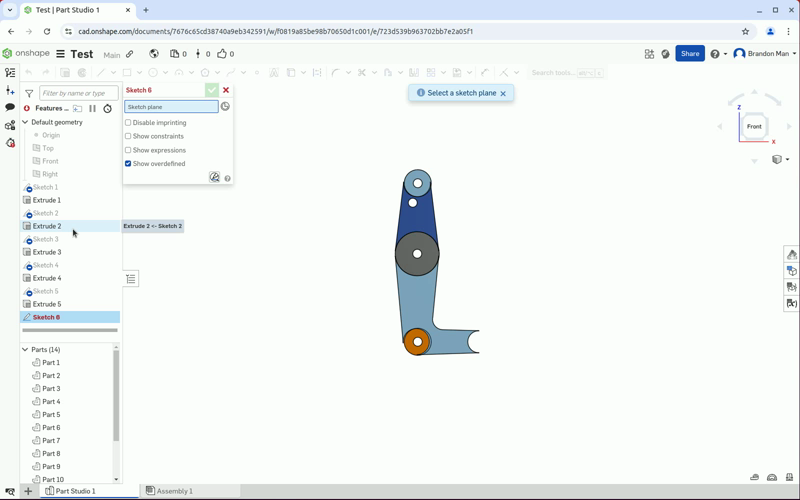
scroll(3)
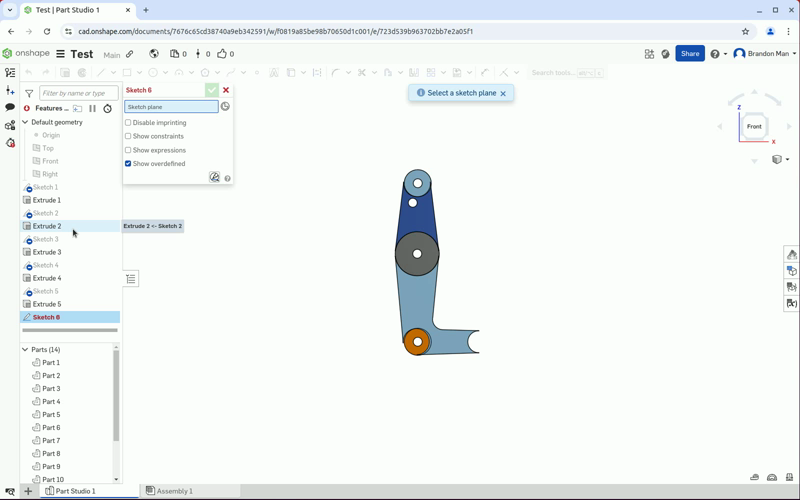
mouse_move(73, 163)
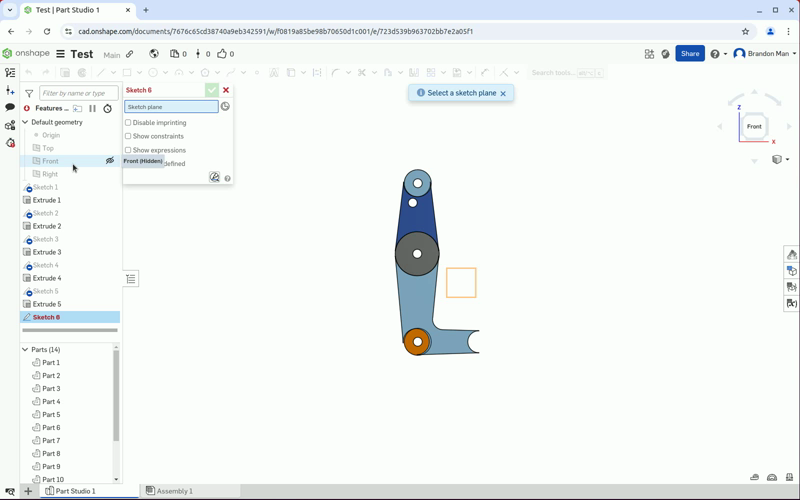
click(73, 163)
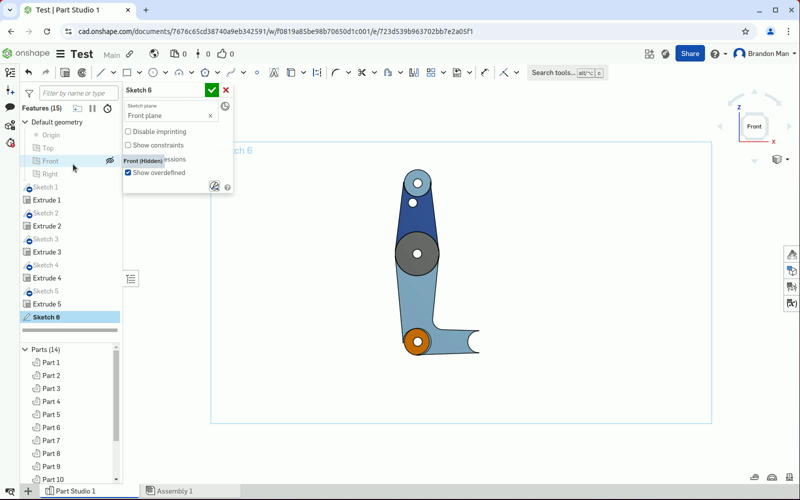
mouse_move(69, 352)
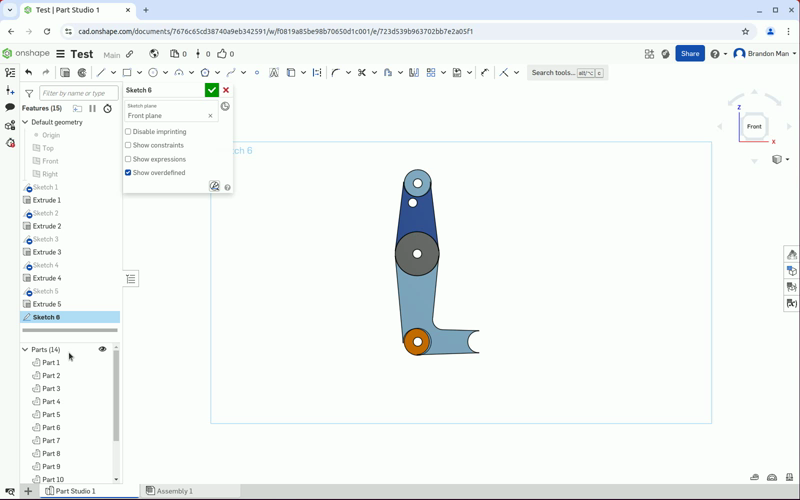
key(y)
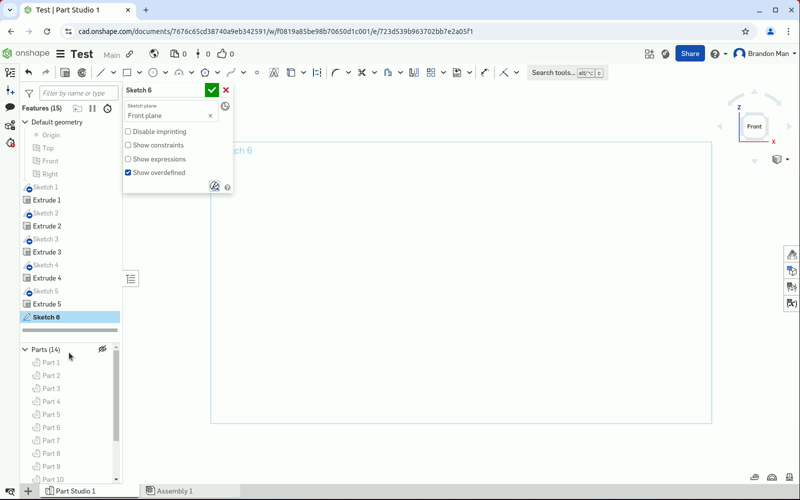
key(c)
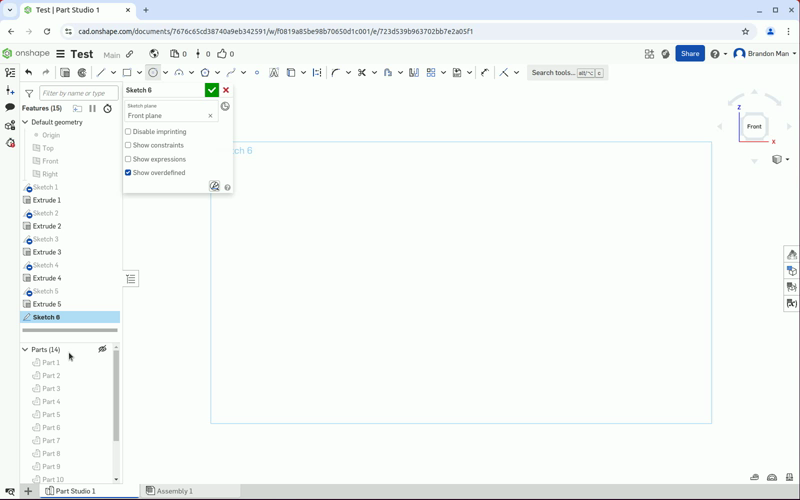
key_down(shift)
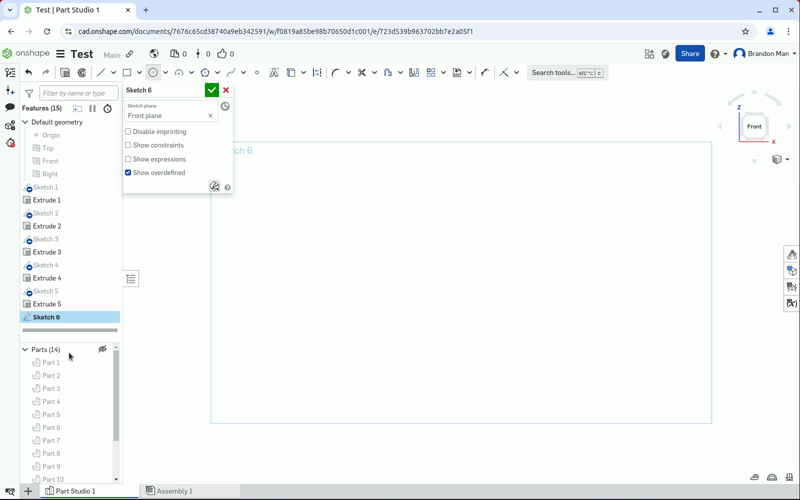
mouse_move(479, 341)
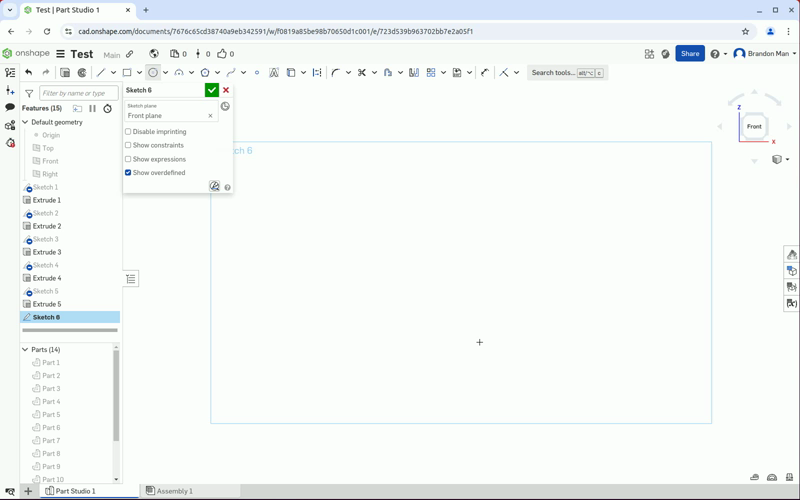
click(479, 341)
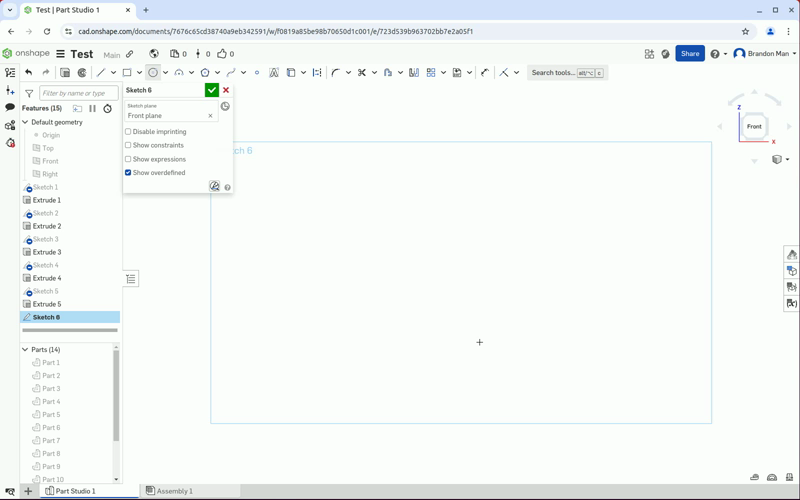
key_up(shift)
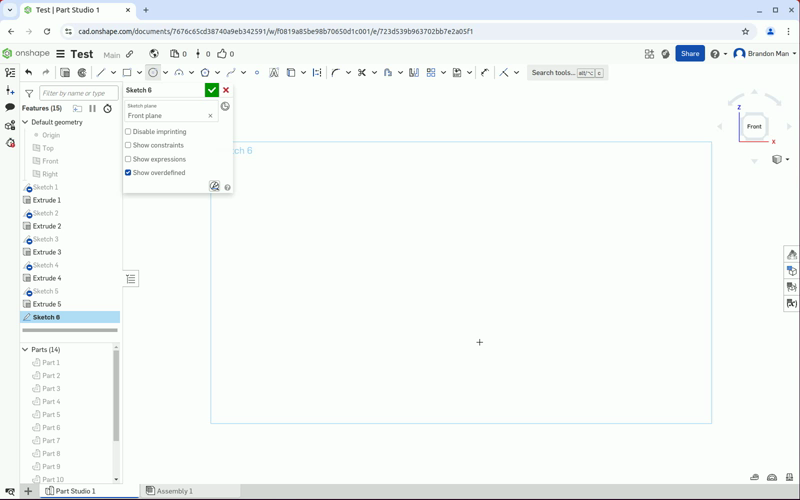
mouse_move(491, 341)
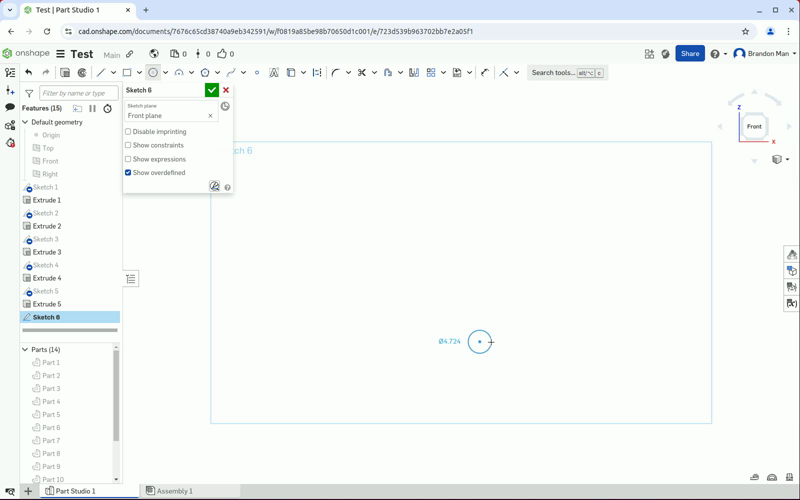
click(491, 341)
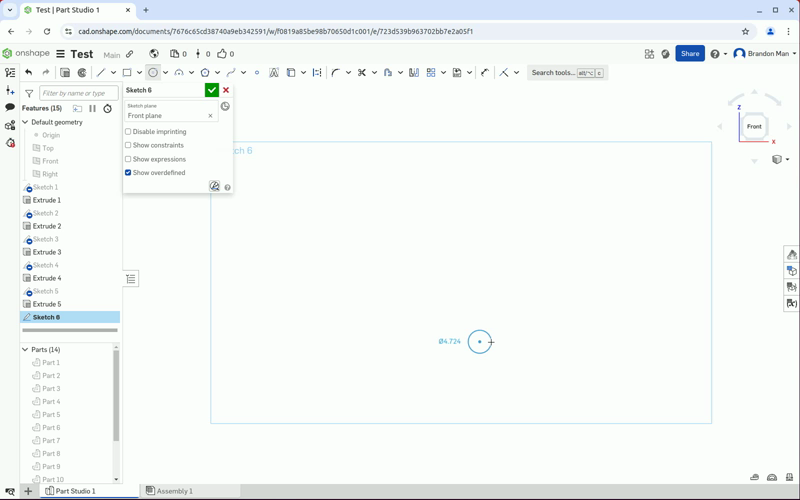
key(esc)
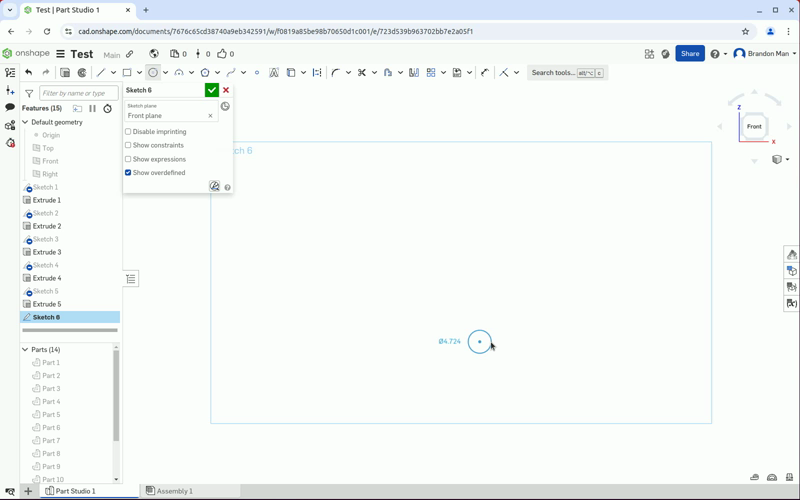
key(c)
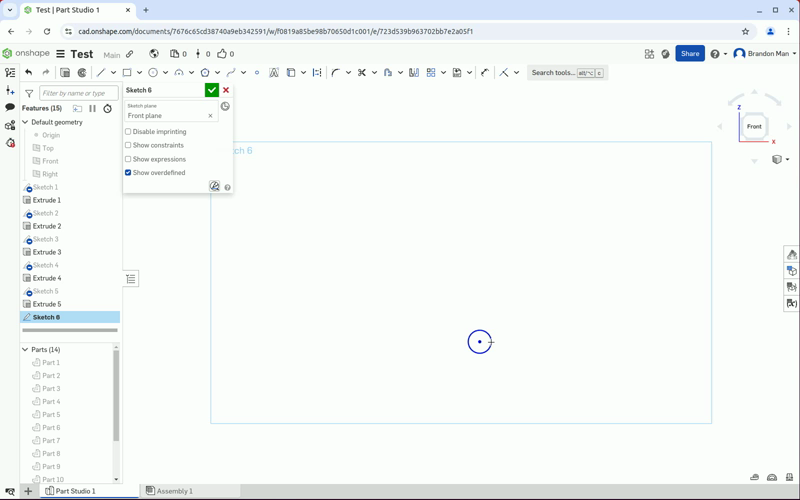
key_down(shift)
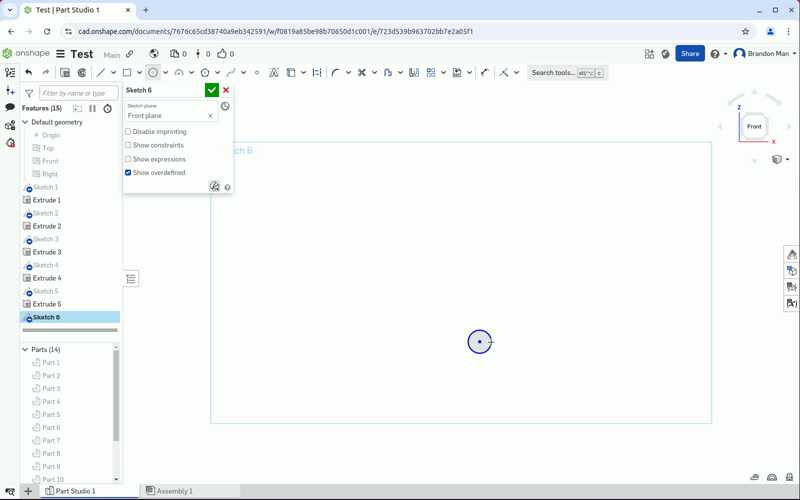
mouse_move(479, 341)
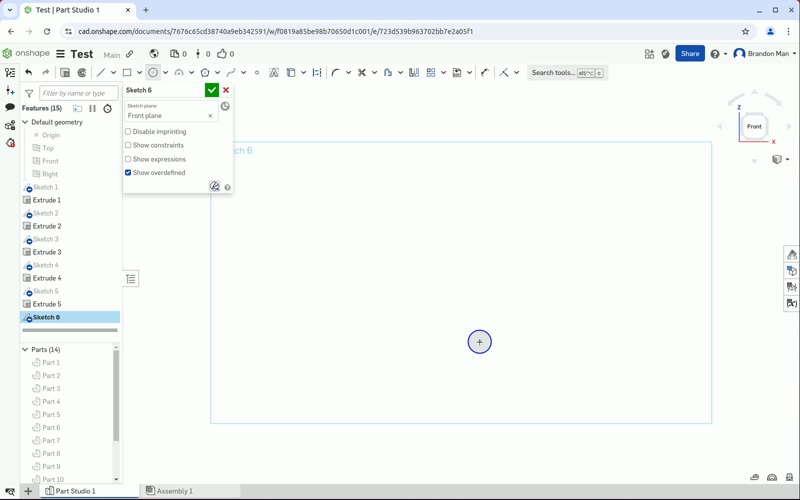
click(479, 341)
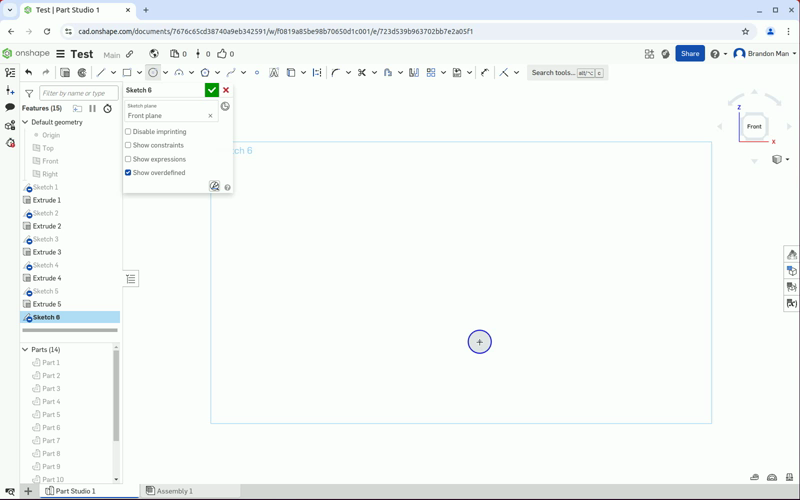
key_up(shift)
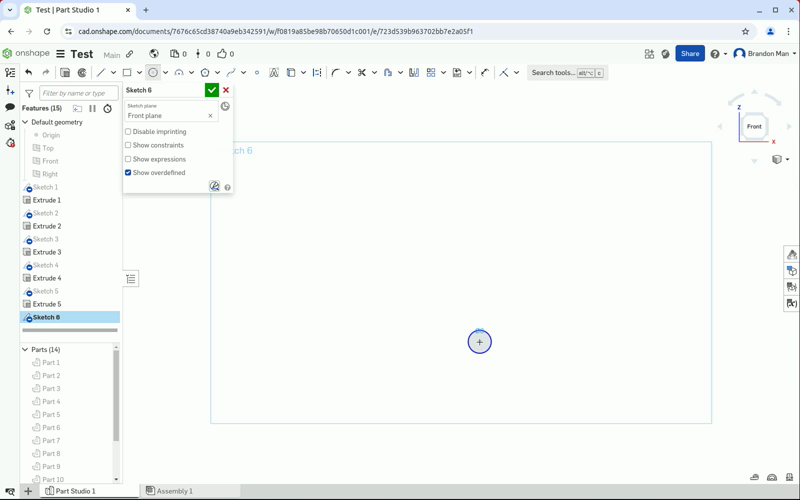
mouse_move(484, 341)
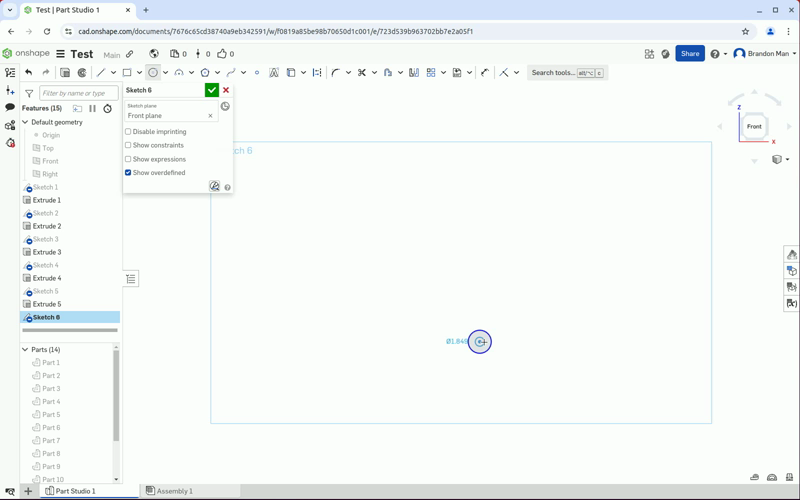
click(484, 341)
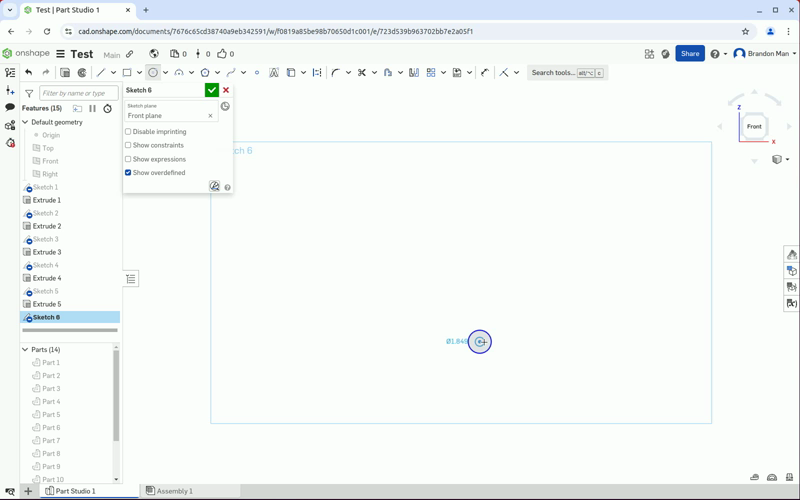
key(esc)
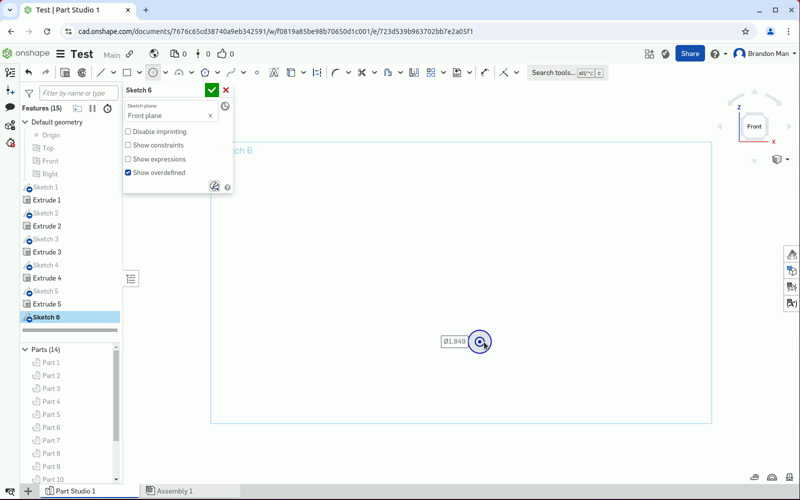
mouse_move(476, 338)
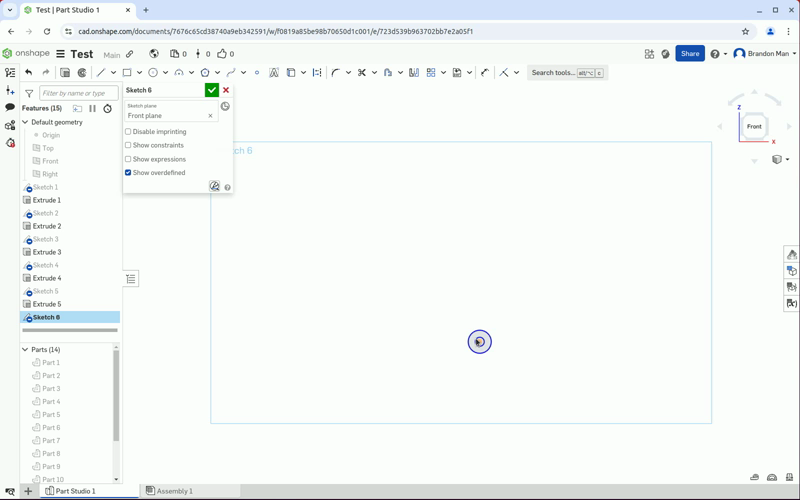
scroll(6)
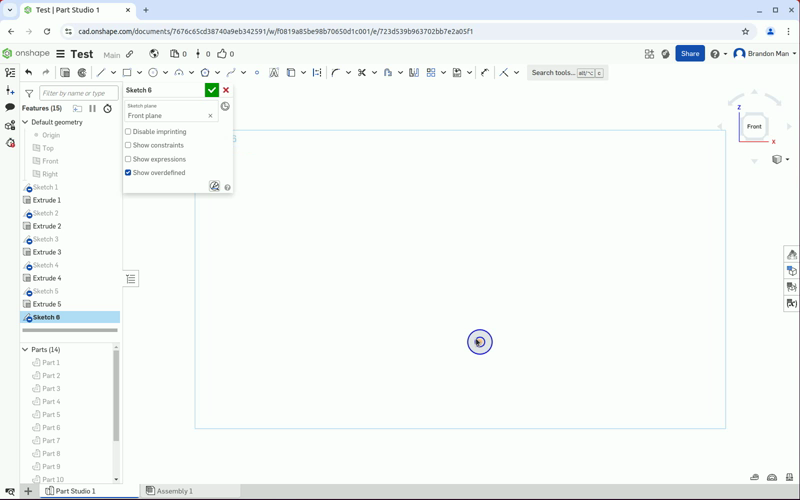
scroll(6)
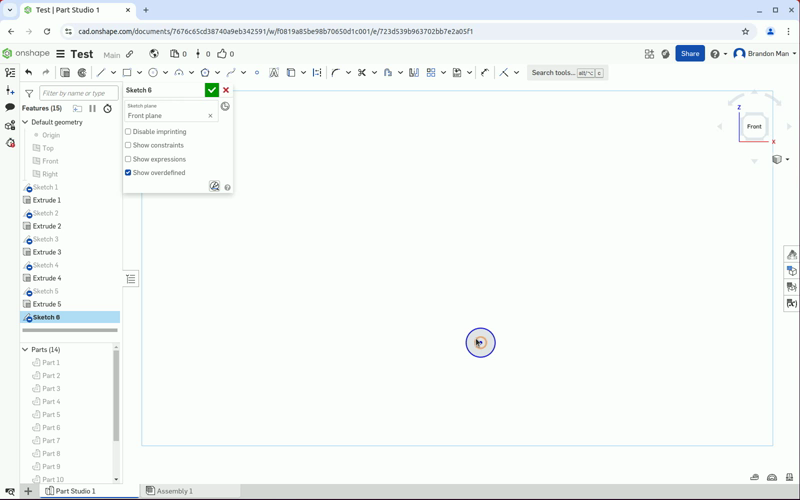
scroll(6)
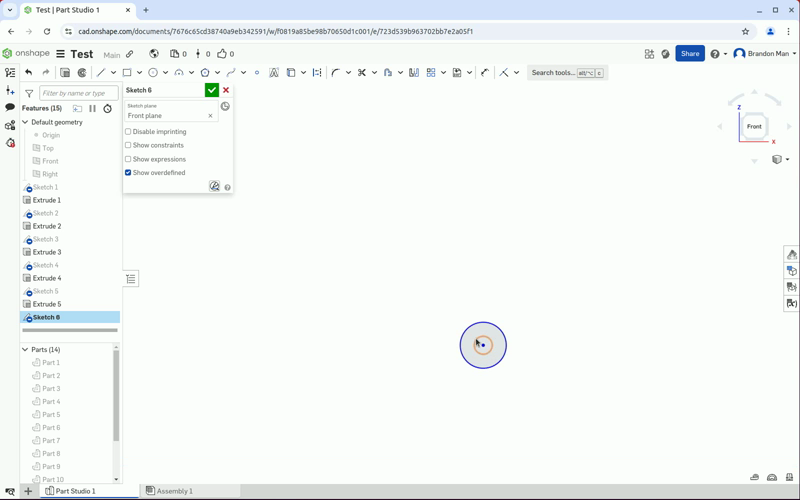
scroll(6)
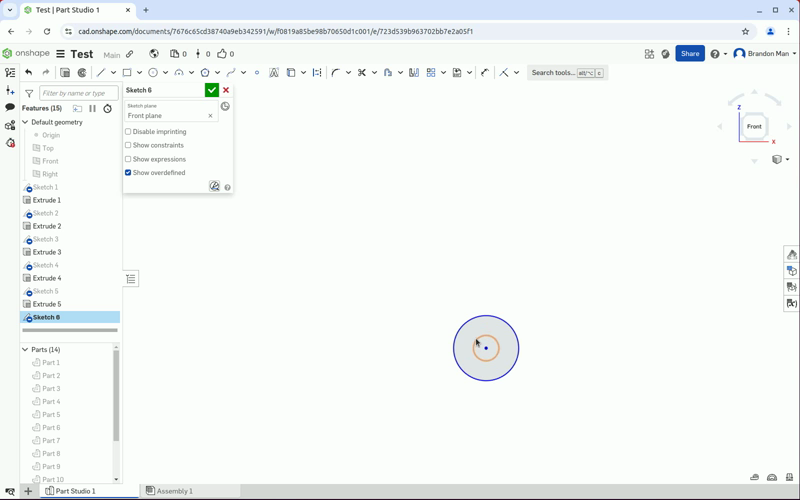
scroll(6)
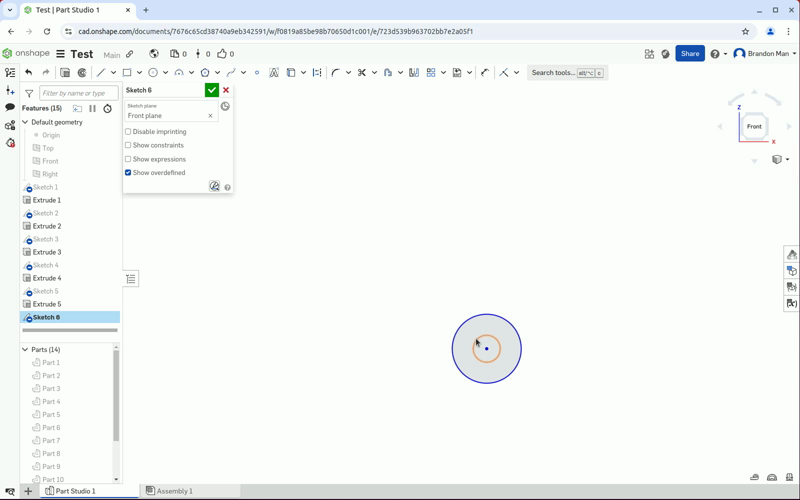
scroll(6)
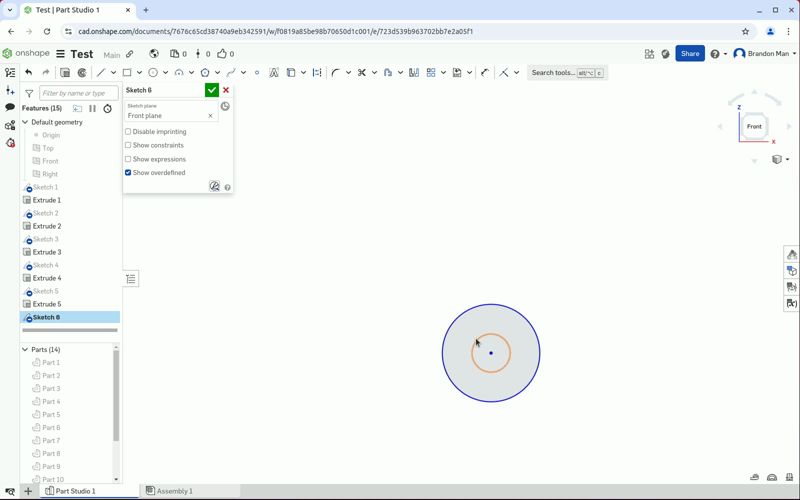
scroll(6)
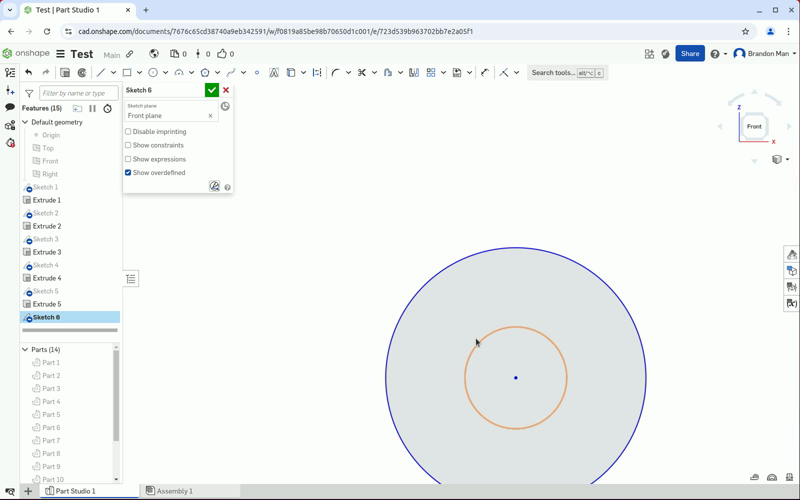
click(476, 338)
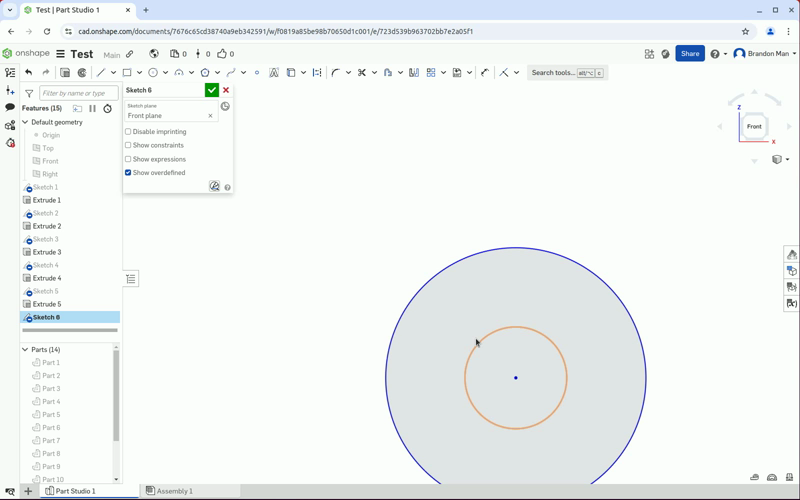
scroll(-6)
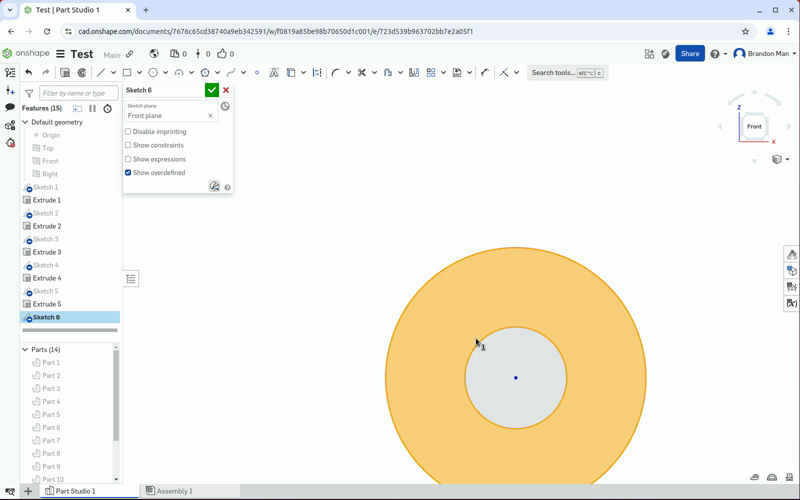
scroll(-6)
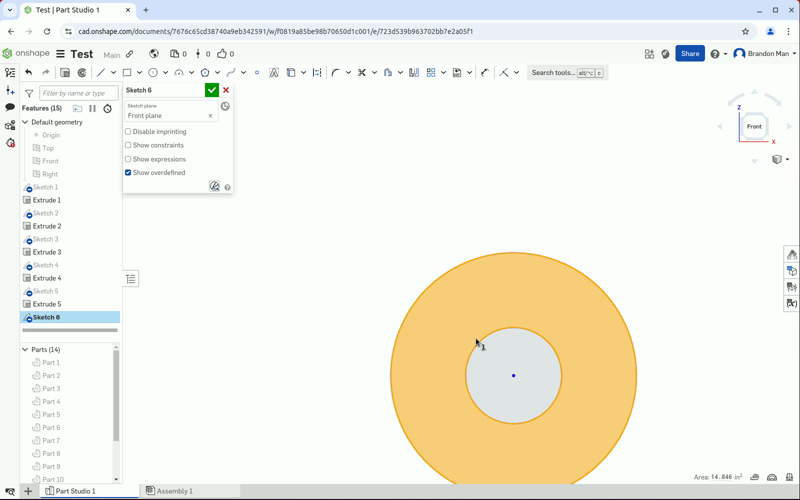
scroll(-6)
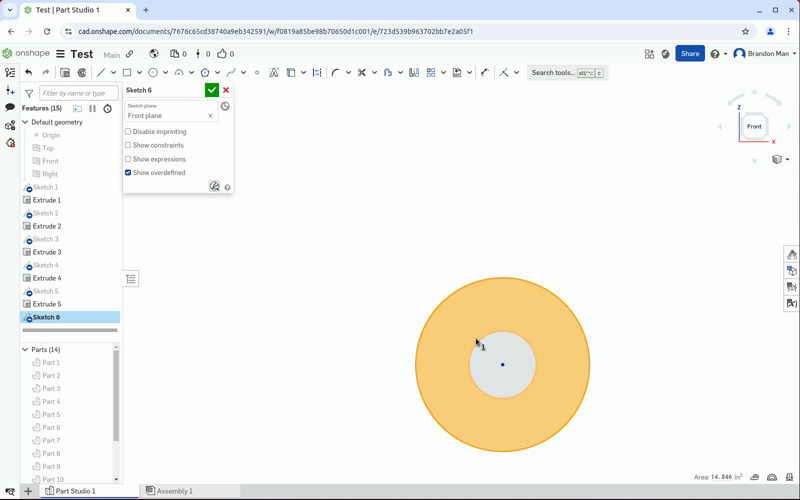
scroll(-6)
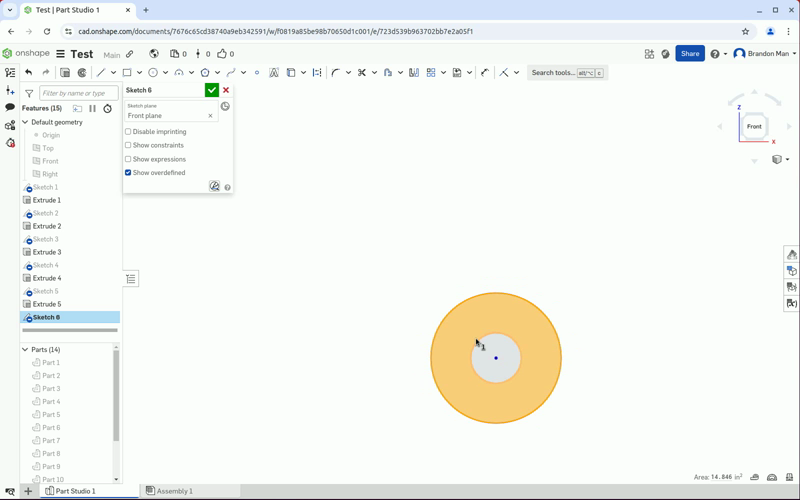
scroll(-6)
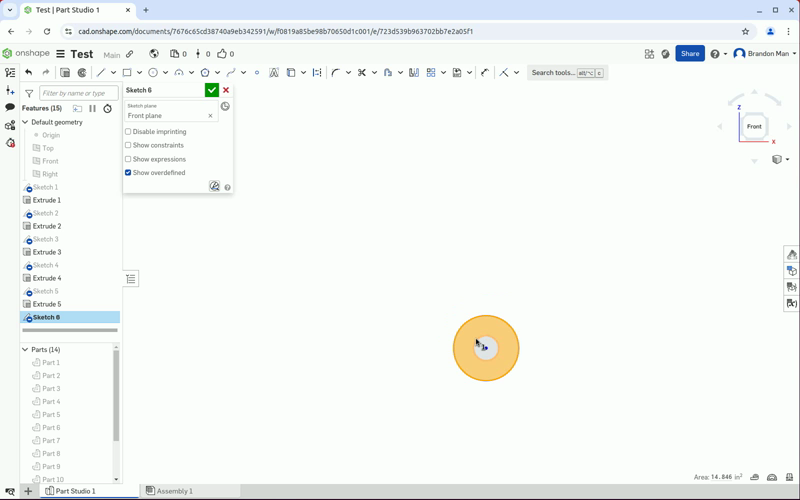
scroll(-6)
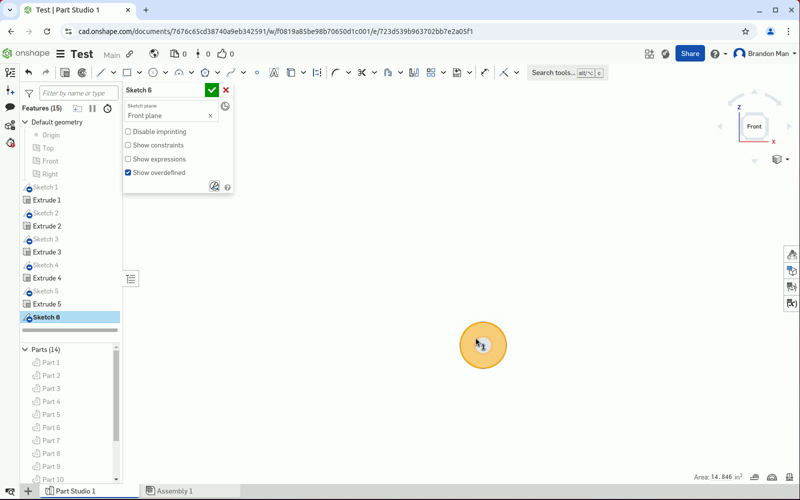
scroll(-6)
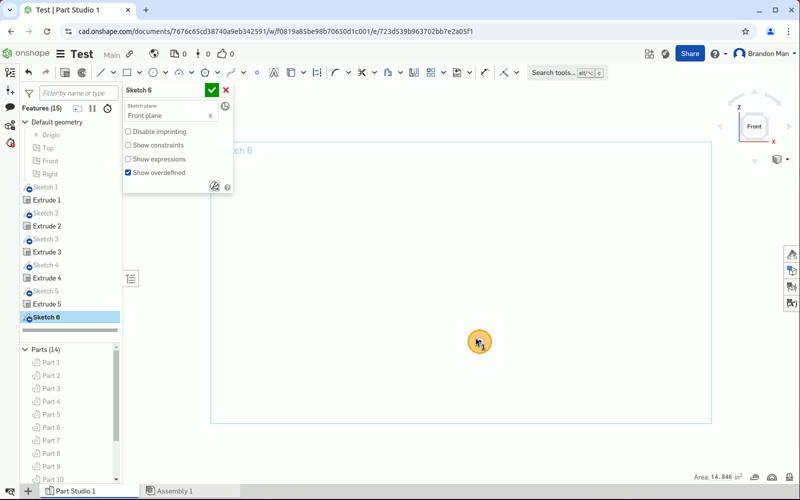
mouse_move(69, 352)
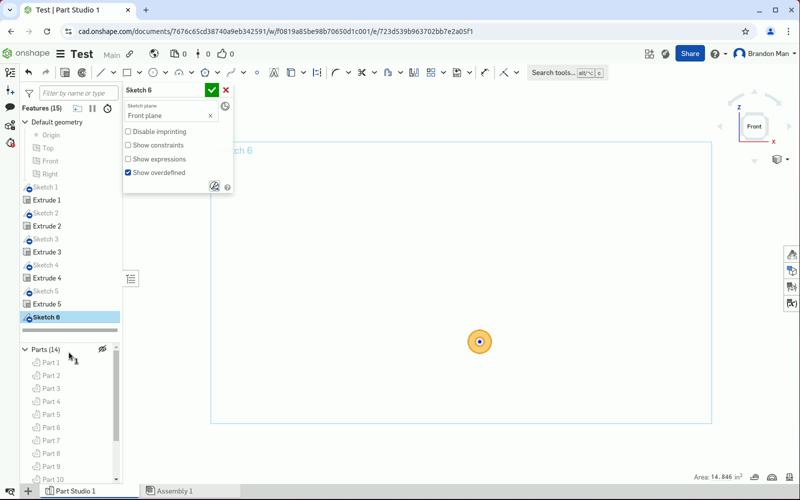
key(shift+y)
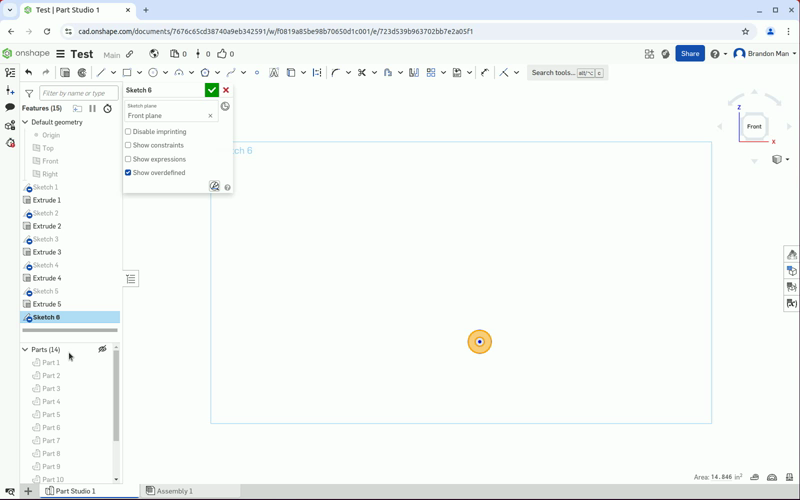
key(shift+e)
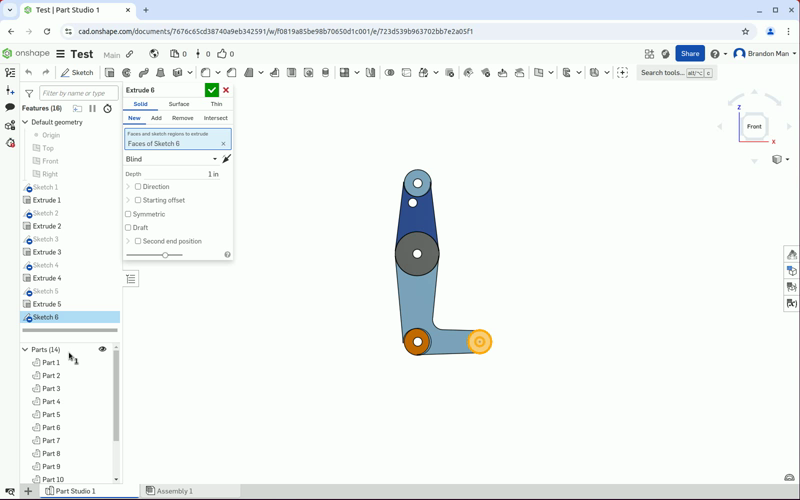
mouse_move(143, 106)
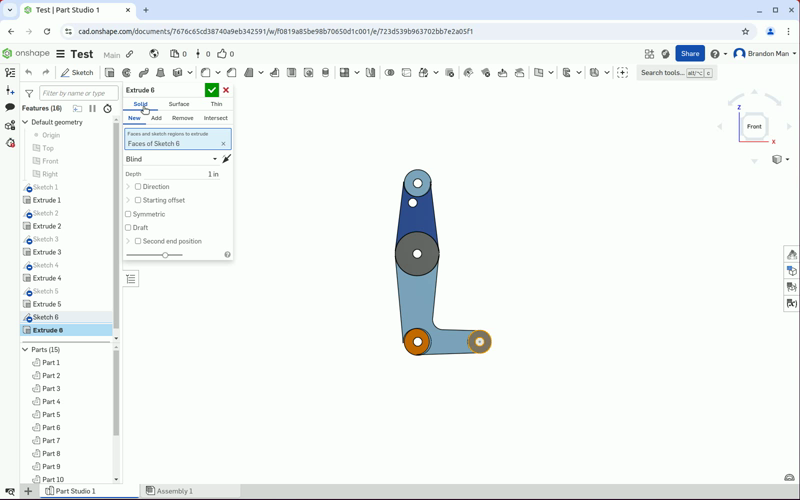
click(143, 106)
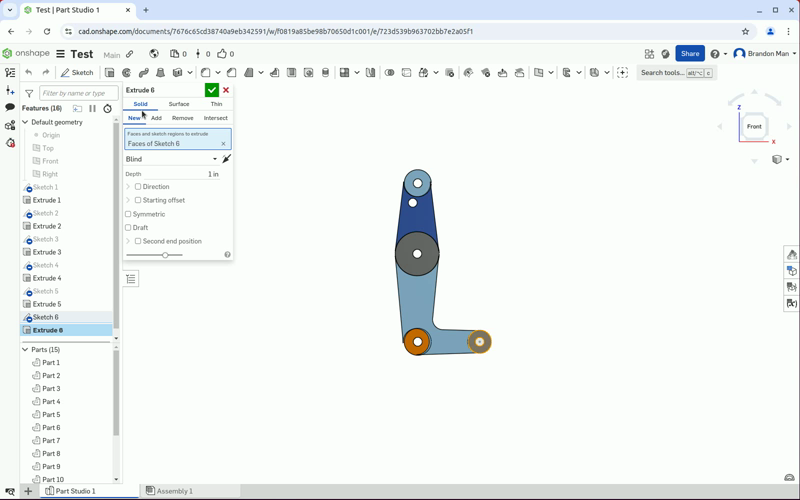
mouse_move(137, 120)
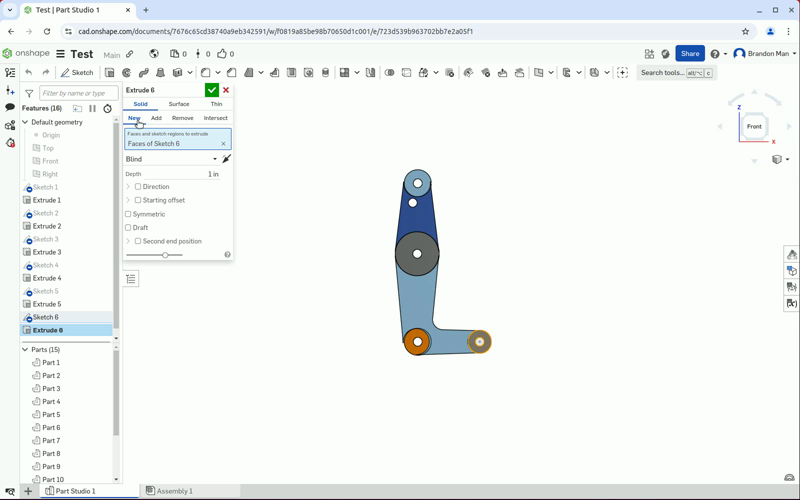
click(137, 120)
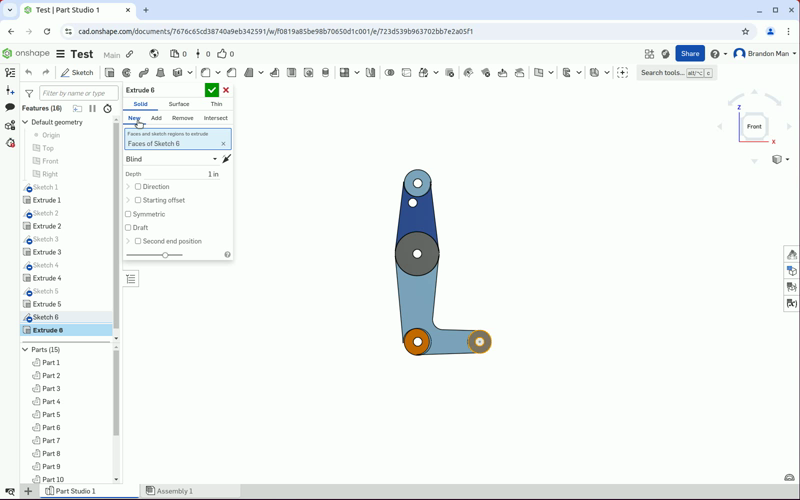
key(tab, 4)
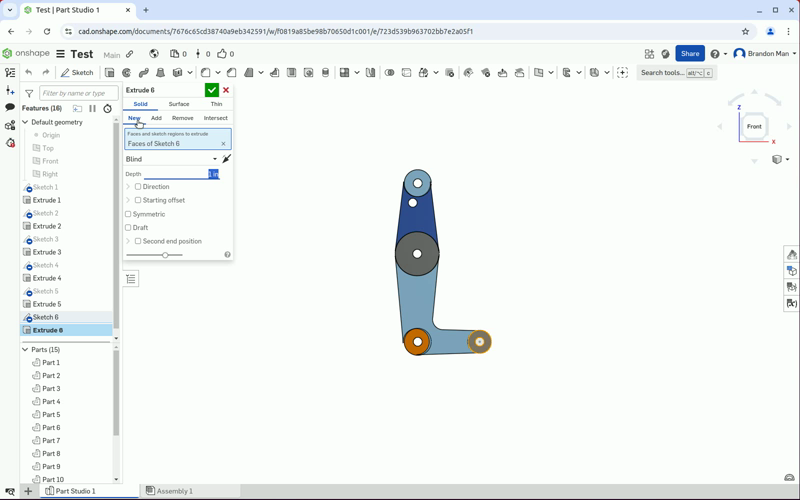
text(0.963)
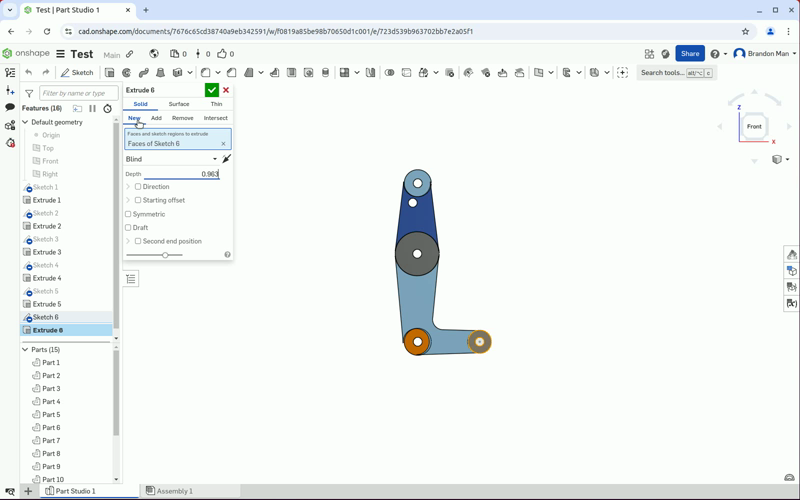
key(enter)
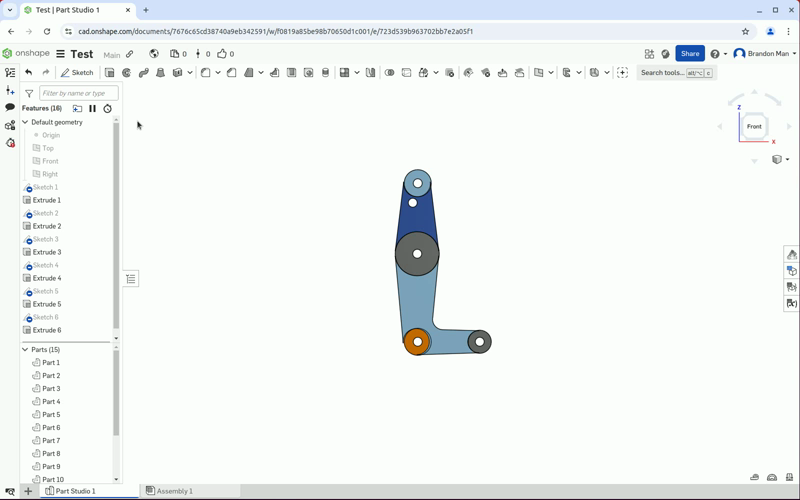
key(shift+h)
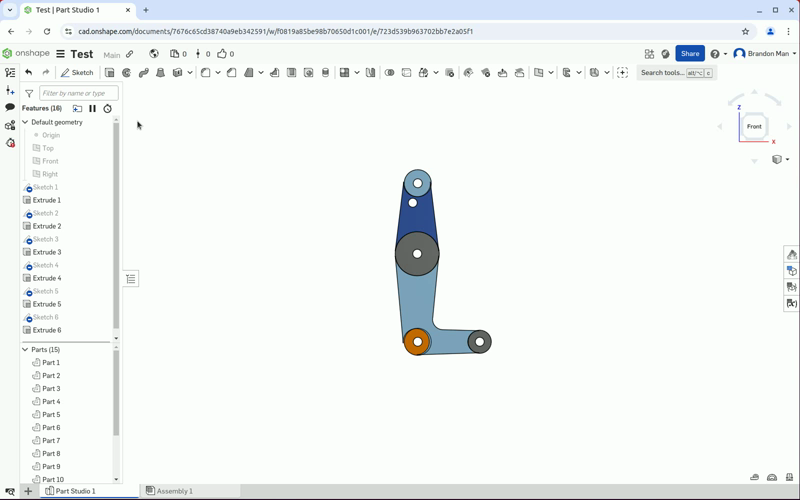
key(shift+h)
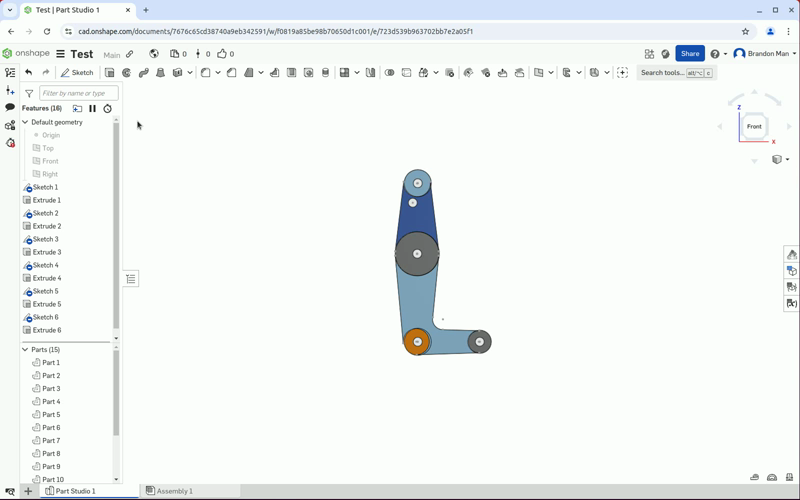
key(shift+7)
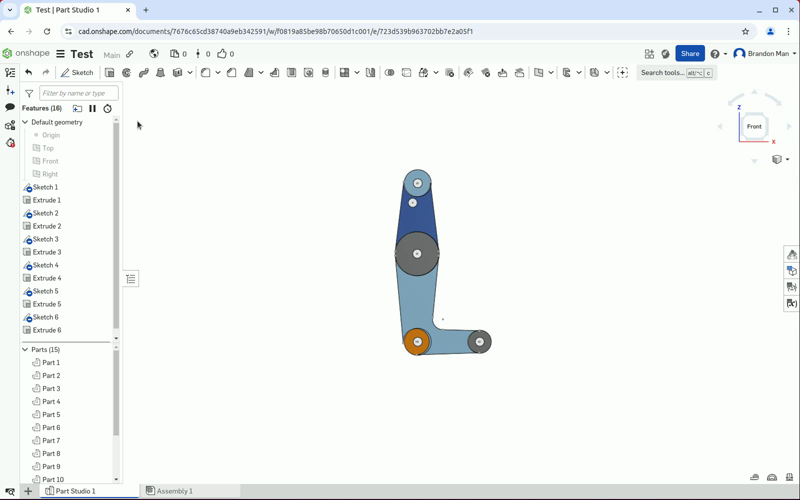
key(left, 2)
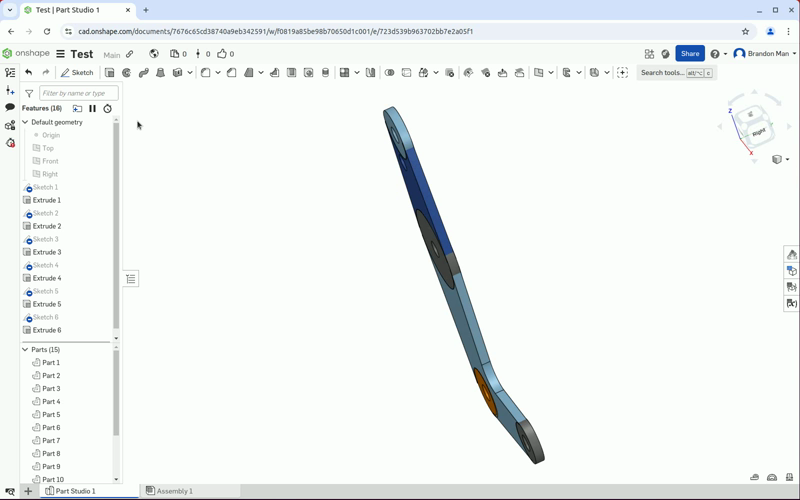
key(down, 2)
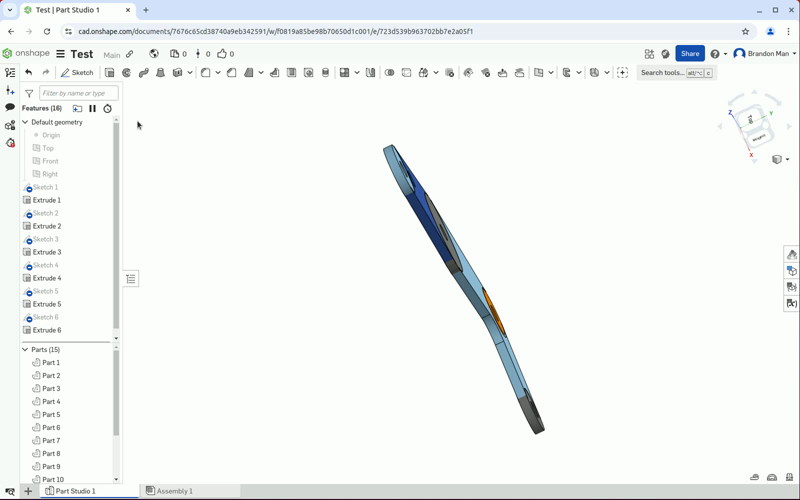
key(up, 2)
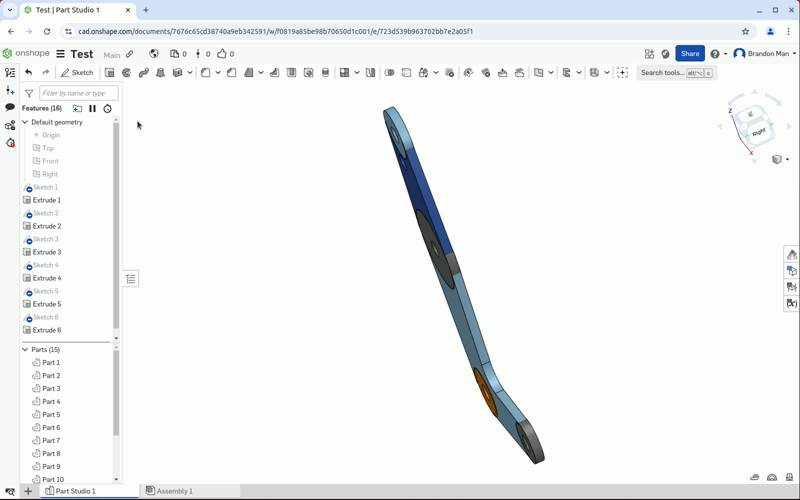
key(right, 2)
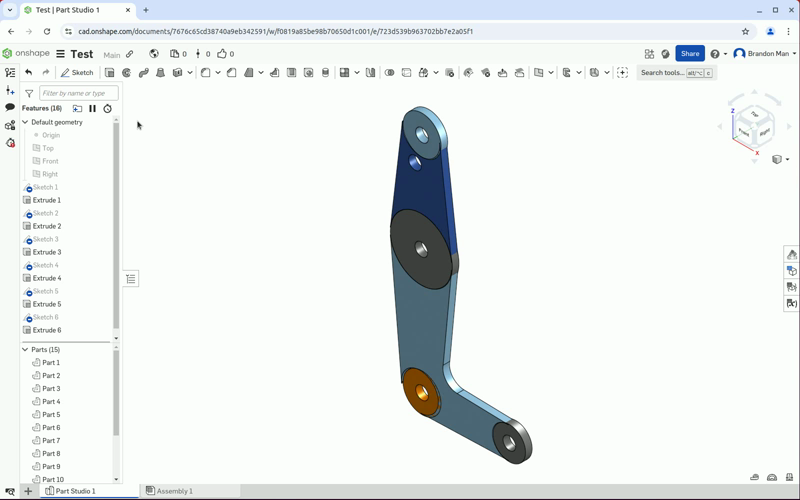
mouse_move(69, 189)
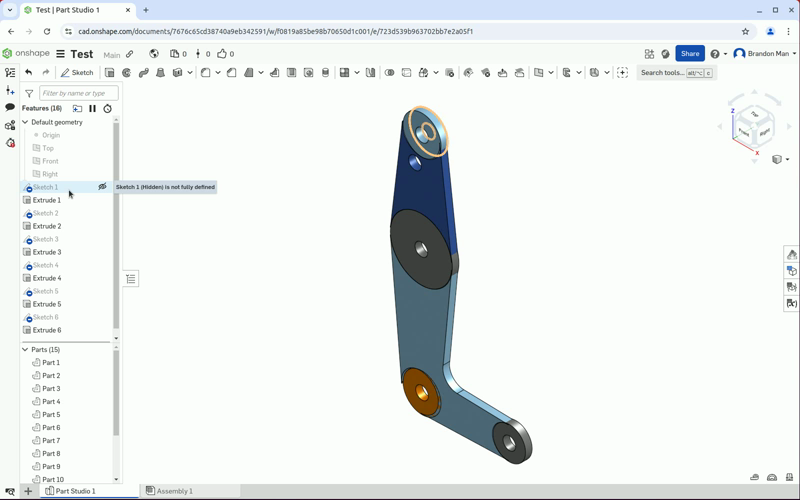
click(69, 189)